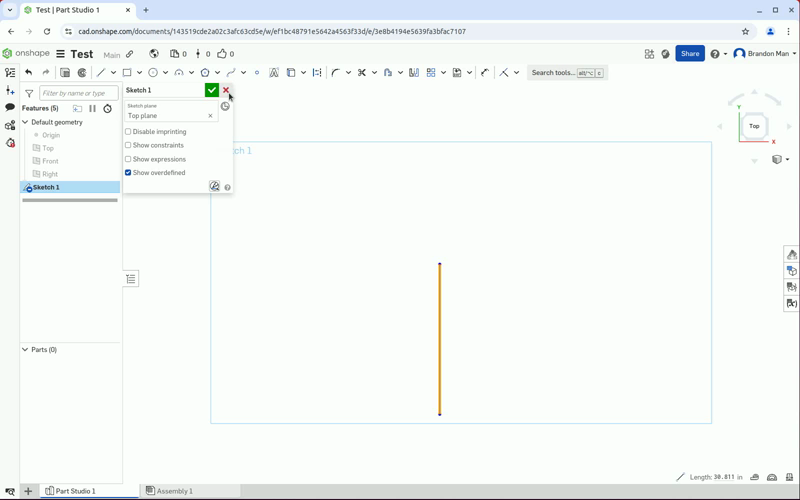
key(shift+h)
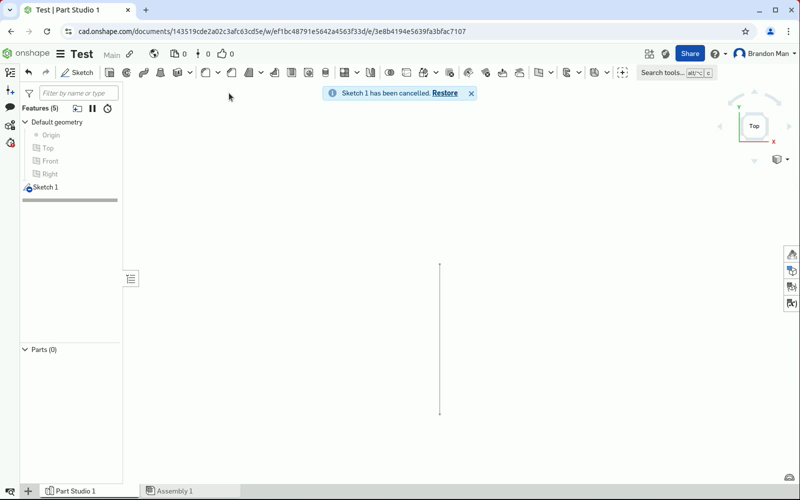
mouse_move(73, 352)
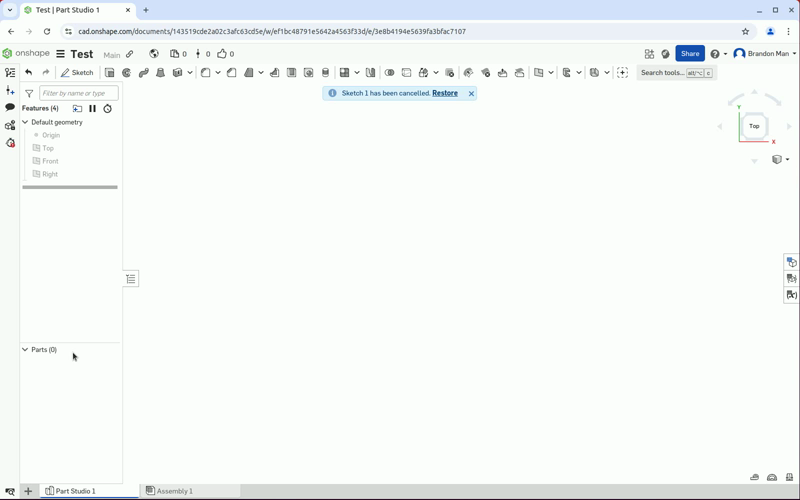
key(y)
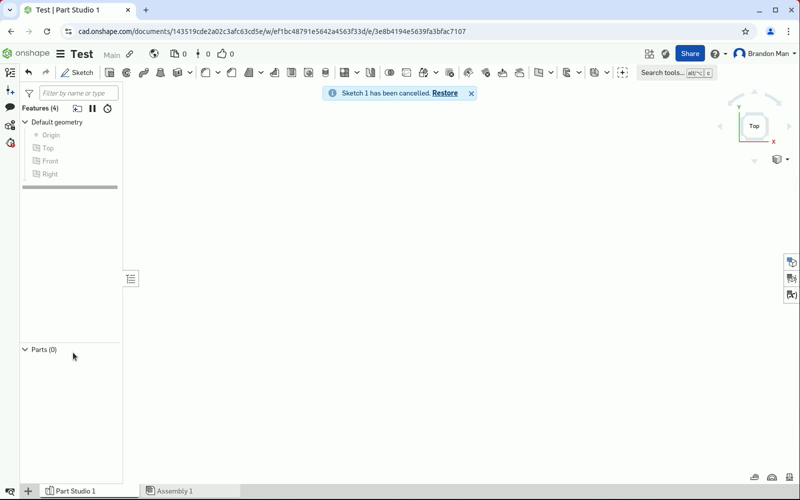
key(shift+p)
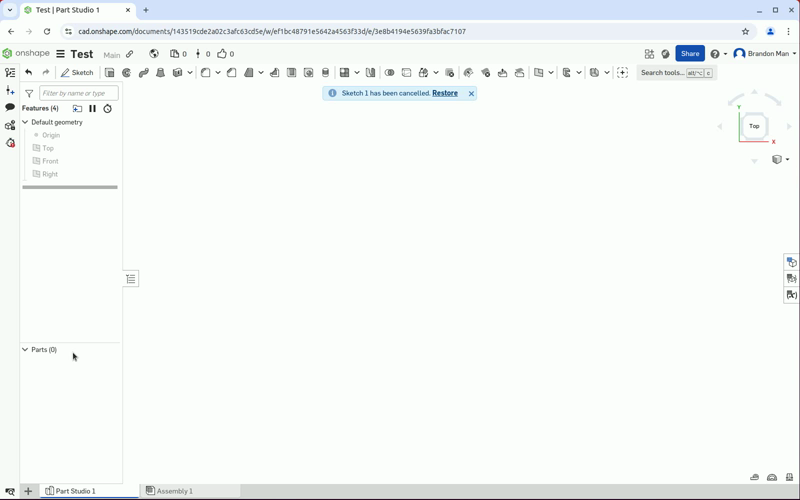
key(space)
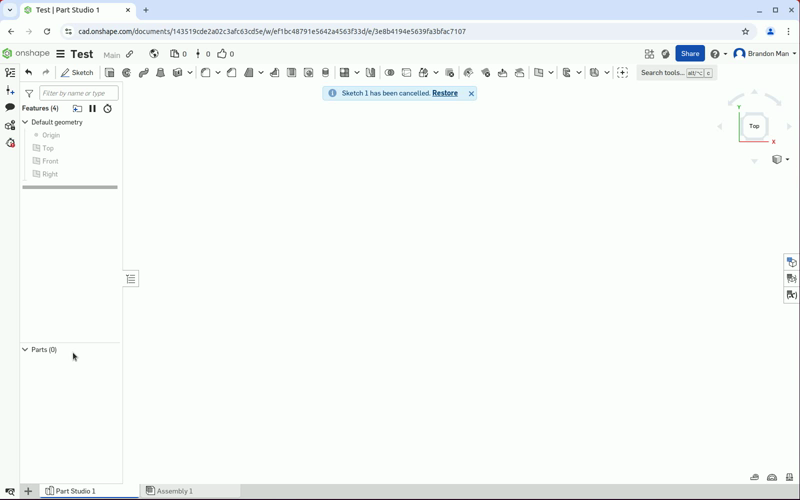
key_down(shift)
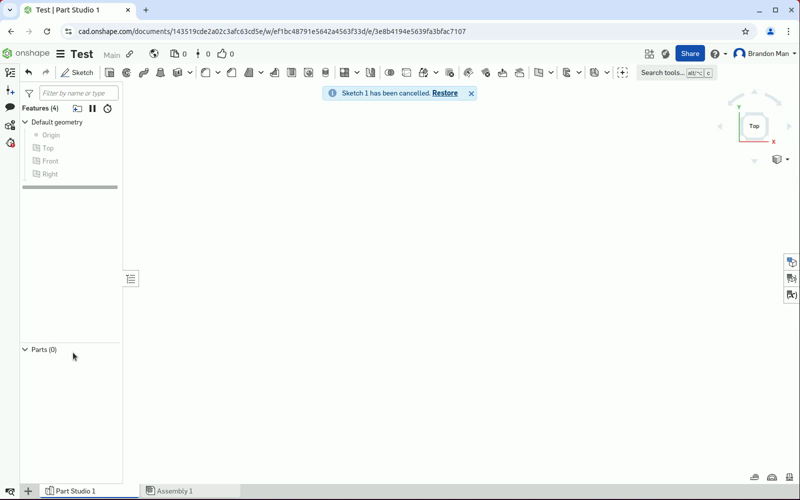
key(up)
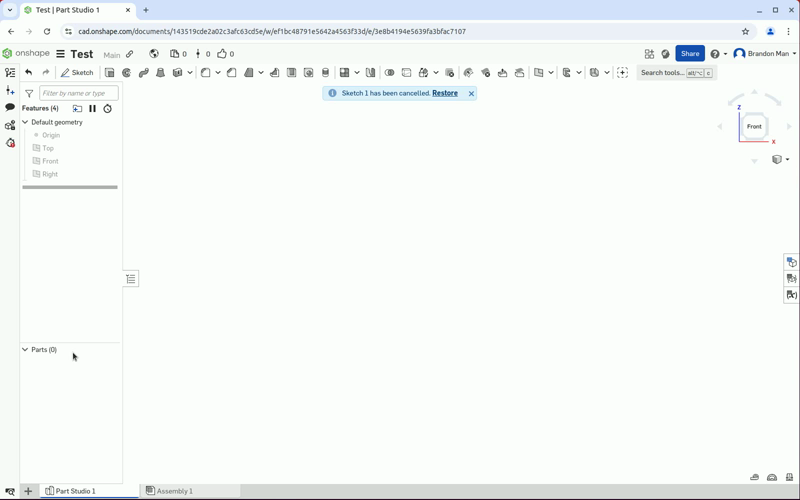
key_up(shift)
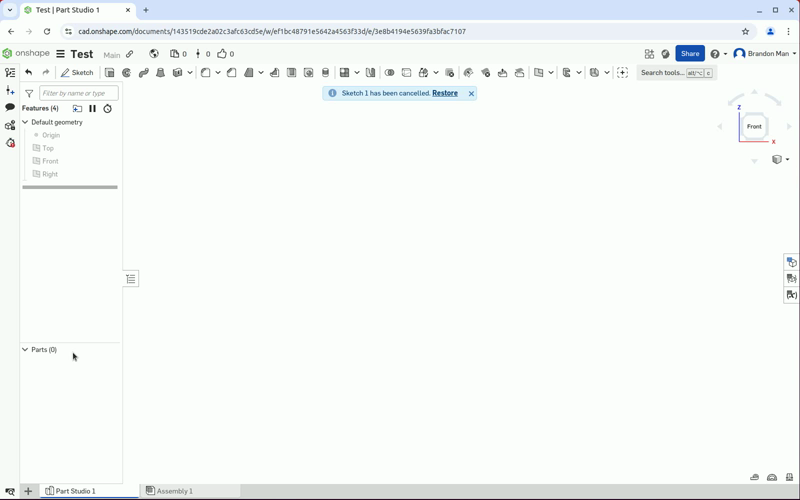
mouse_move(73, 352)
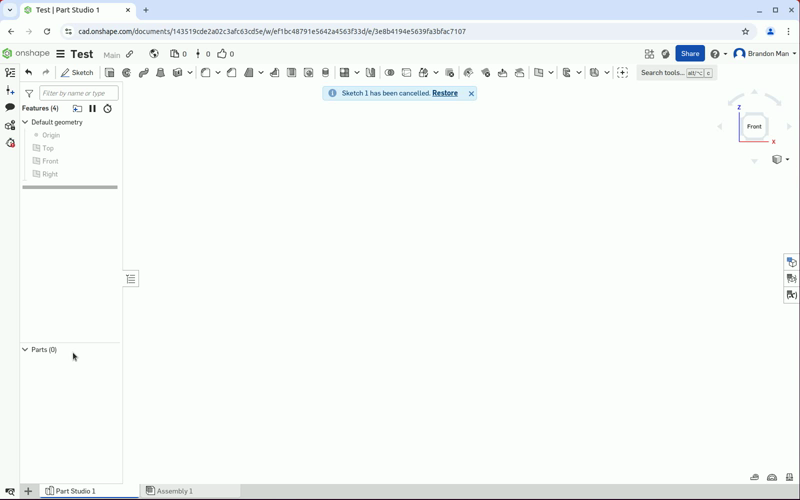
key(shift+y)
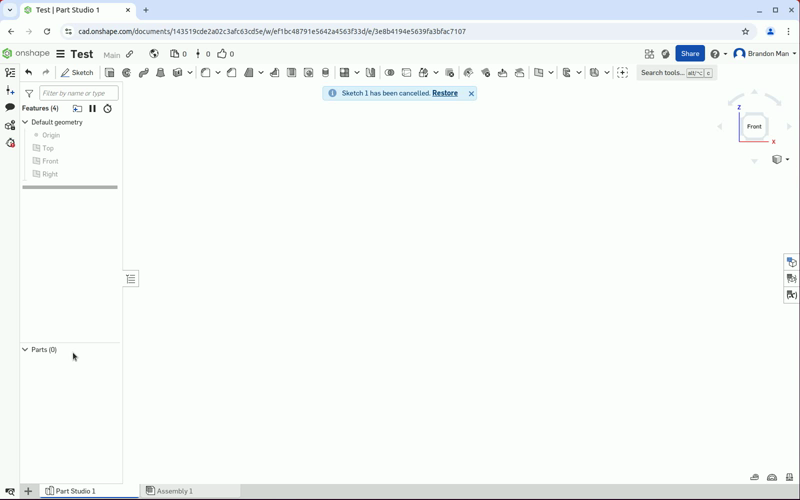
key(shift+s)
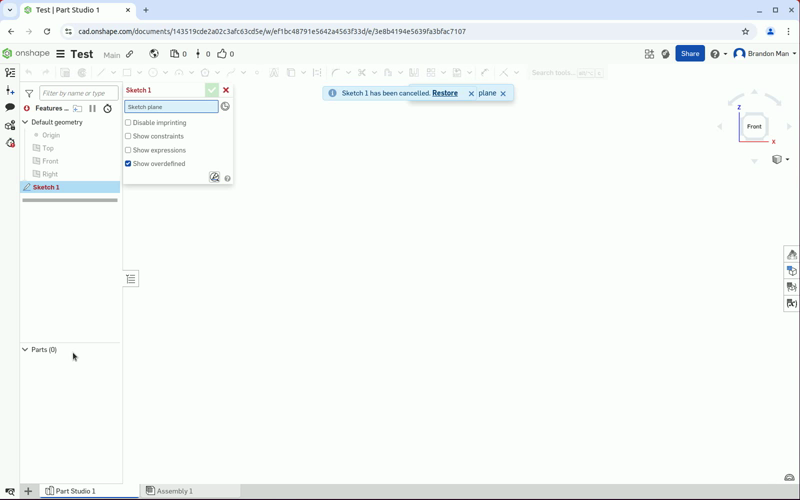
mouse_move(73, 163)
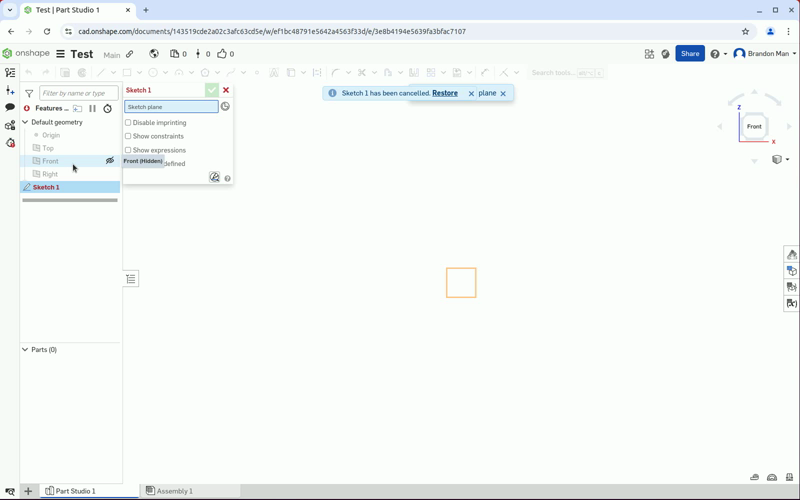
click(73, 163)
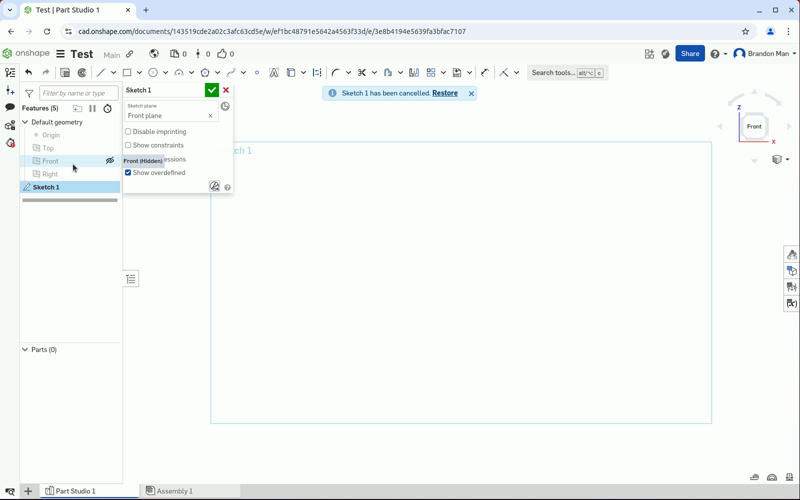
mouse_move(73, 352)
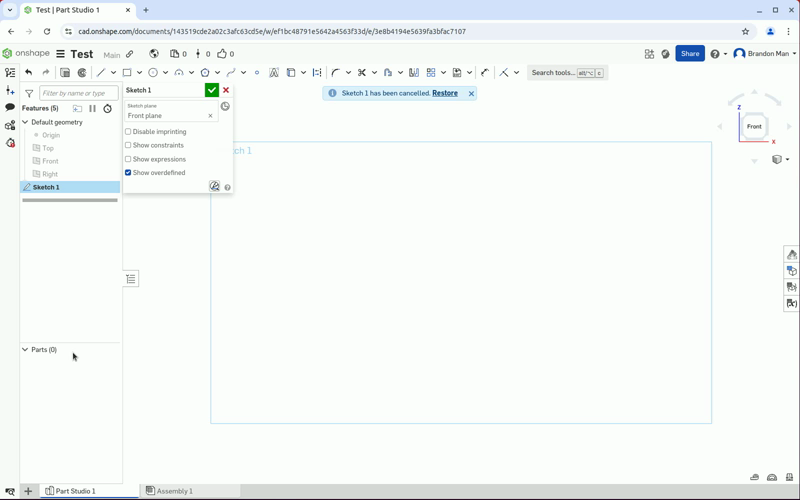
key(y)
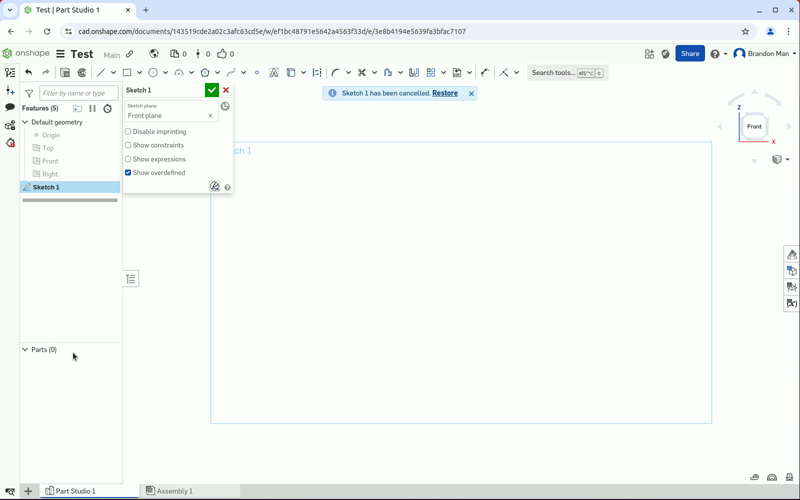
key(l)
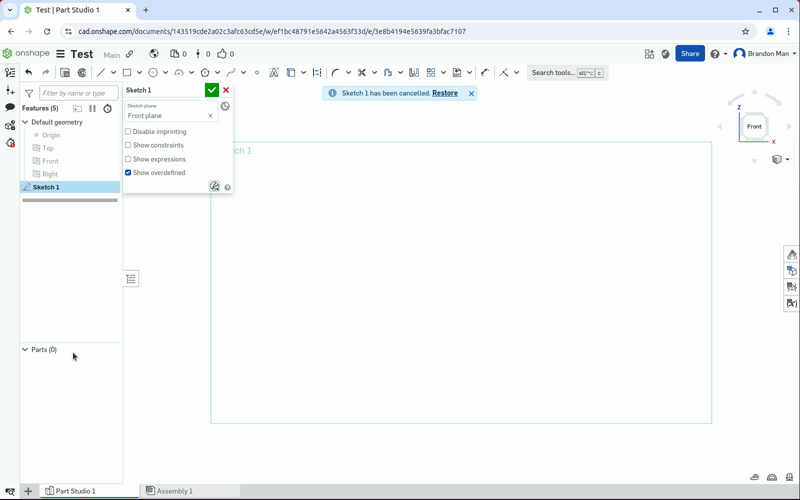
key_down(shift)
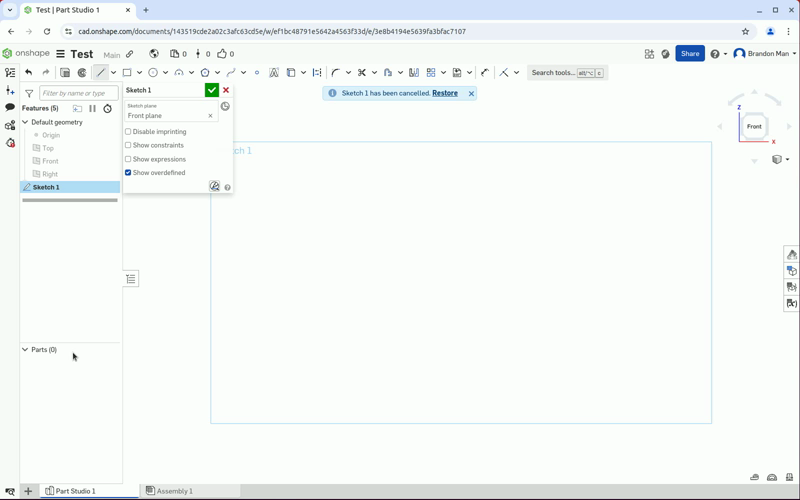
mouse_move(348, 282)
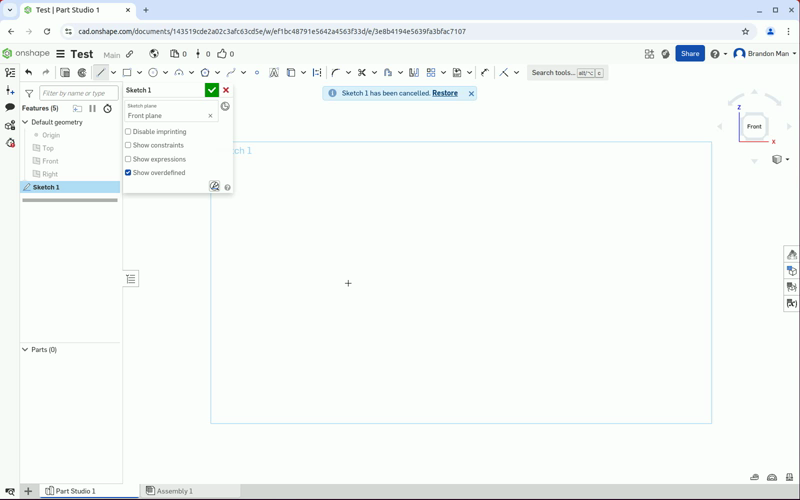
click(348, 282)
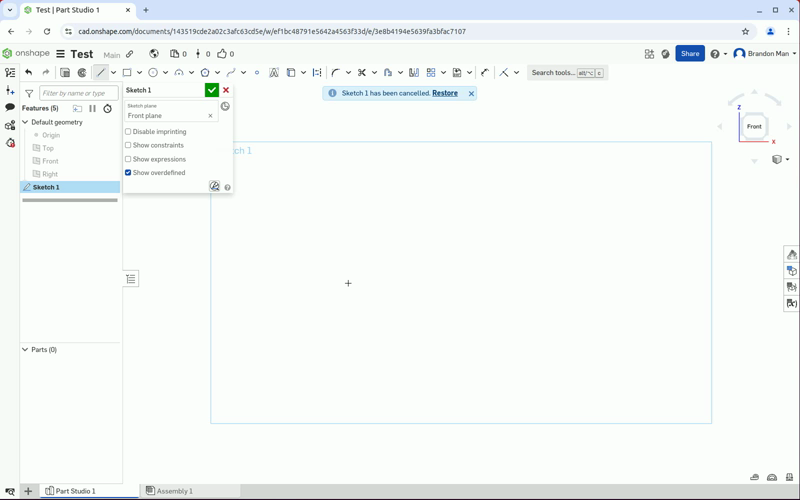
key_up(shift)
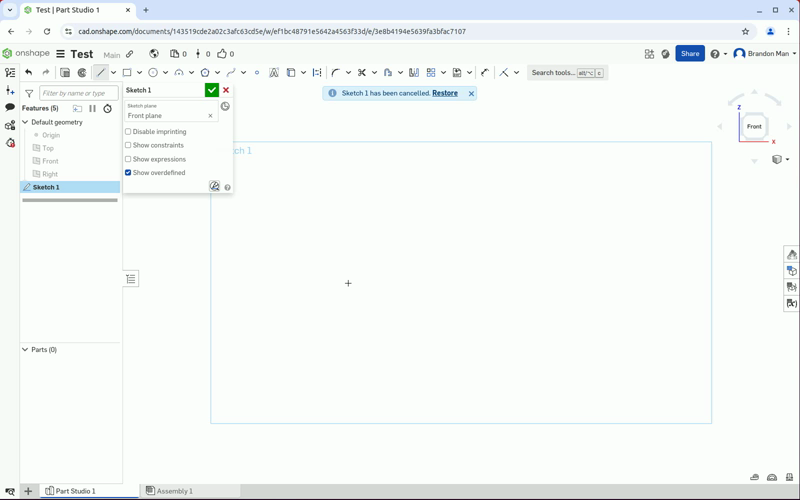
key_down(shift)
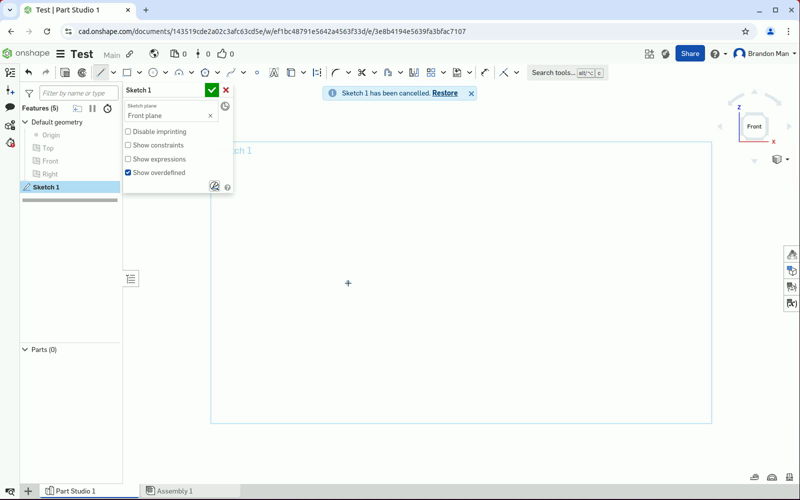
mouse_move(423, 282)
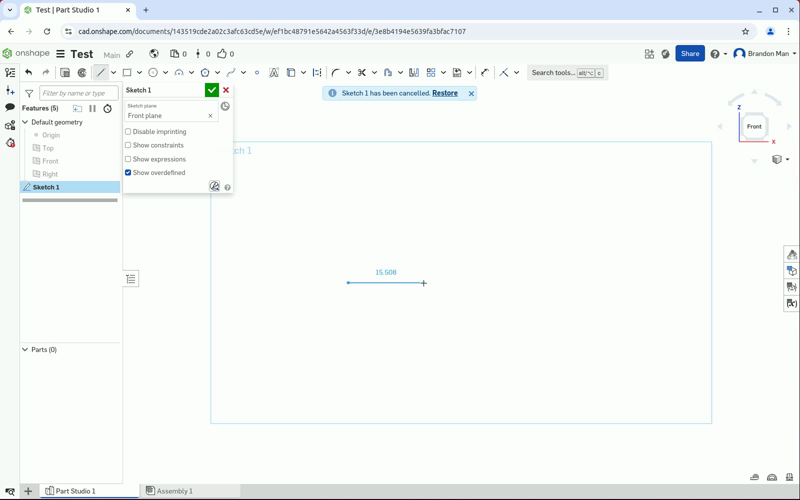
click(423, 282)
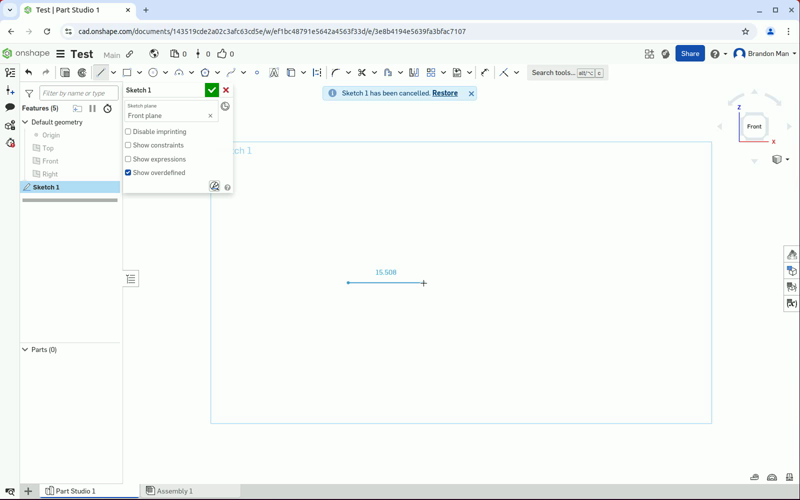
key_up(shift)
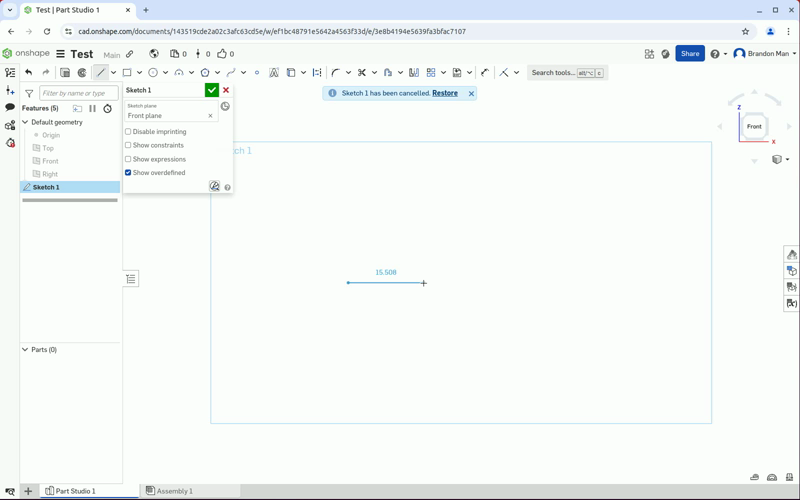
key_down(shift)
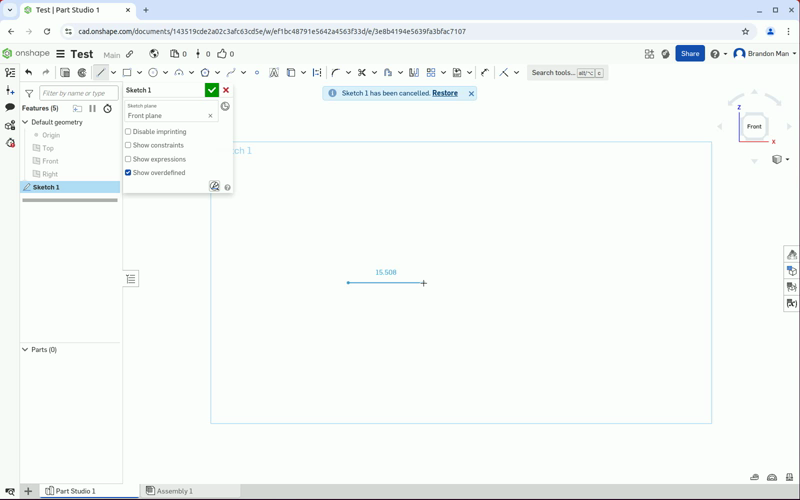
mouse_move(453, 282)
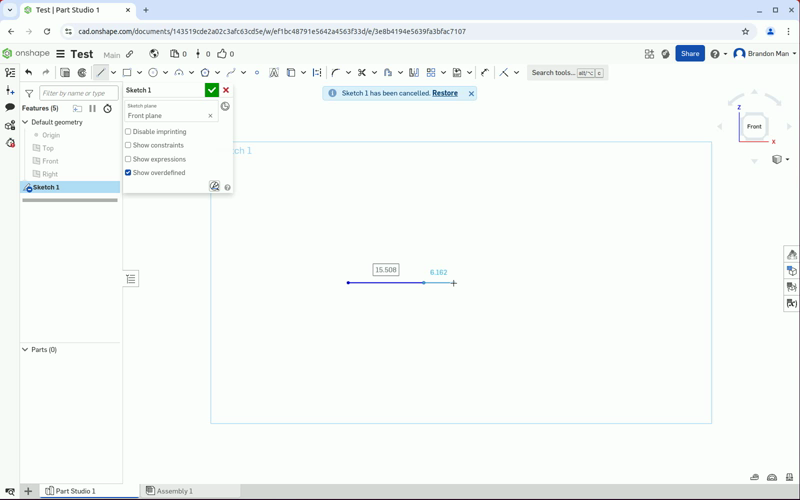
mouse_move(423, 245)
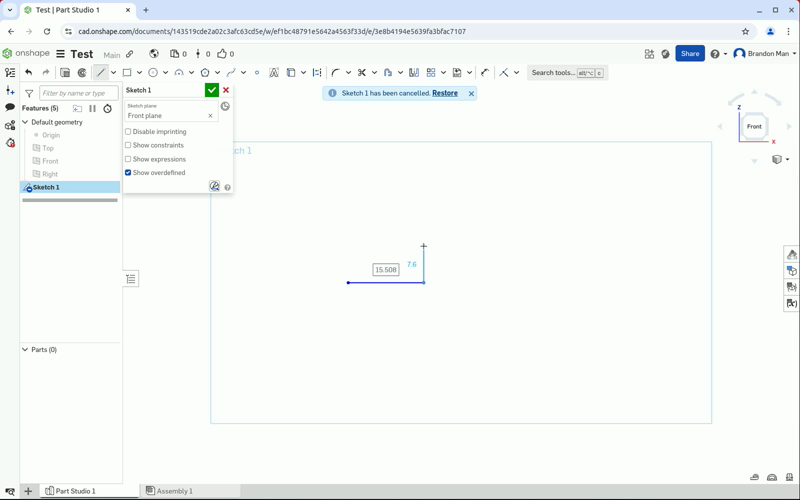
click(423, 245)
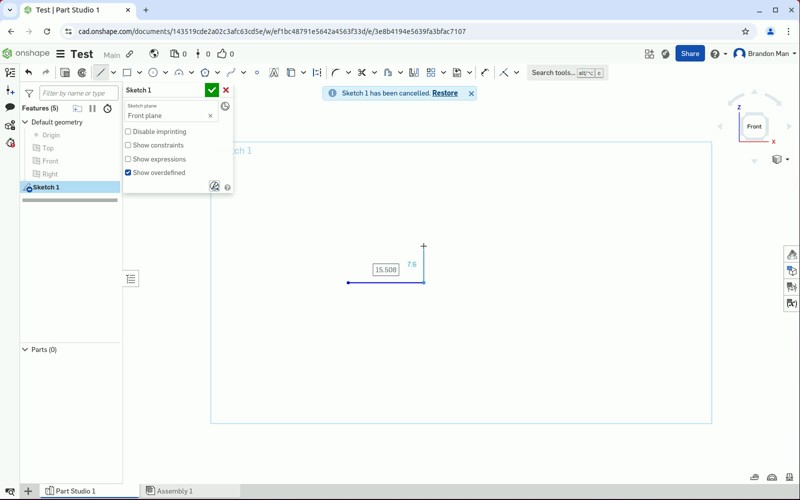
key_up(shift)
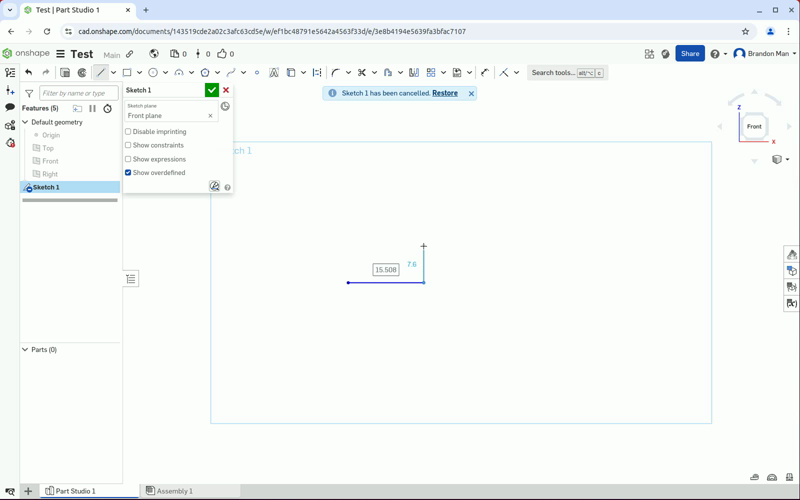
key_down(shift)
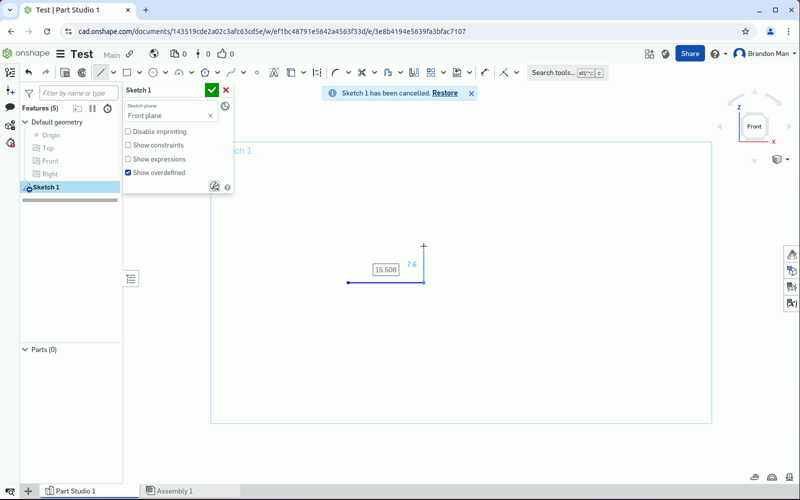
mouse_move(453, 245)
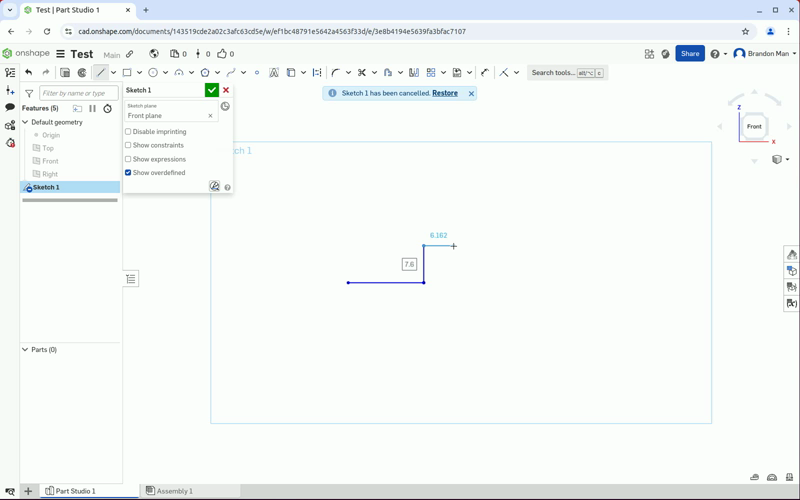
mouse_move(408, 245)
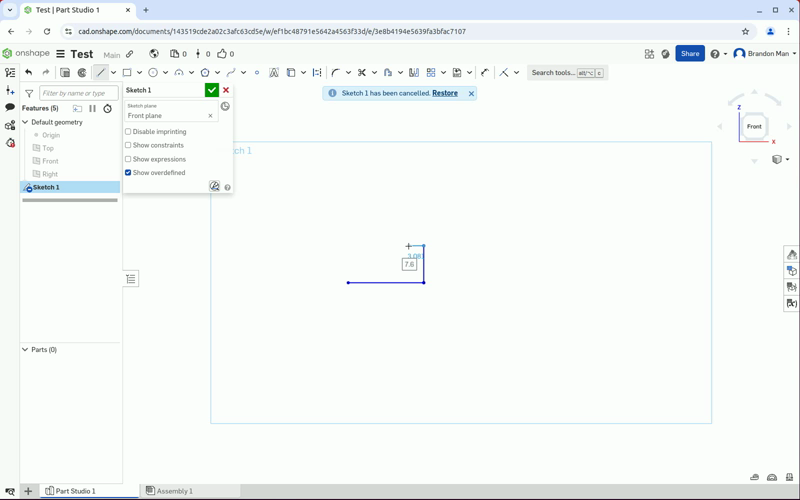
click(408, 245)
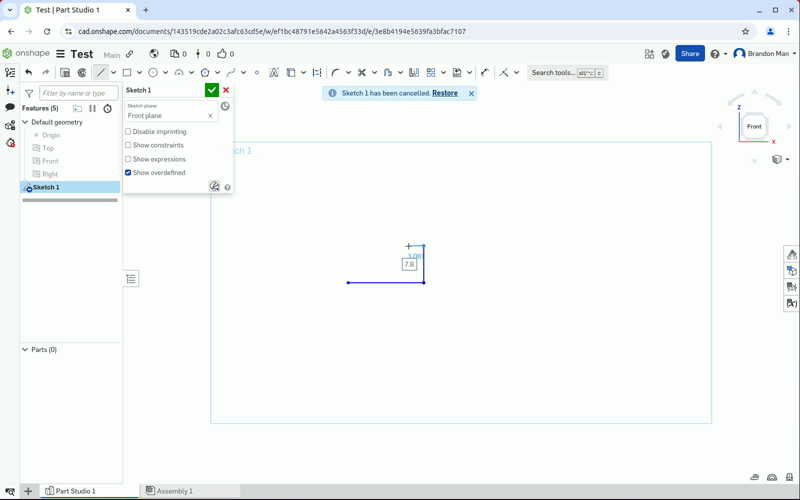
key_up(shift)
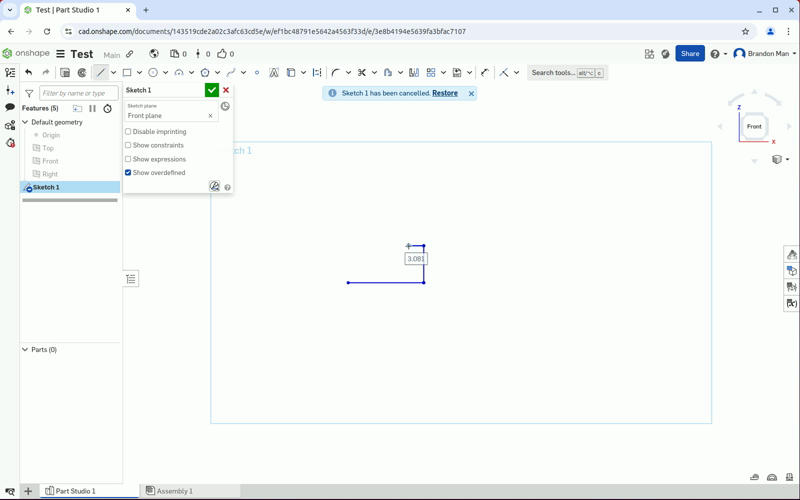
key_down(shift)
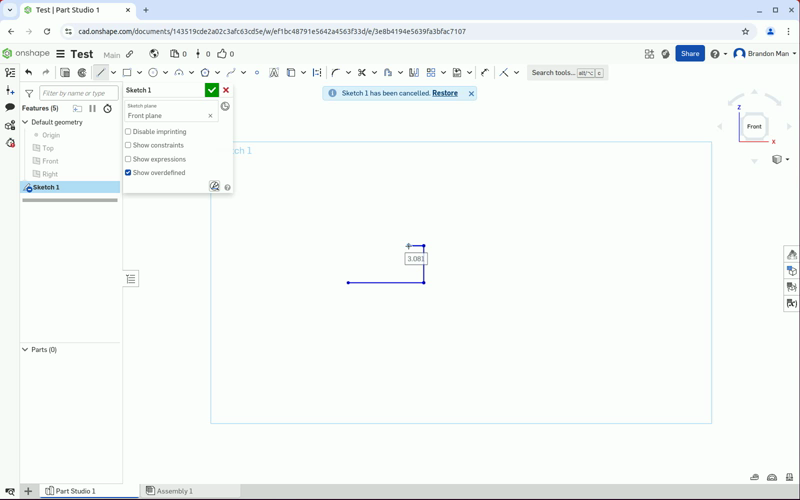
mouse_move(438, 245)
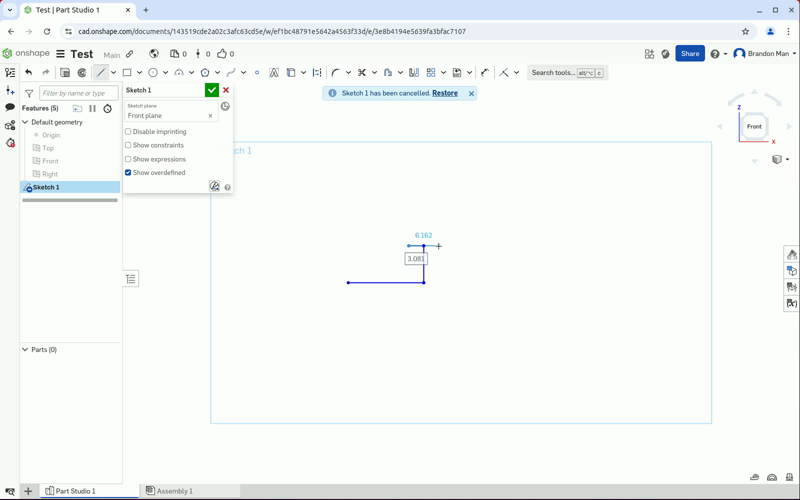
mouse_move(397, 245)
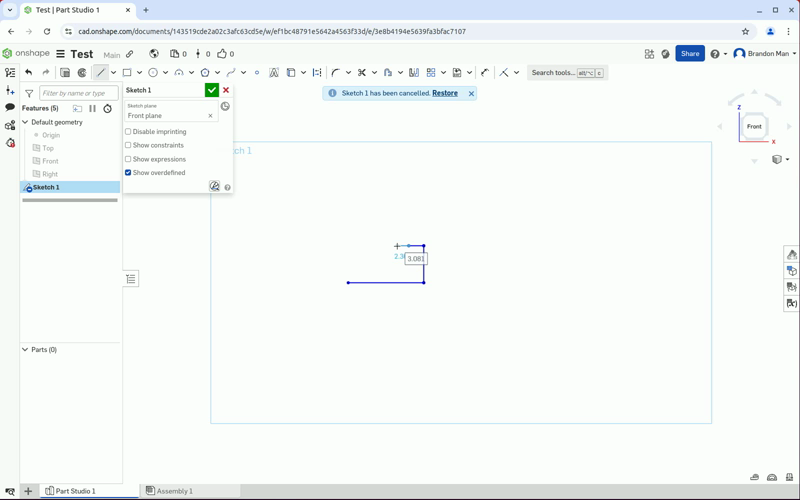
click(397, 245)
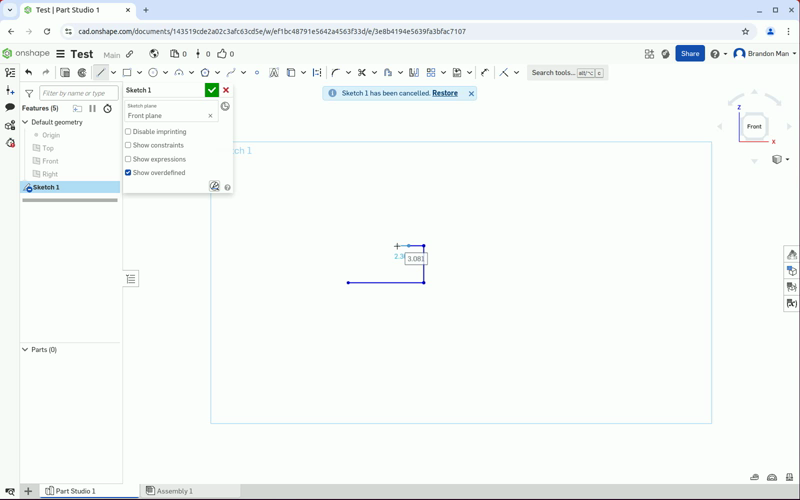
key_up(shift)
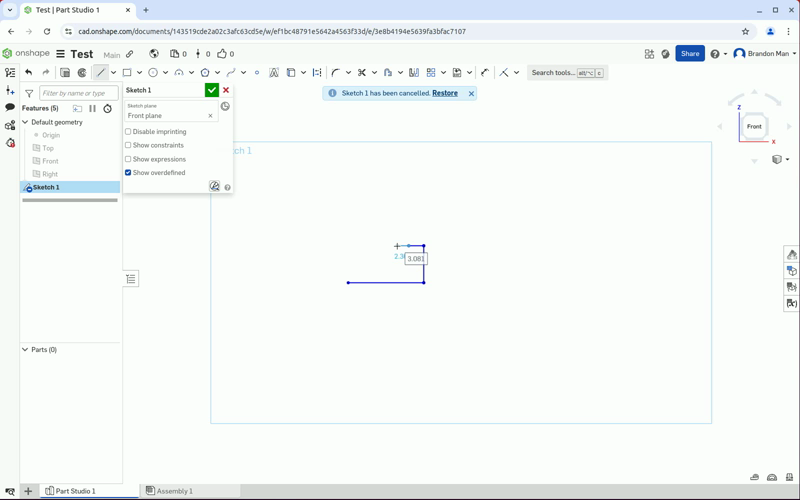
key_down(shift)
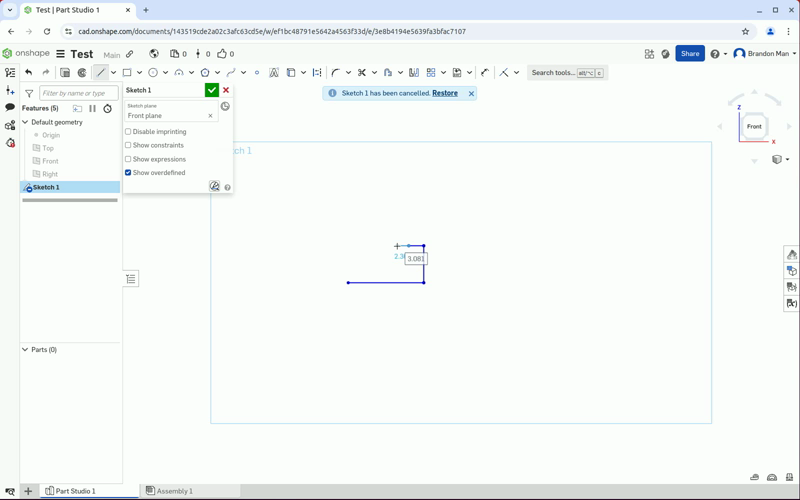
mouse_move(427, 245)
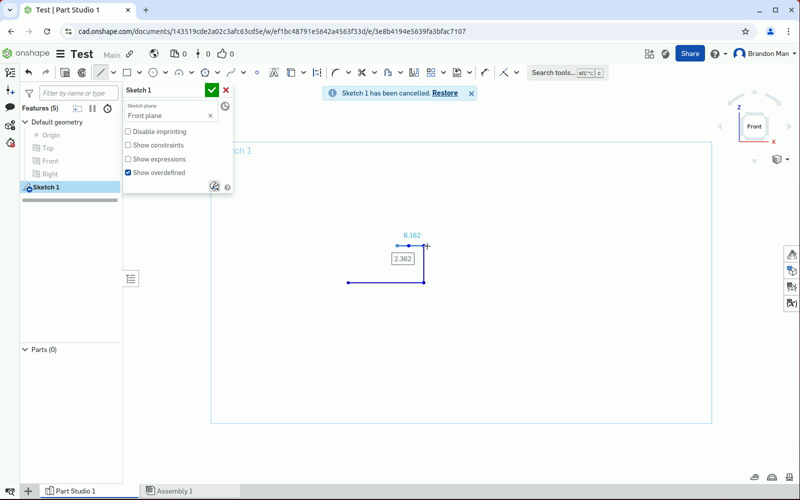
mouse_move(374, 245)
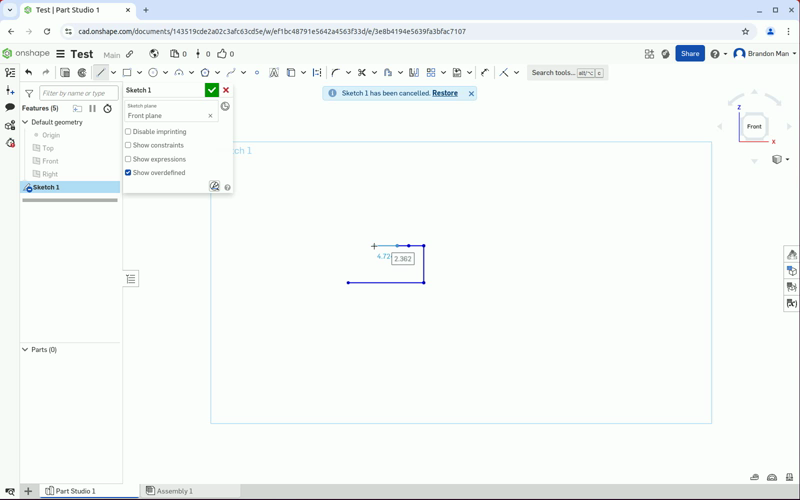
click(374, 245)
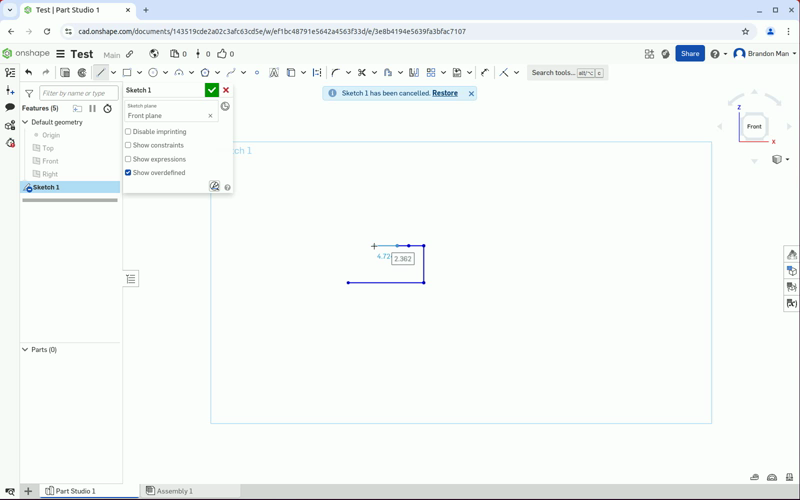
key_up(shift)
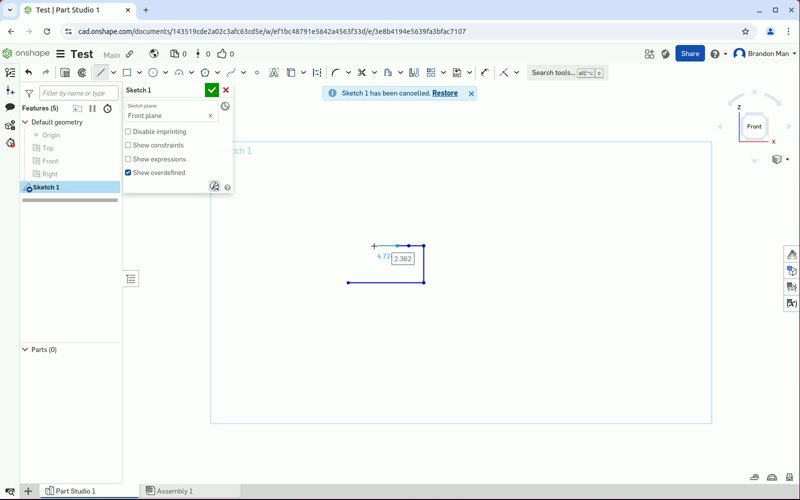
key_down(shift)
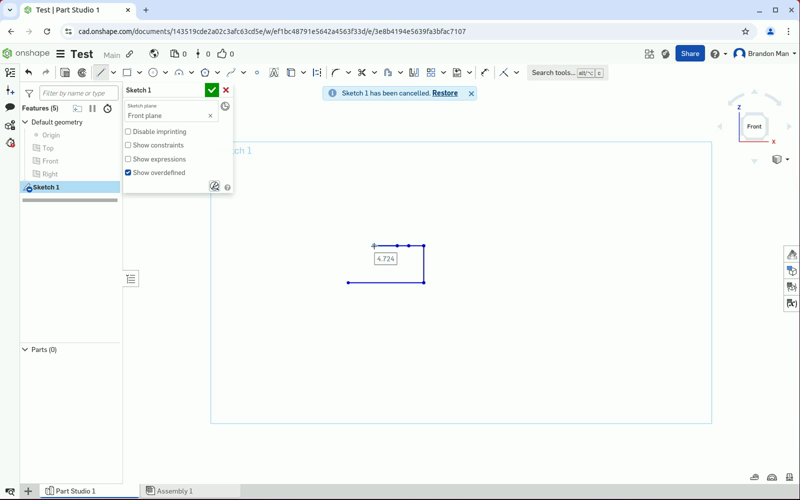
mouse_move(404, 245)
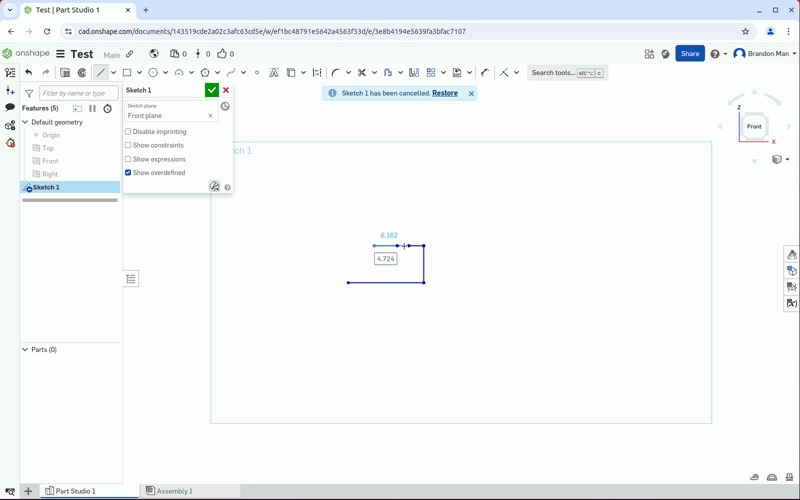
mouse_move(363, 245)
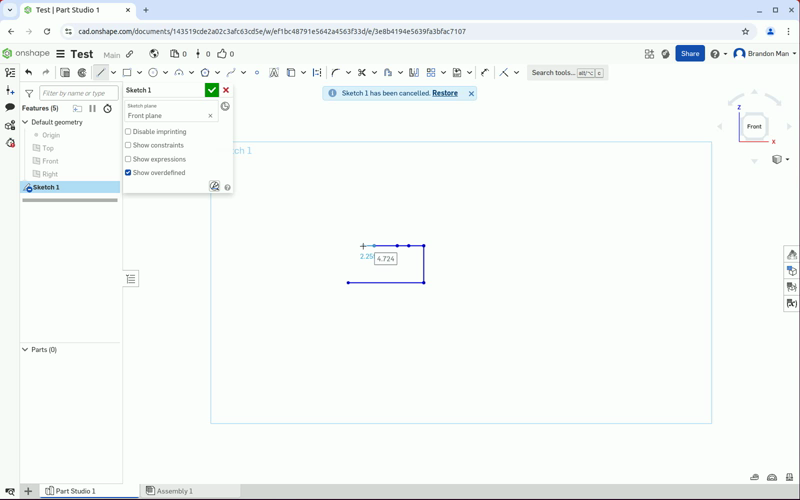
click(363, 245)
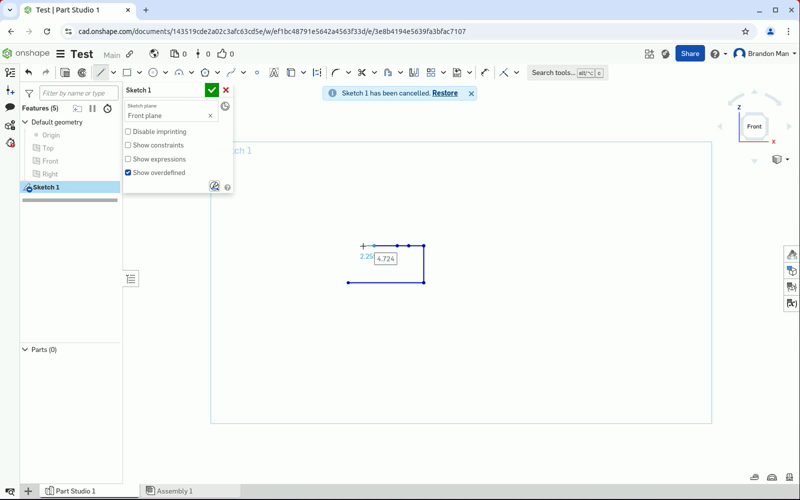
key_up(shift)
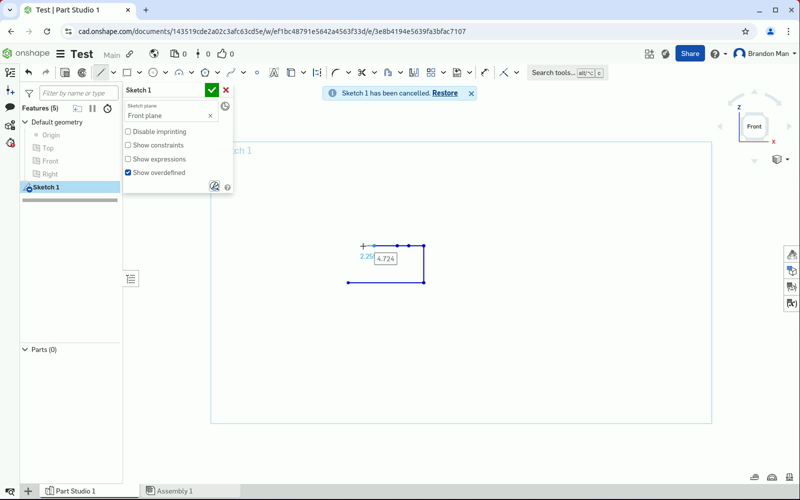
key_down(shift)
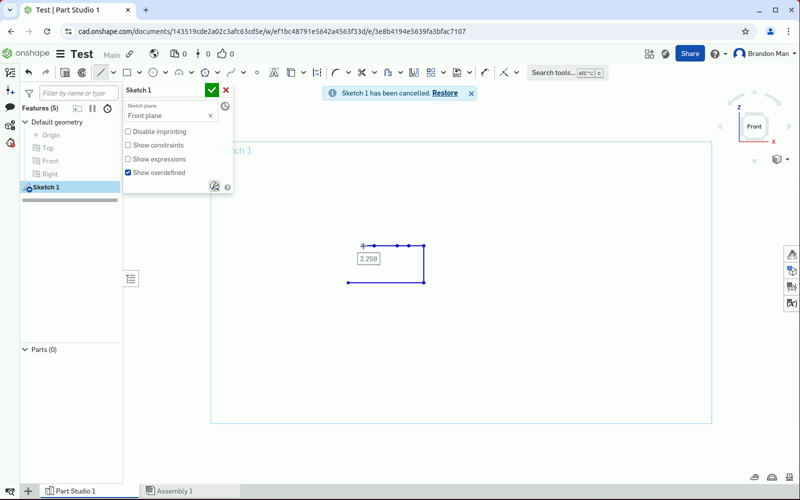
mouse_move(393, 245)
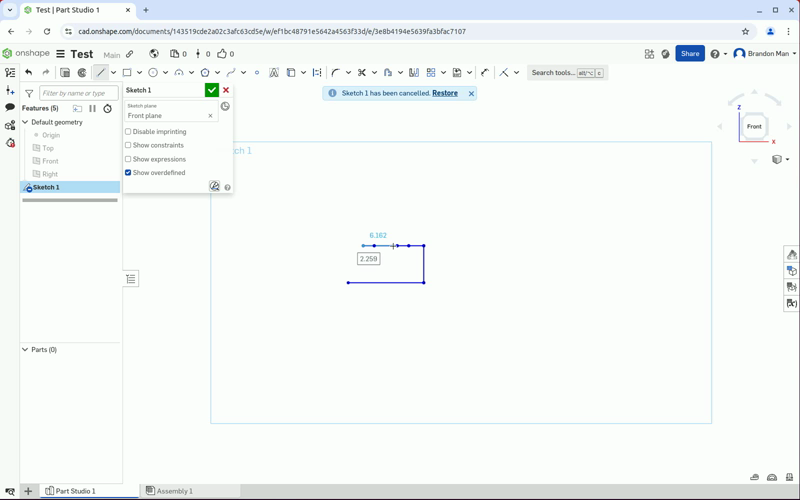
mouse_move(348, 245)
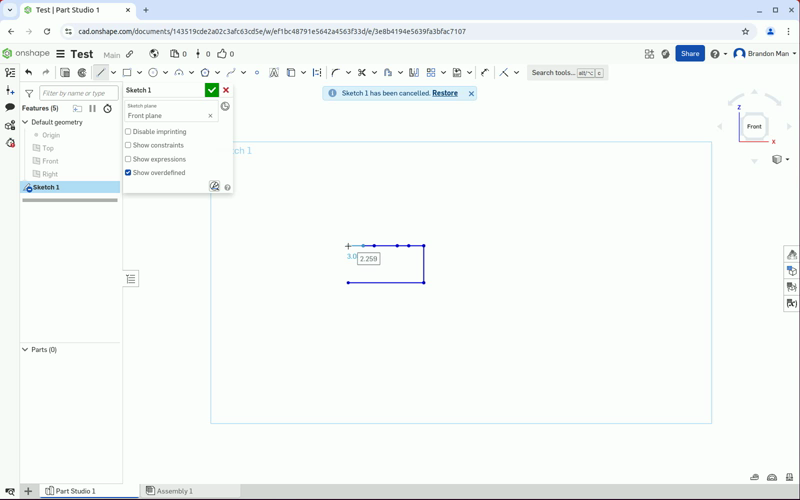
click(348, 245)
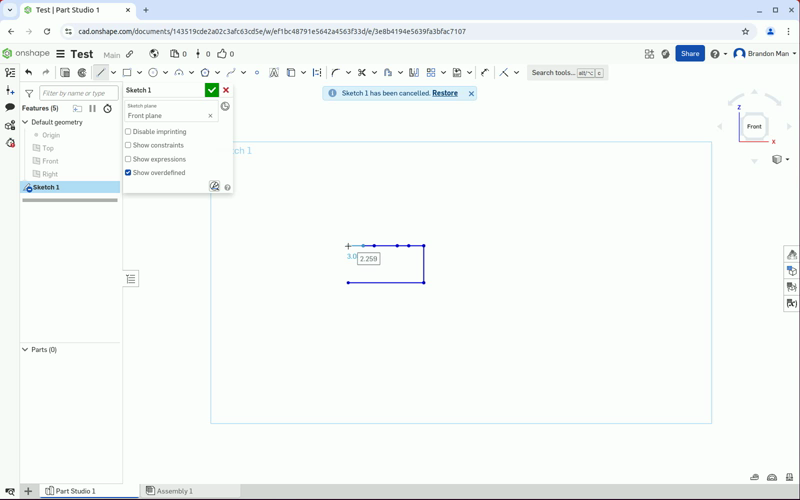
key_up(shift)
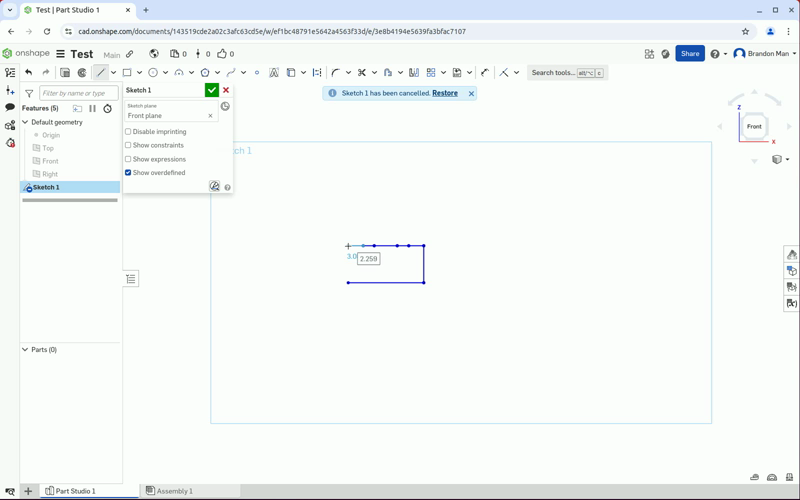
mouse_move(378, 245)
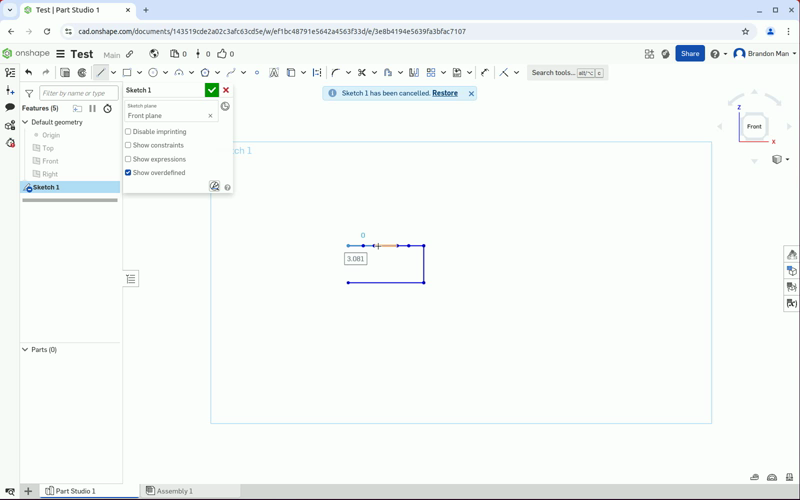
key_down(shift)
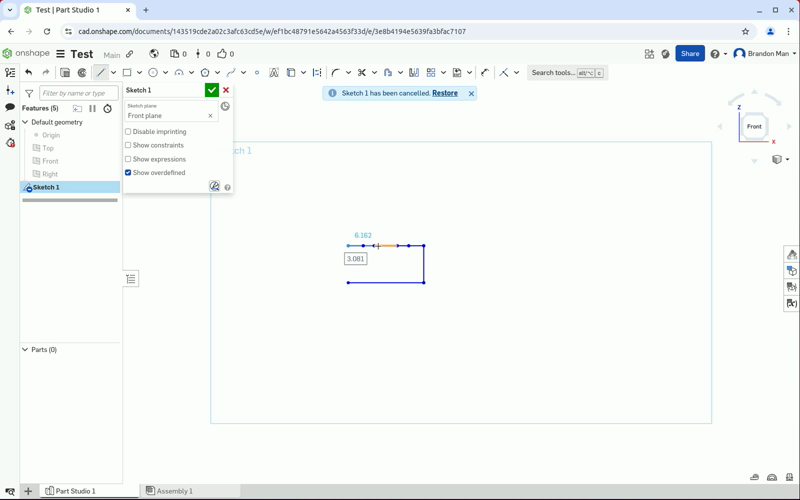
mouse_move(348, 282)
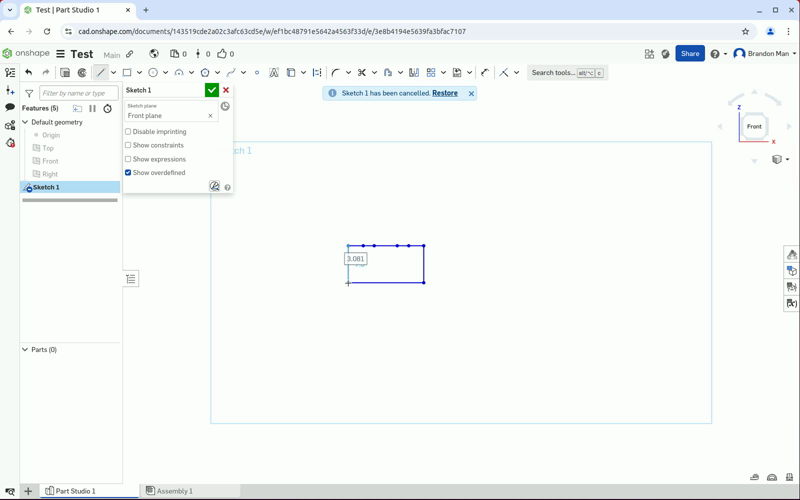
key_up(shift)
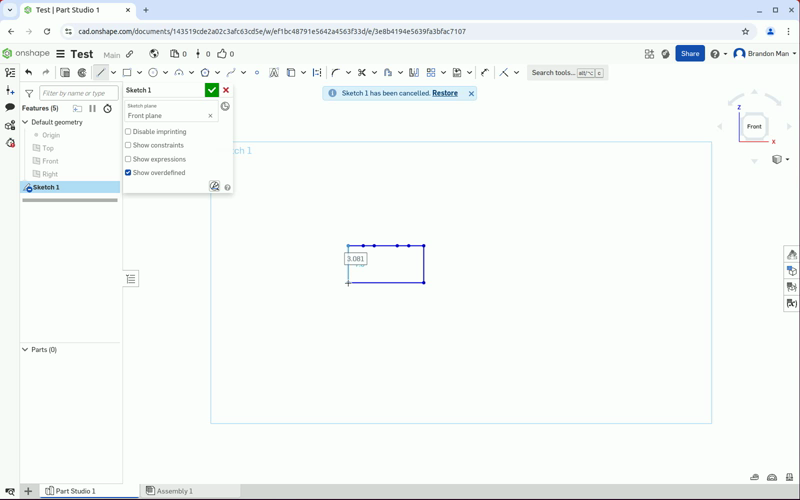
click(348, 282)
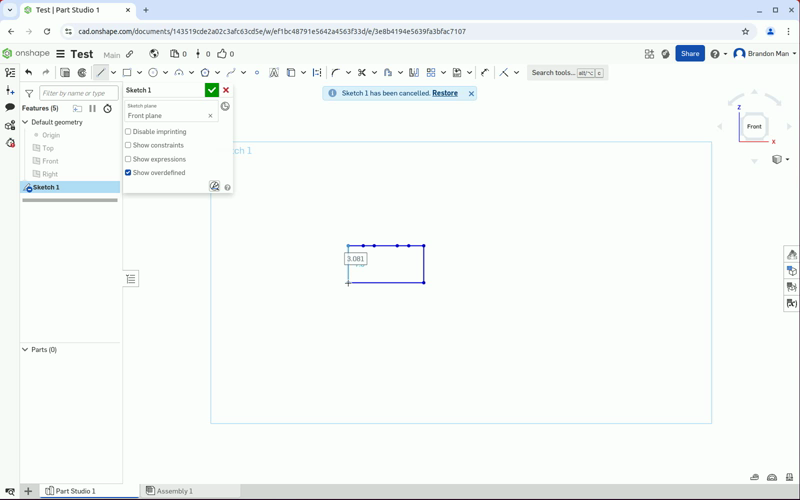
key(esc)
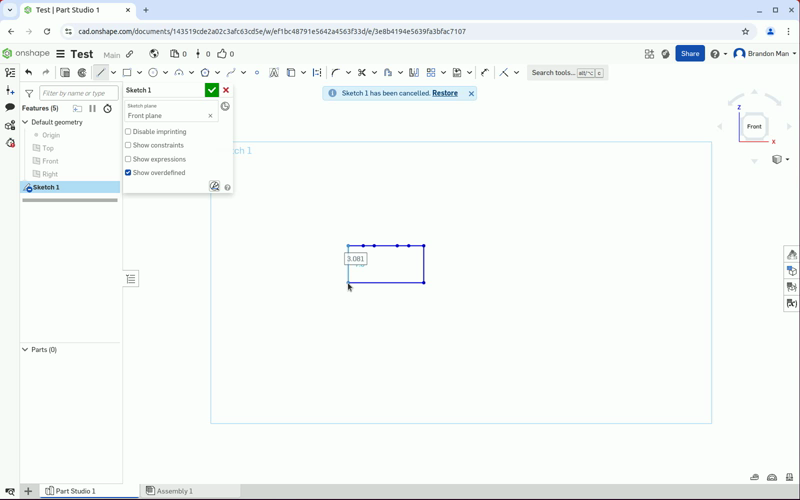
key(c)
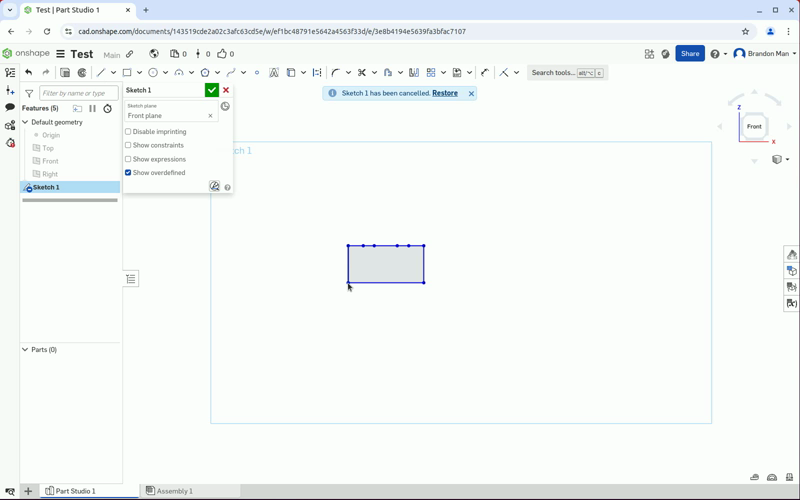
key_down(shift)
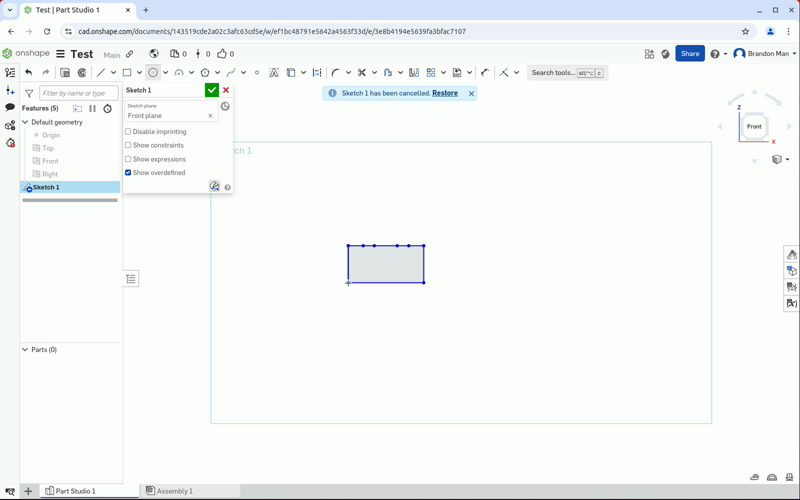
mouse_move(367, 264)
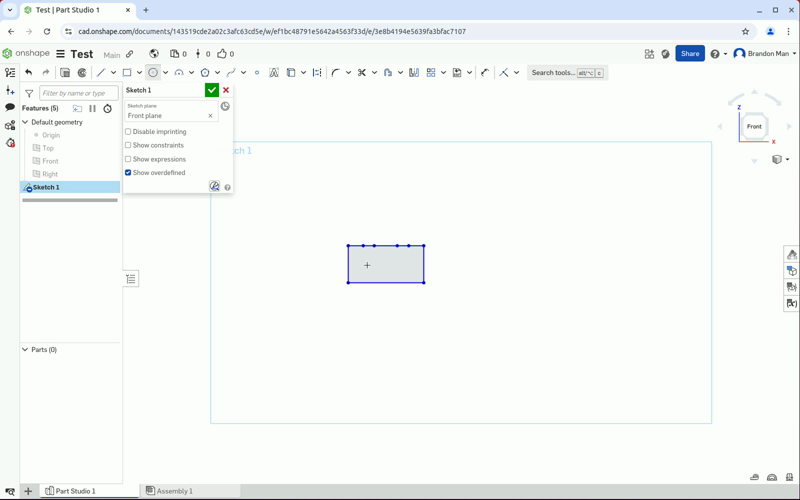
click(367, 264)
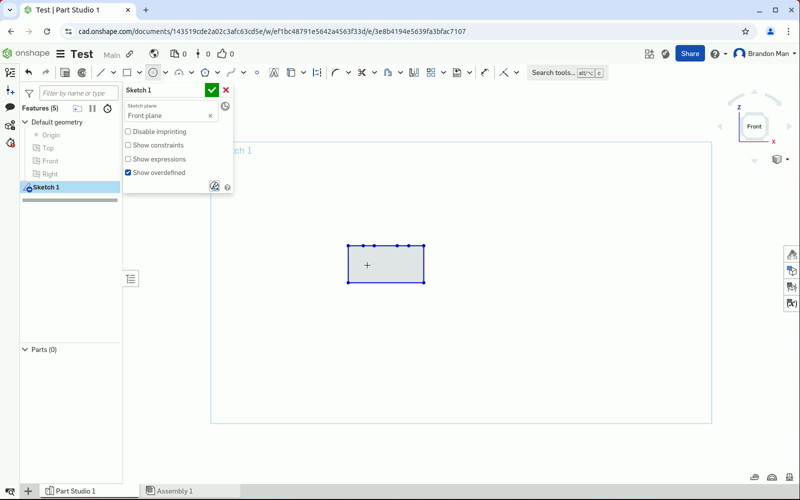
key_up(shift)
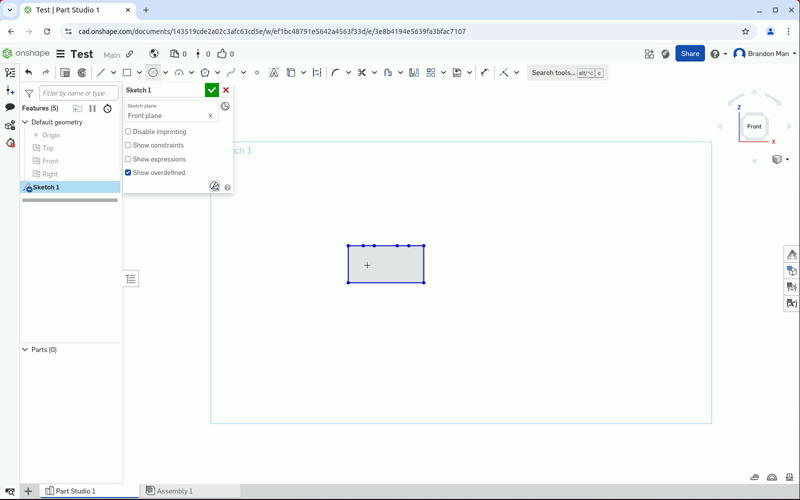
mouse_move(379, 264)
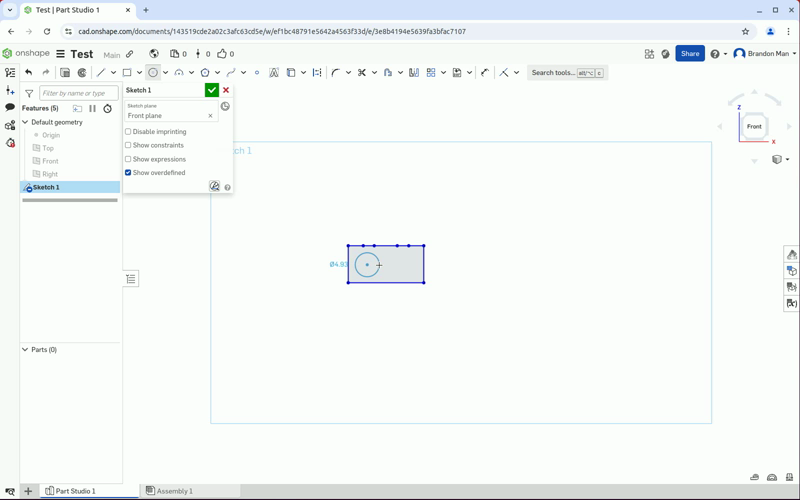
click(379, 264)
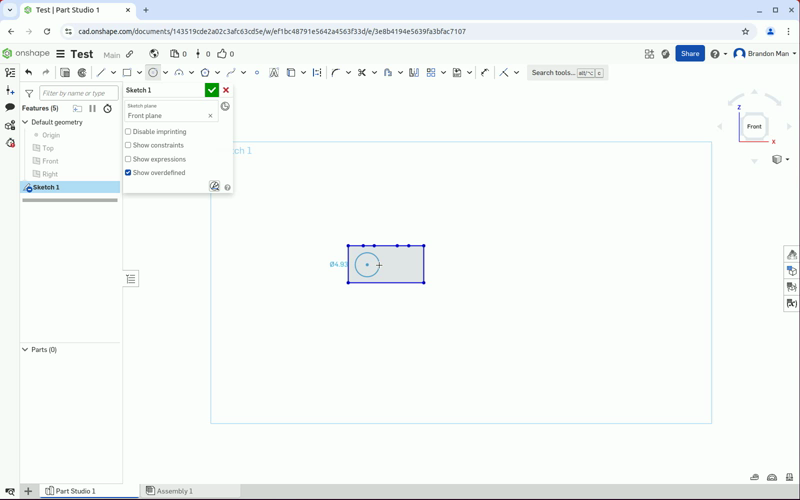
key(esc)
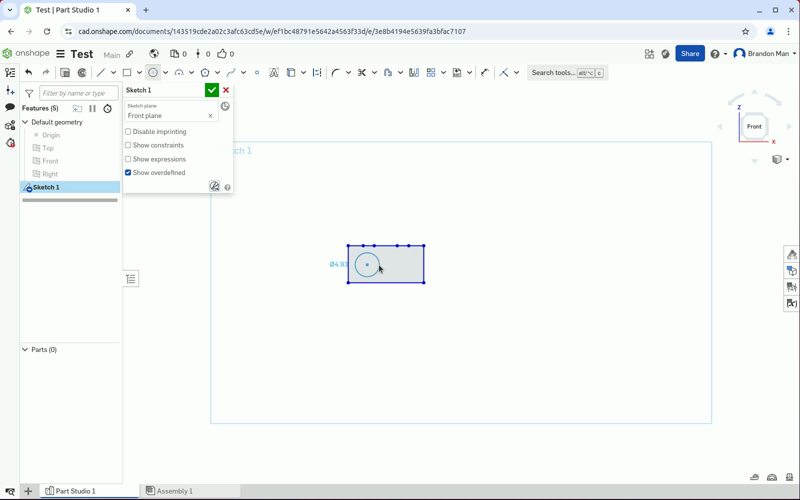
key(c)
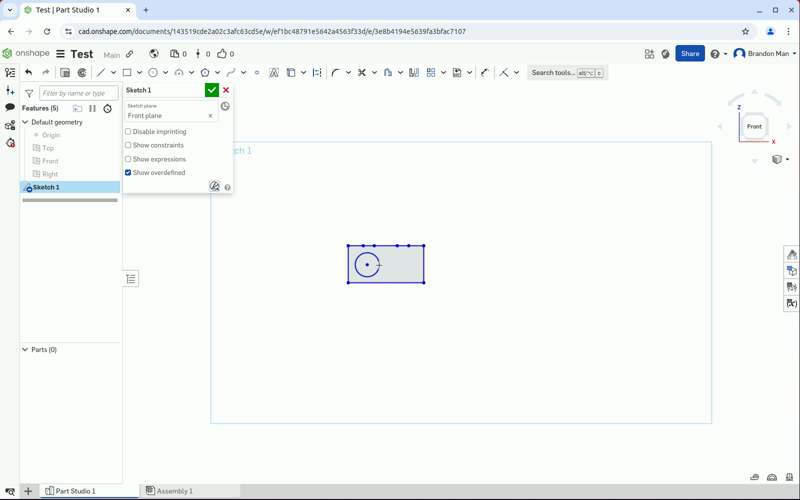
key_down(shift)
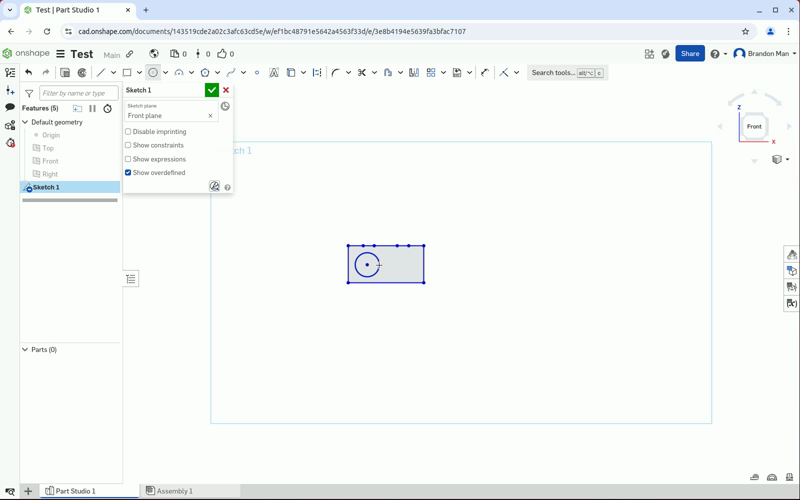
mouse_move(405, 264)
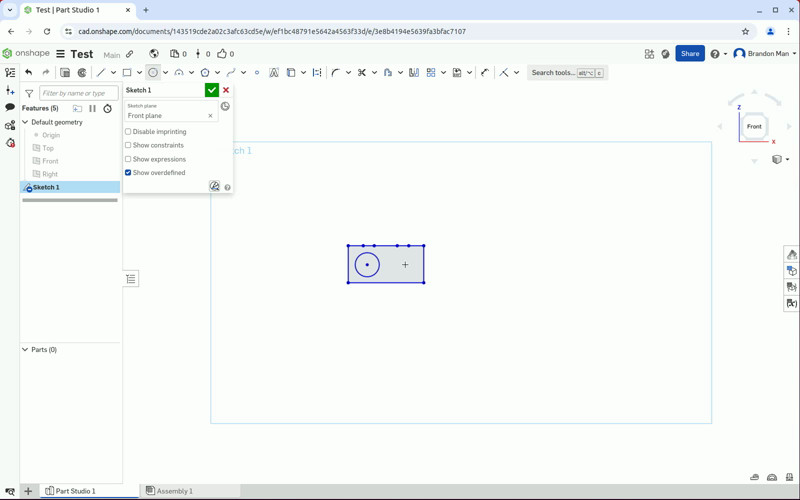
click(405, 264)
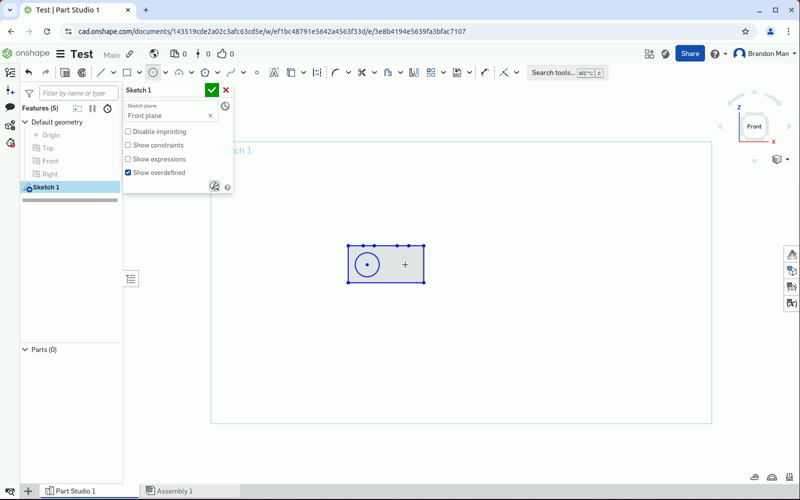
key_up(shift)
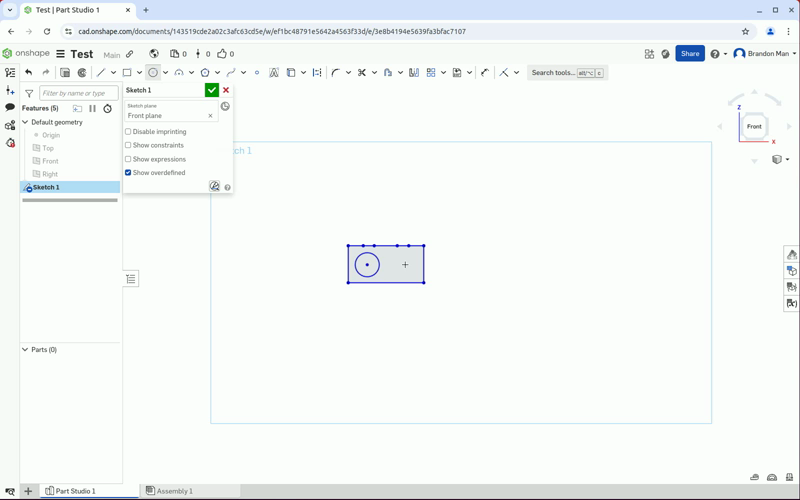
mouse_move(417, 264)
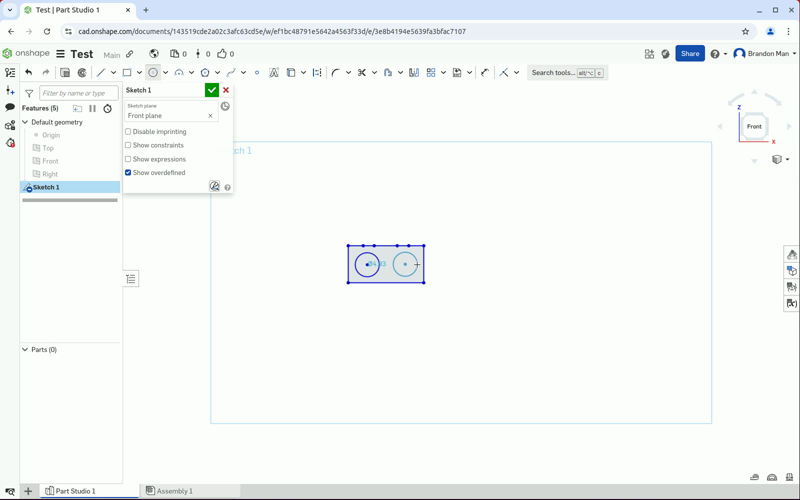
click(417, 264)
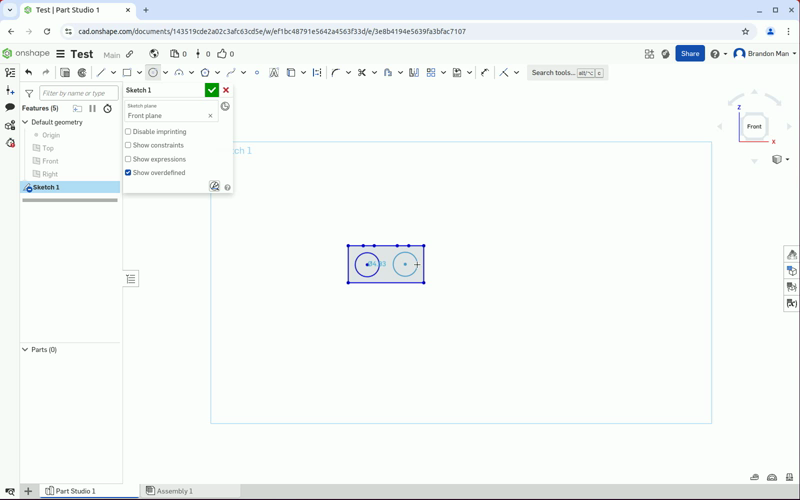
key(esc)
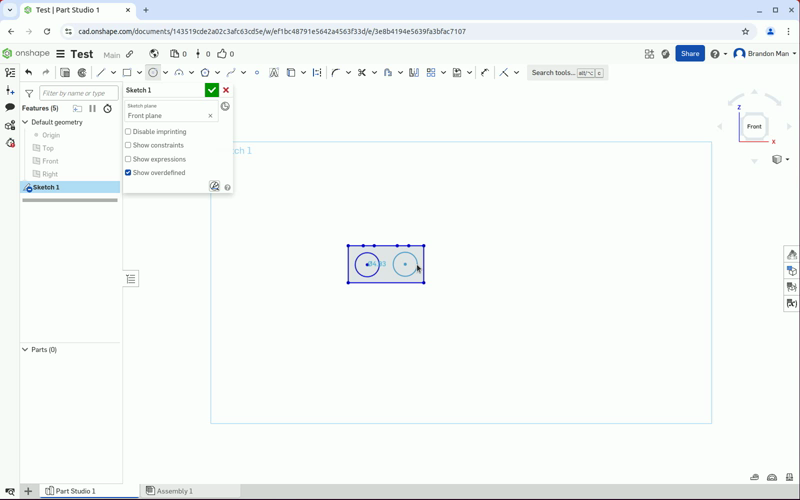
mouse_move(415, 255)
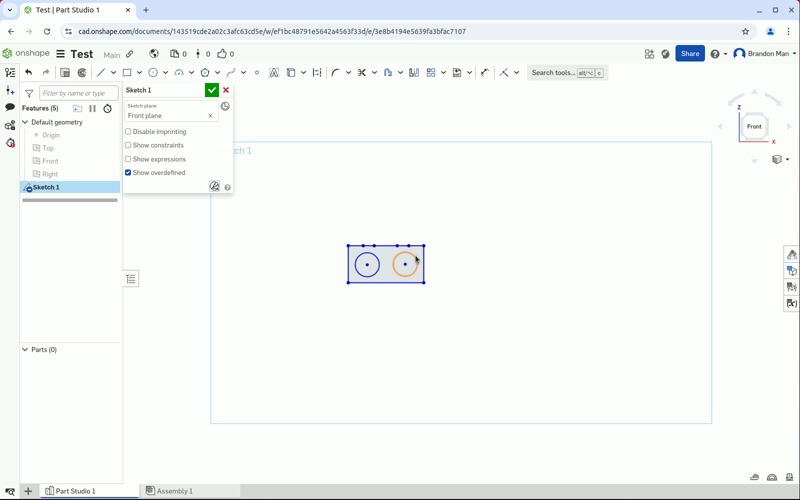
click(415, 255)
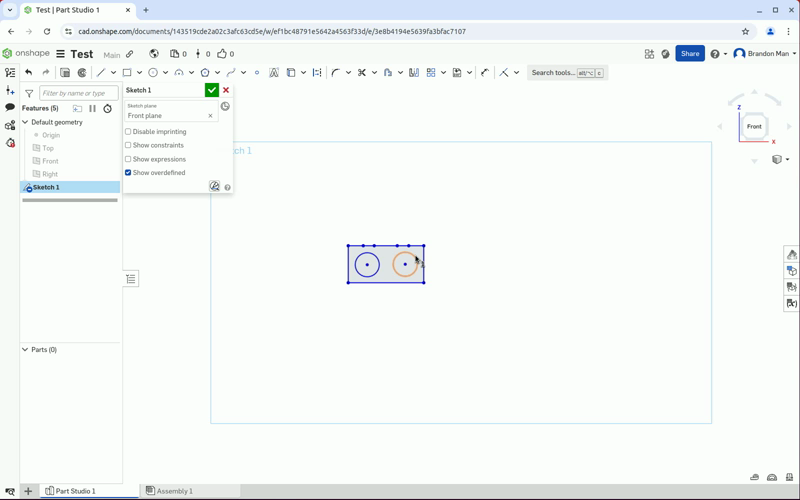
mouse_move(73, 352)
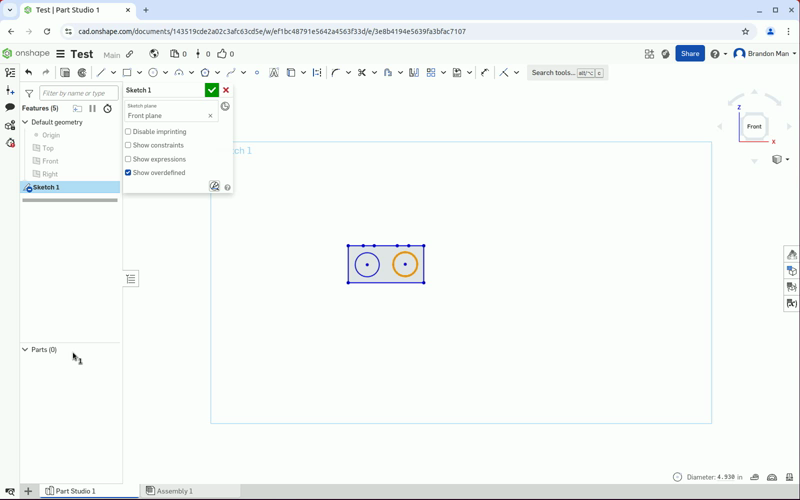
key(shift+y)
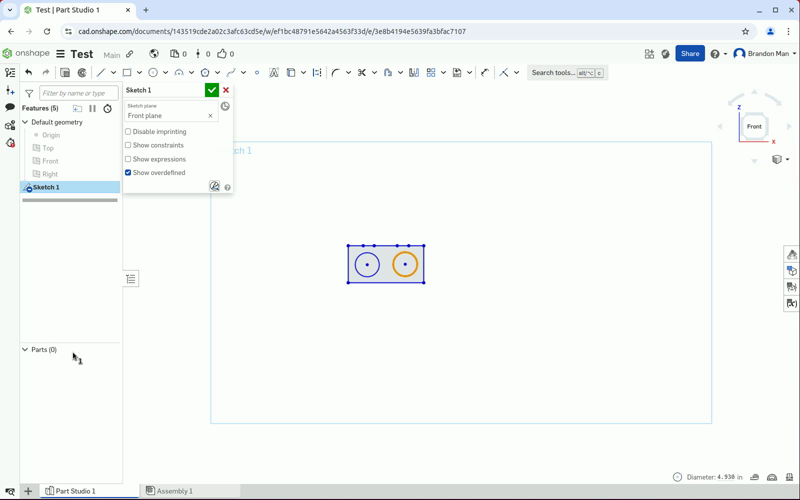
key(shift+e)
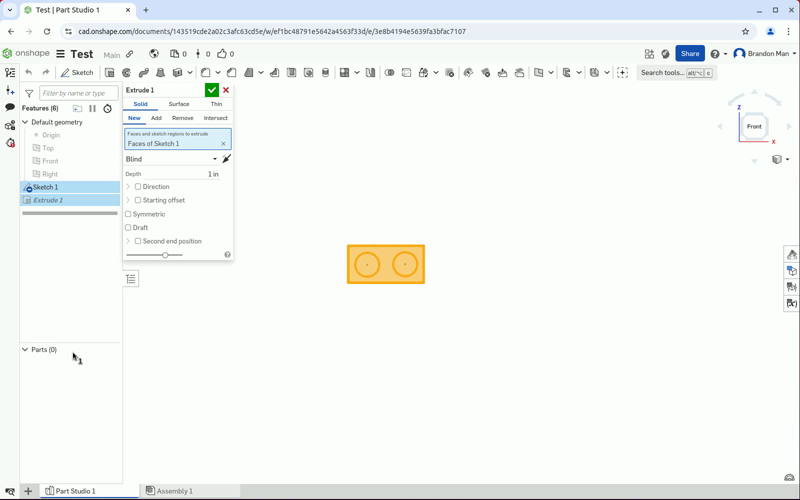
mouse_move(143, 106)
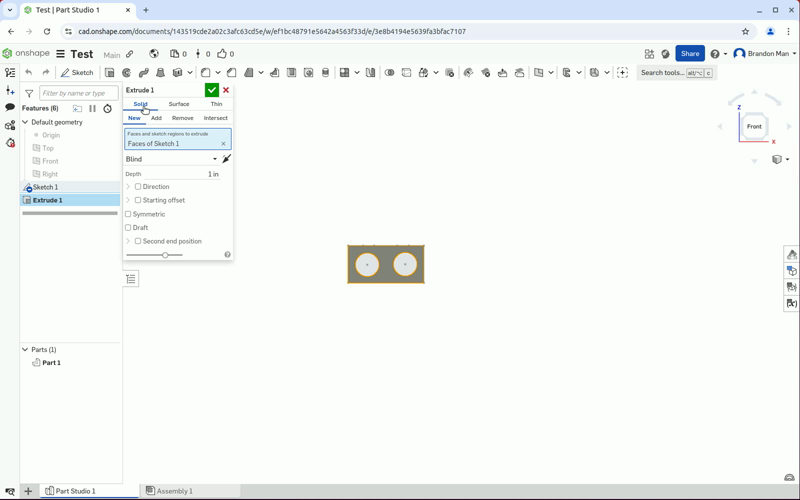
click(143, 106)
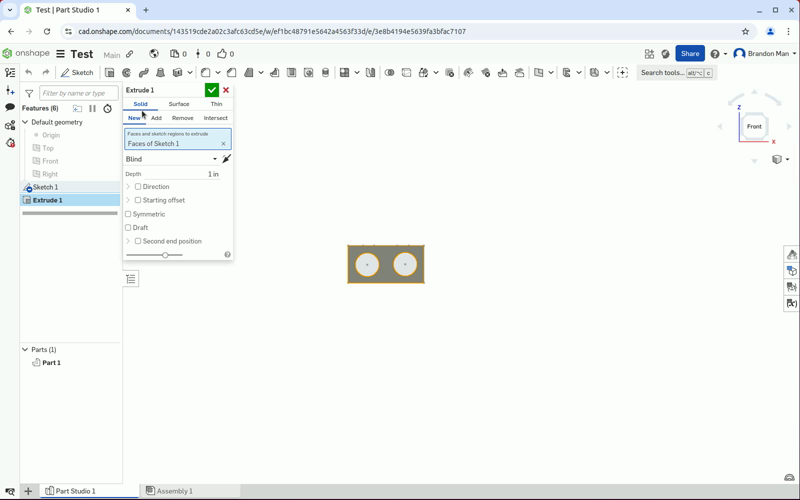
mouse_move(137, 120)
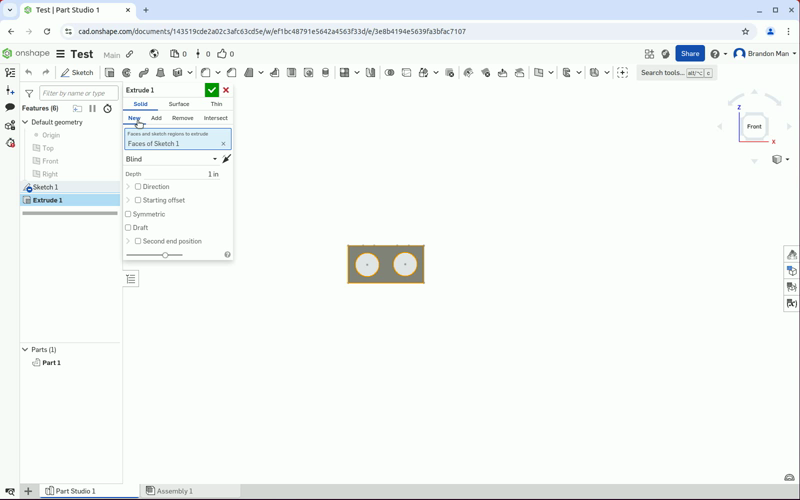
click(137, 120)
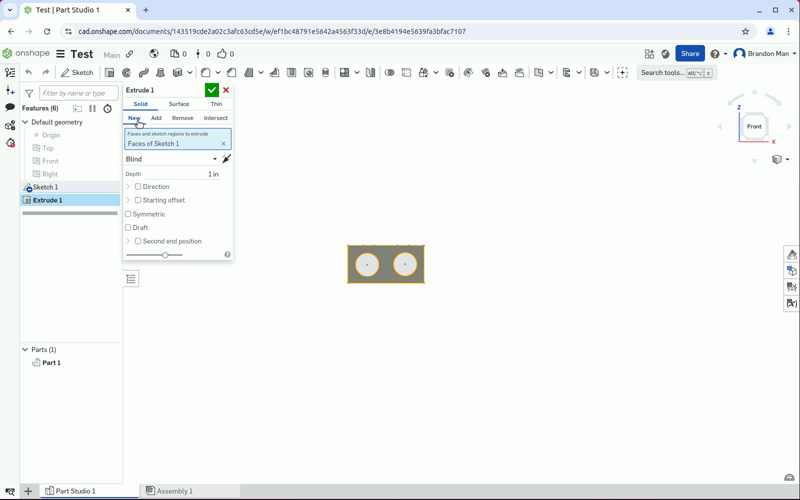
key(tab, 4)
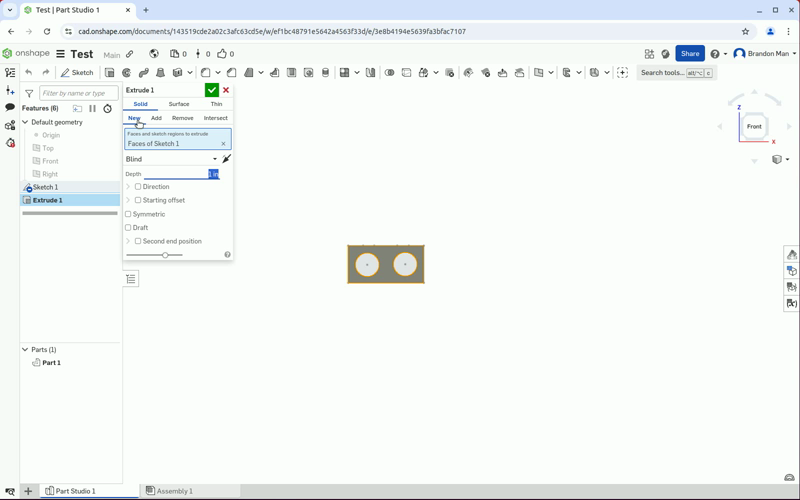
text(2.889)
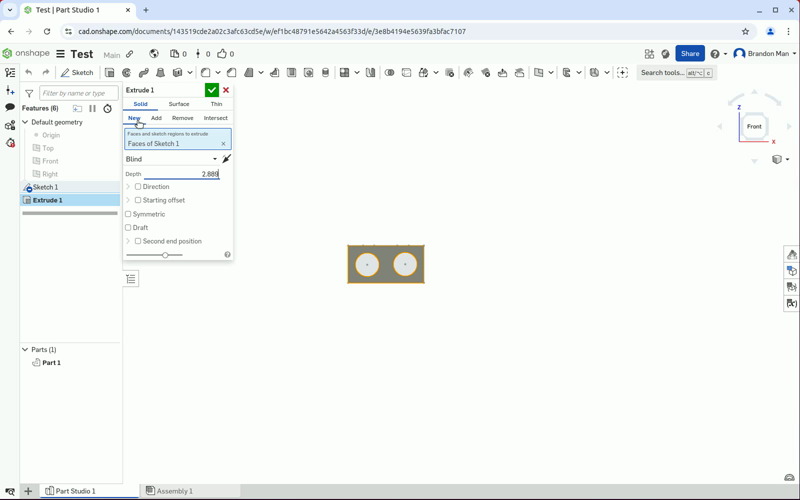
key(enter)
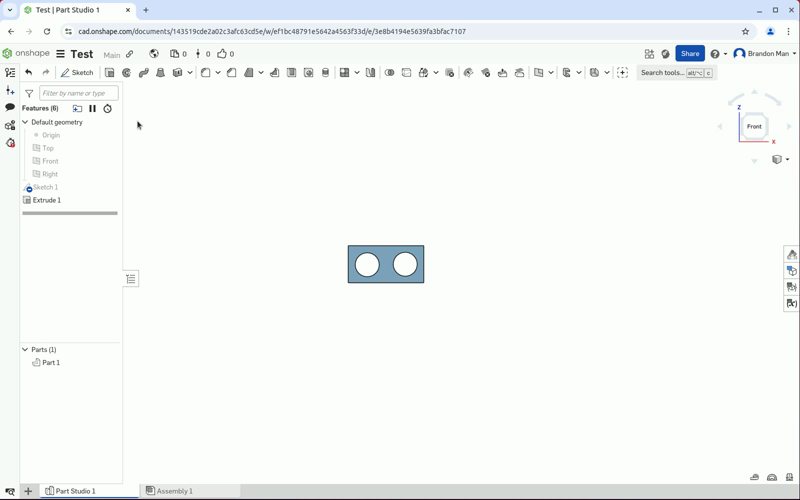
key(shift+h)
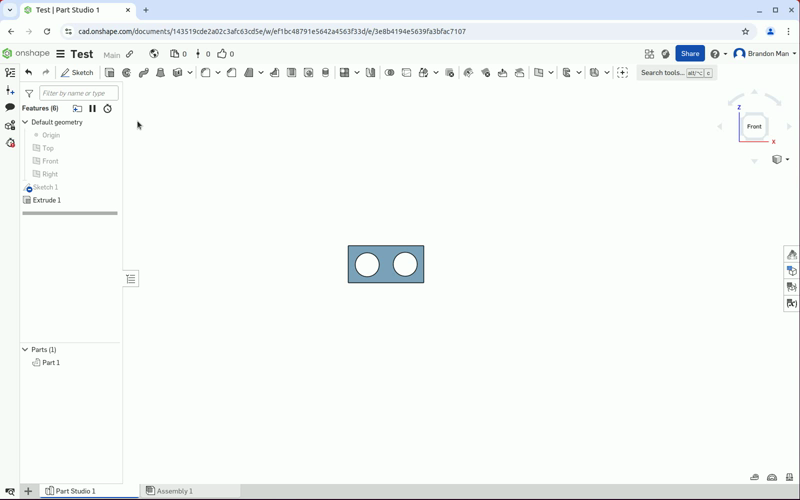
key(shift+h)
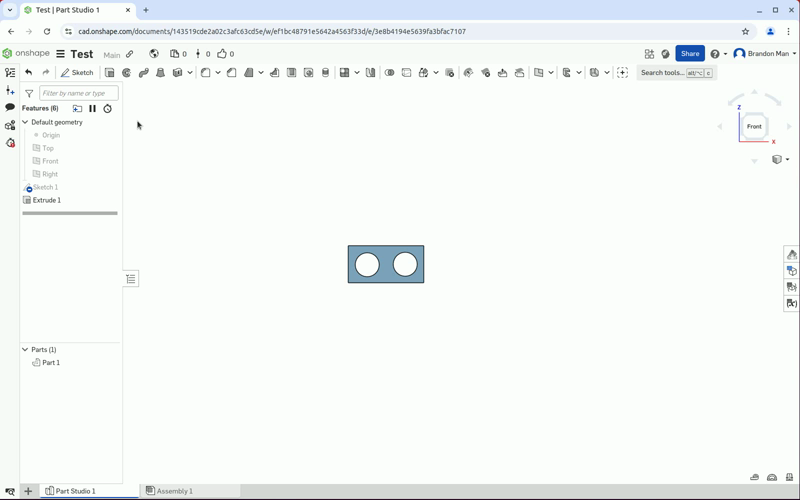
mouse_move(73, 189)
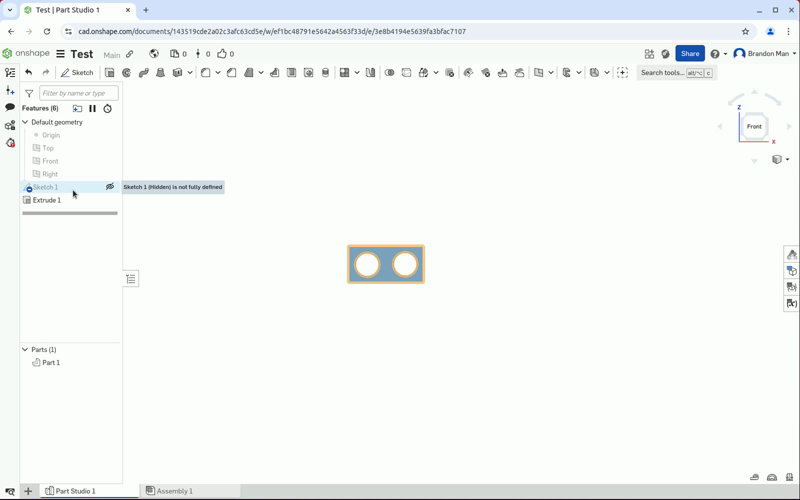
click(73, 189)
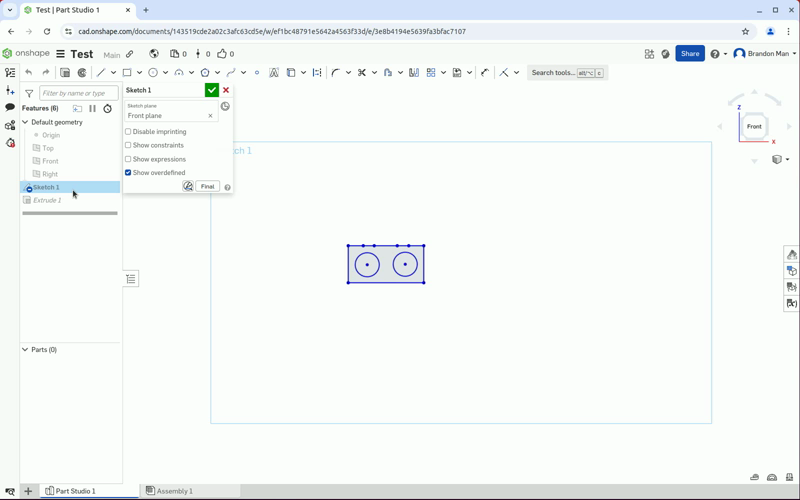
mouse_move(229, 92)
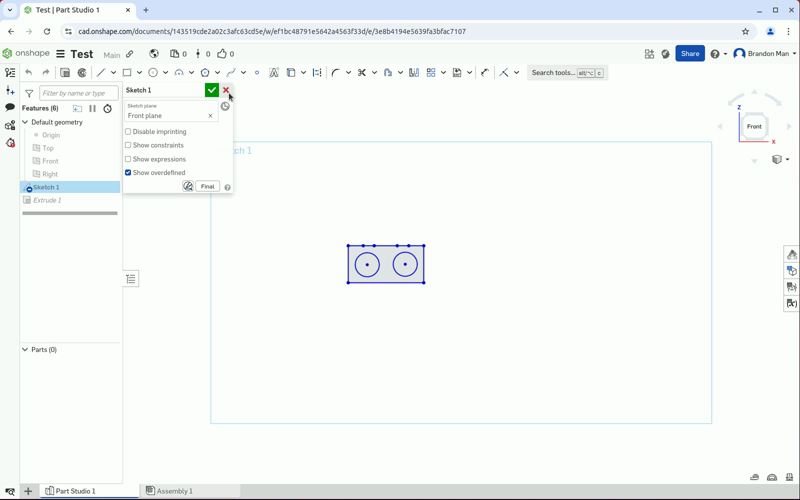
click(229, 92)
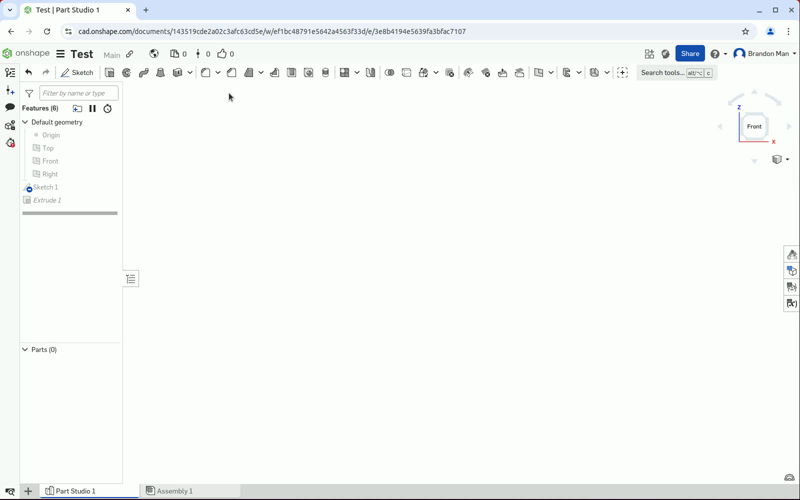
mouse_move(541, 75)
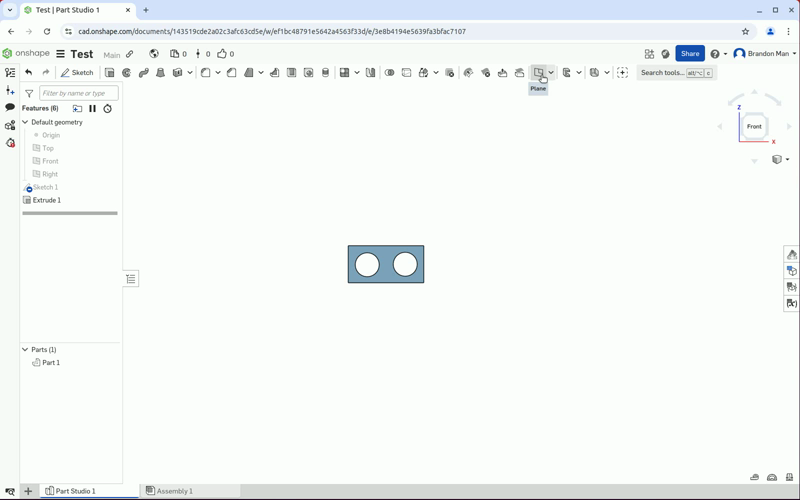
click(541, 75)
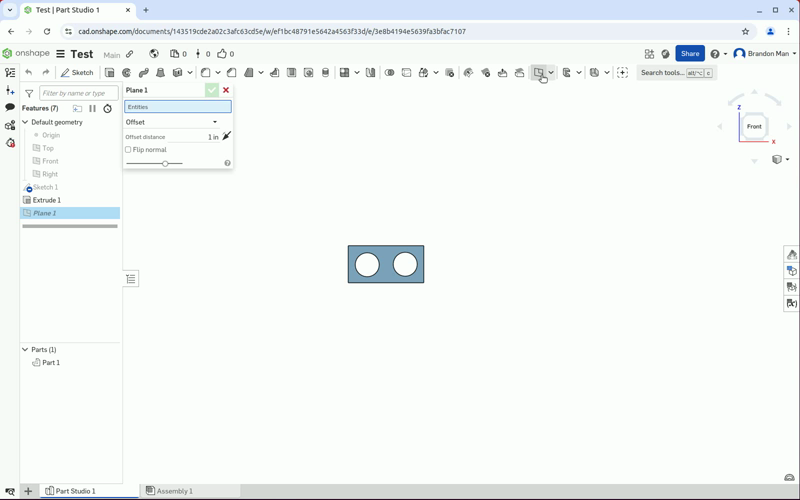
mouse_move(73, 163)
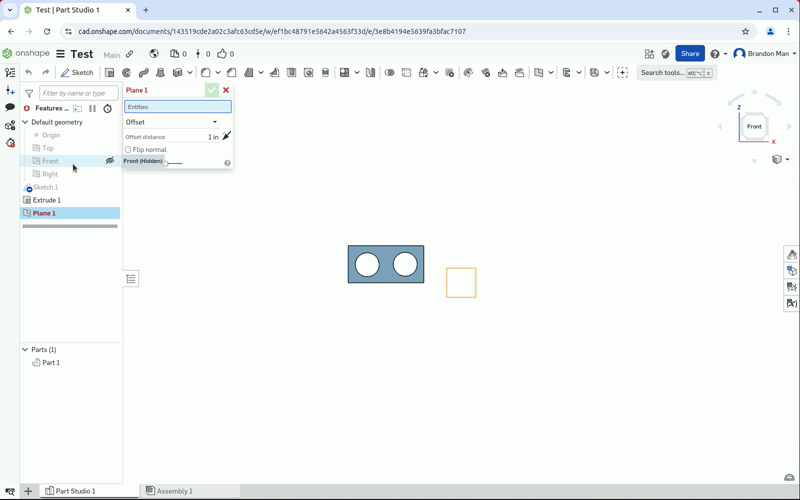
click(73, 163)
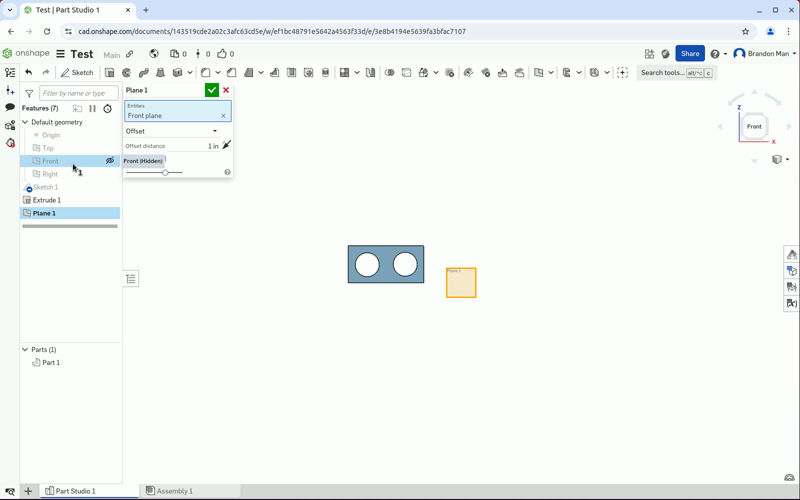
key(tab, 2)
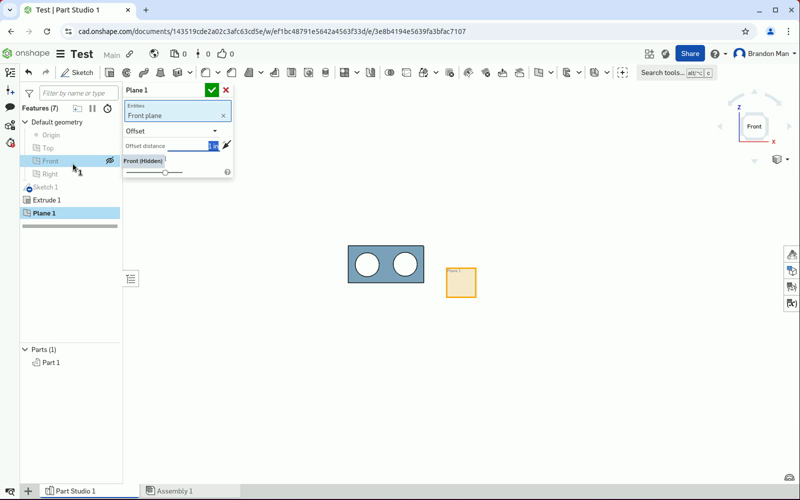
text(2.896)
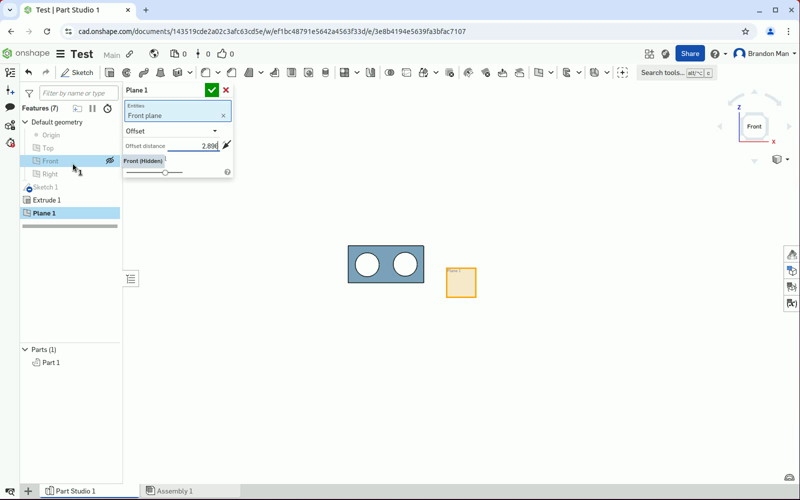
key(enter, 2)
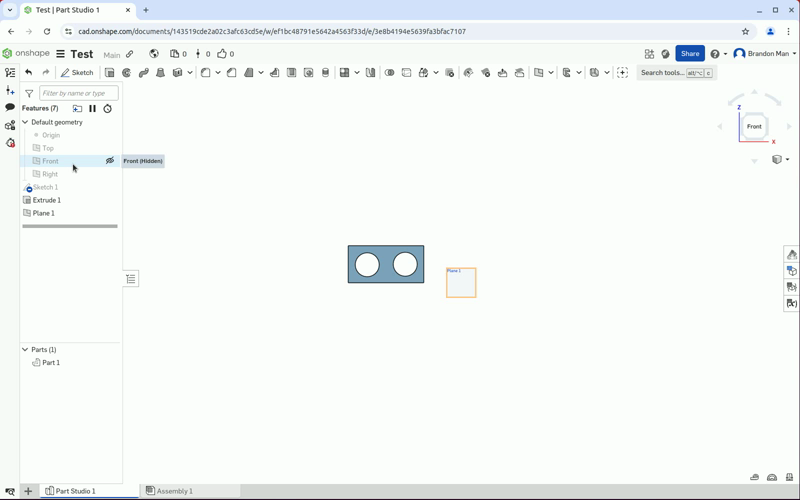
key(shift+s)
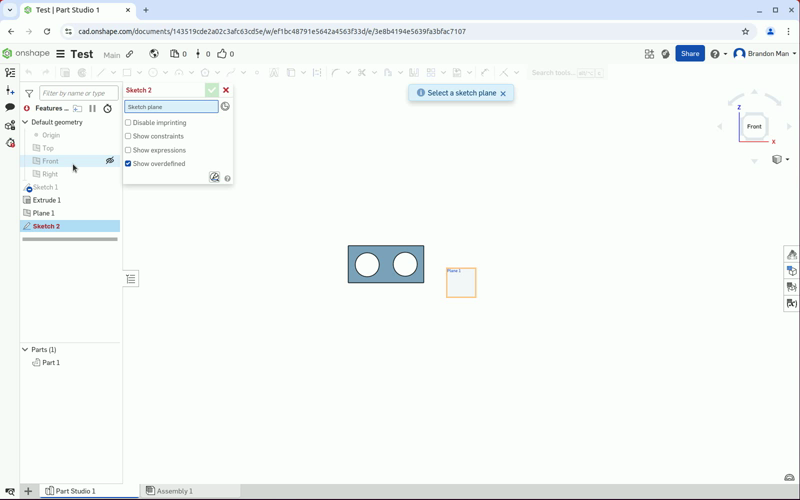
mouse_move(73, 215)
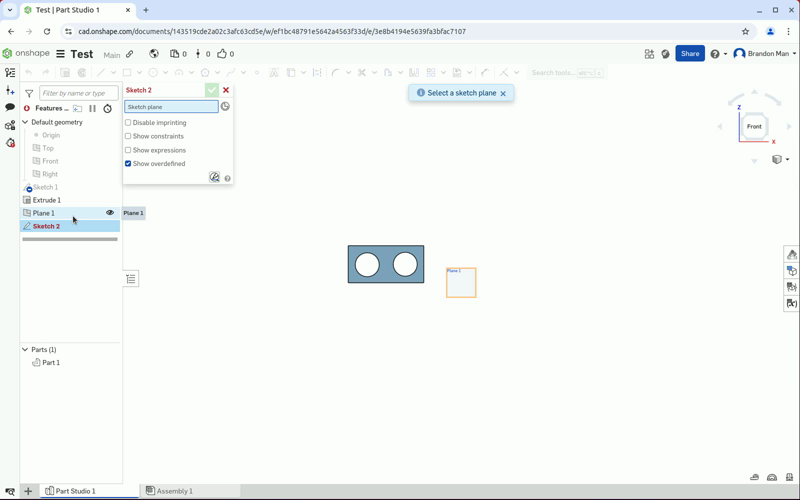
click(73, 215)
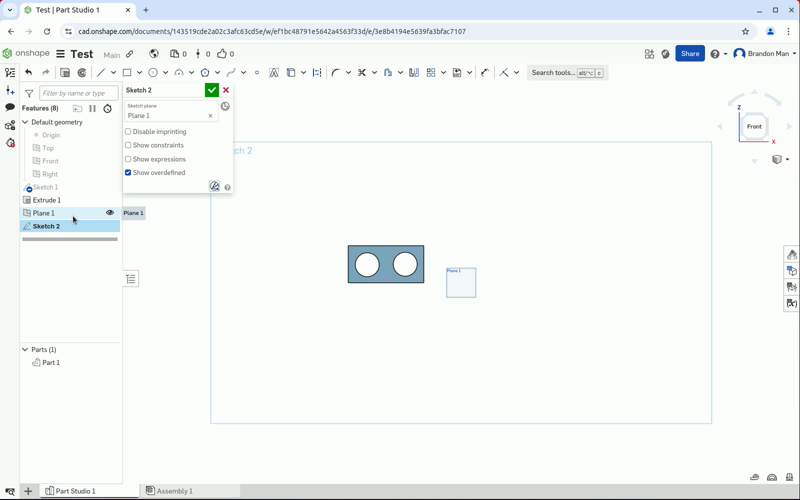
mouse_move(73, 352)
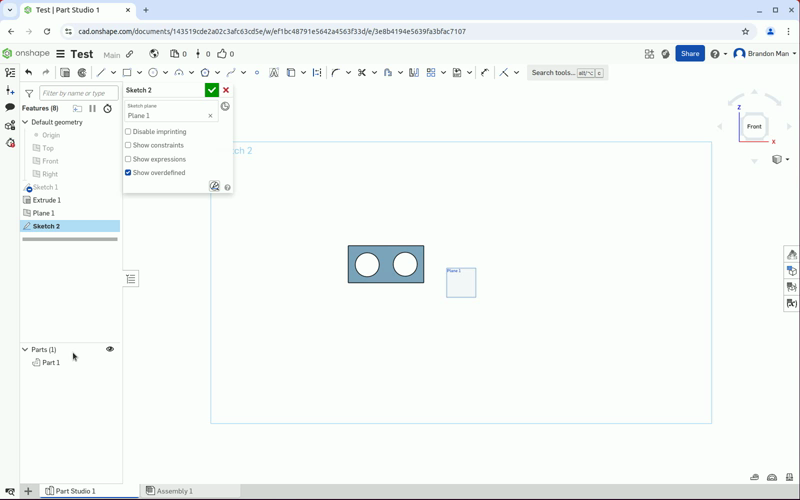
key(y)
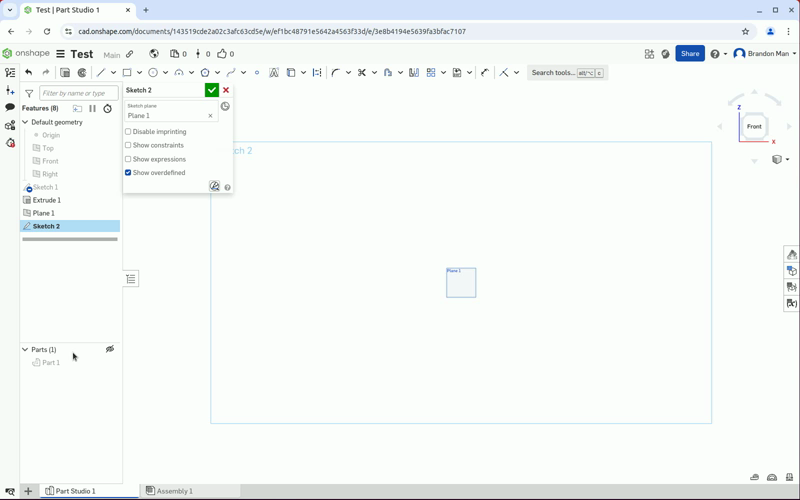
key(c)
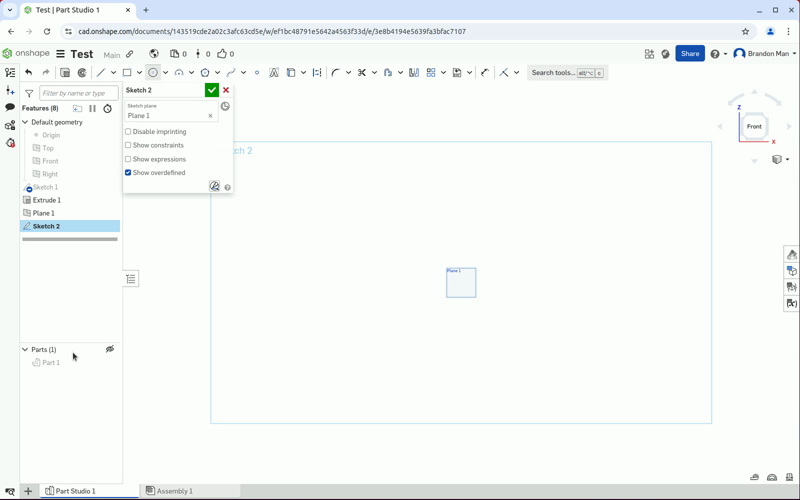
key_down(shift)
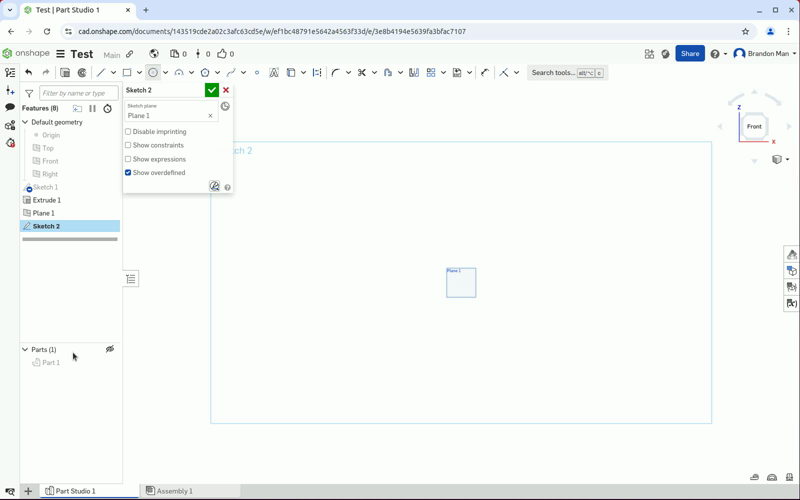
mouse_move(367, 264)
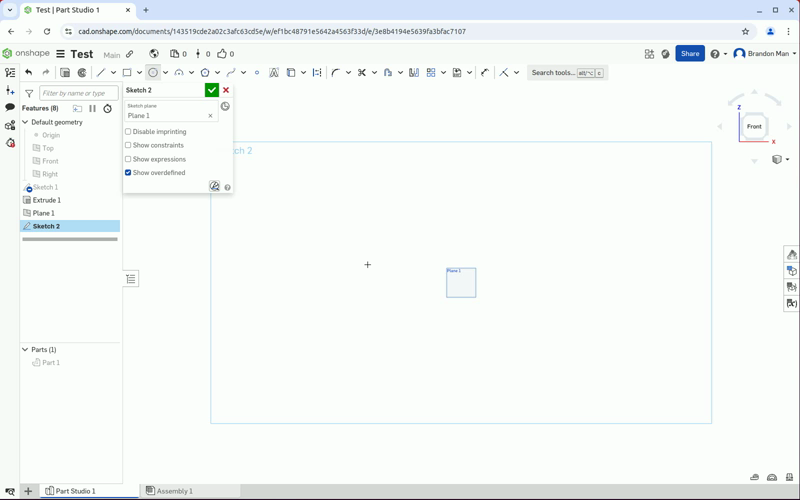
click(367, 264)
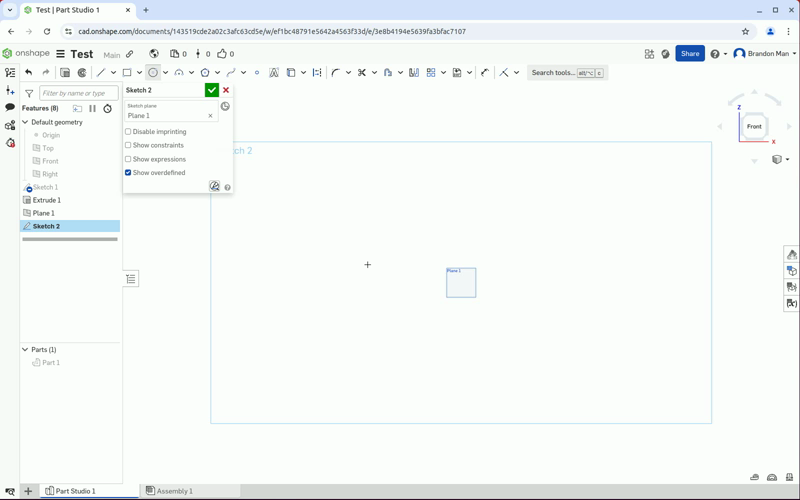
key_up(shift)
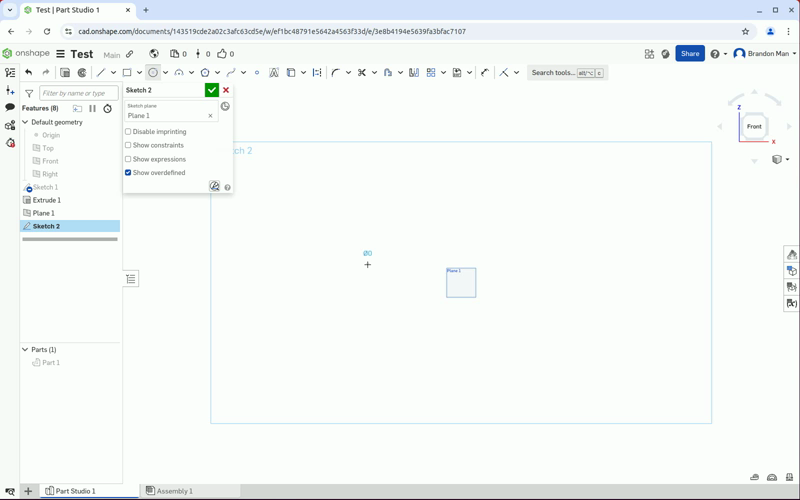
mouse_move(380, 264)
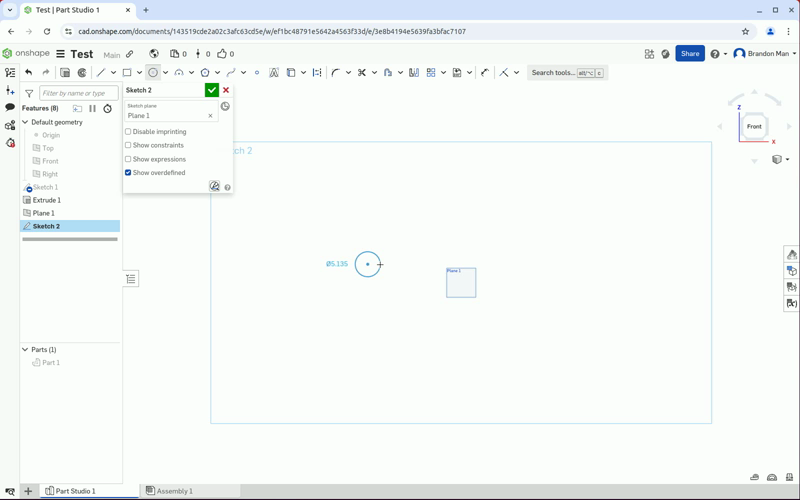
click(380, 264)
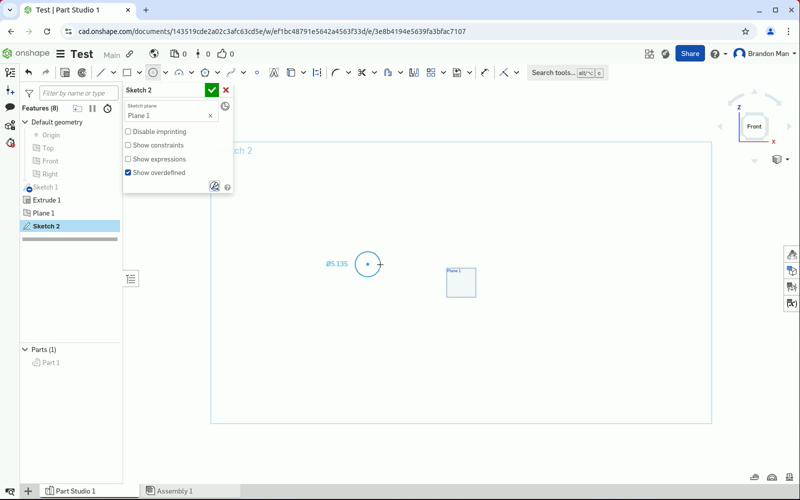
key(esc)
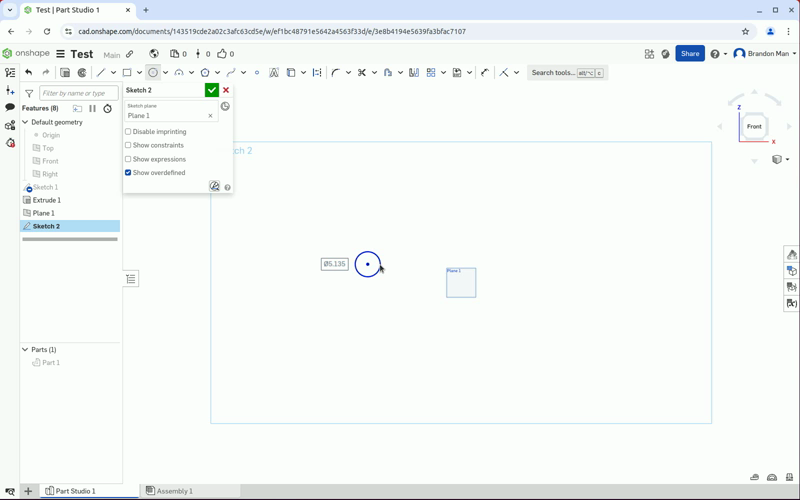
mouse_move(366, 268)
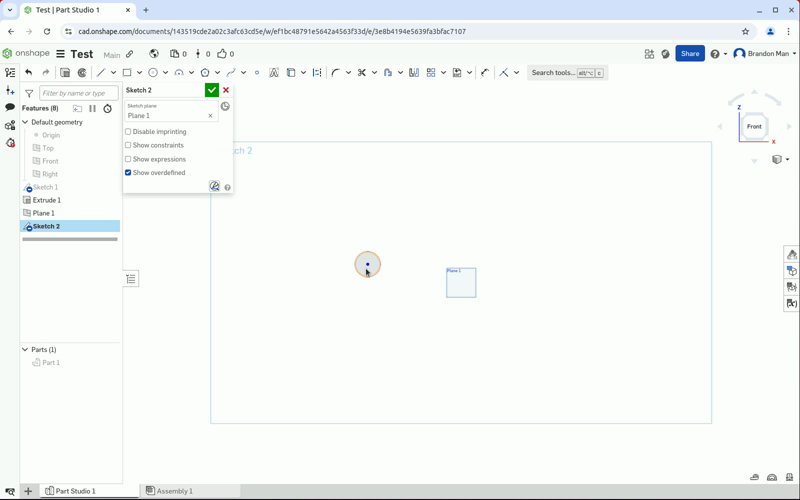
scroll(6)
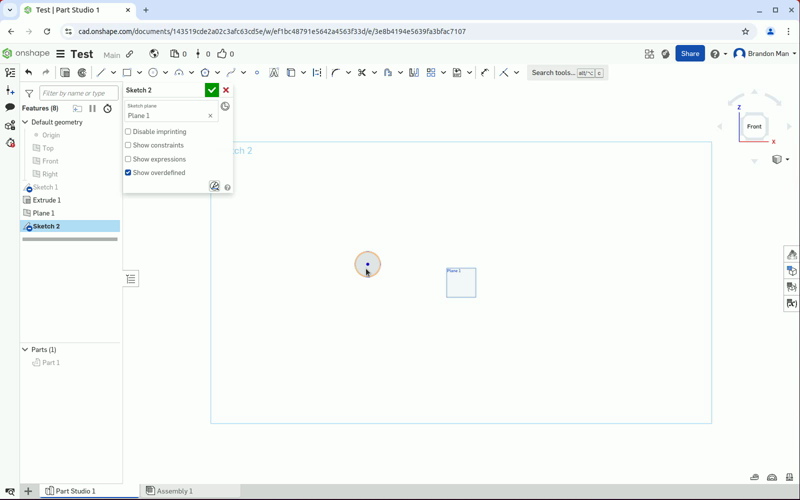
scroll(6)
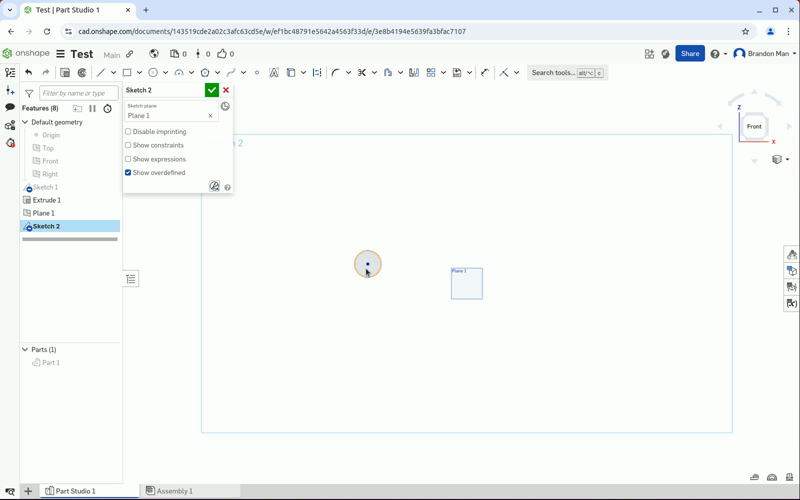
scroll(6)
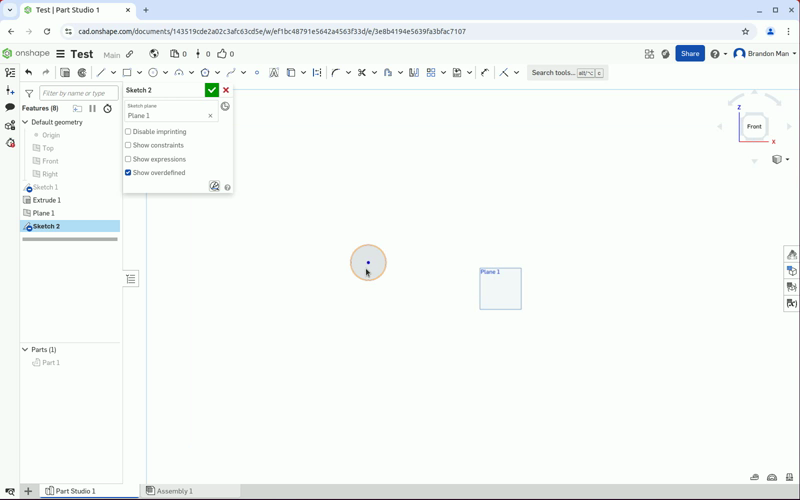
scroll(6)
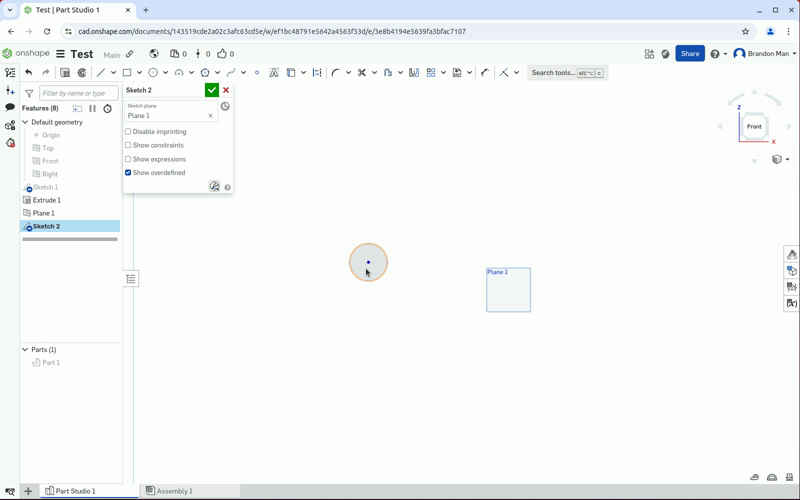
scroll(6)
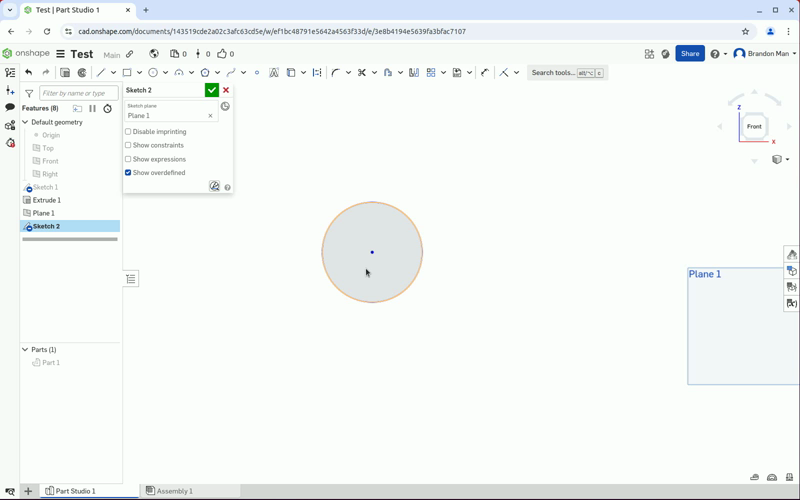
scroll(6)
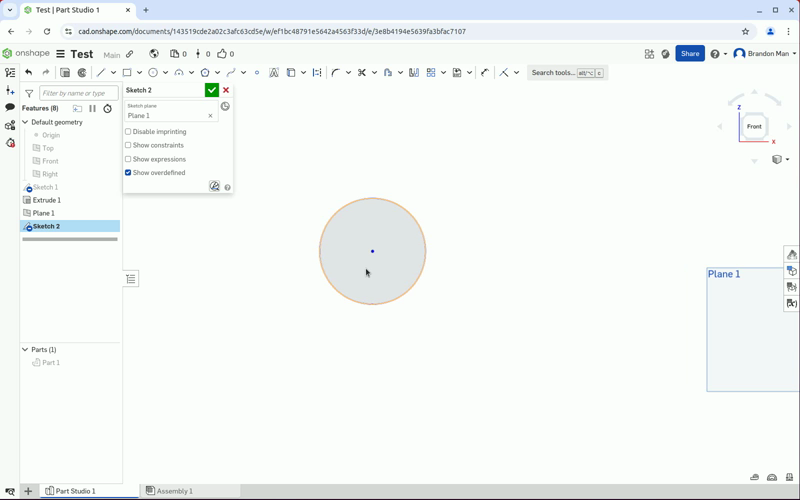
scroll(6)
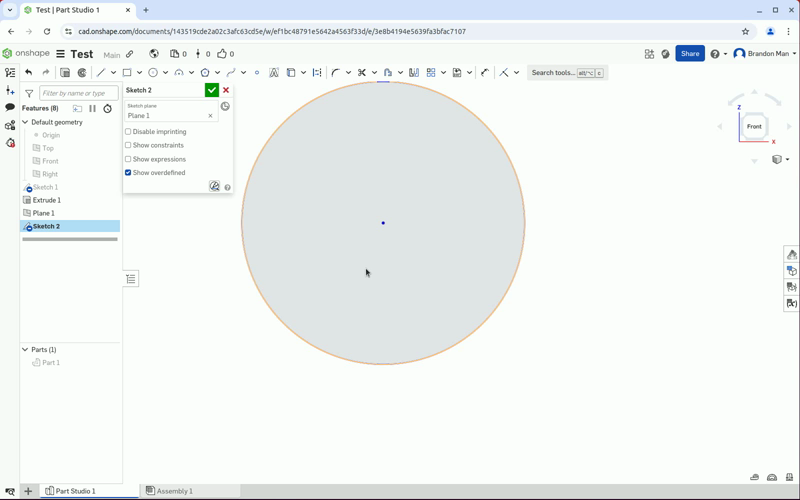
click(366, 268)
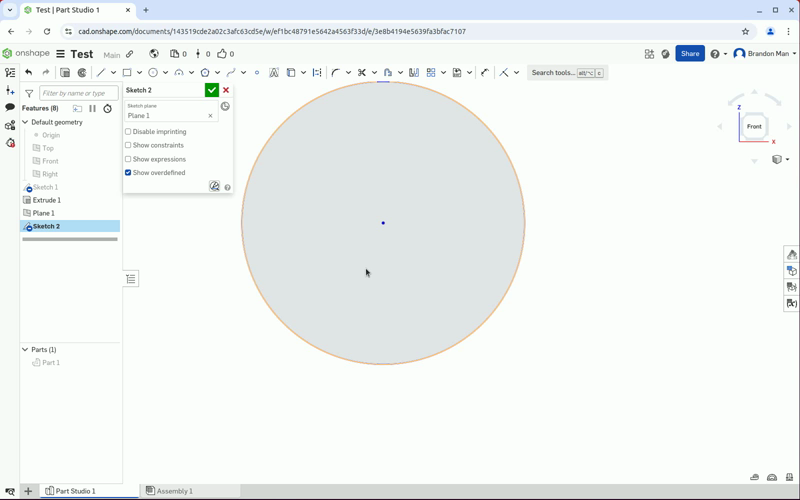
scroll(-6)
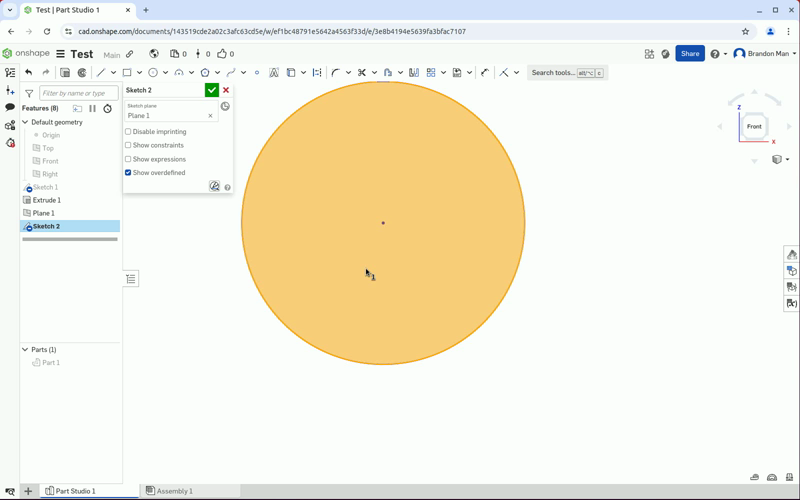
scroll(-6)
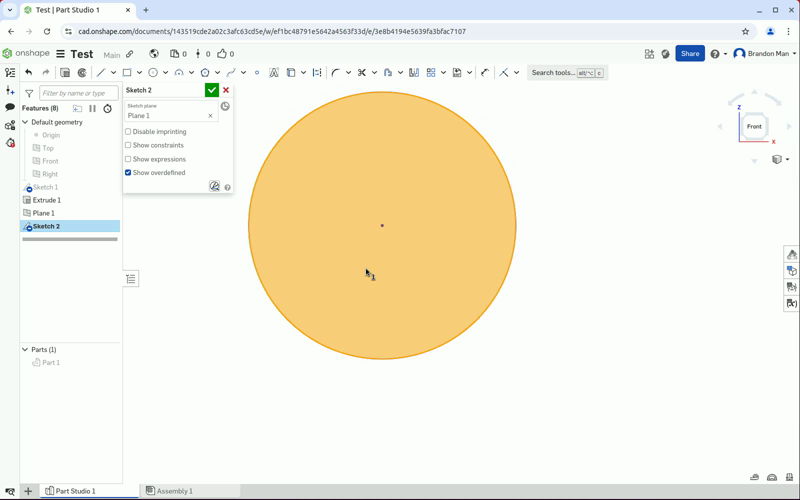
scroll(-6)
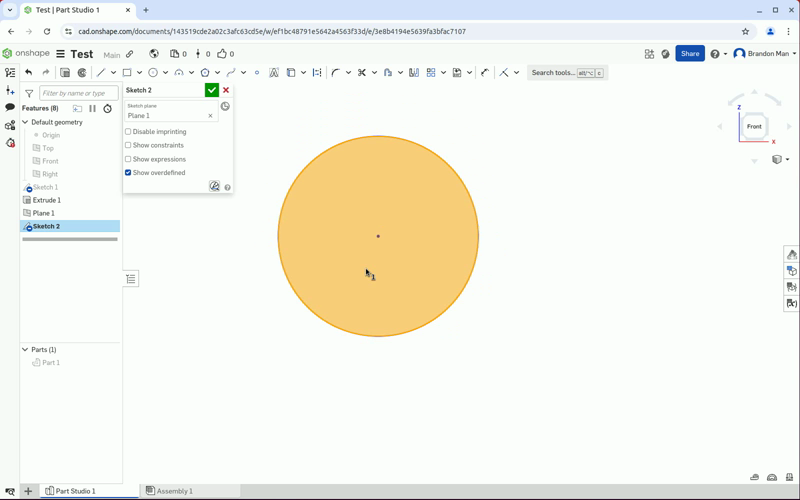
scroll(-6)
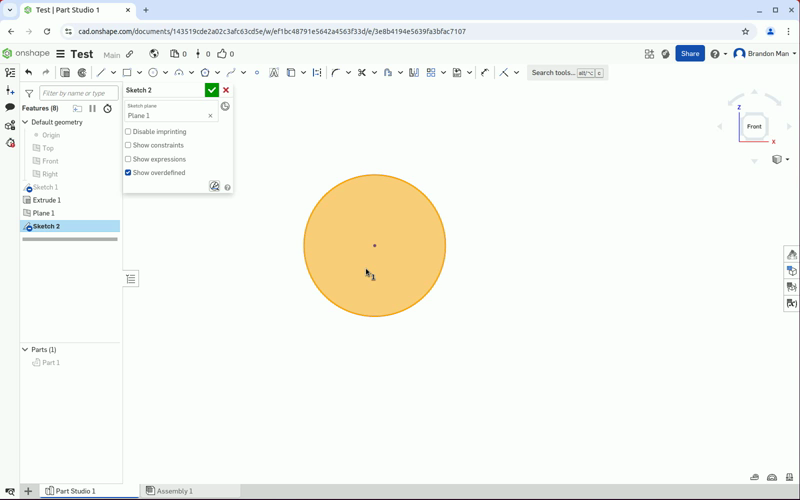
scroll(-6)
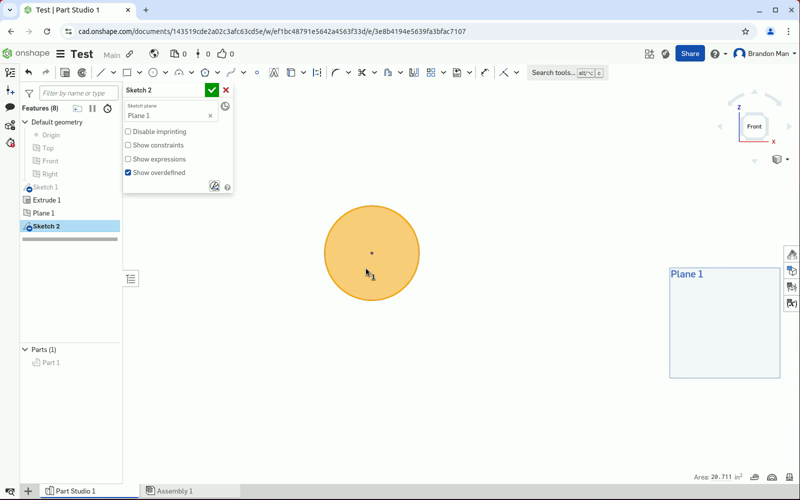
scroll(-6)
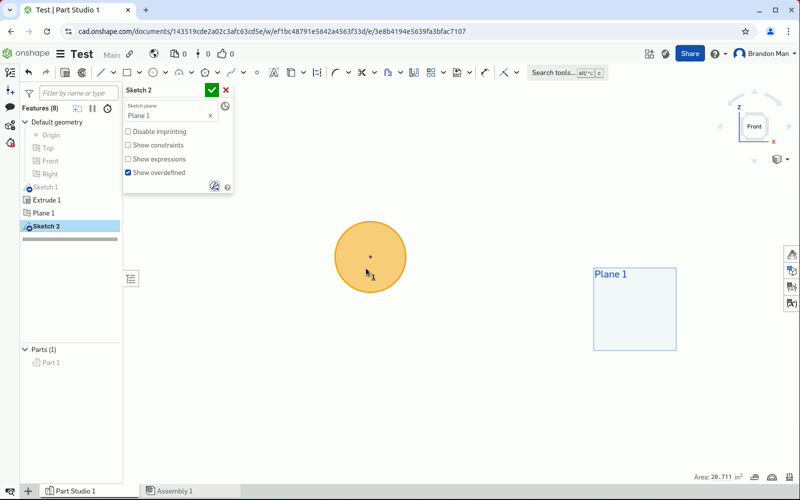
scroll(-6)
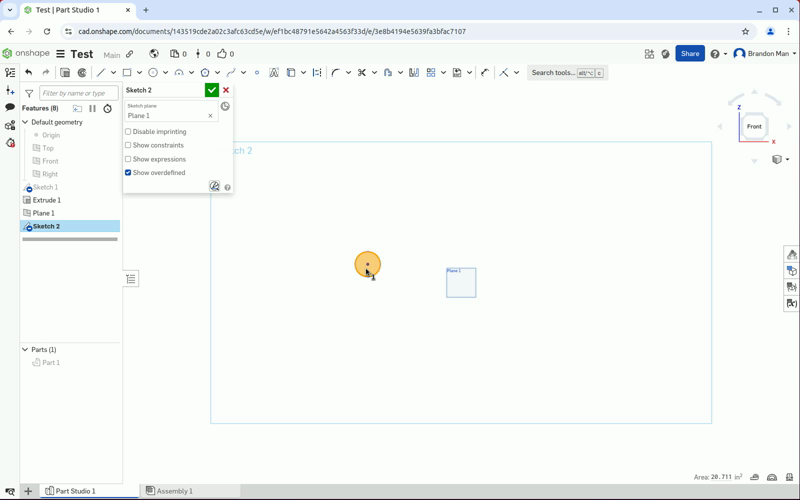
mouse_move(73, 352)
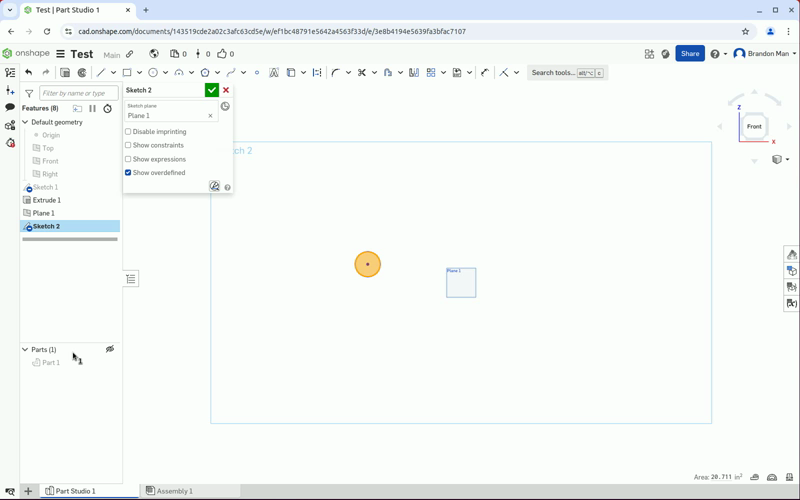
key(shift+y)
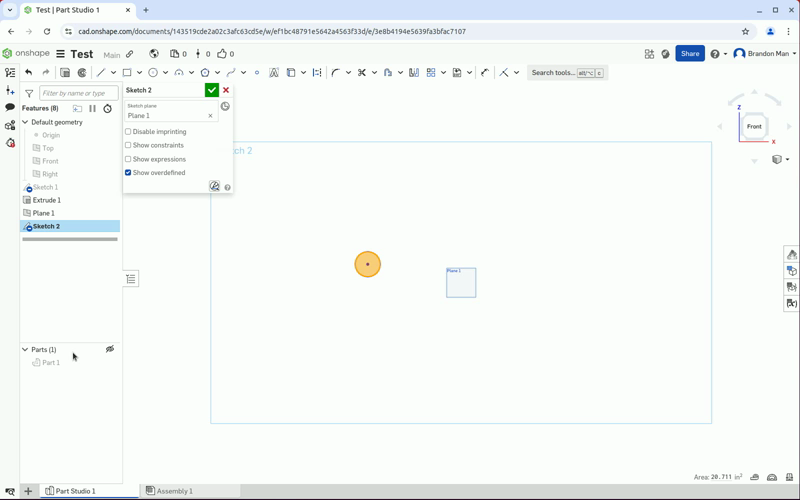
key(shift+e)
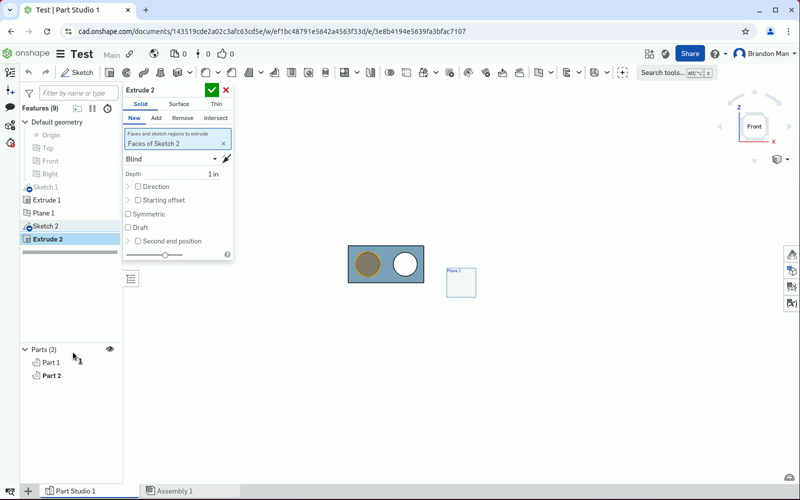
mouse_move(143, 106)
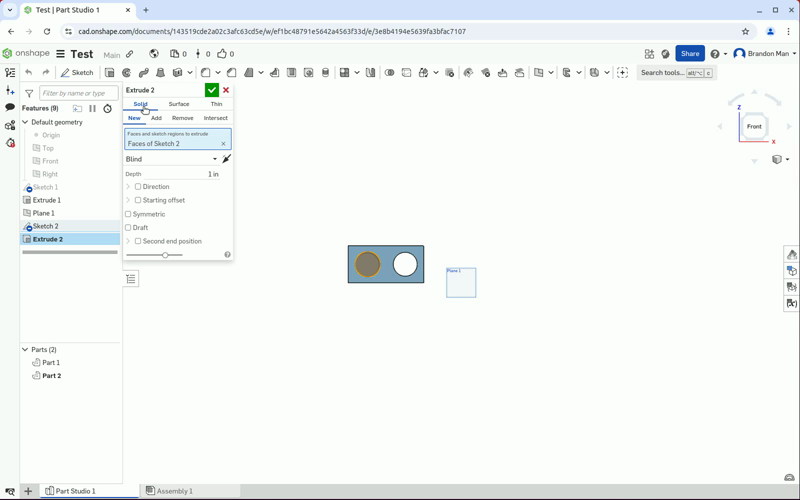
click(143, 106)
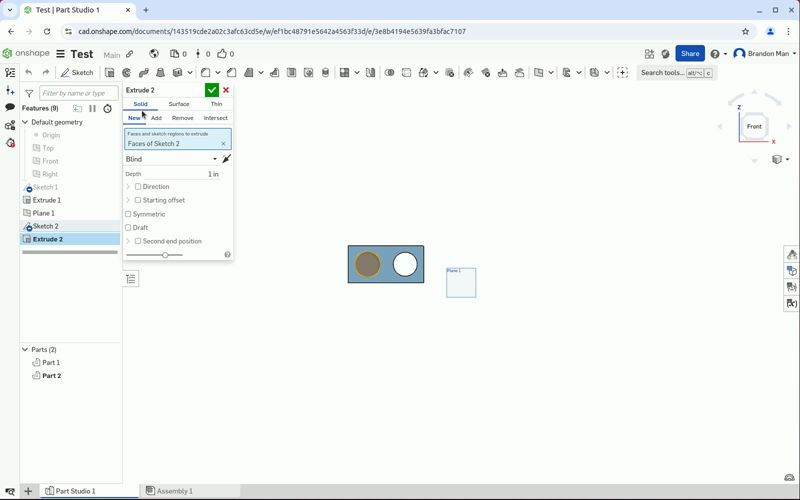
mouse_move(137, 120)
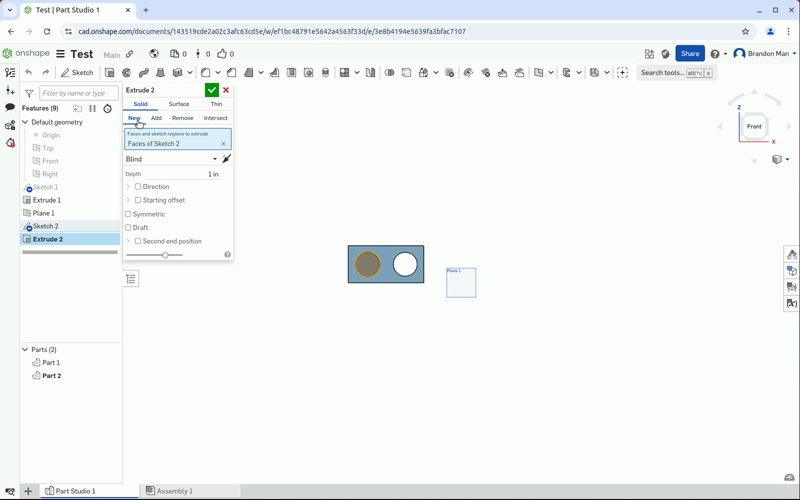
click(137, 120)
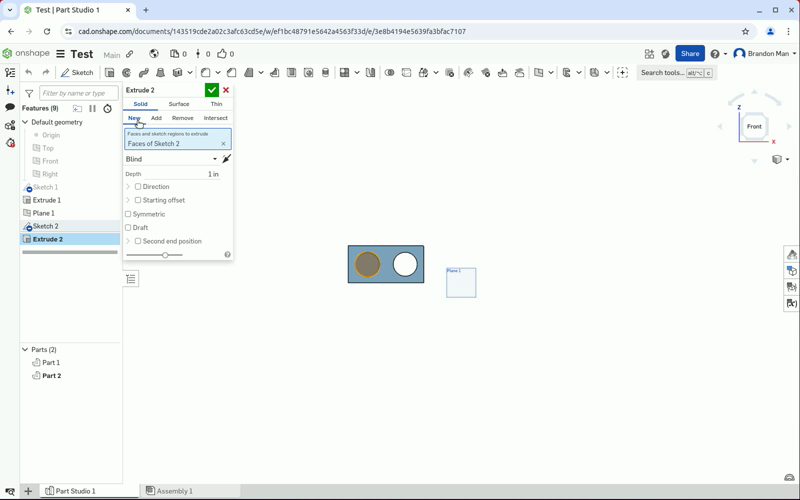
key(tab, 4)
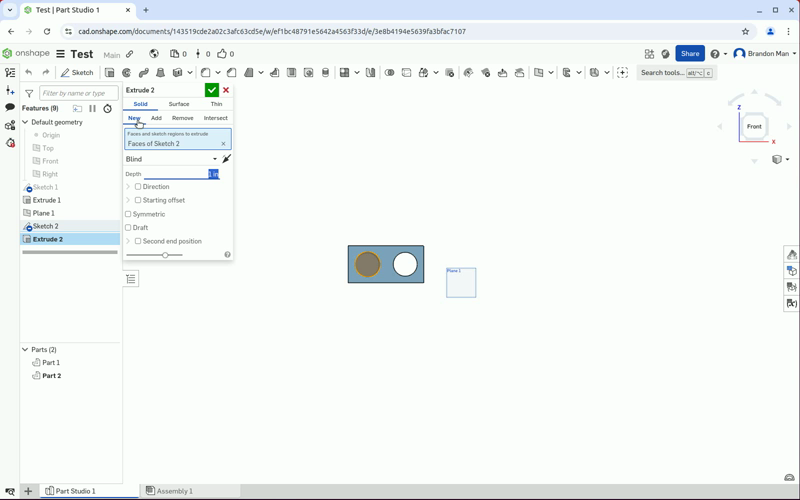
text(1.926)
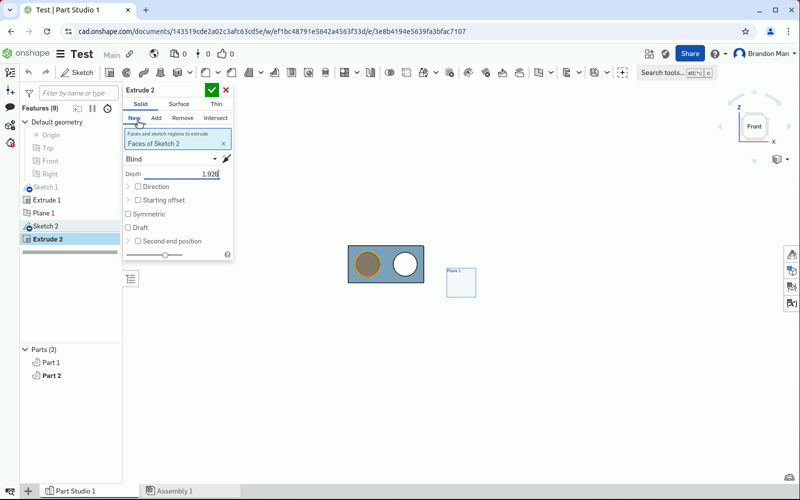
key(enter)
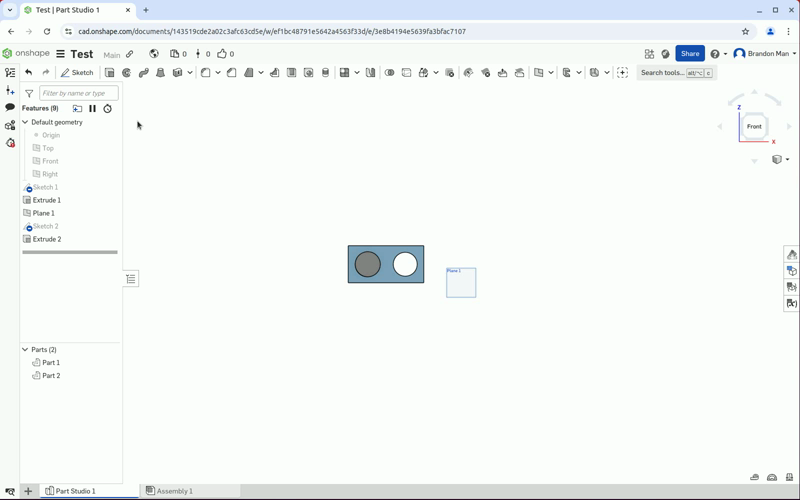
key(shift+h)
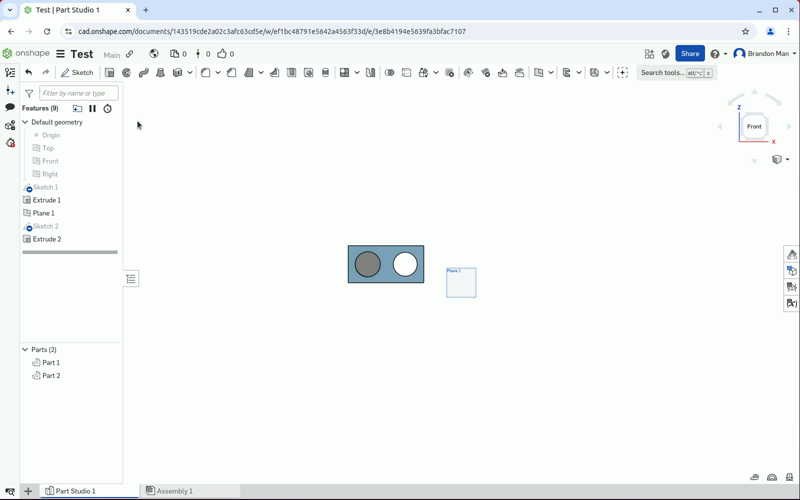
key(shift+h)
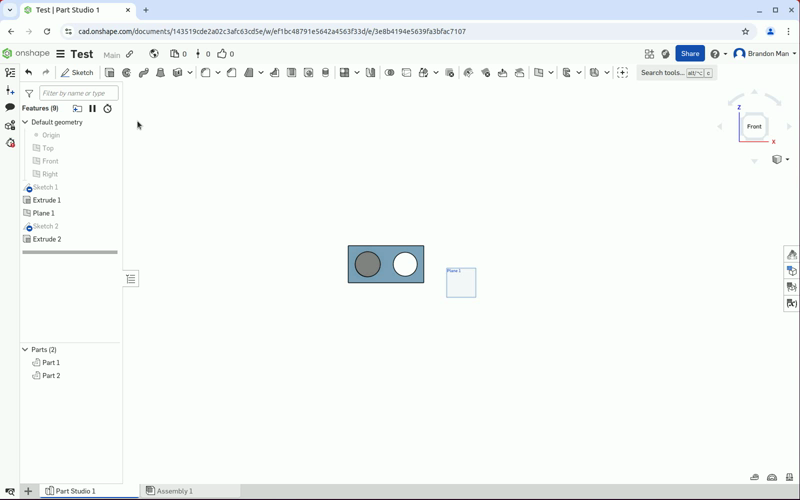
mouse_move(73, 189)
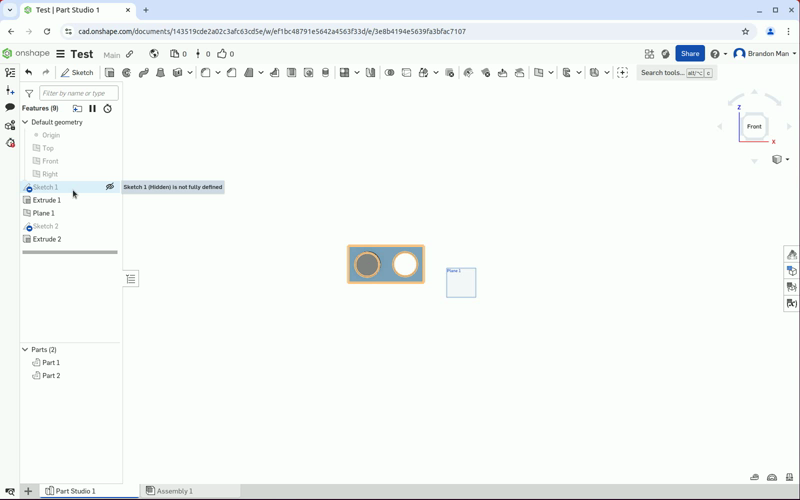
click(73, 189)
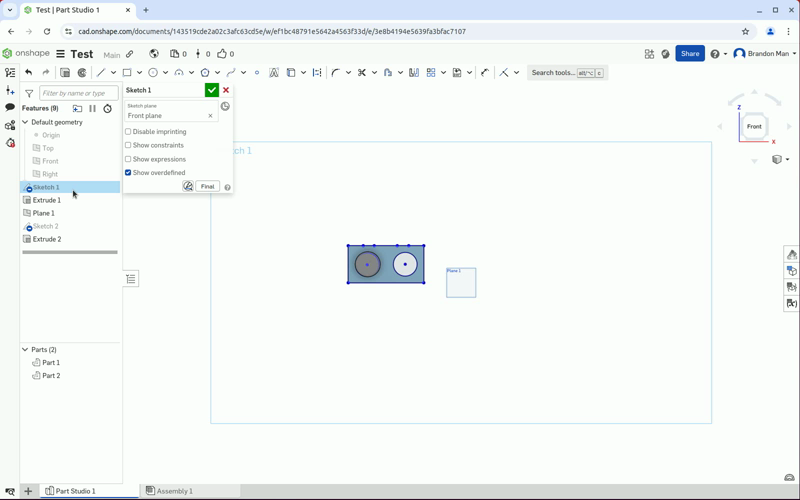
mouse_move(229, 92)
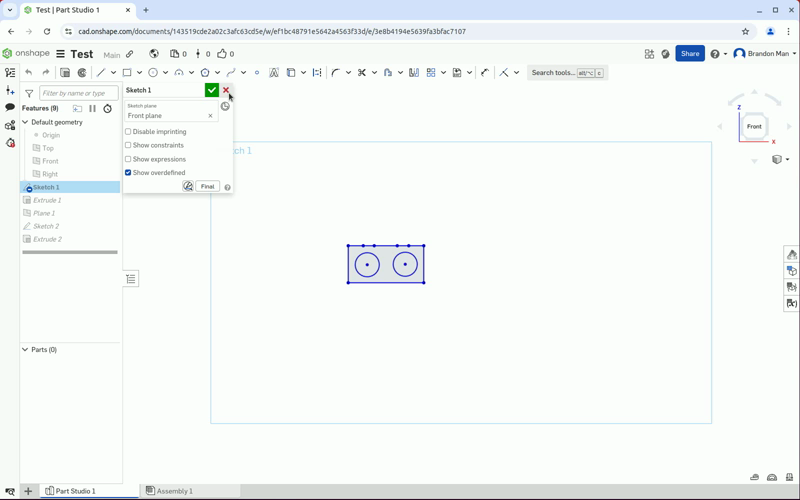
click(229, 92)
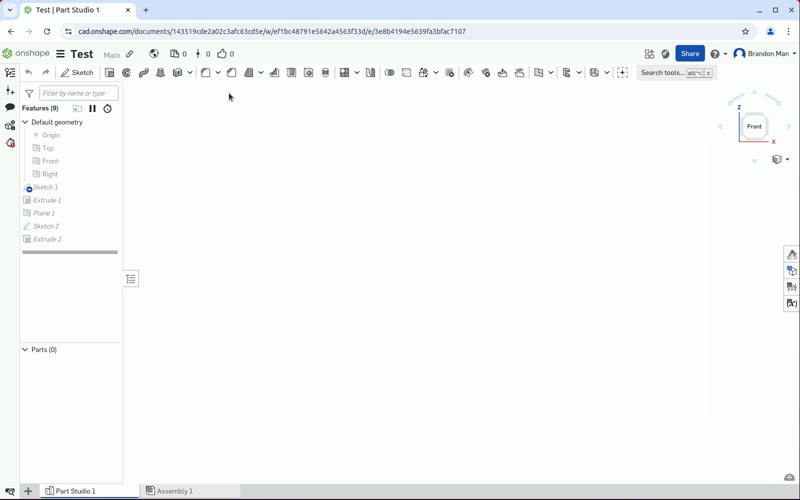
key(shift+s)
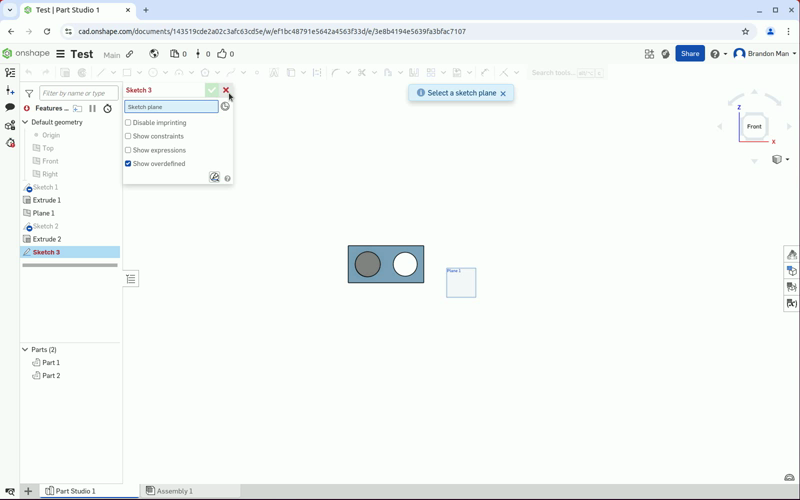
mouse_move(73, 215)
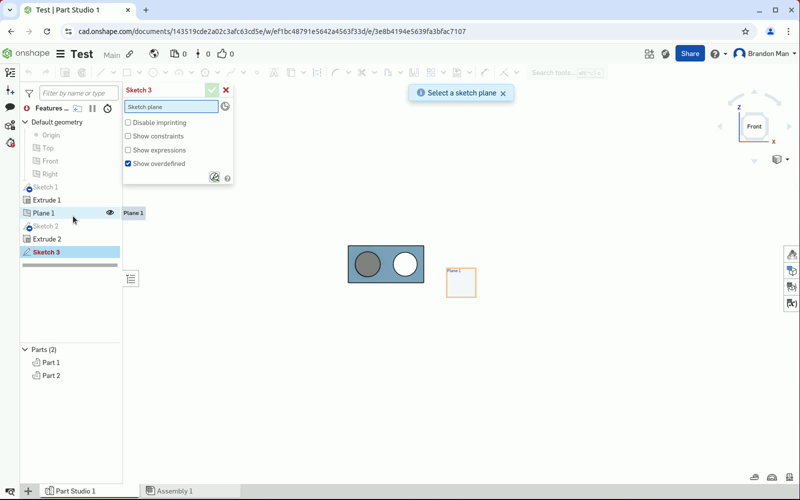
click(73, 215)
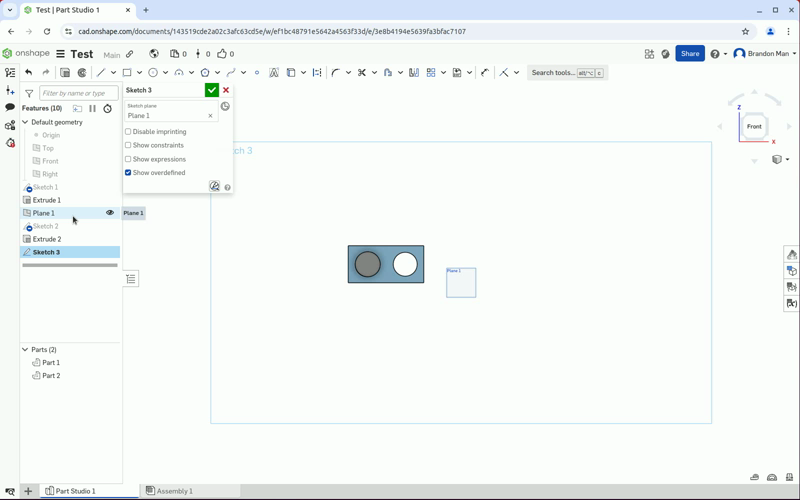
mouse_move(73, 352)
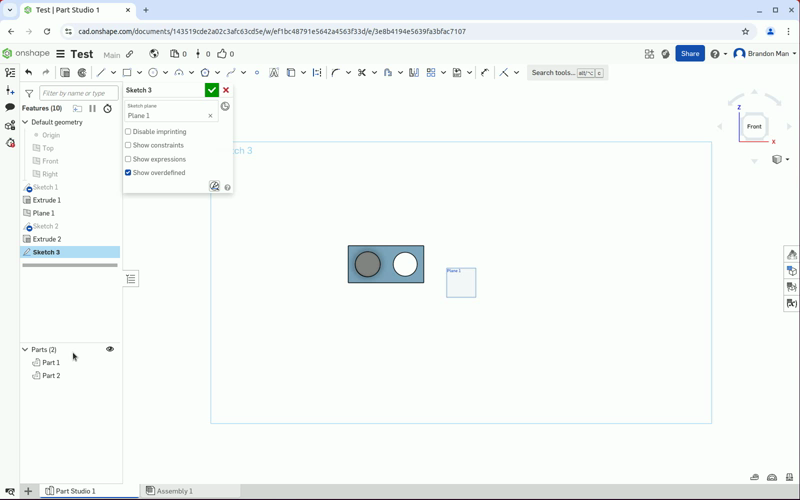
key(y)
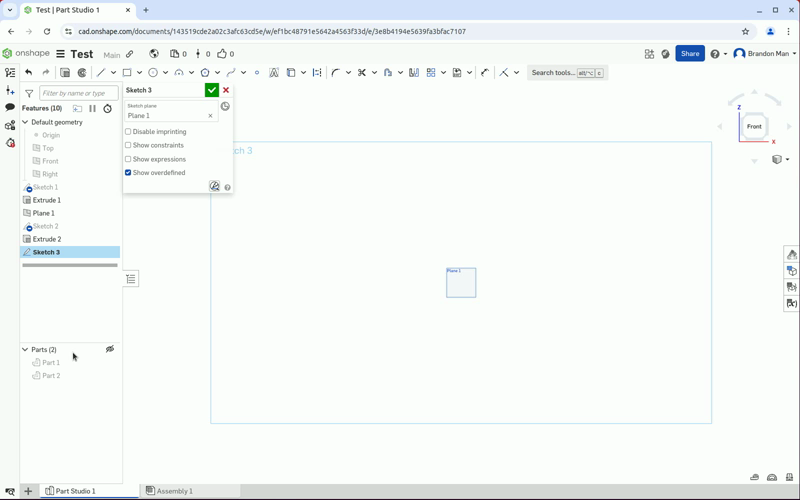
key(c)
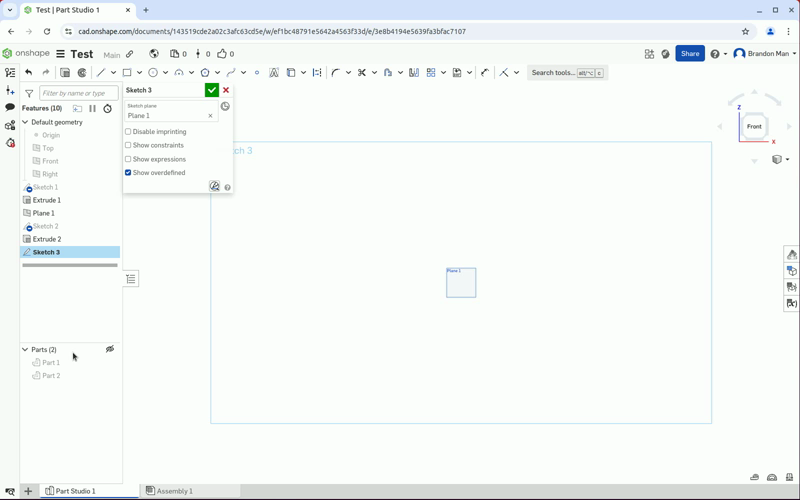
key_down(shift)
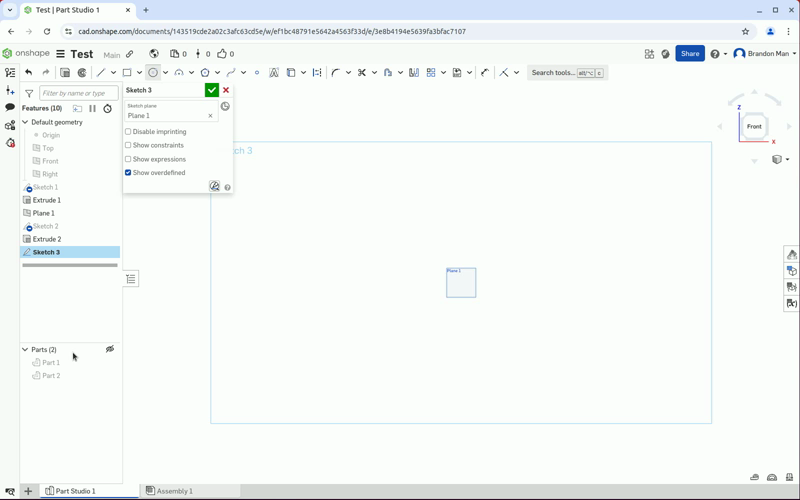
mouse_move(405, 264)
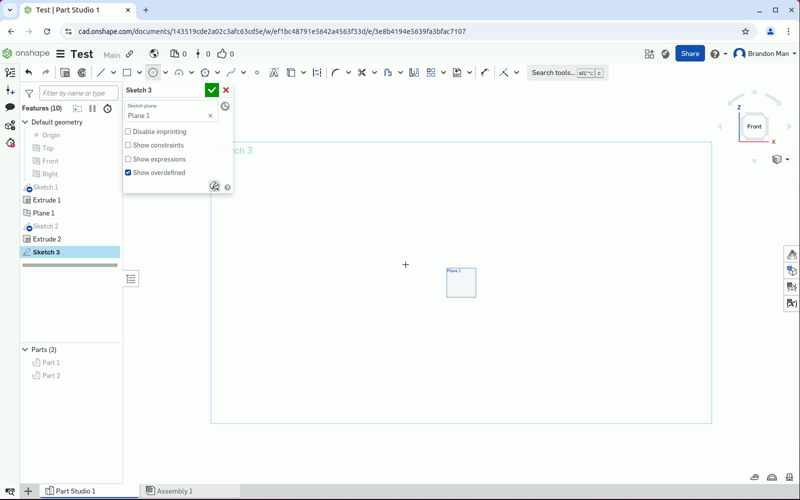
click(405, 264)
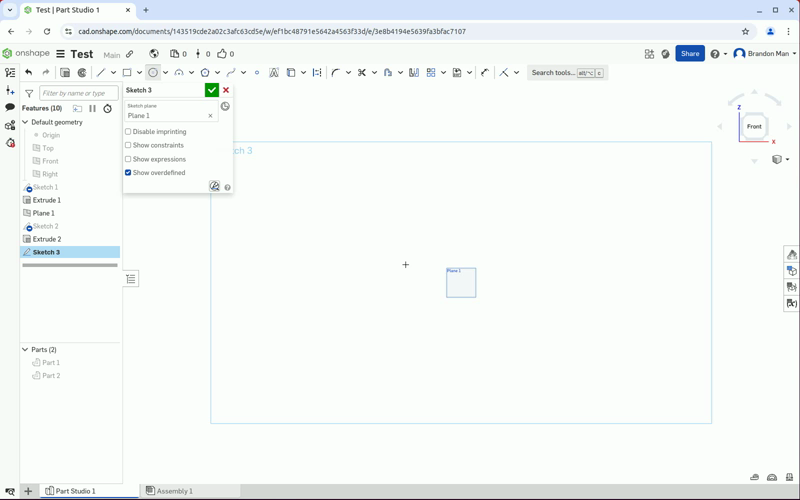
key_up(shift)
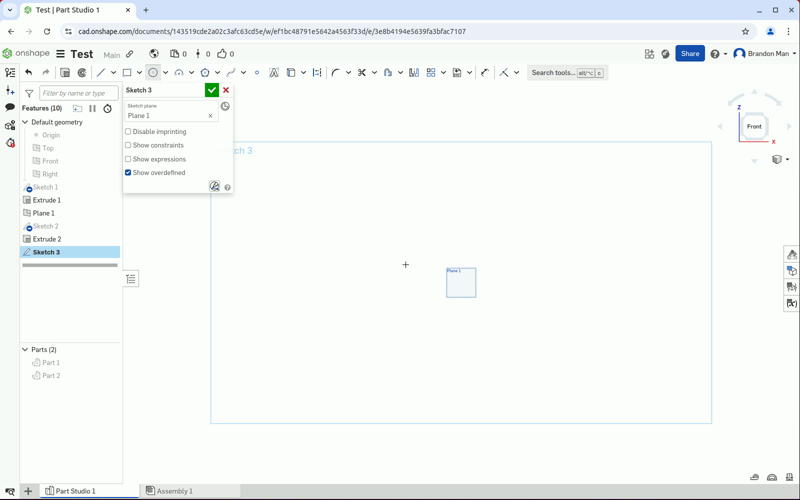
mouse_move(417, 264)
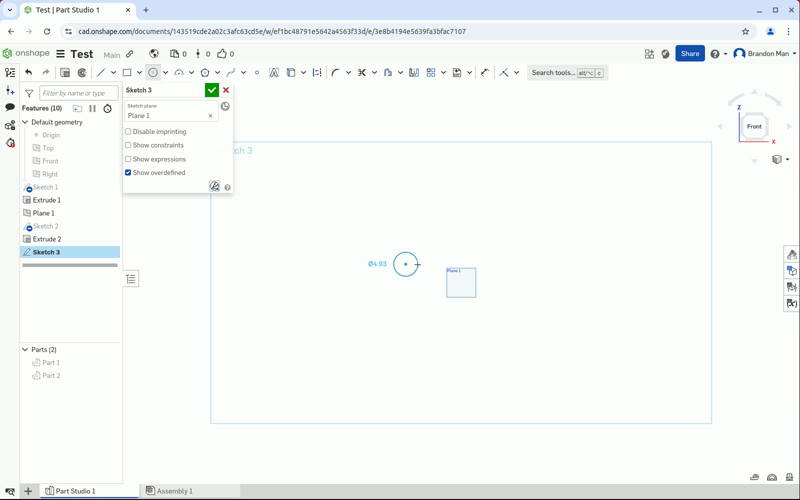
click(417, 264)
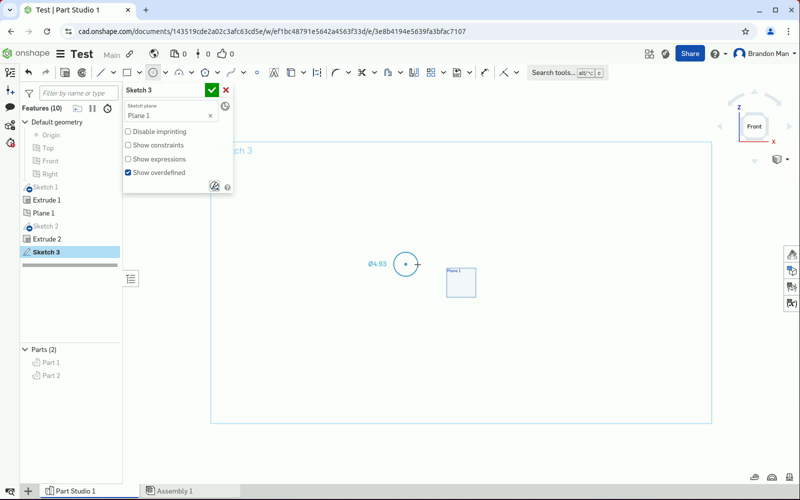
key(esc)
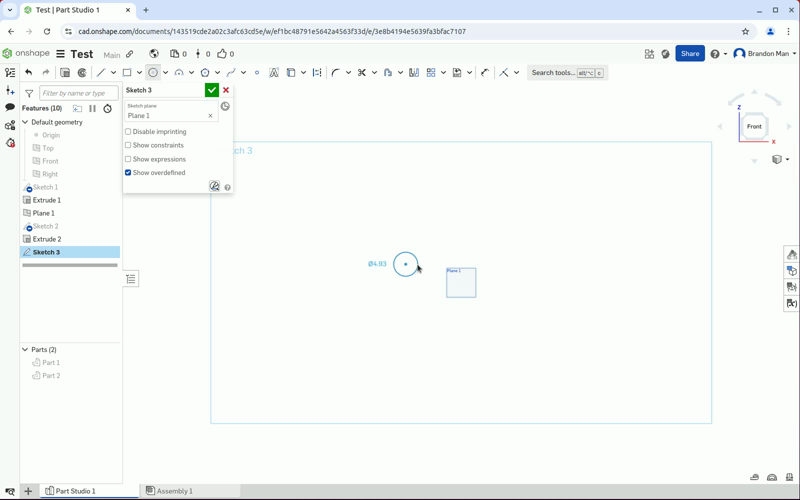
mouse_move(403, 258)
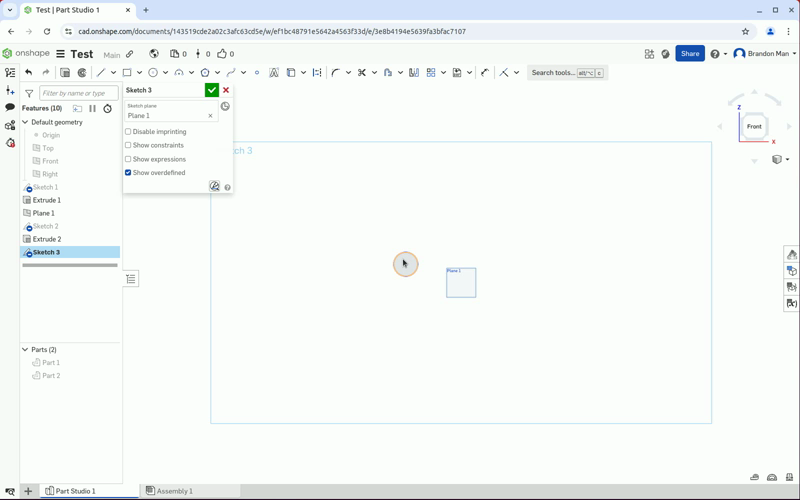
scroll(6)
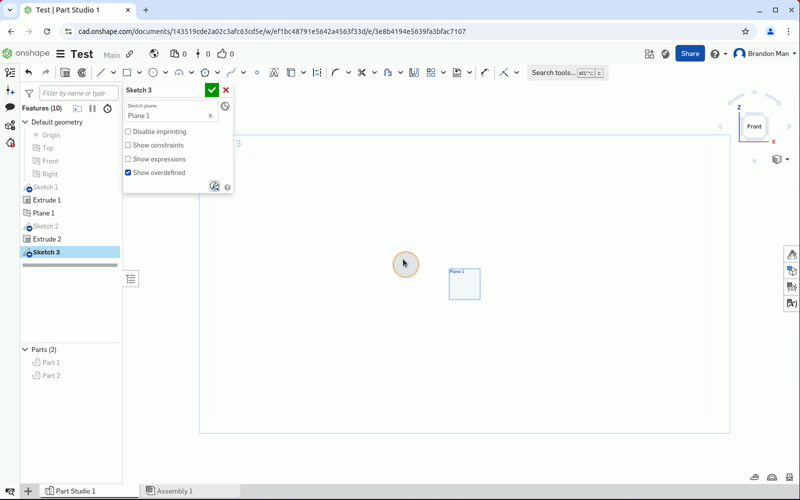
scroll(6)
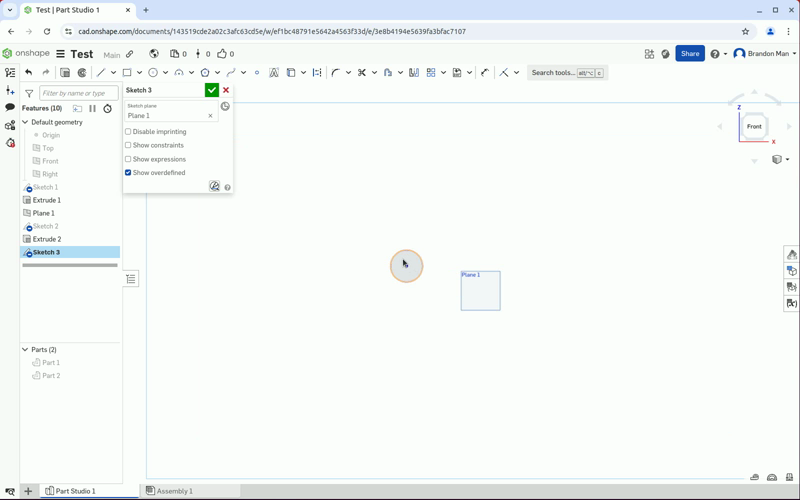
scroll(6)
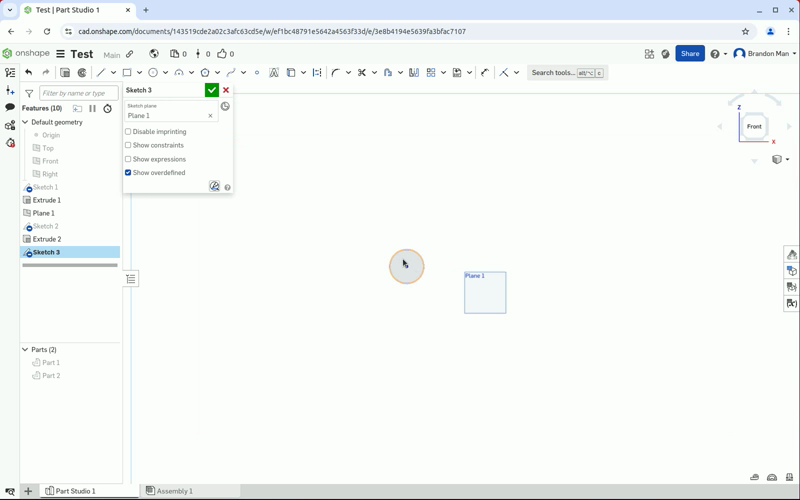
scroll(6)
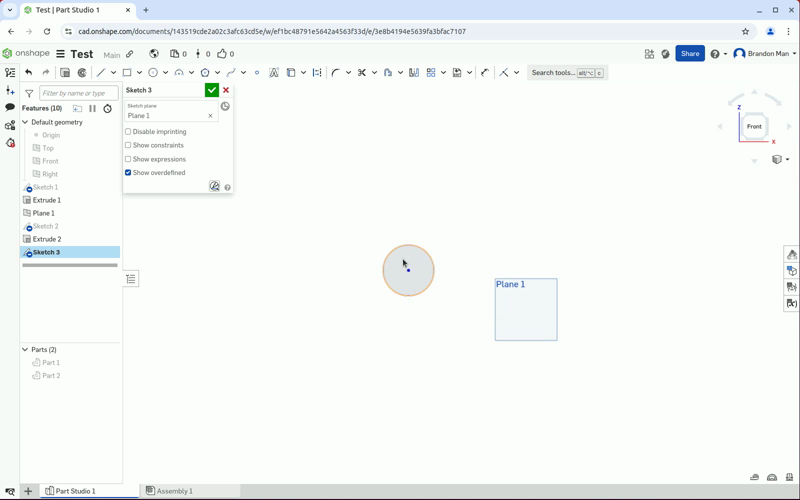
scroll(6)
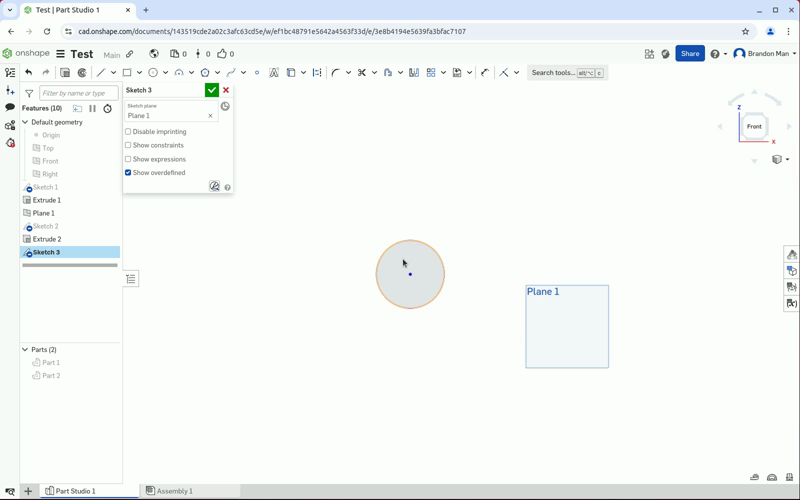
scroll(6)
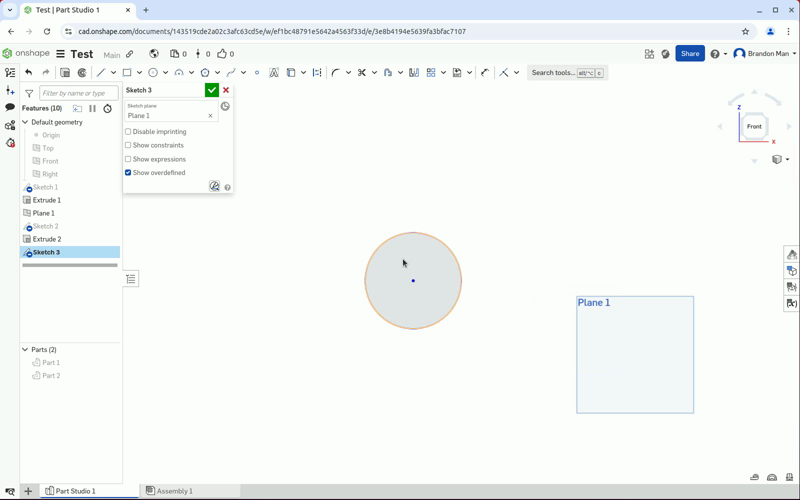
scroll(6)
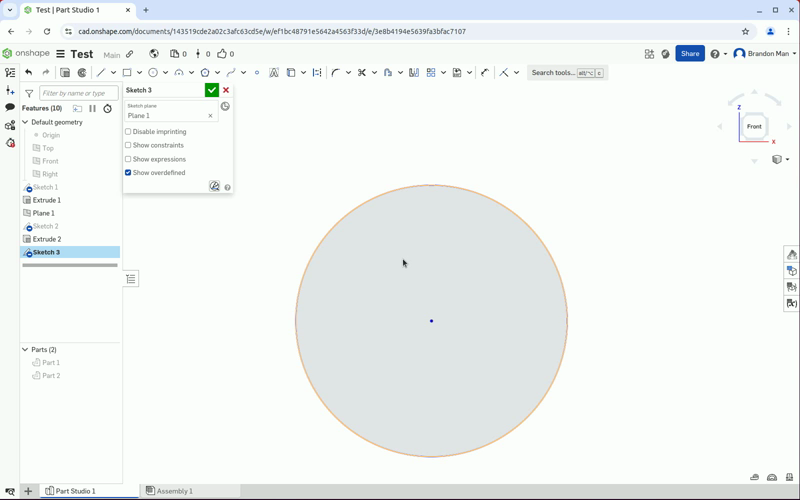
click(403, 258)
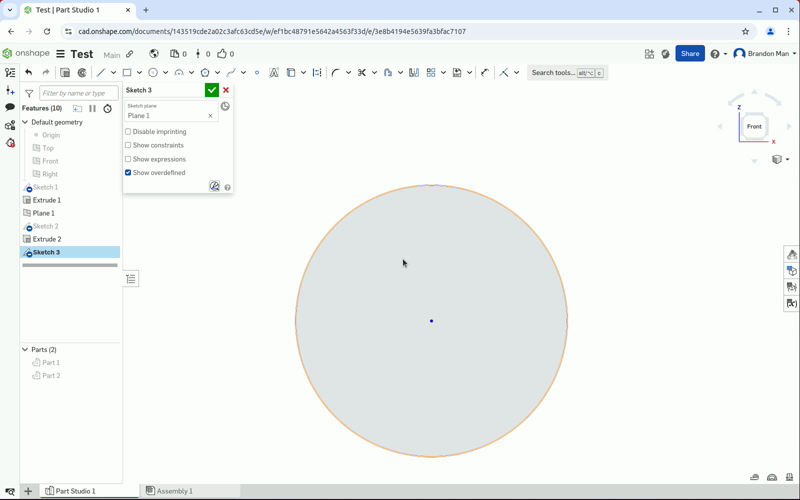
scroll(-6)
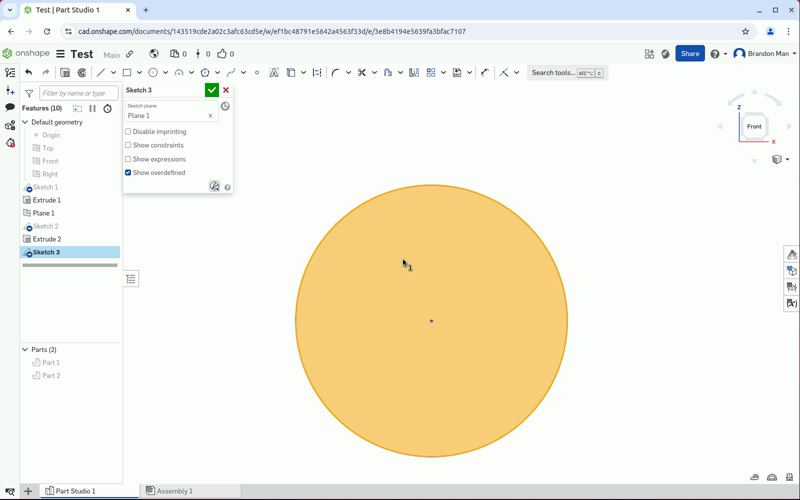
scroll(-6)
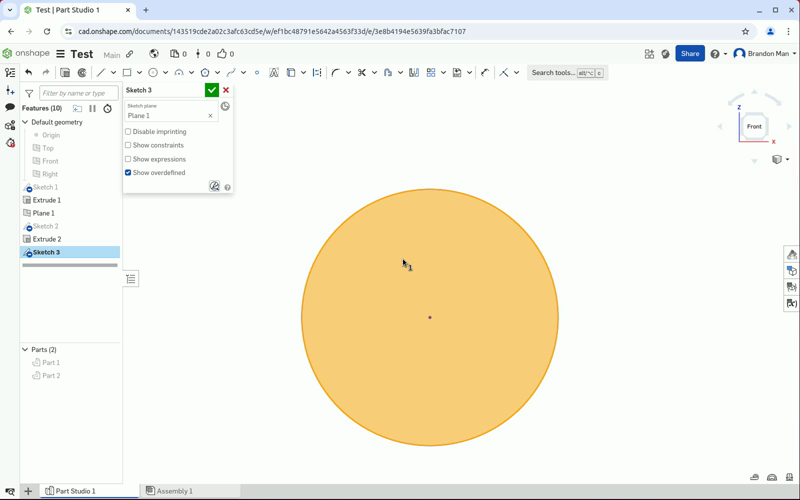
scroll(-6)
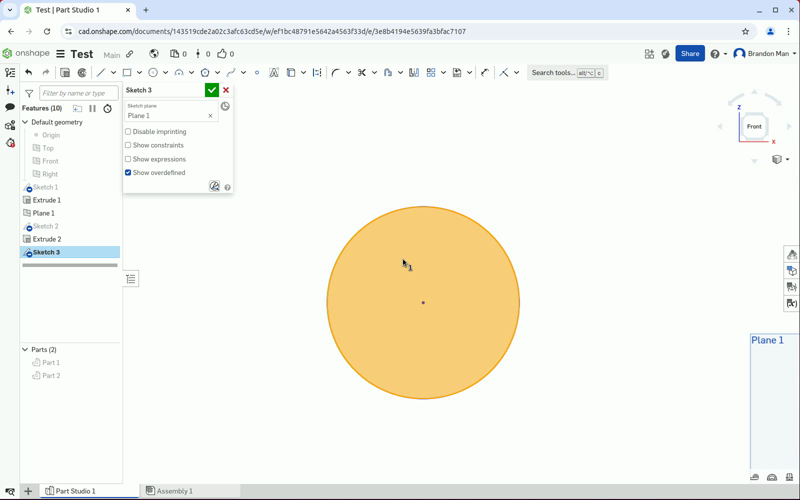
scroll(-6)
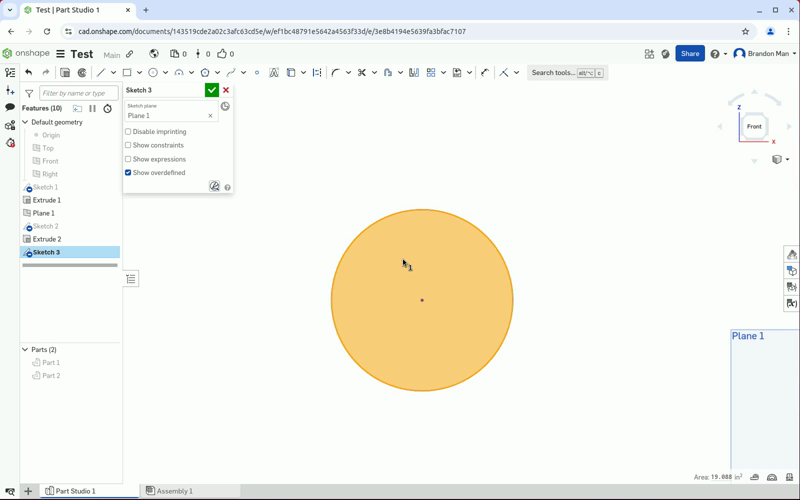
scroll(-6)
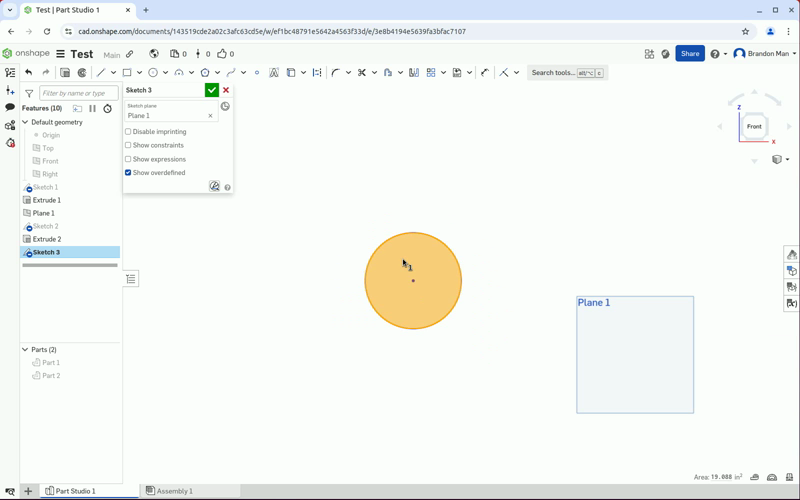
scroll(-6)
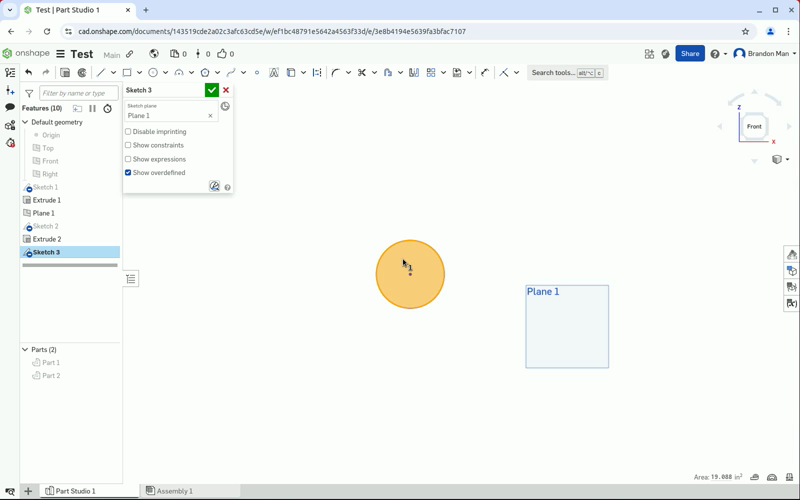
scroll(-6)
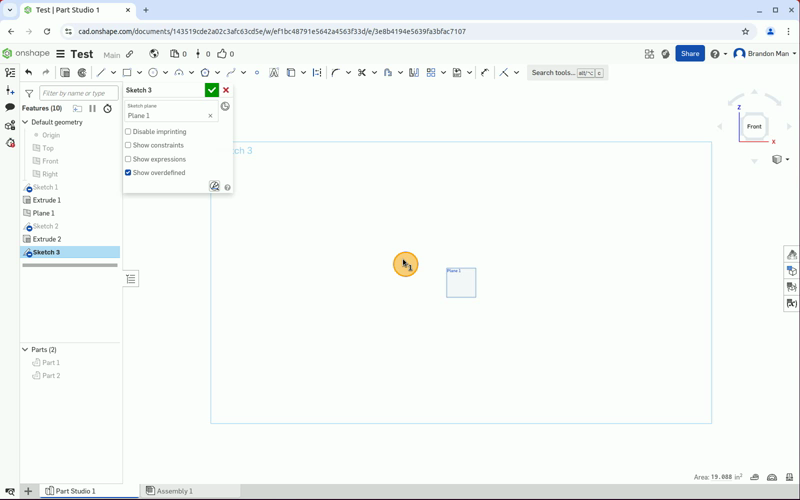
mouse_move(73, 352)
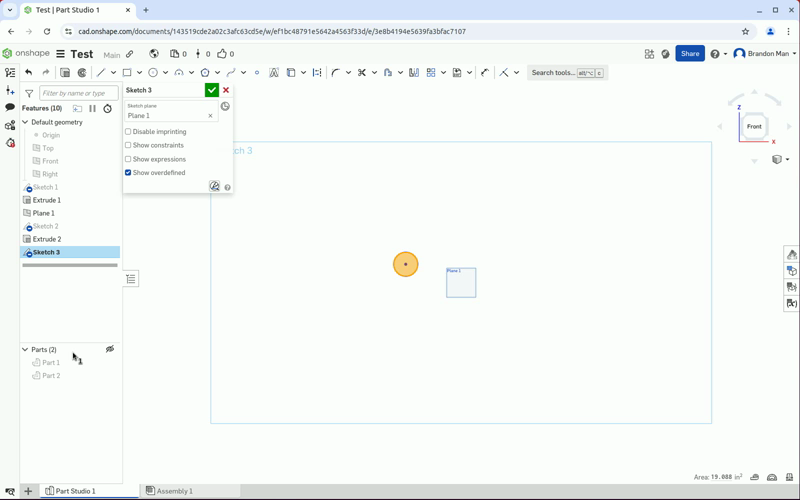
key(shift+y)
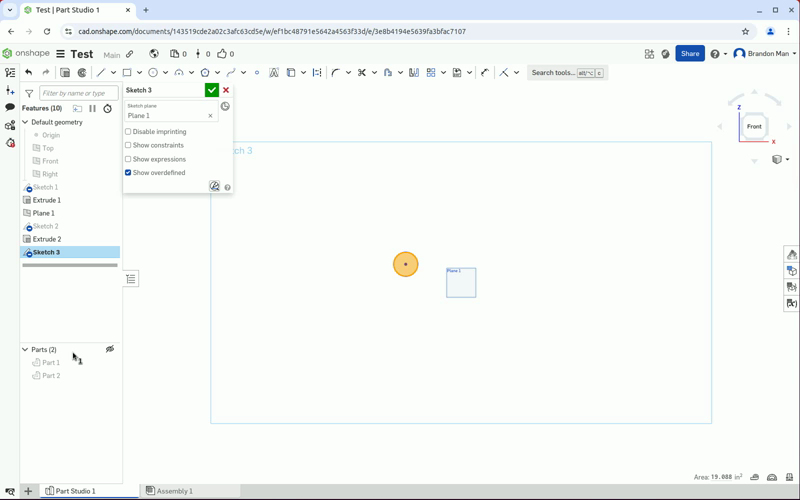
key(shift+e)
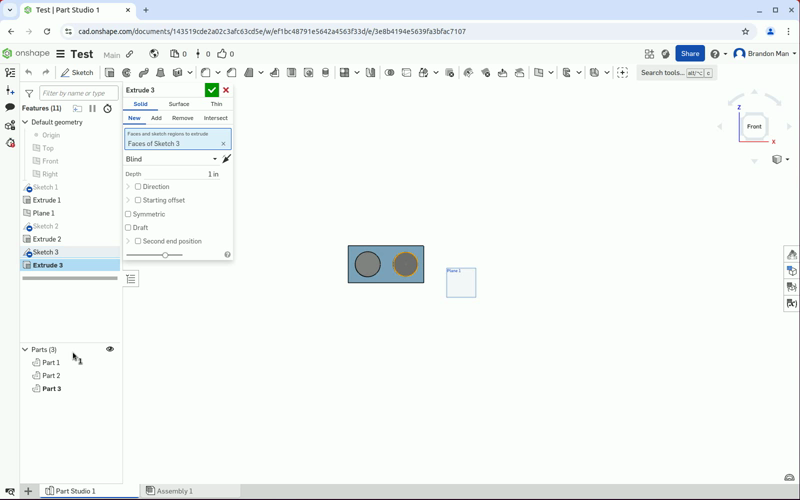
mouse_move(143, 106)
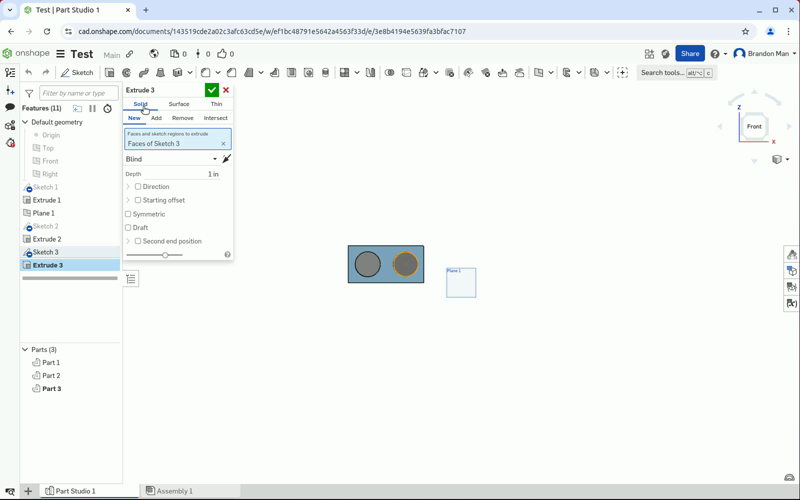
click(143, 106)
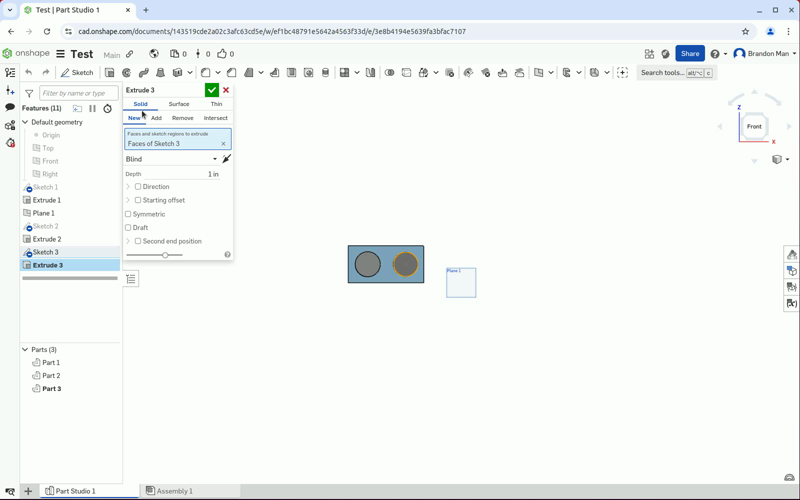
mouse_move(137, 120)
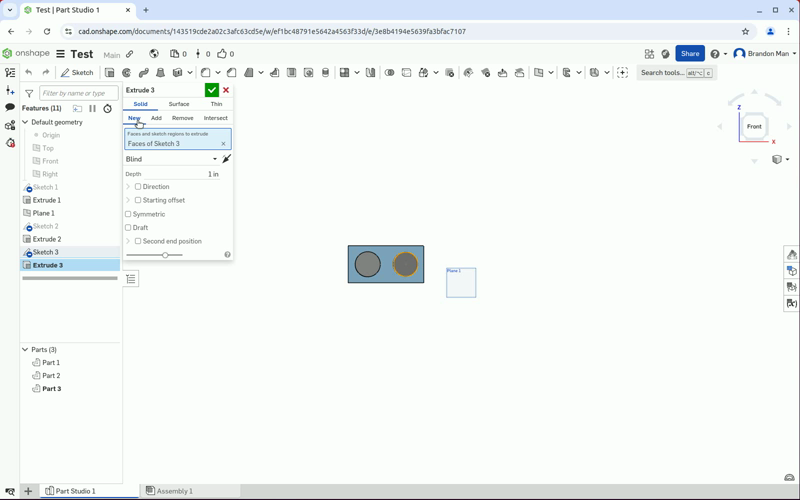
click(137, 120)
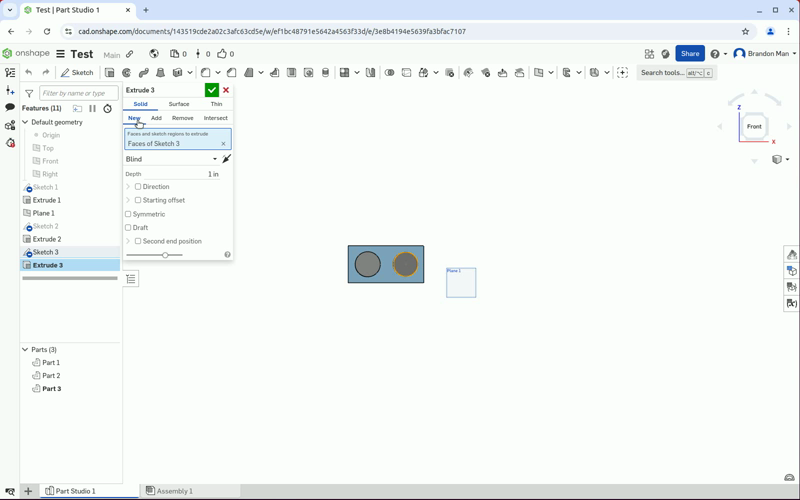
key(tab, 4)
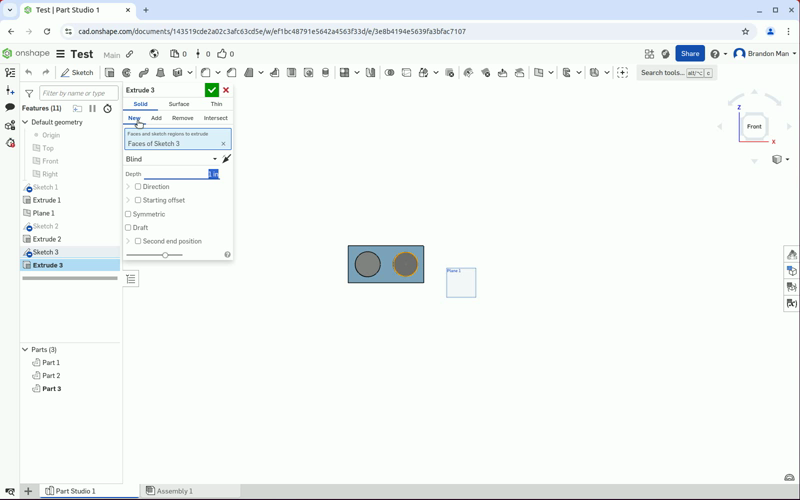
text(1.926)
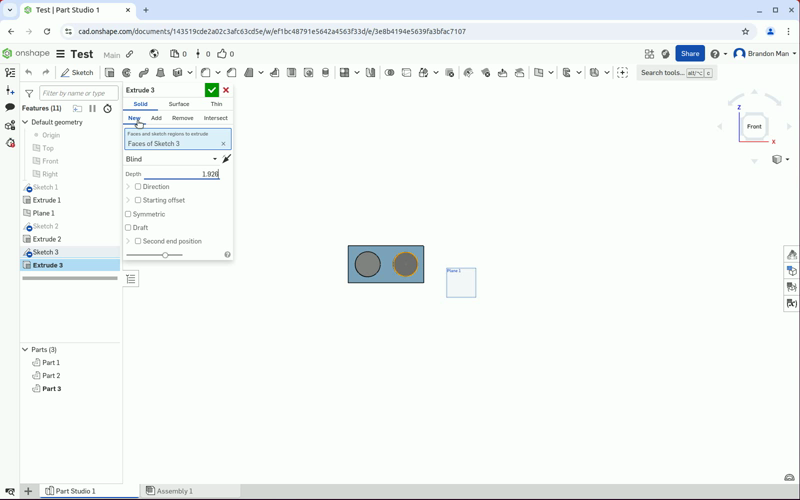
key(enter)
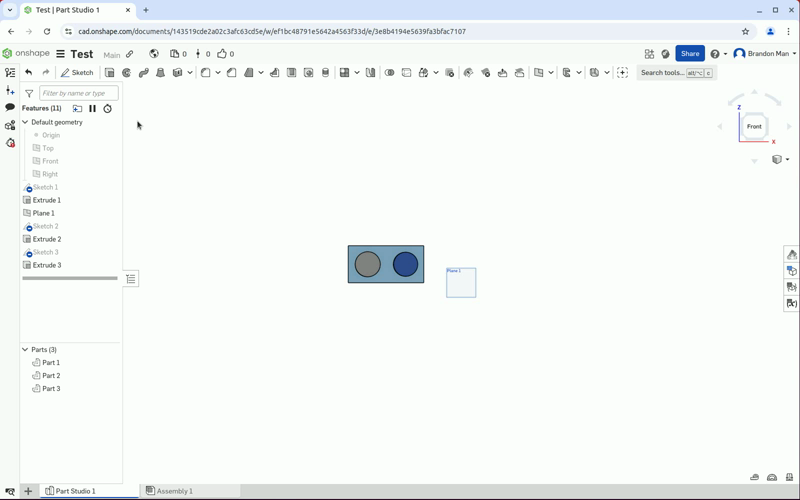
key(shift+h)
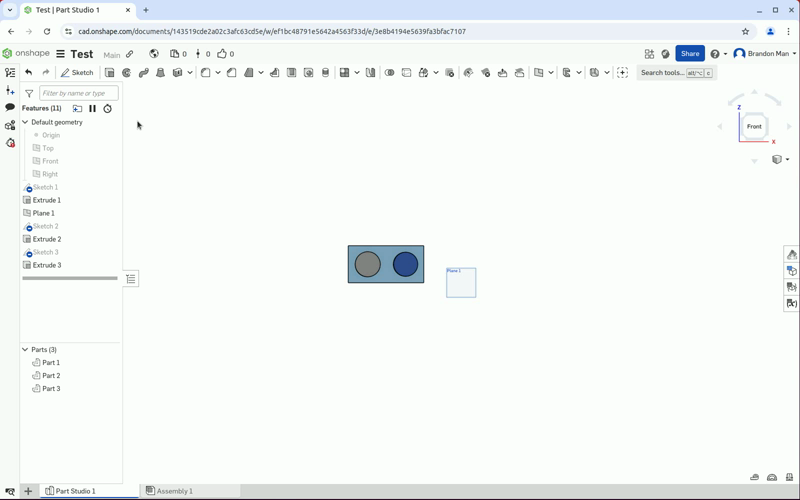
key(shift+h)
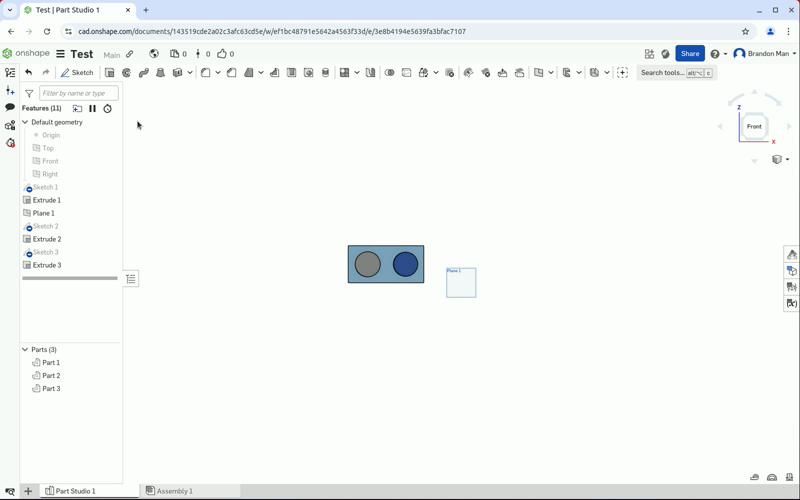
mouse_move(73, 189)
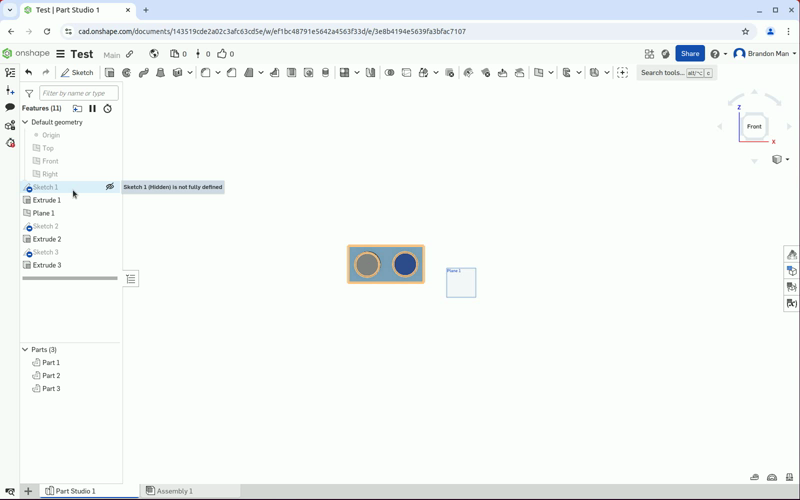
click(73, 189)
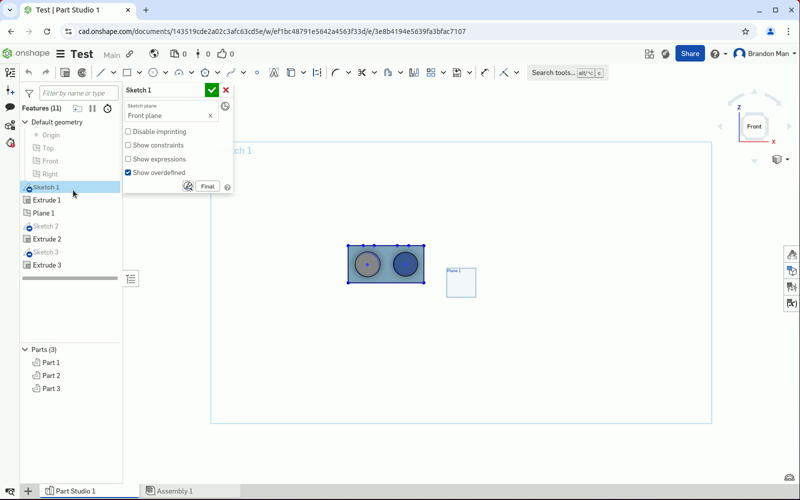
mouse_move(229, 92)
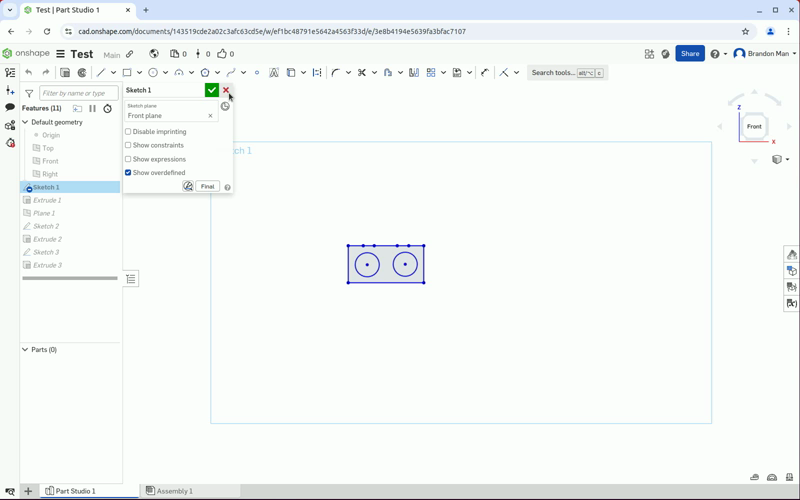
click(229, 92)
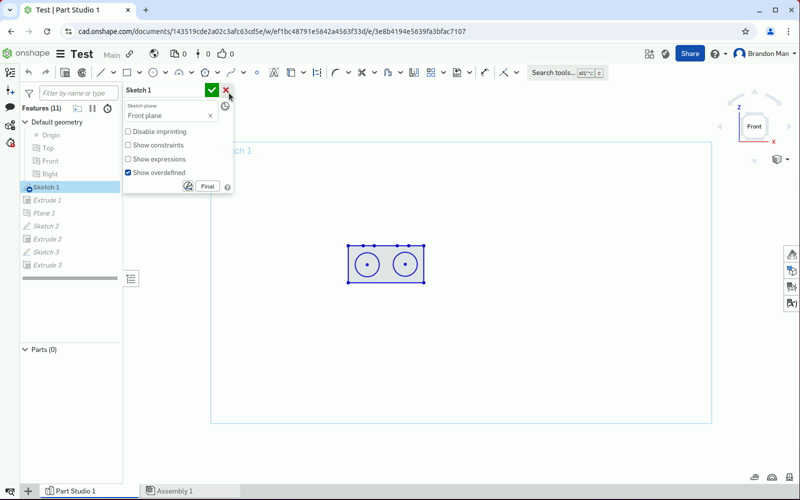
key(shift+s)
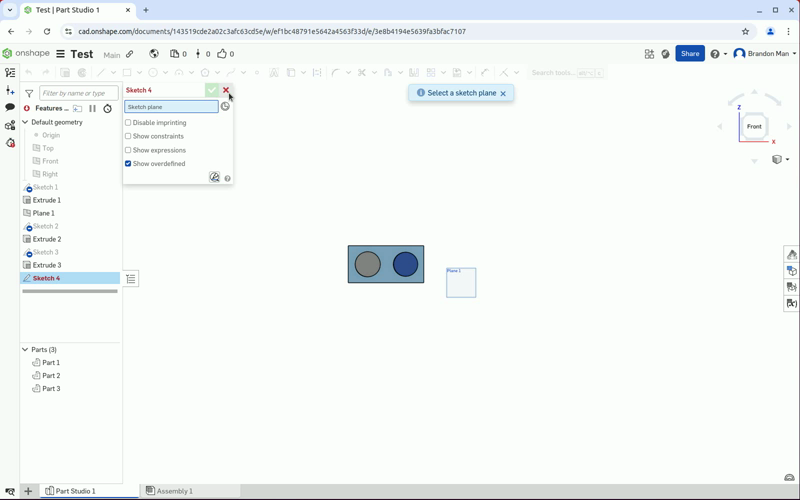
mouse_move(73, 163)
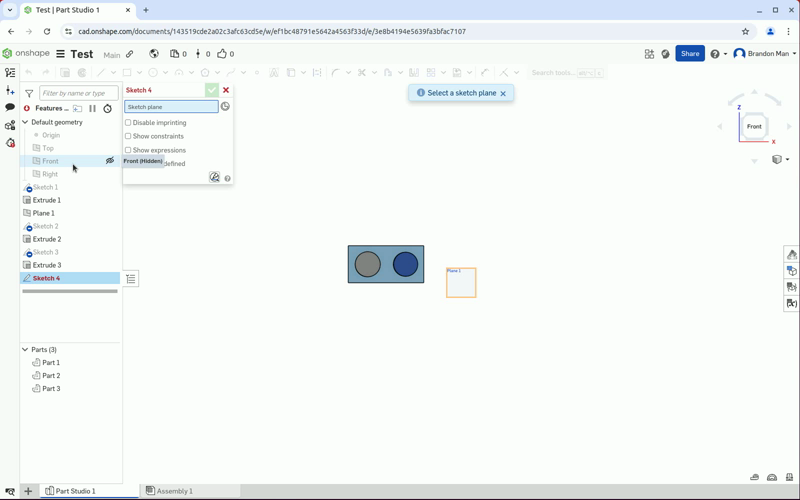
click(73, 163)
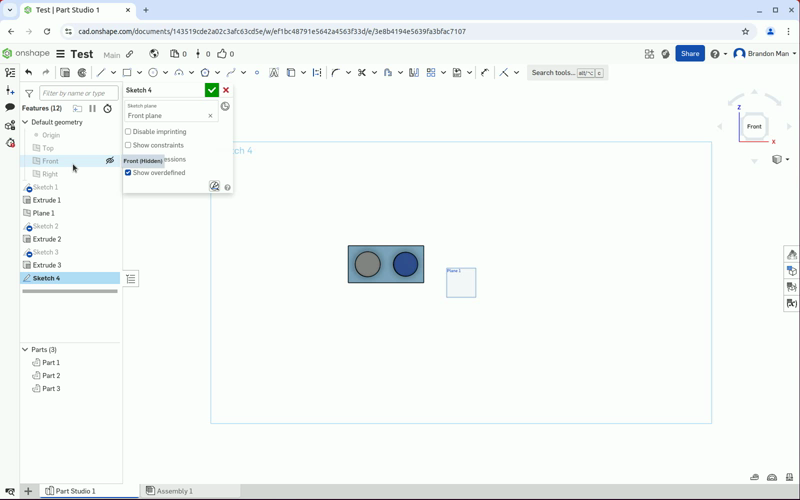
mouse_move(73, 352)
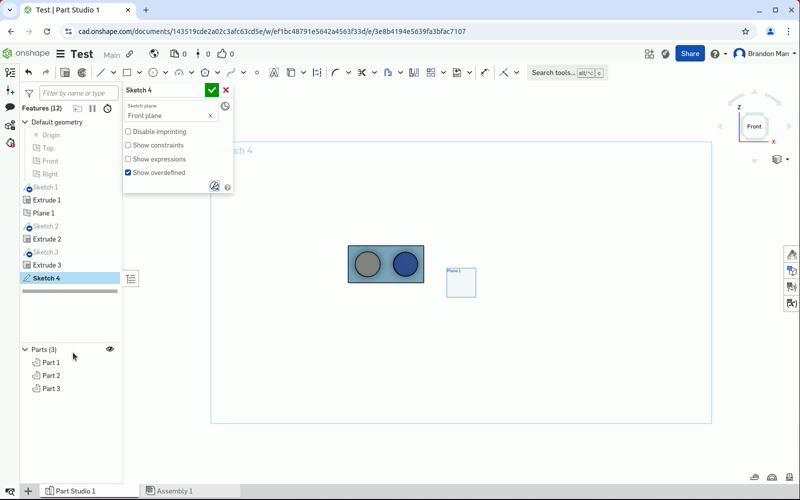
key(y)
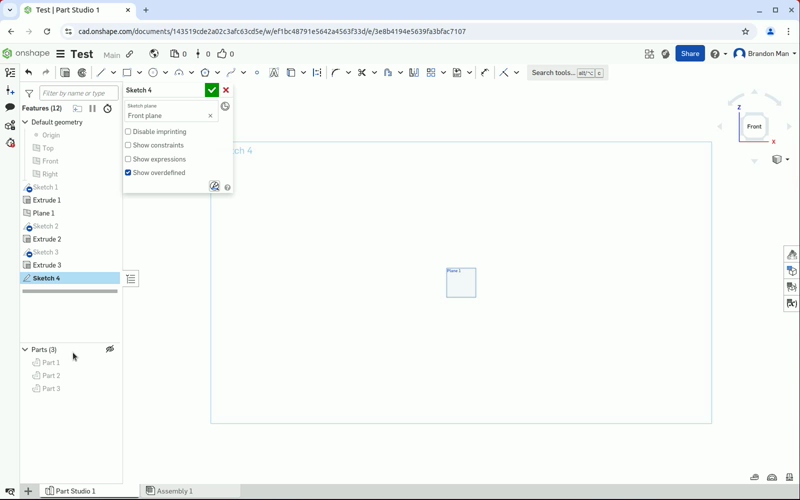
key(l)
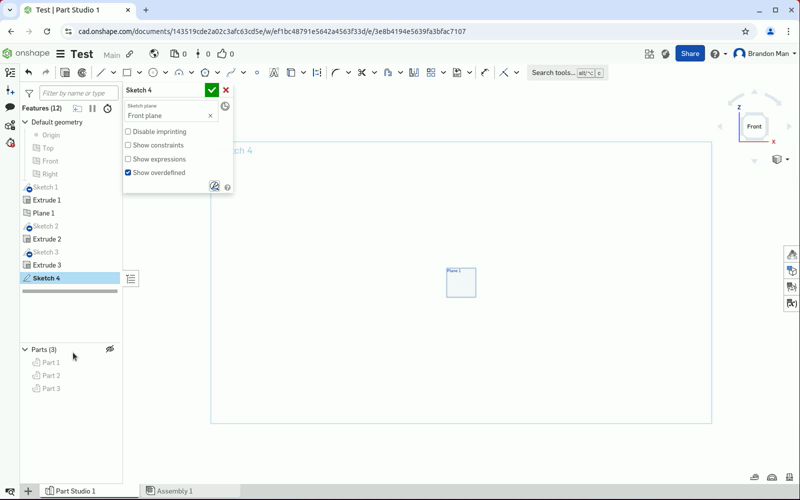
key_down(shift)
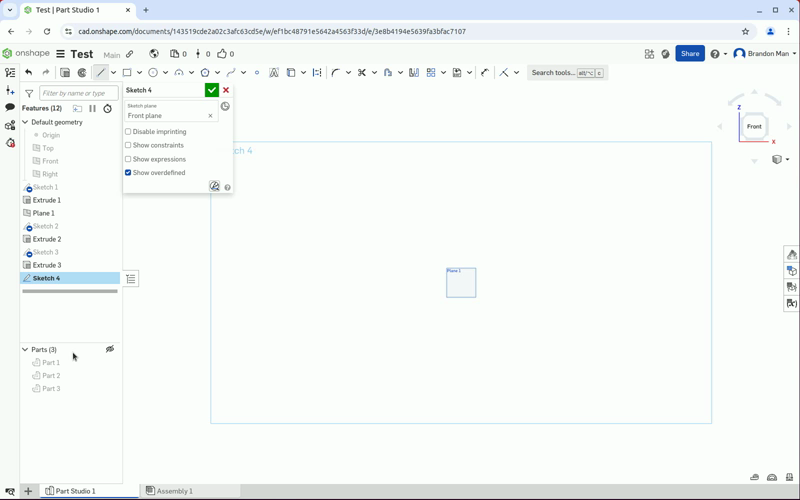
mouse_move(363, 245)
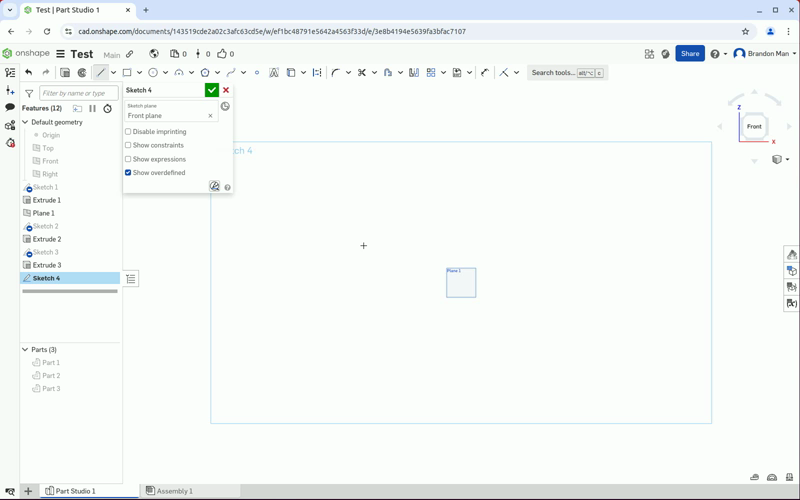
click(363, 245)
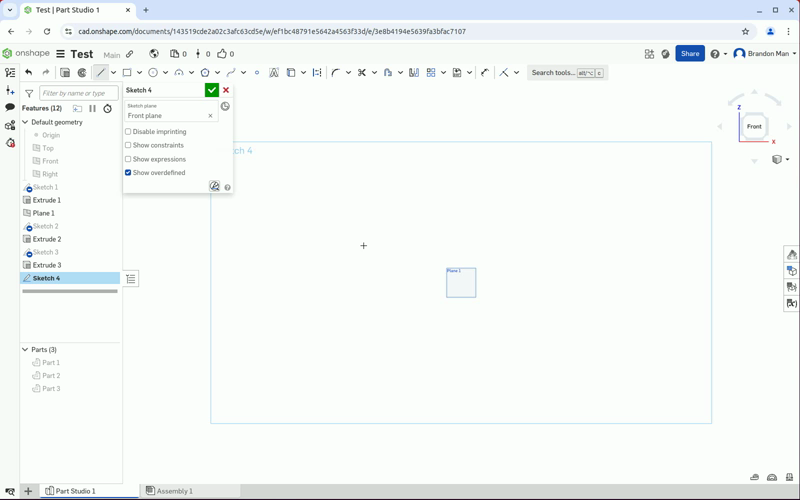
key_up(shift)
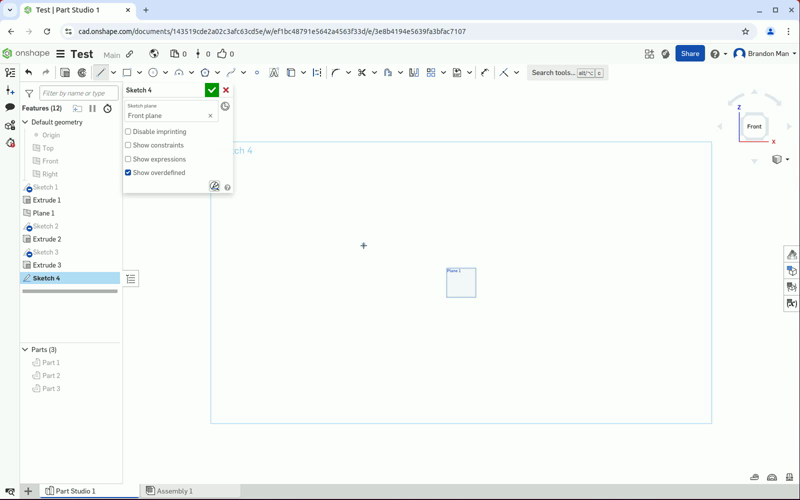
key_down(shift)
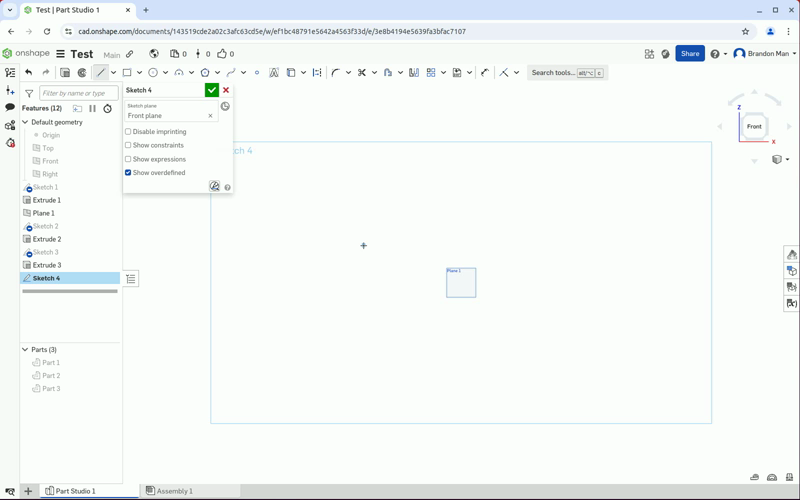
mouse_move(393, 245)
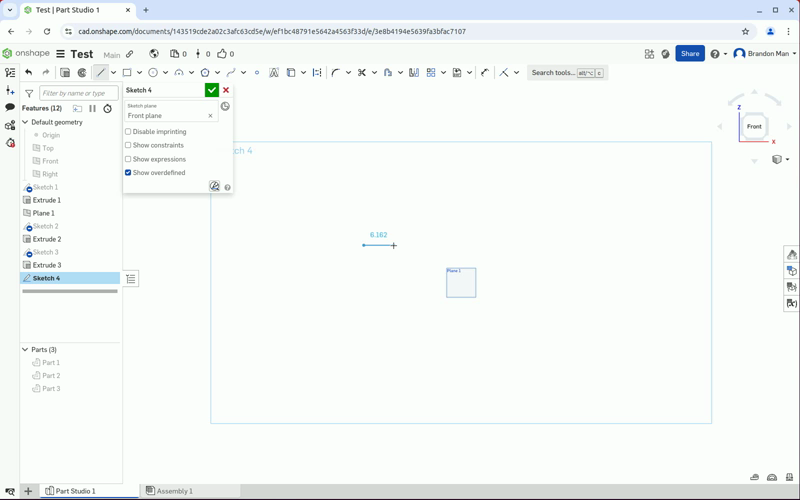
mouse_move(376, 245)
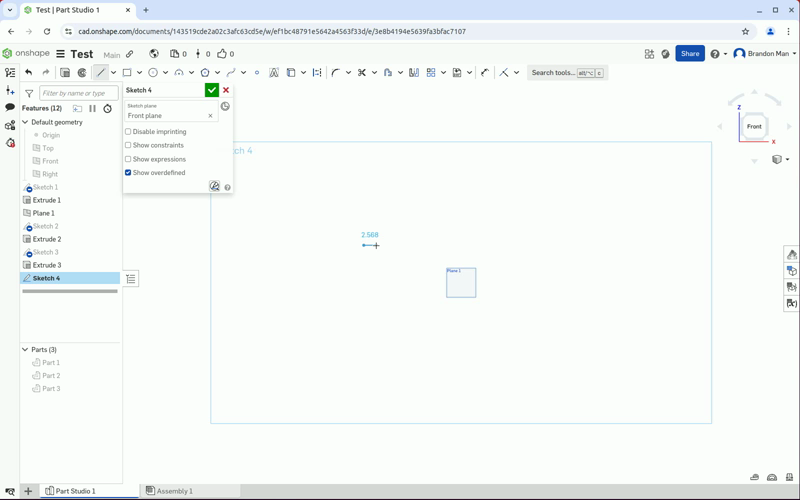
click(376, 245)
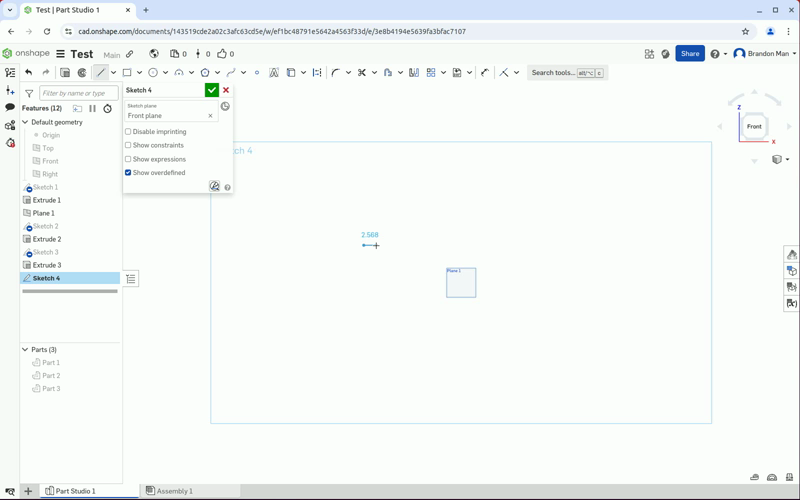
key_up(shift)
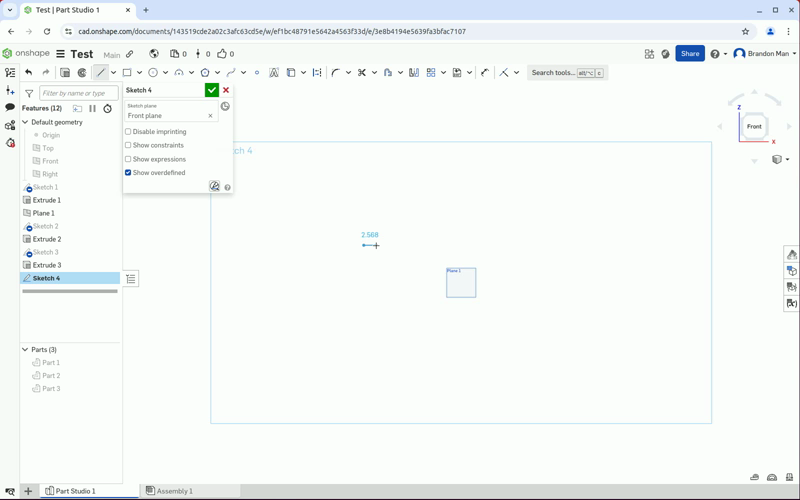
key_down(shift)
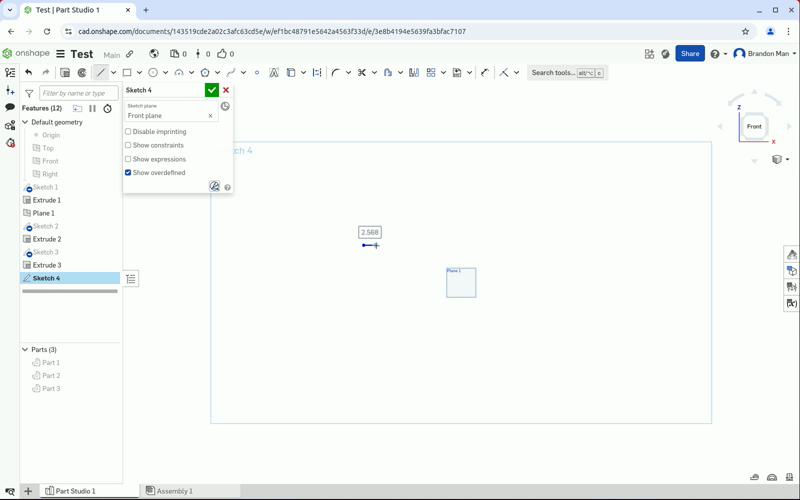
mouse_move(406, 245)
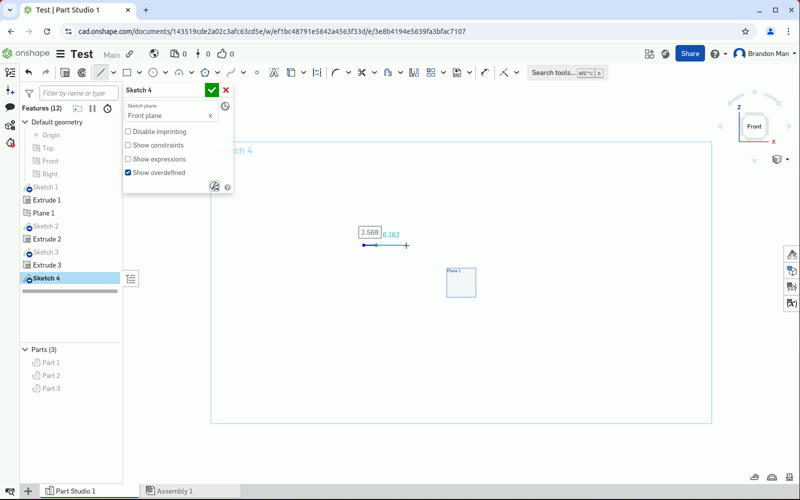
mouse_move(376, 239)
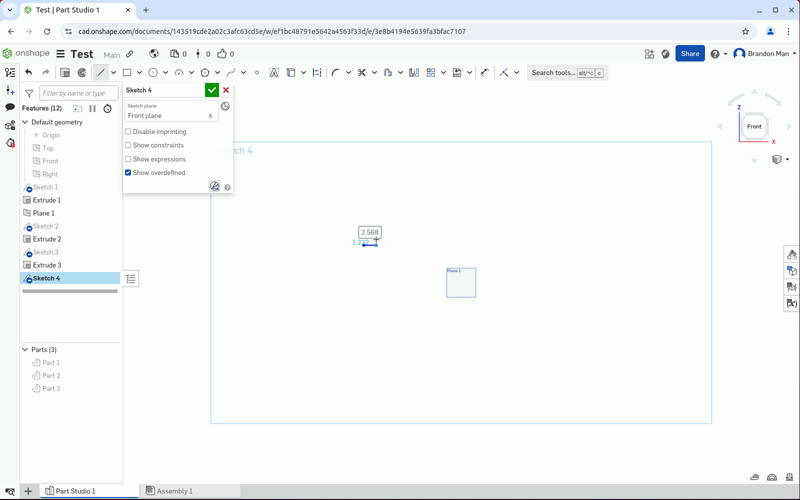
scroll(6)
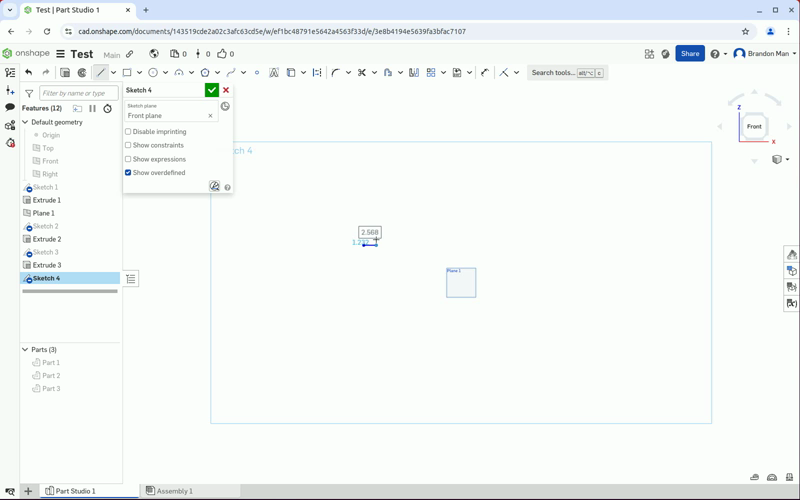
scroll(6)
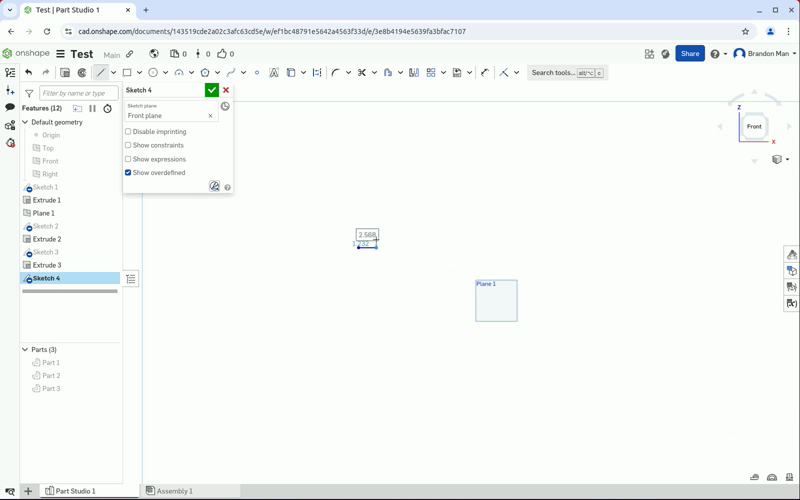
scroll(6)
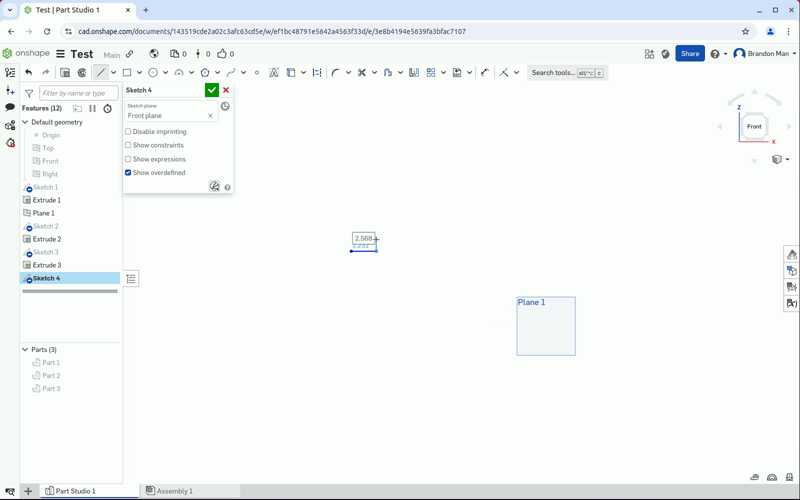
scroll(6)
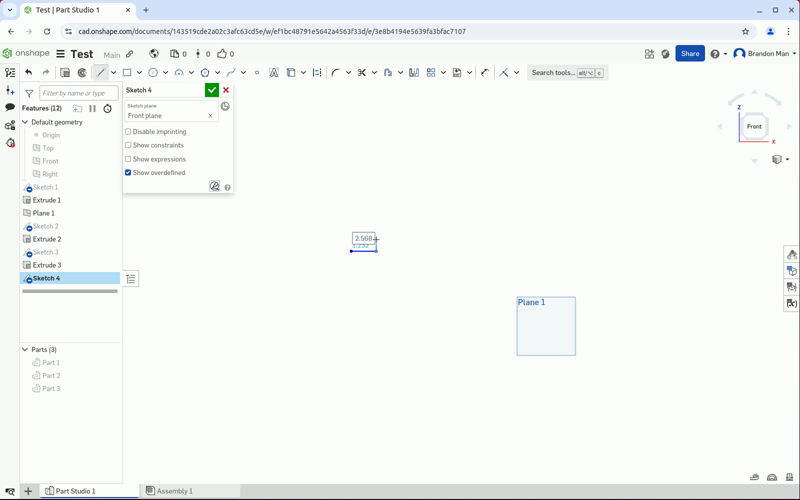
scroll(6)
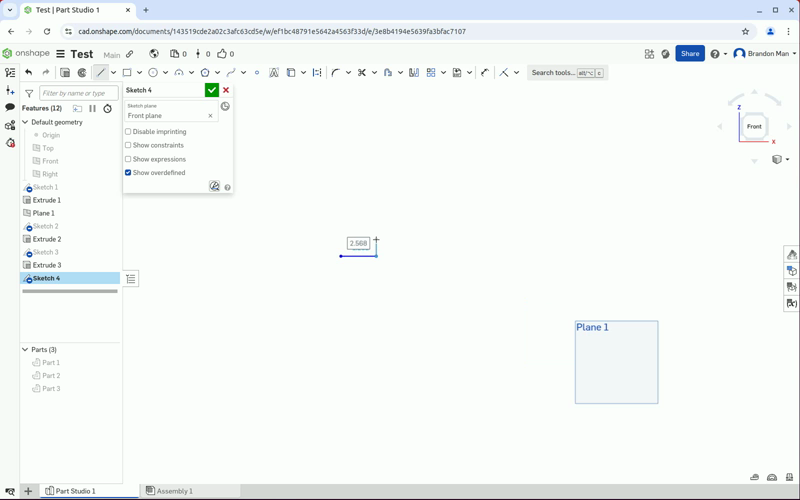
scroll(6)
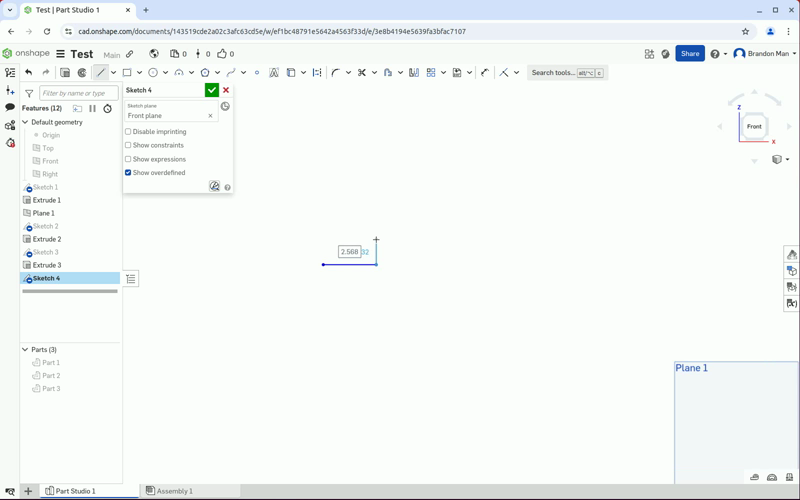
scroll(6)
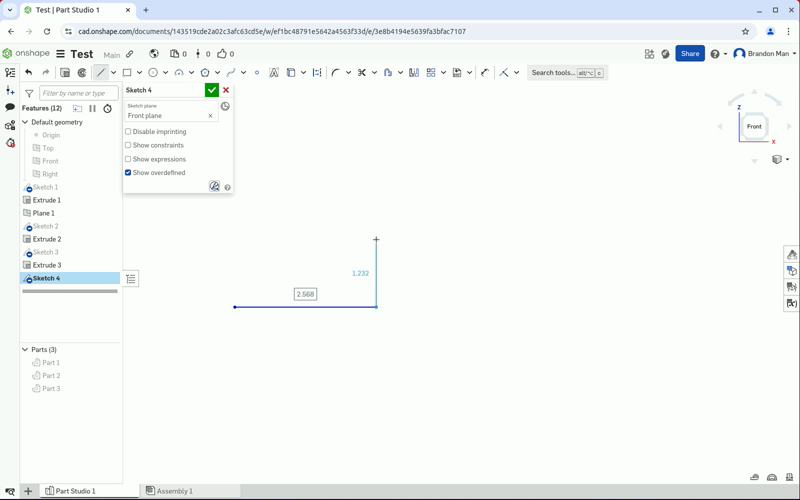
click(376, 239)
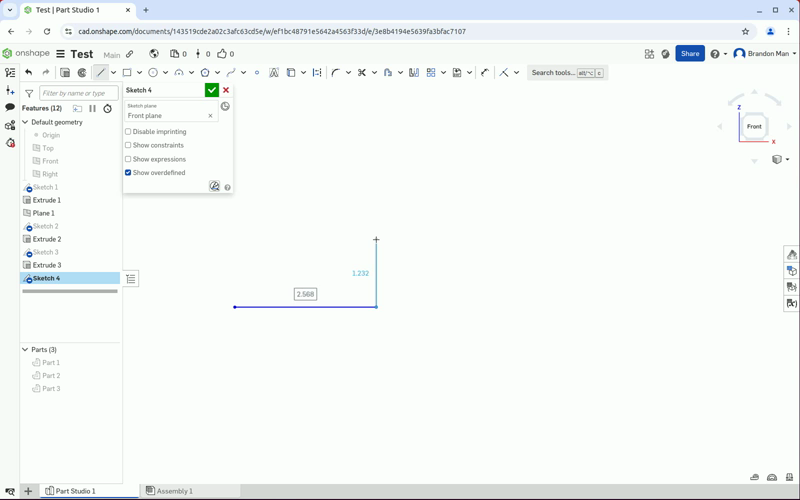
scroll(-6)
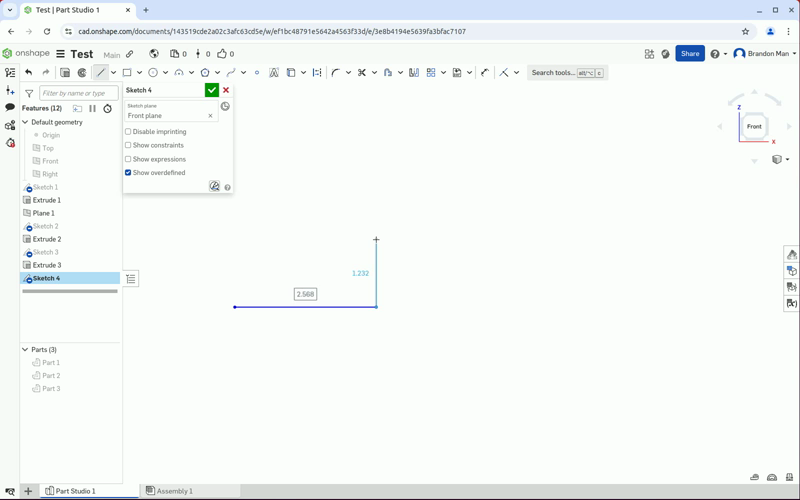
scroll(-6)
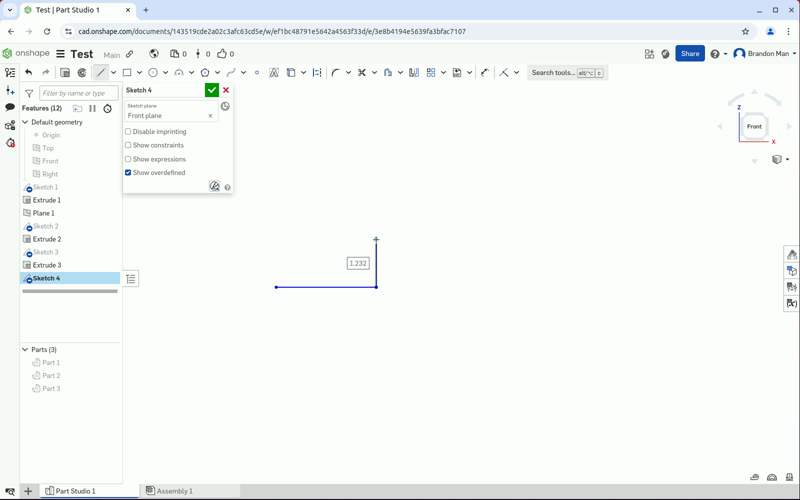
scroll(-6)
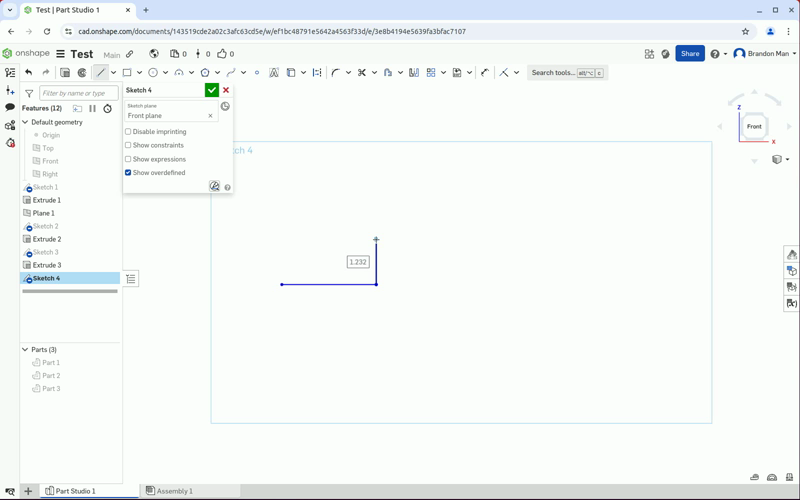
scroll(-6)
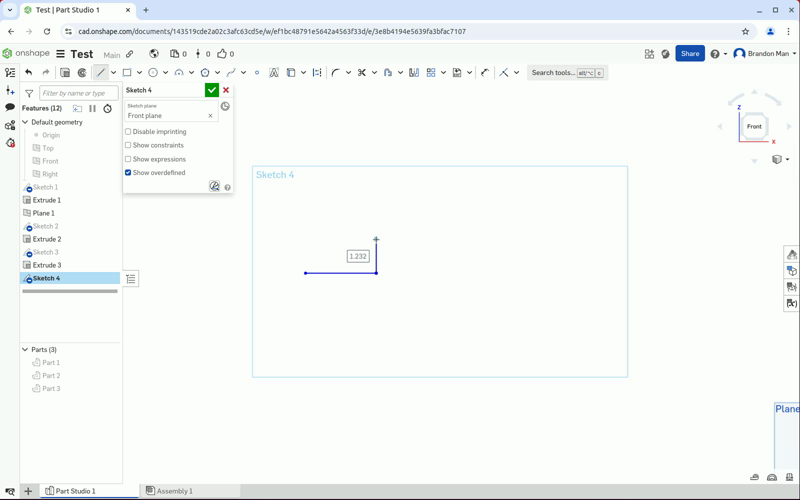
scroll(-6)
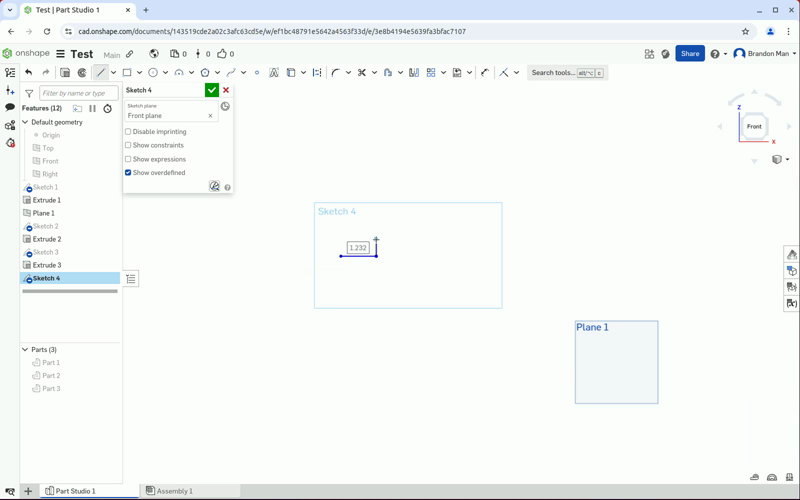
scroll(-6)
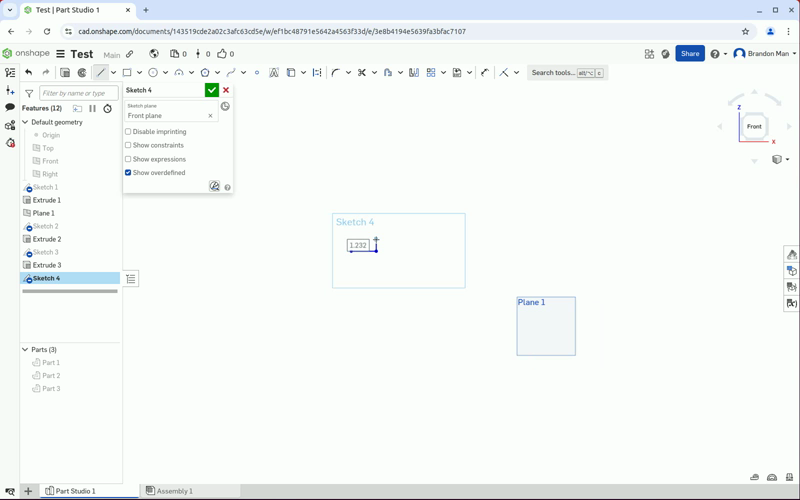
scroll(-6)
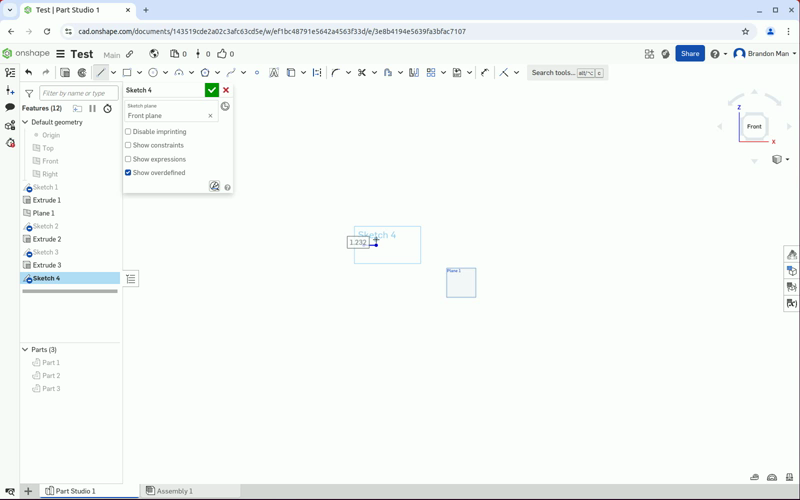
key_up(shift)
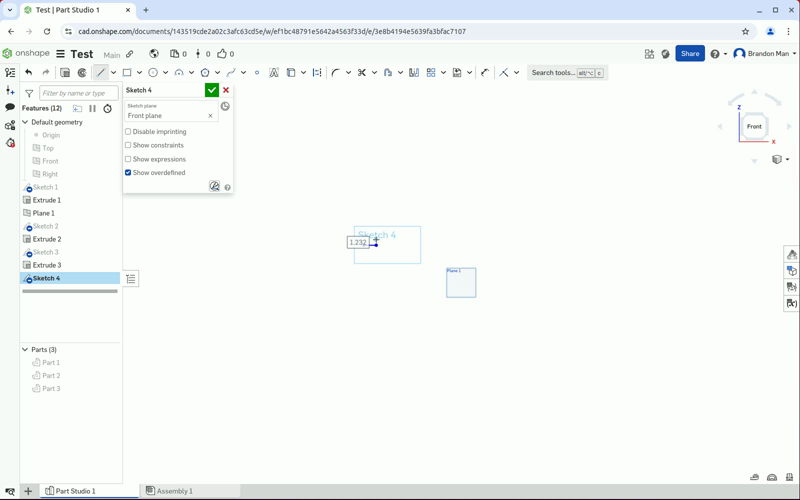
key_down(shift)
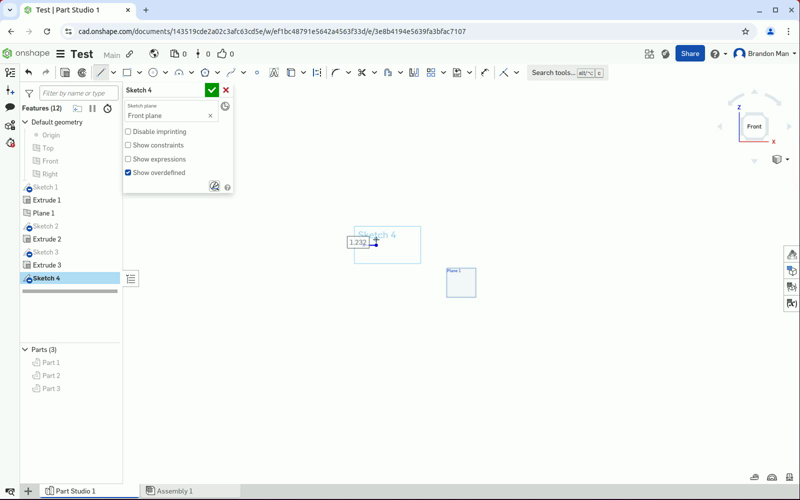
mouse_move(406, 239)
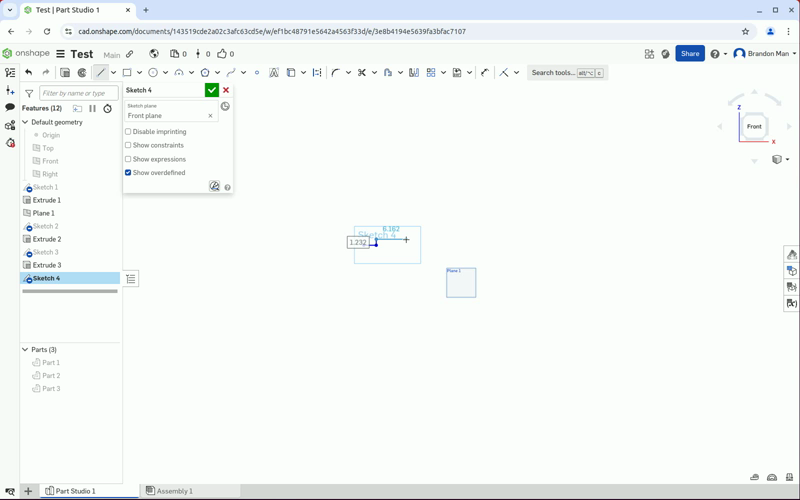
mouse_move(363, 239)
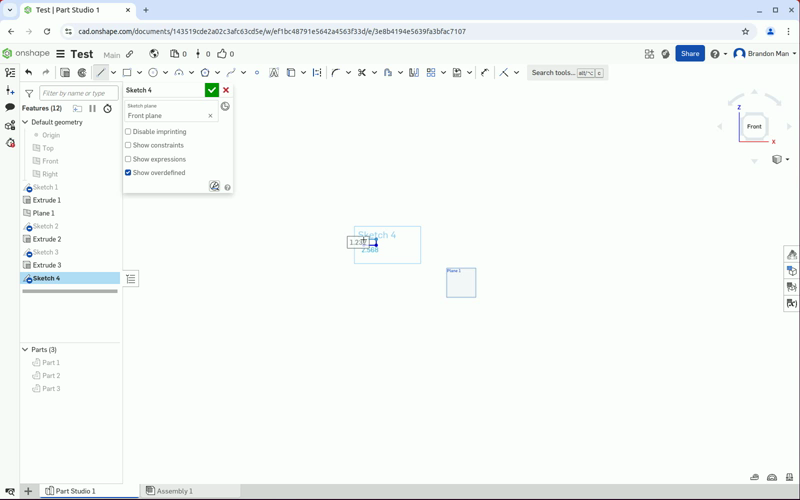
click(363, 239)
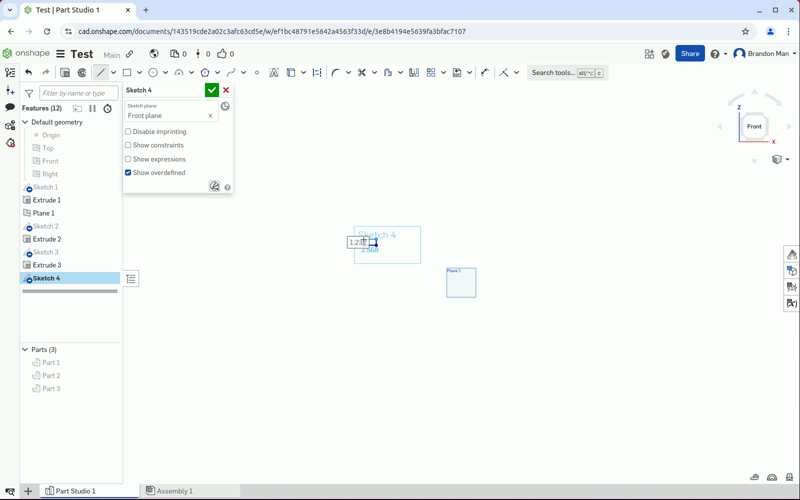
key_up(shift)
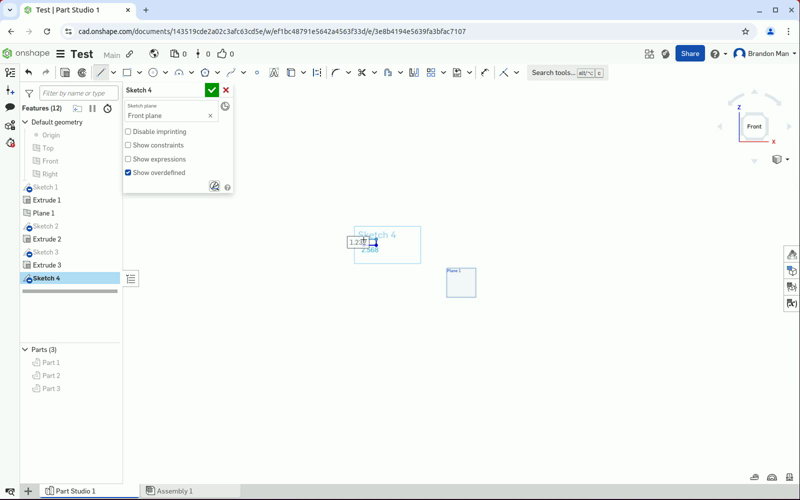
mouse_move(393, 239)
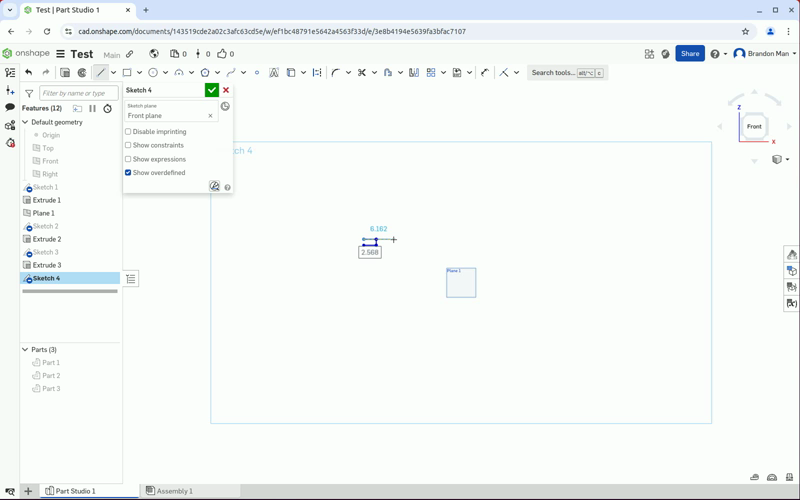
key_down(shift)
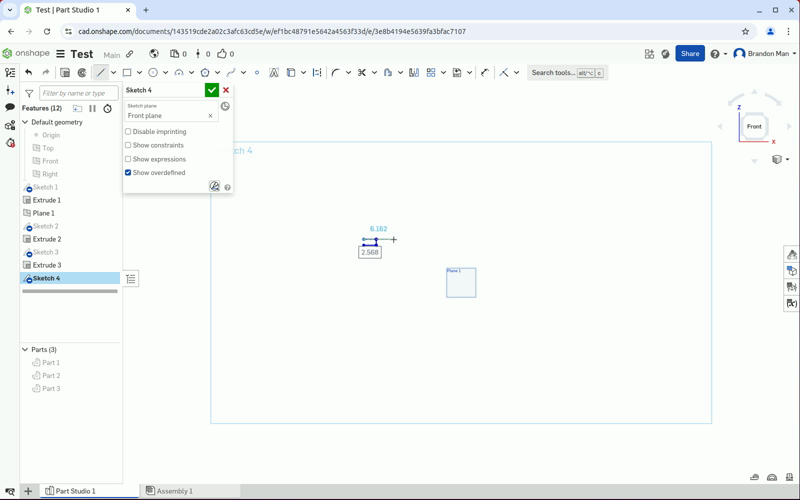
mouse_move(363, 245)
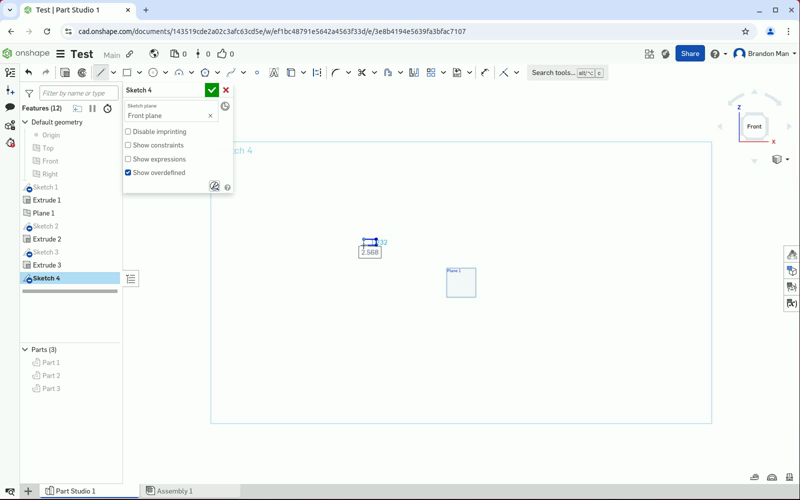
scroll(6)
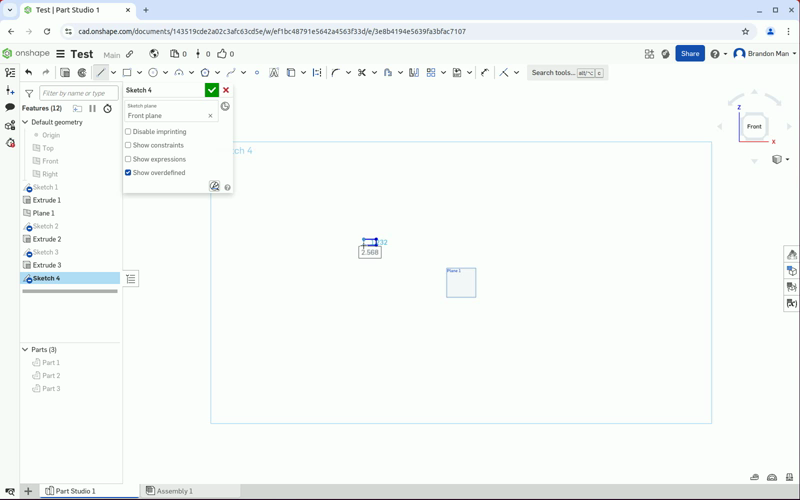
scroll(6)
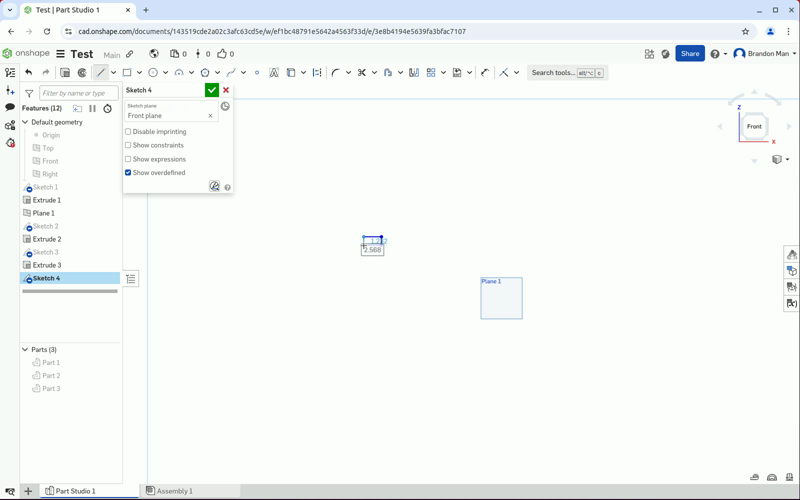
scroll(6)
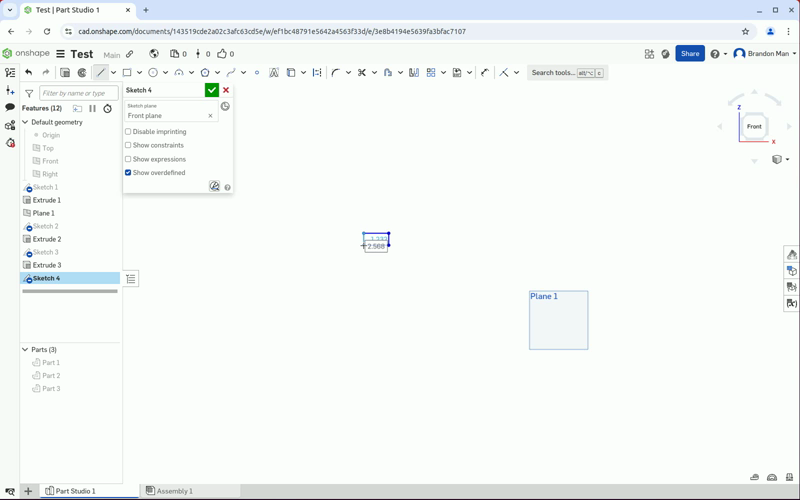
scroll(6)
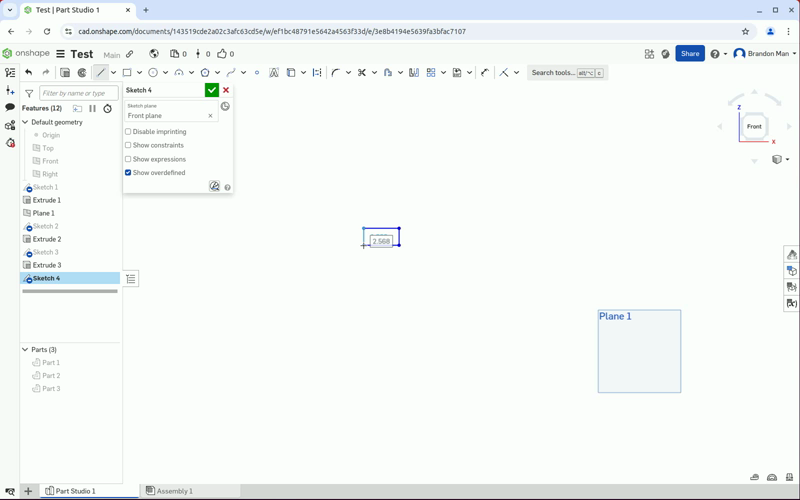
scroll(6)
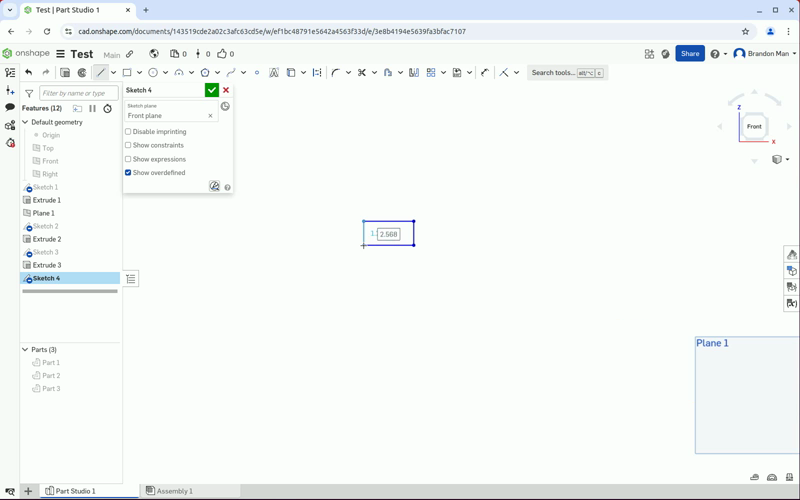
scroll(6)
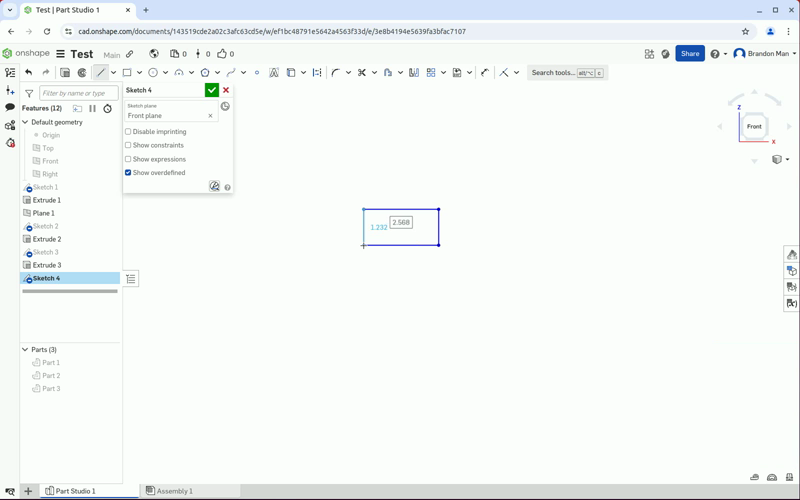
scroll(6)
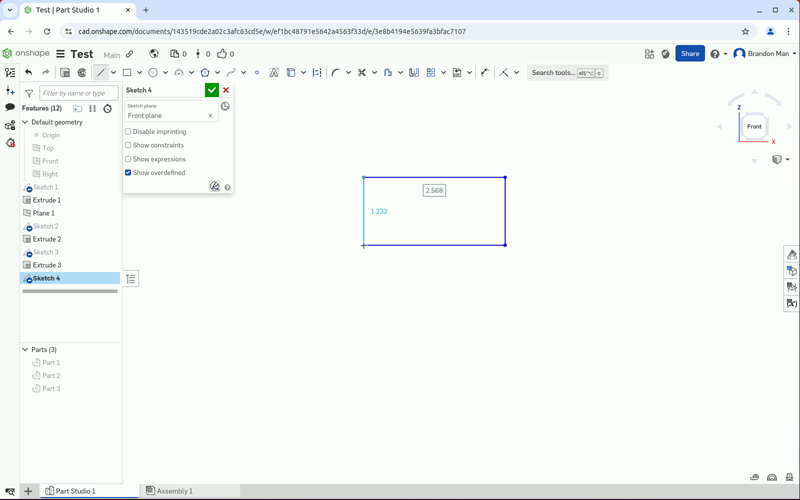
key_up(shift)
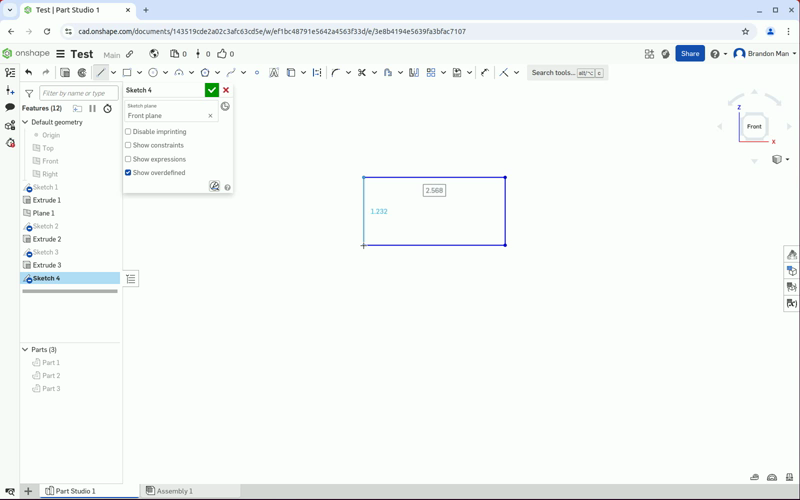
click(363, 245)
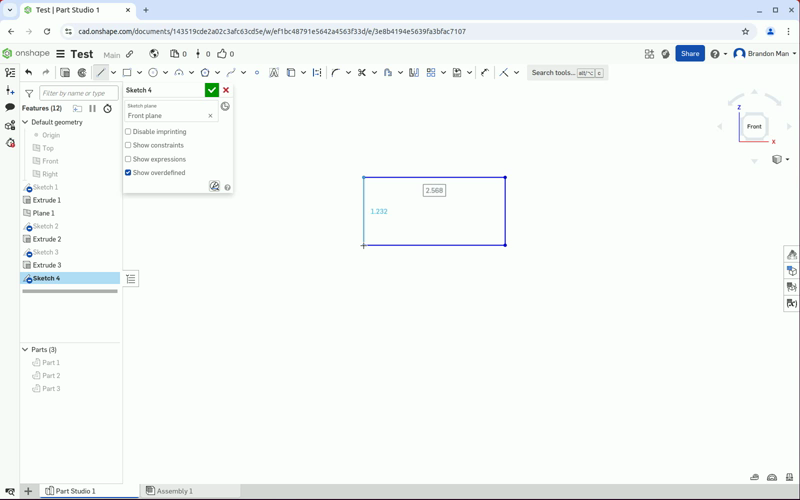
scroll(-6)
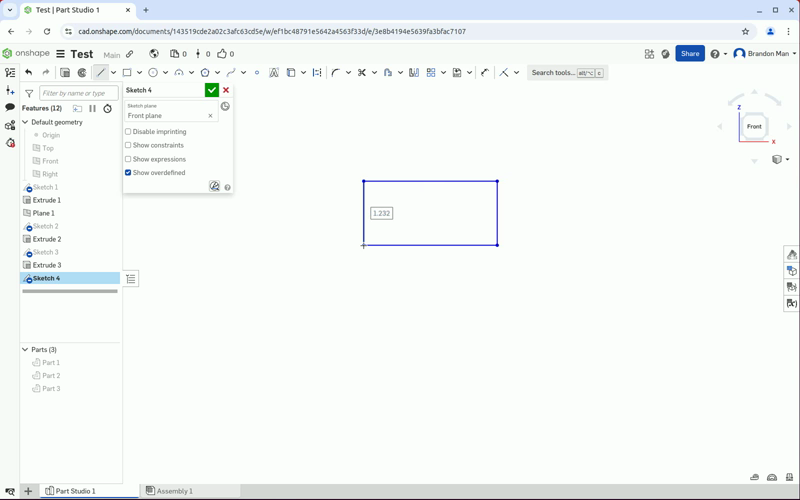
scroll(-6)
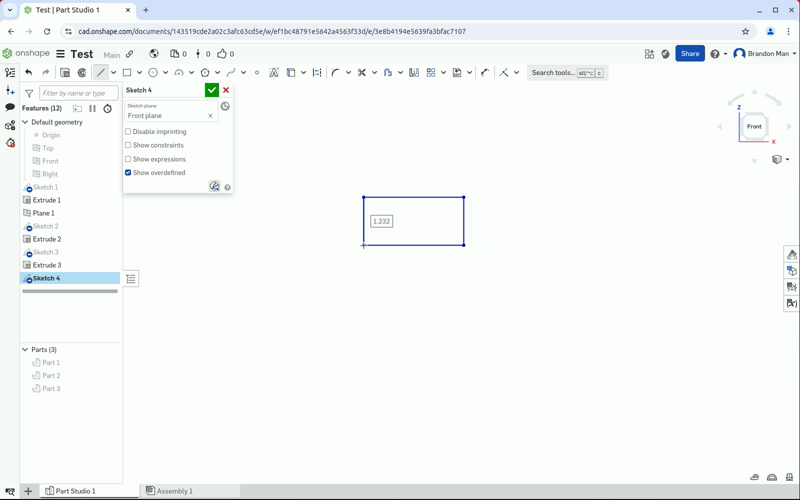
scroll(-6)
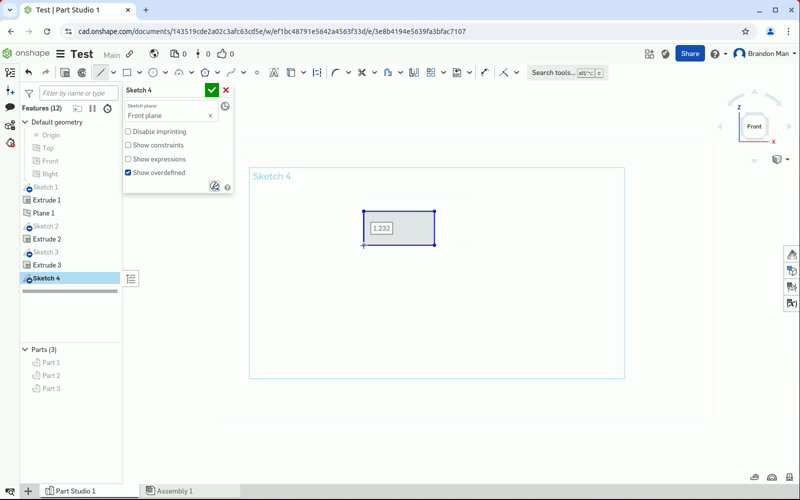
scroll(-6)
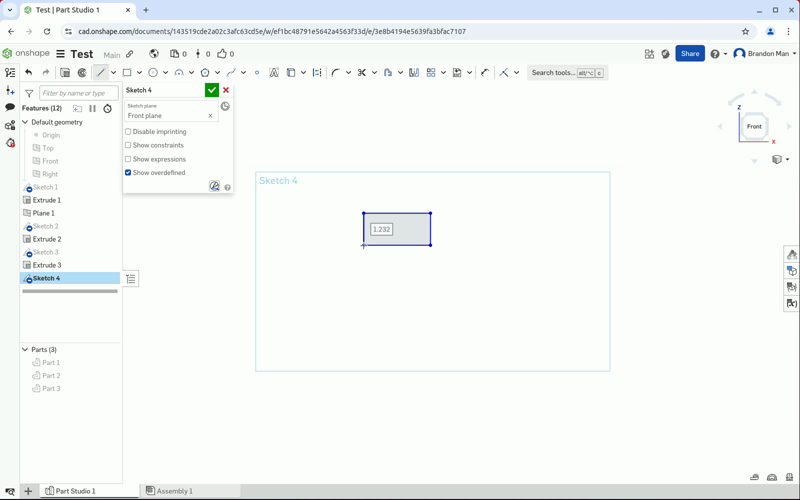
scroll(-6)
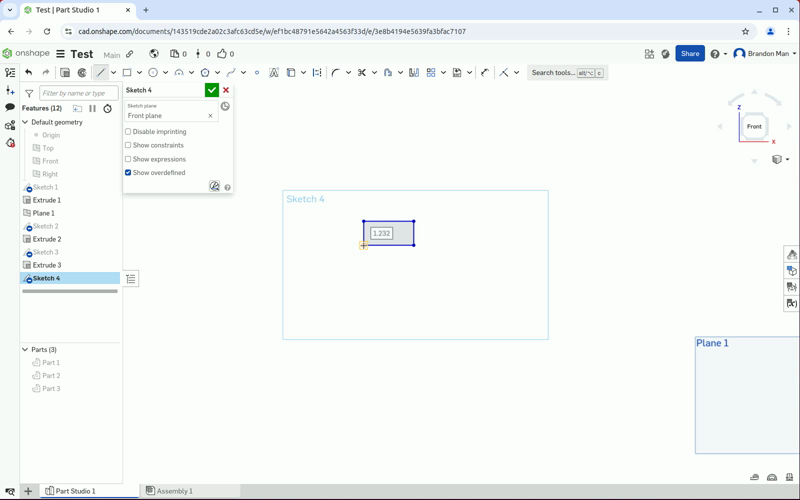
scroll(-6)
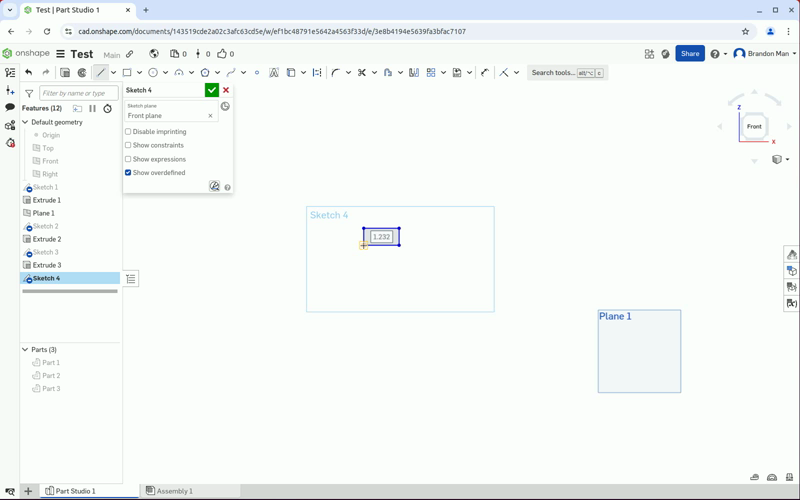
scroll(-6)
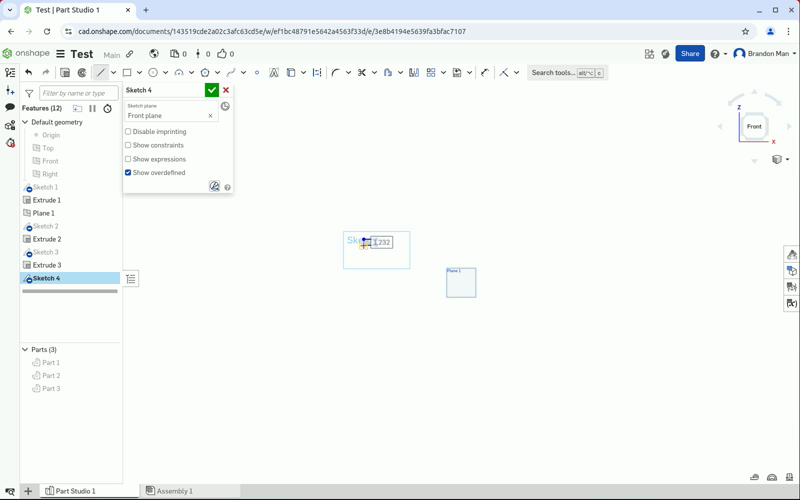
key(esc)
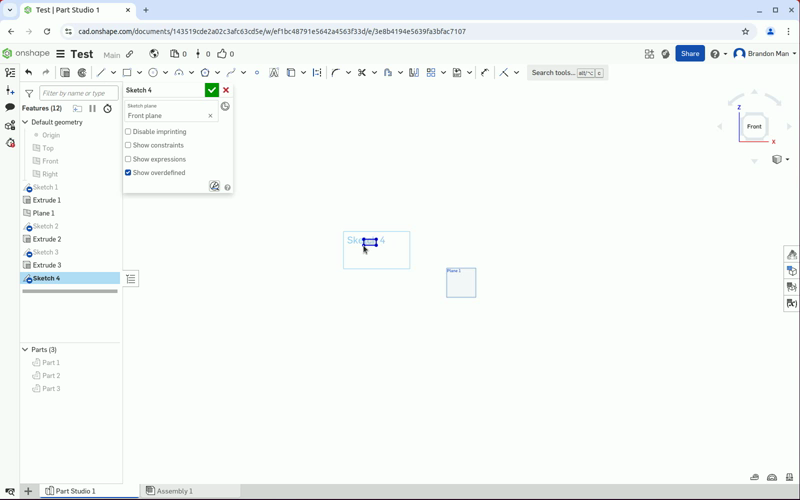
mouse_move(364, 243)
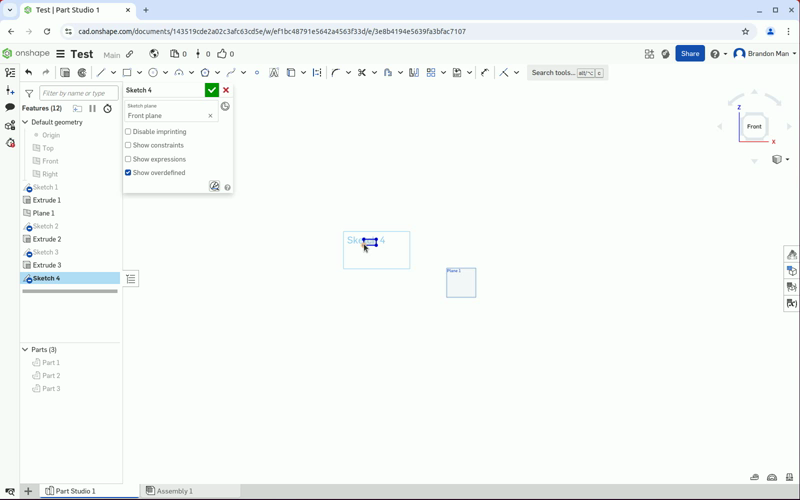
scroll(6)
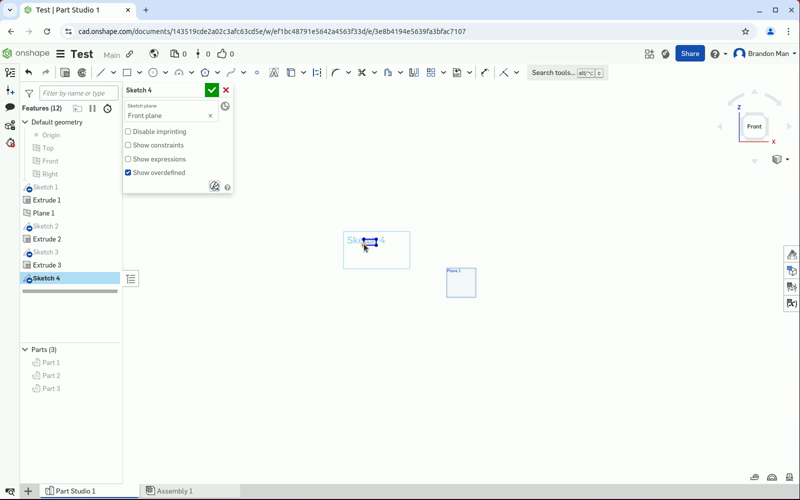
scroll(6)
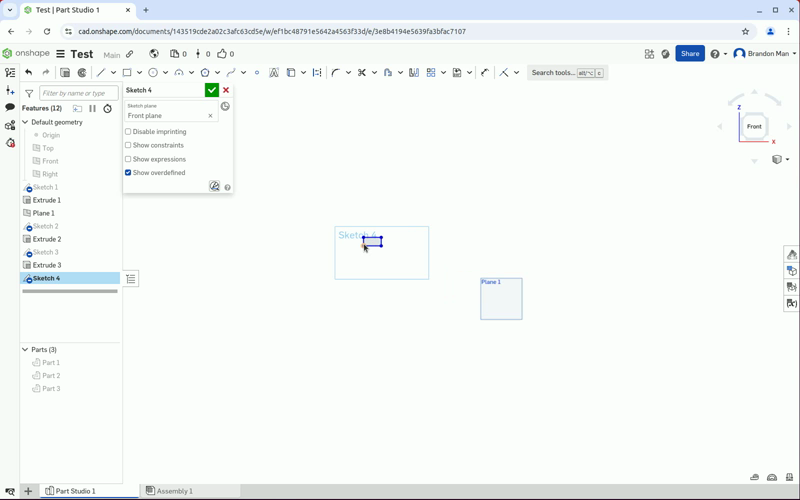
scroll(6)
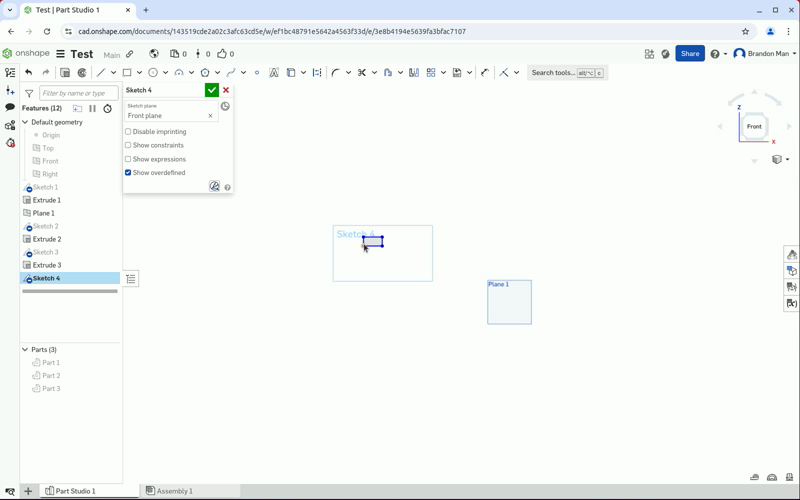
scroll(6)
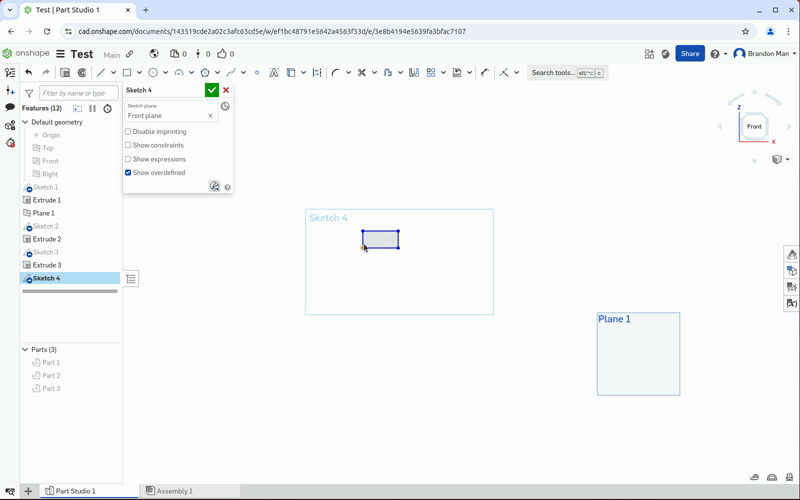
scroll(6)
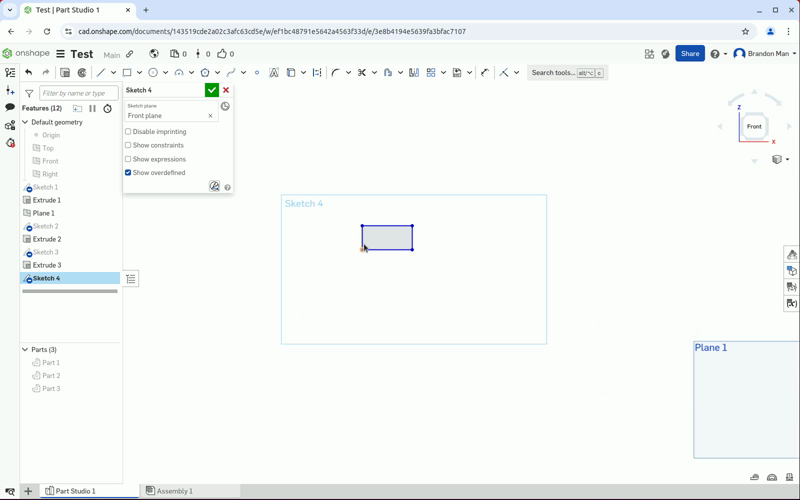
scroll(6)
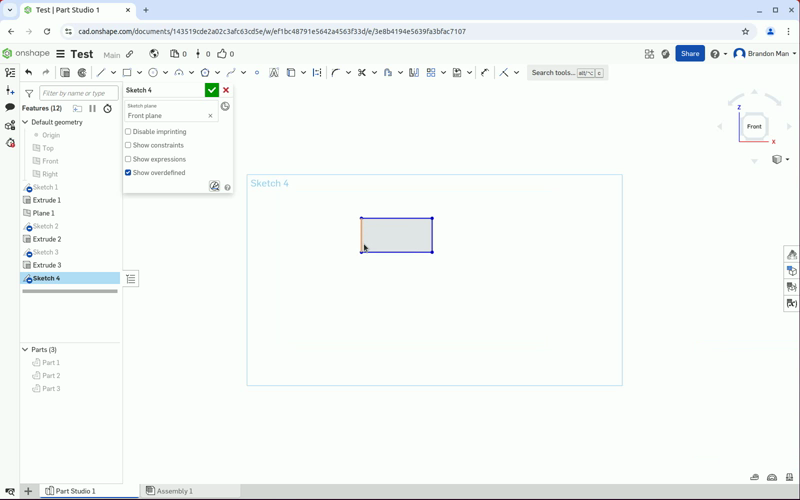
scroll(6)
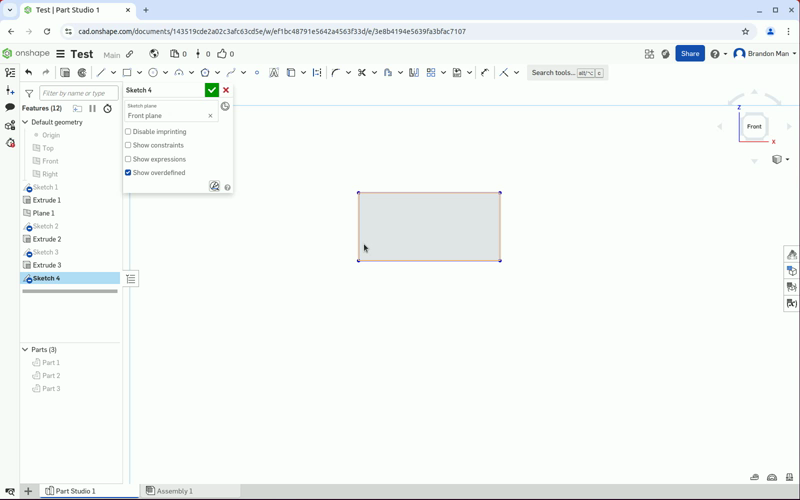
click(364, 243)
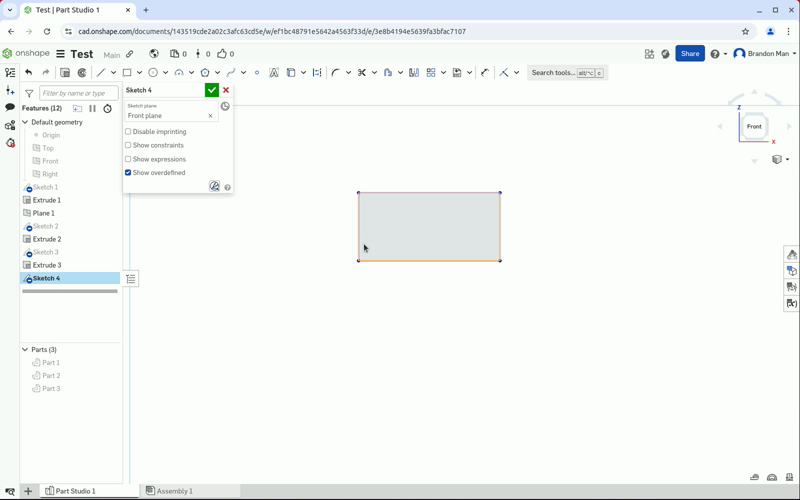
scroll(-6)
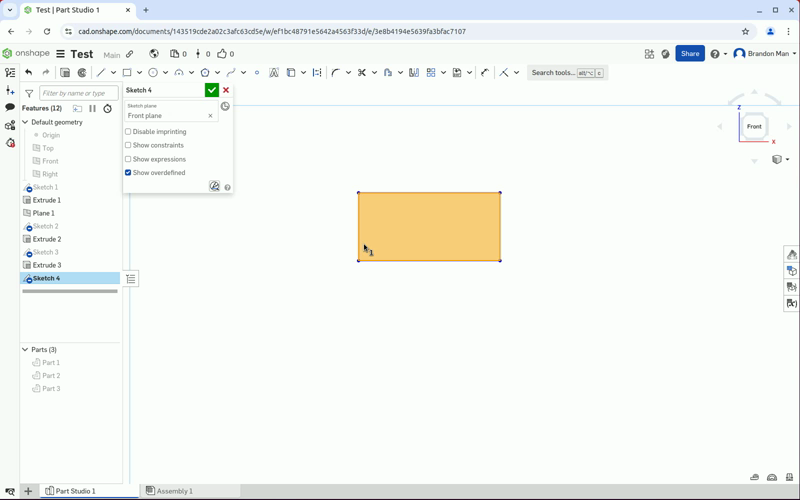
scroll(-6)
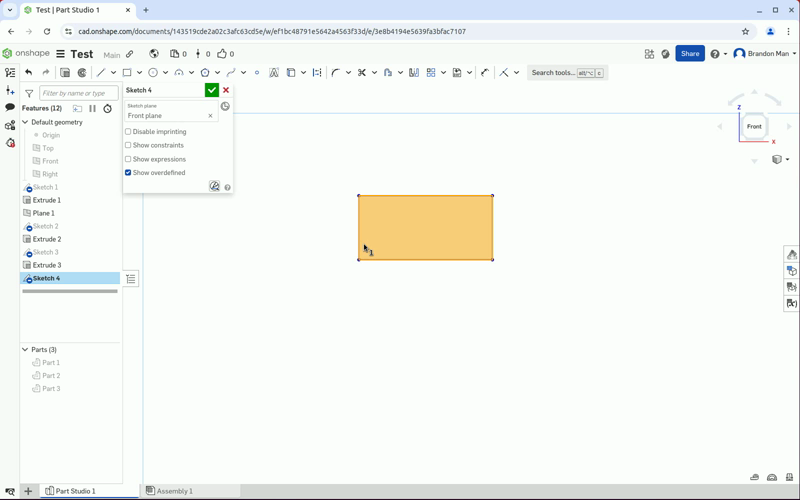
scroll(-6)
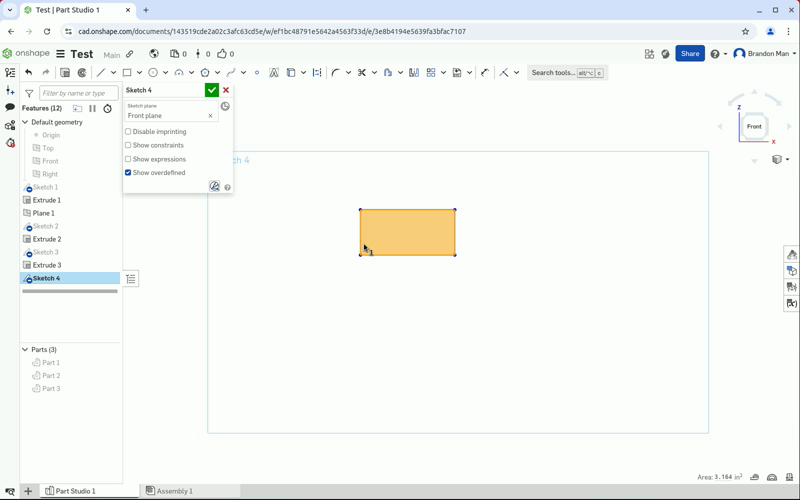
scroll(-6)
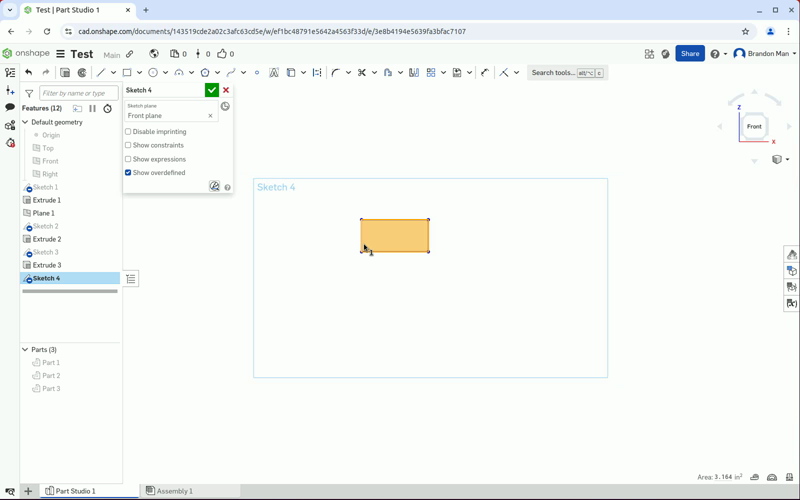
scroll(-6)
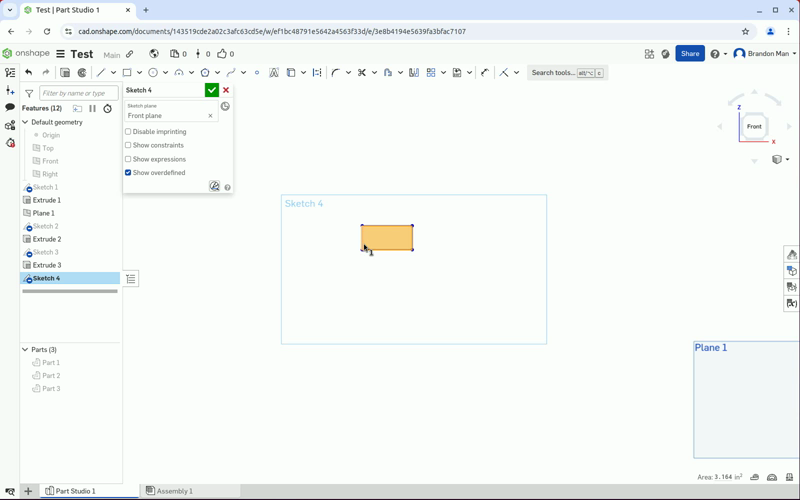
scroll(-6)
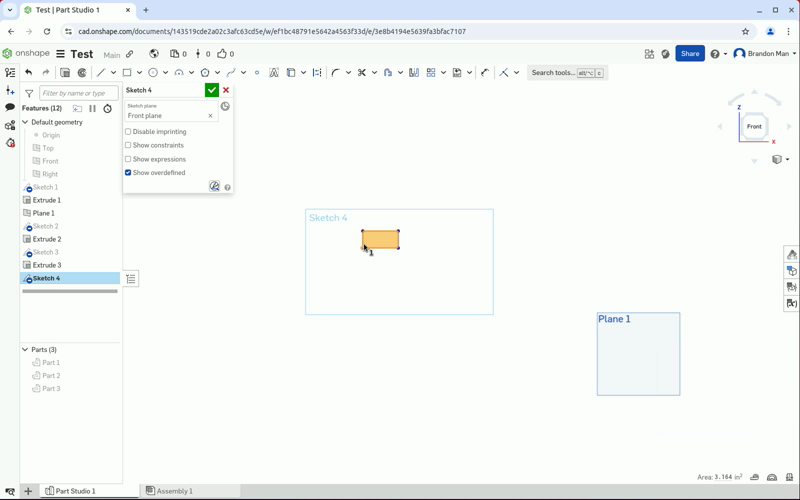
scroll(-6)
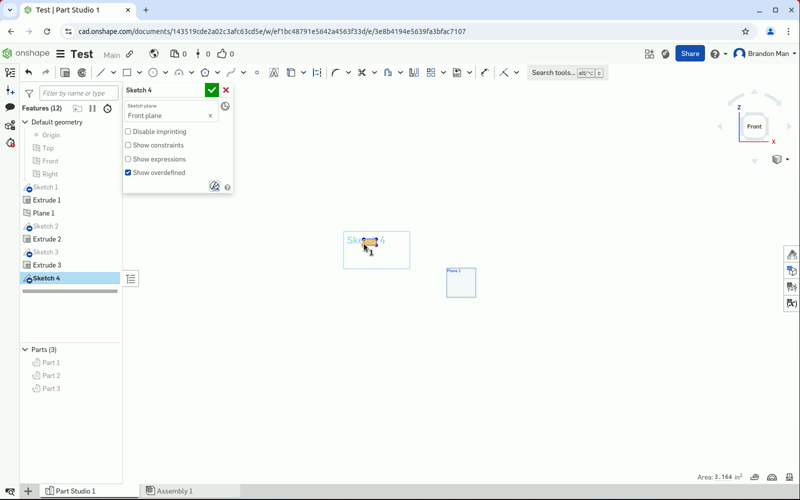
mouse_move(73, 352)
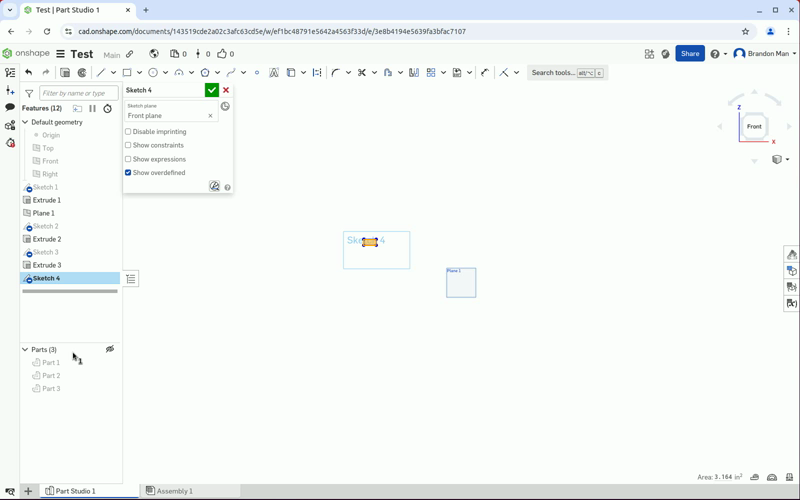
key(shift+y)
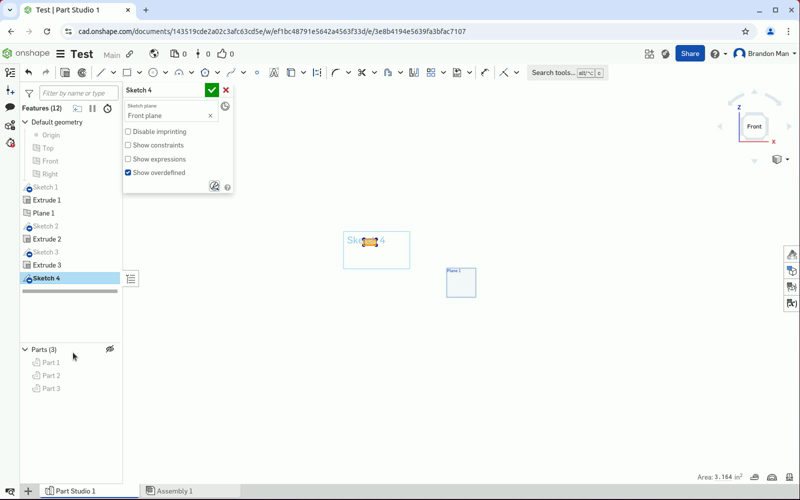
key(shift+e)
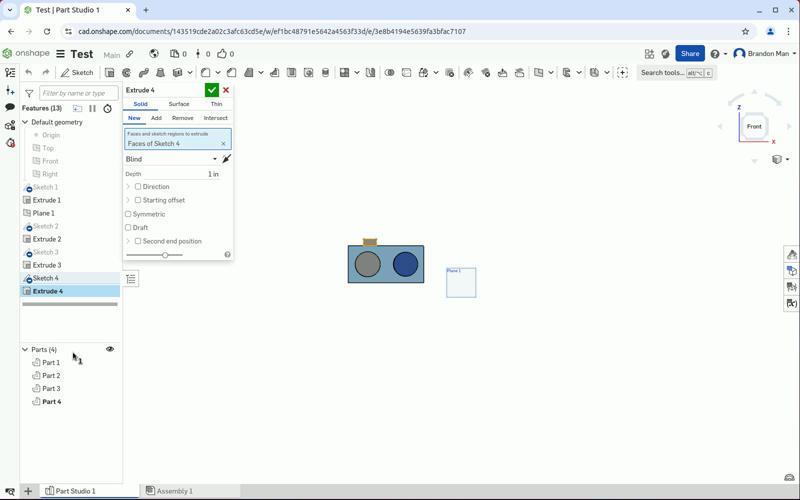
mouse_move(143, 106)
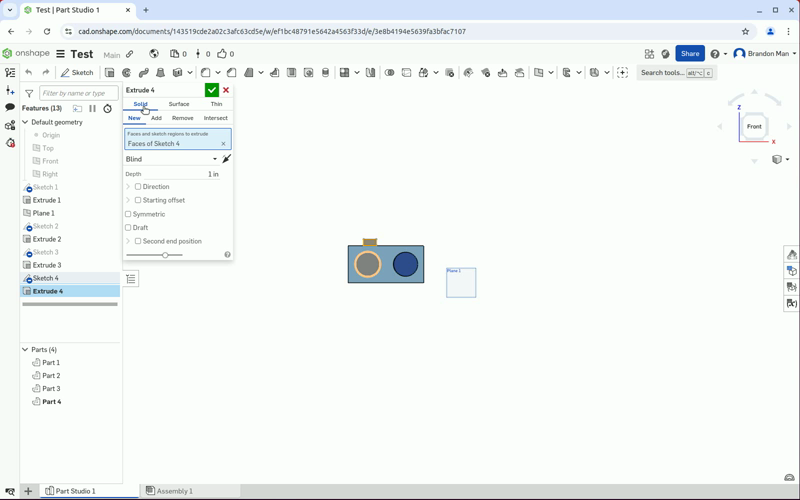
click(143, 106)
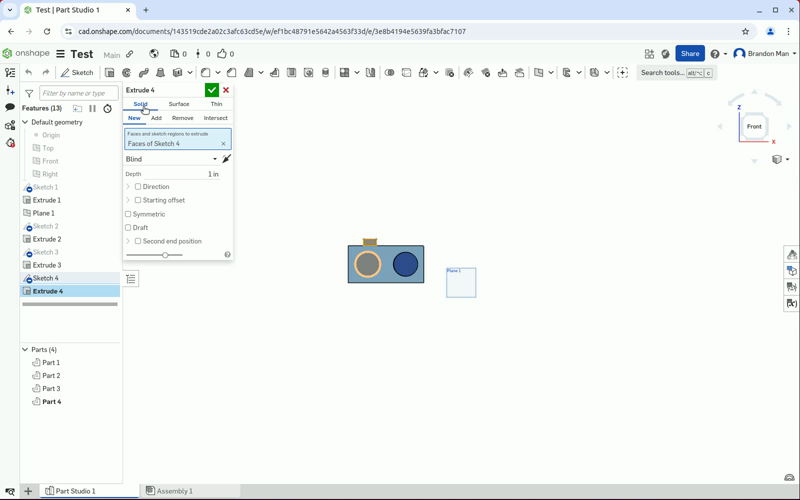
mouse_move(137, 120)
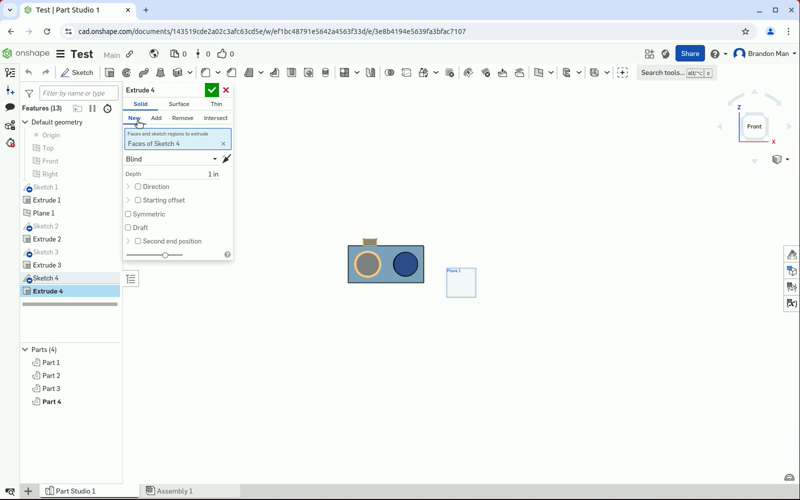
click(137, 120)
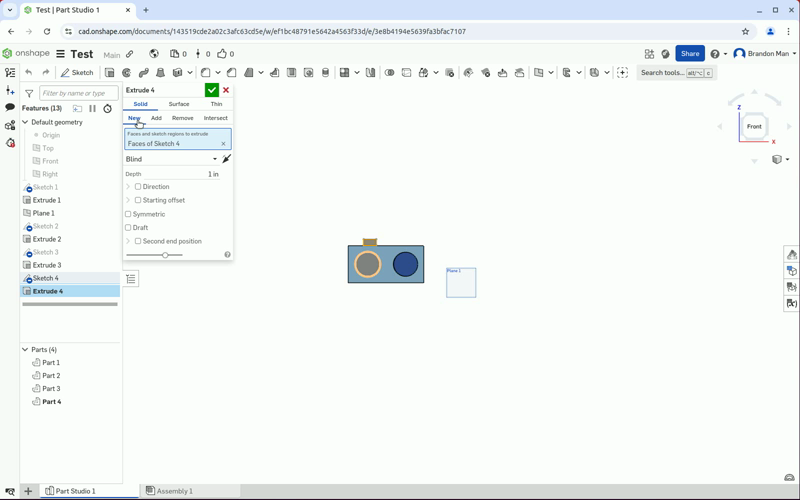
key(tab, 4)
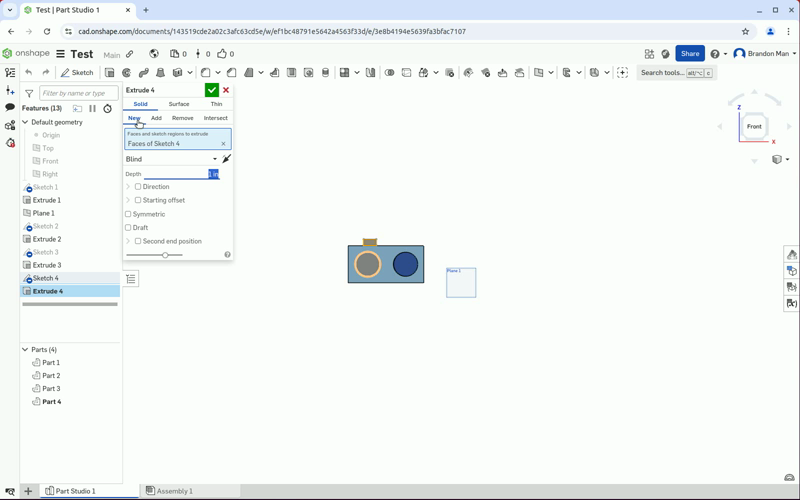
text(2.889)
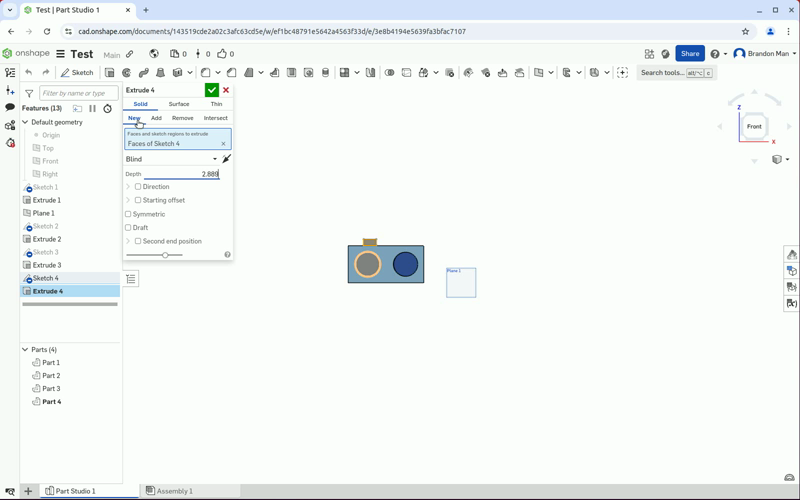
key(enter)
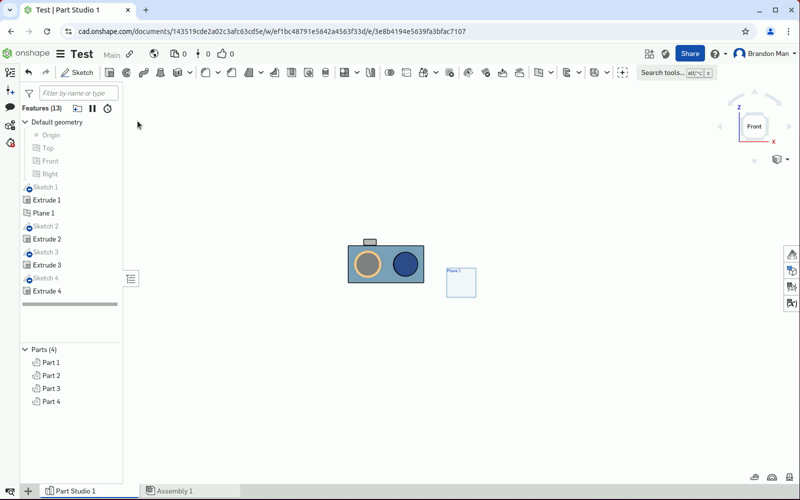
key(shift+h)
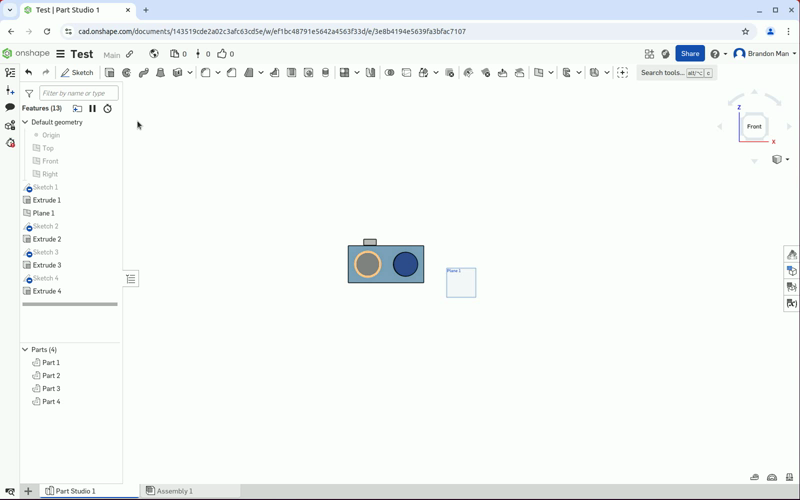
key(shift+h)
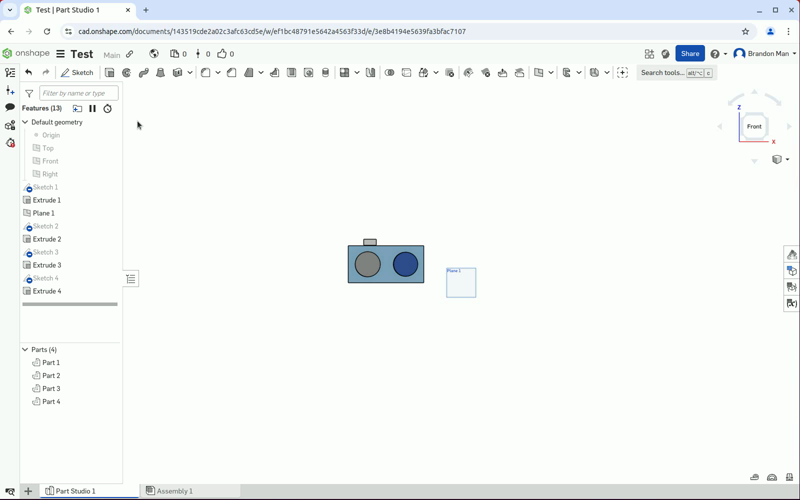
mouse_move(73, 189)
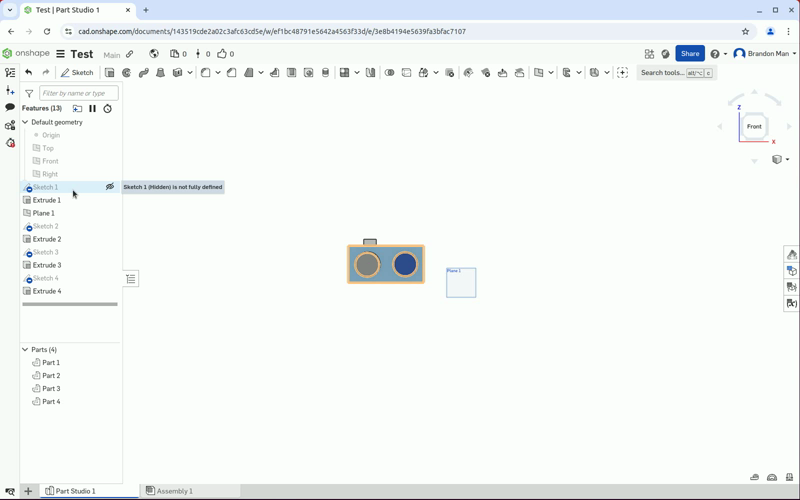
click(73, 189)
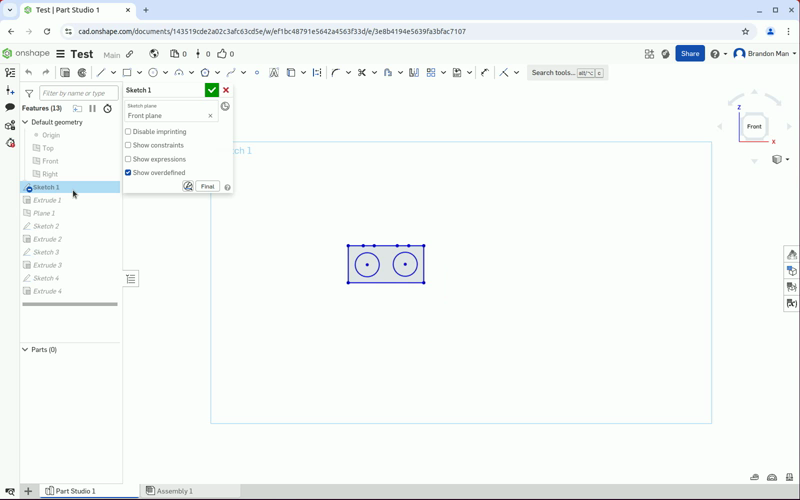
mouse_move(229, 92)
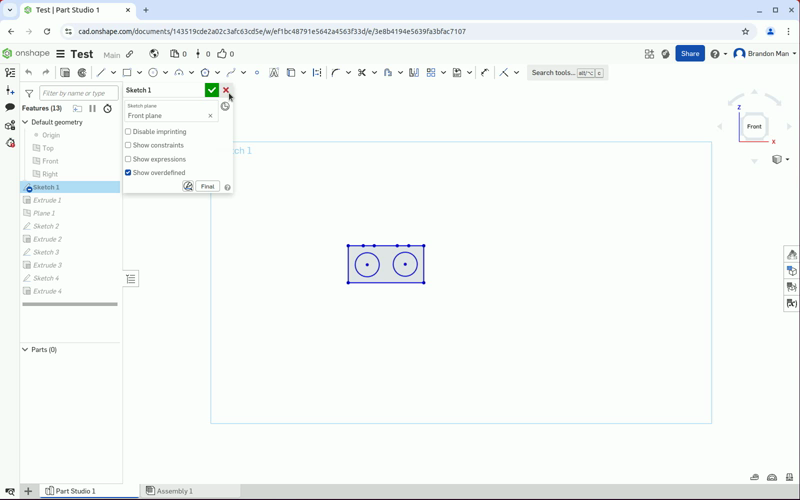
click(229, 92)
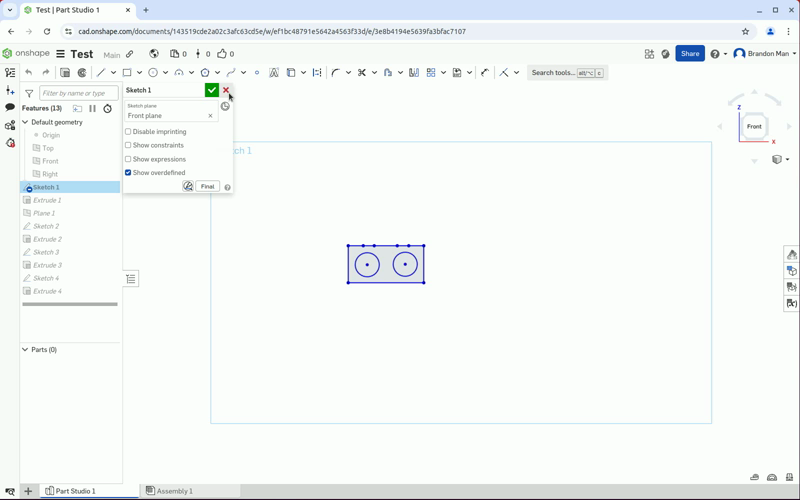
key(shift+s)
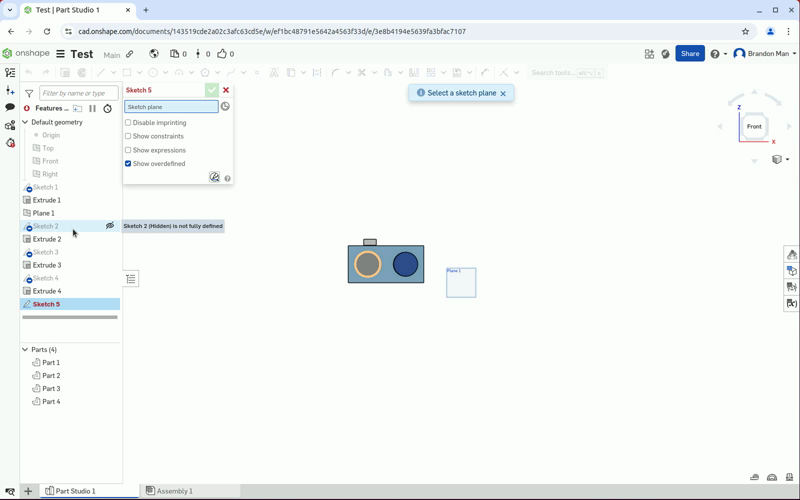
scroll(3)
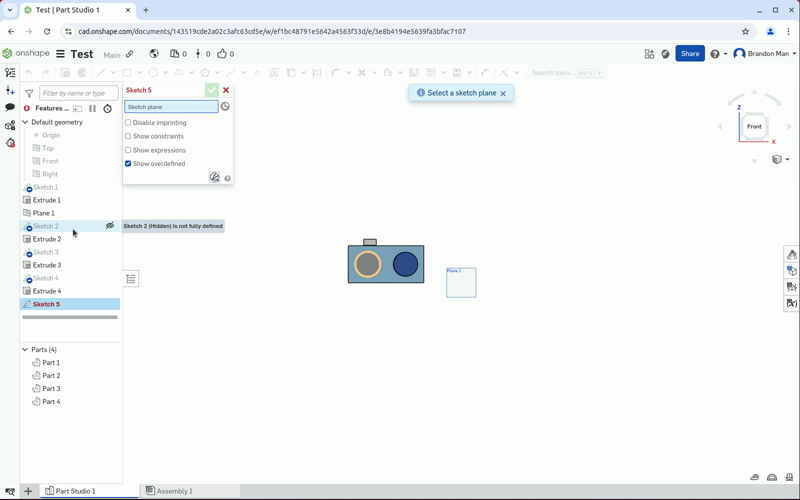
mouse_move(73, 163)
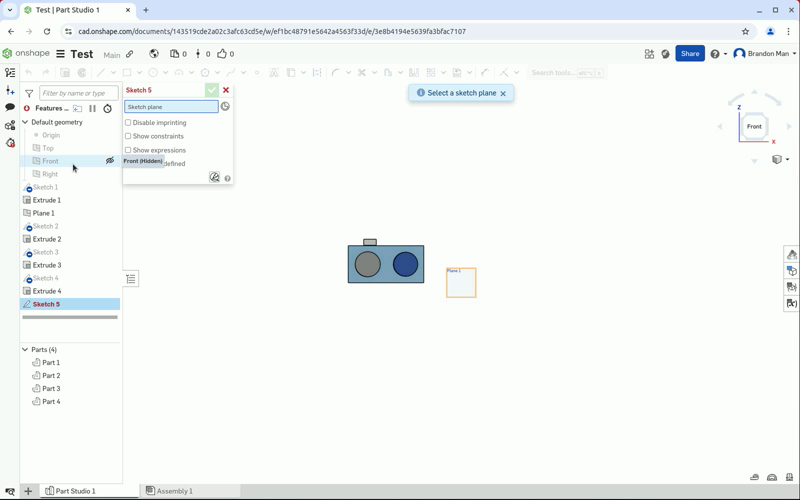
click(73, 163)
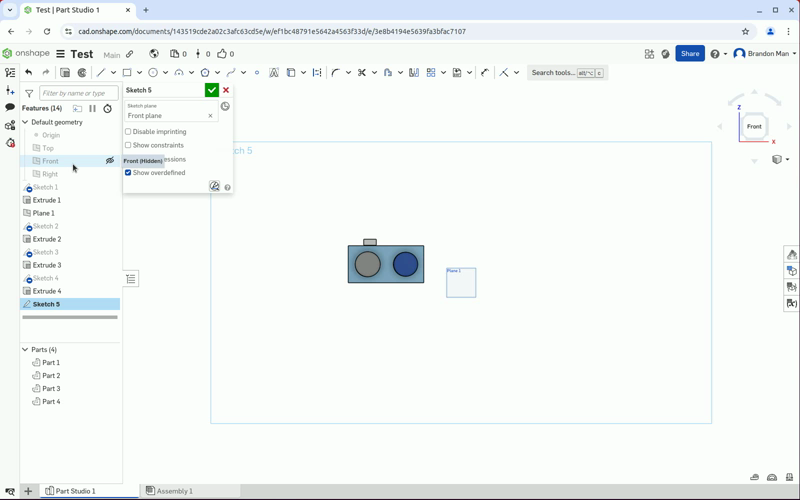
mouse_move(73, 352)
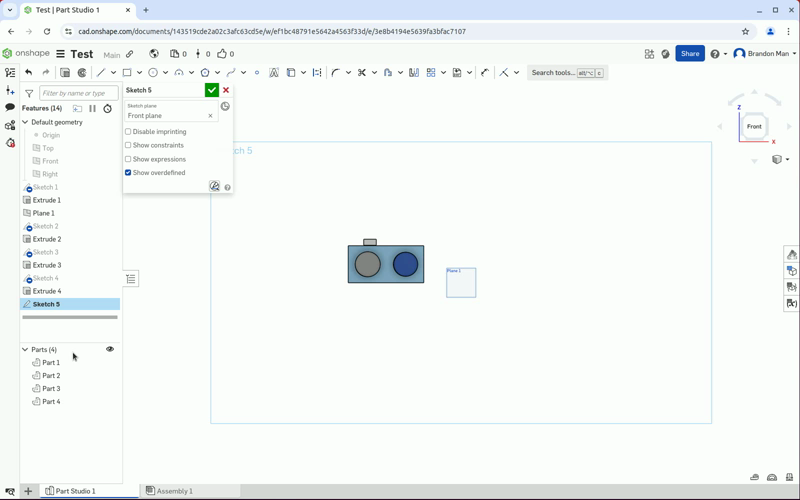
key(y)
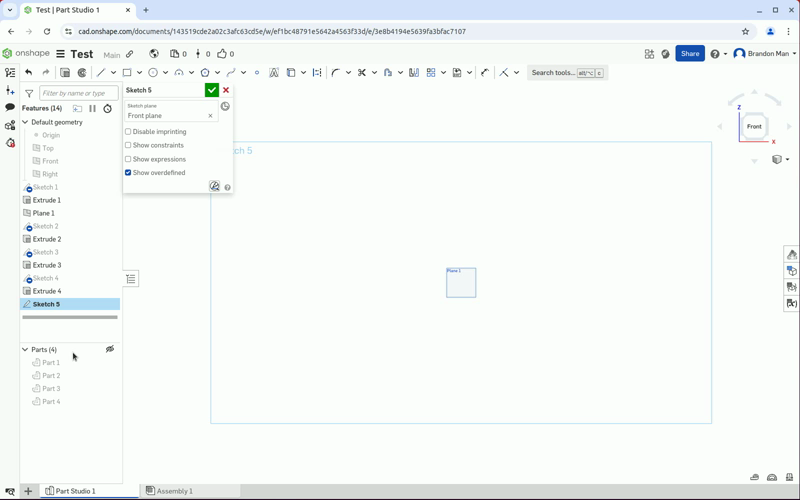
key(l)
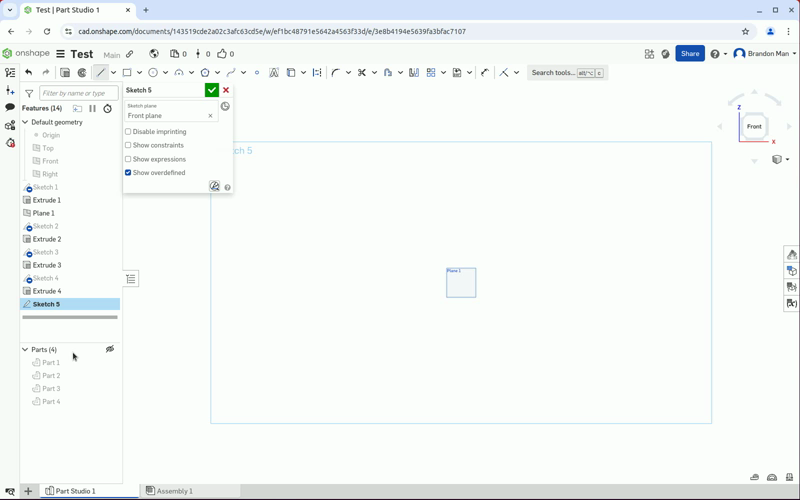
key_down(shift)
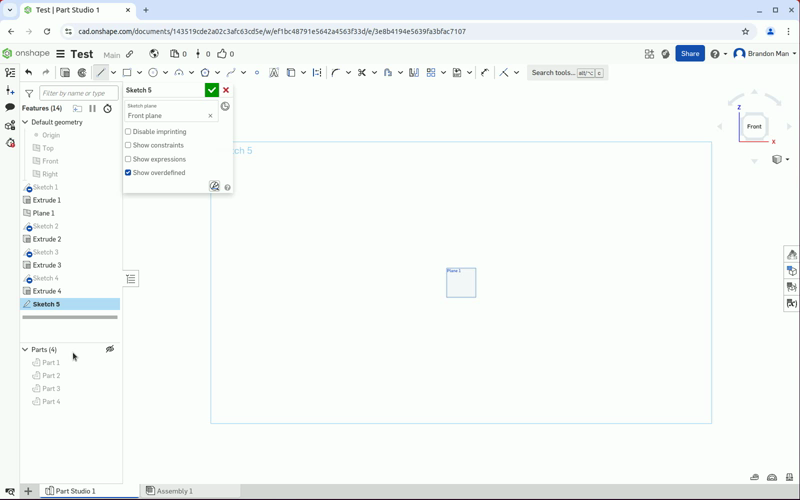
mouse_move(397, 245)
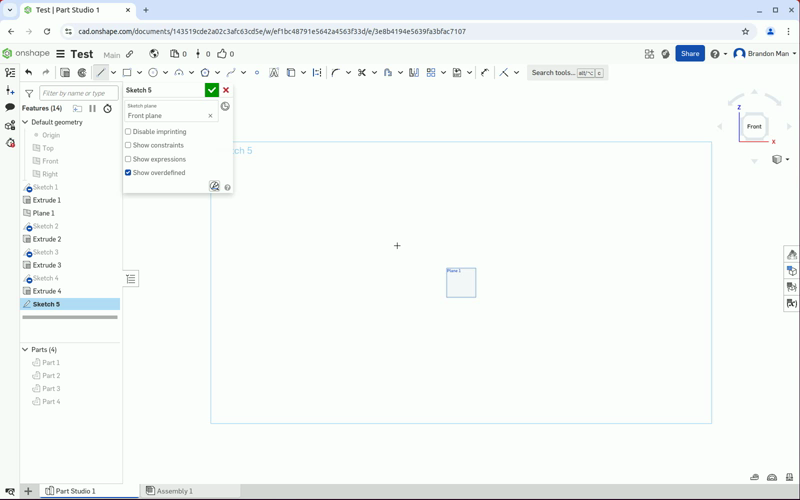
click(397, 245)
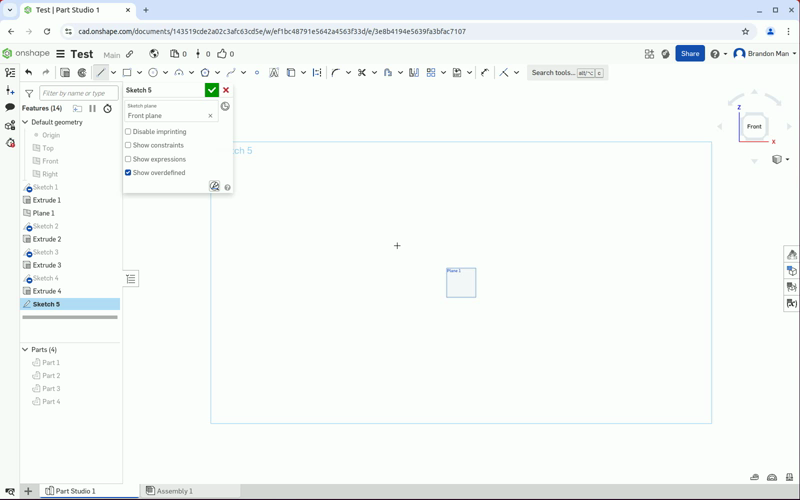
key_up(shift)
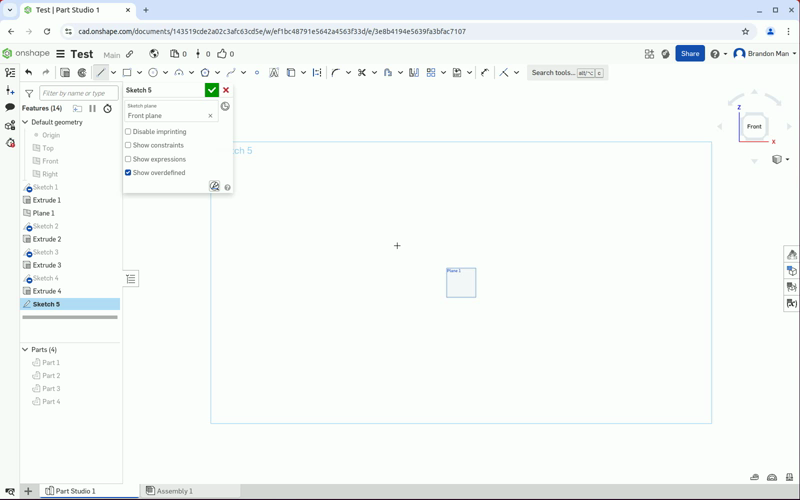
key_down(shift)
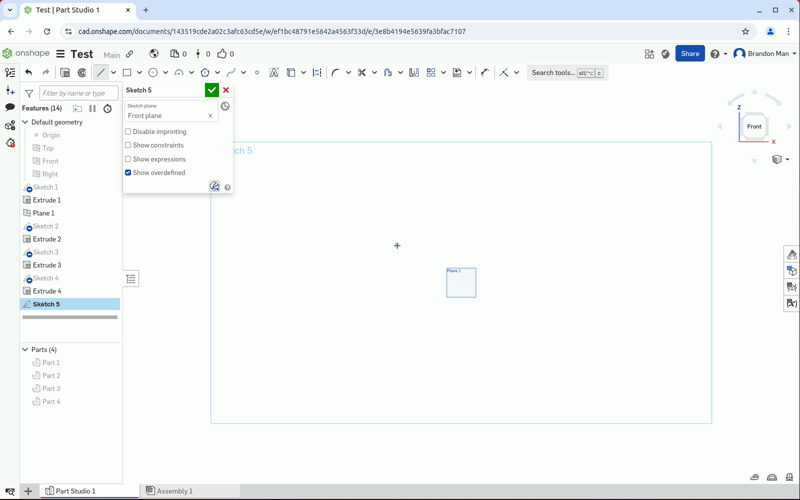
mouse_move(427, 245)
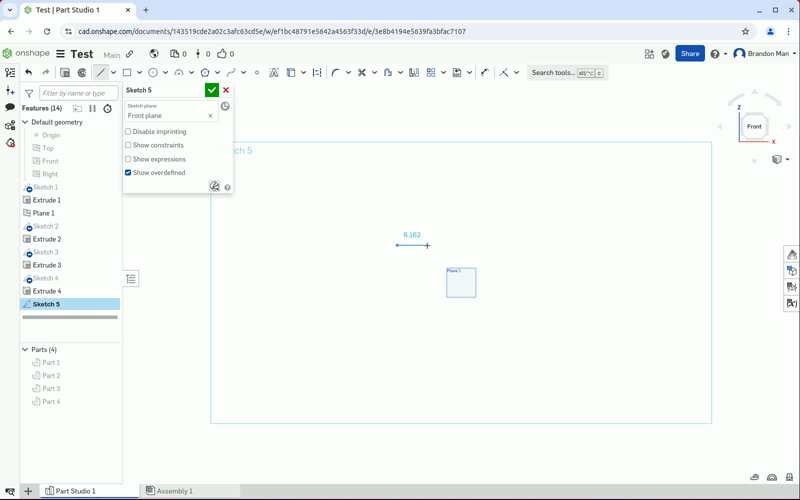
mouse_move(410, 245)
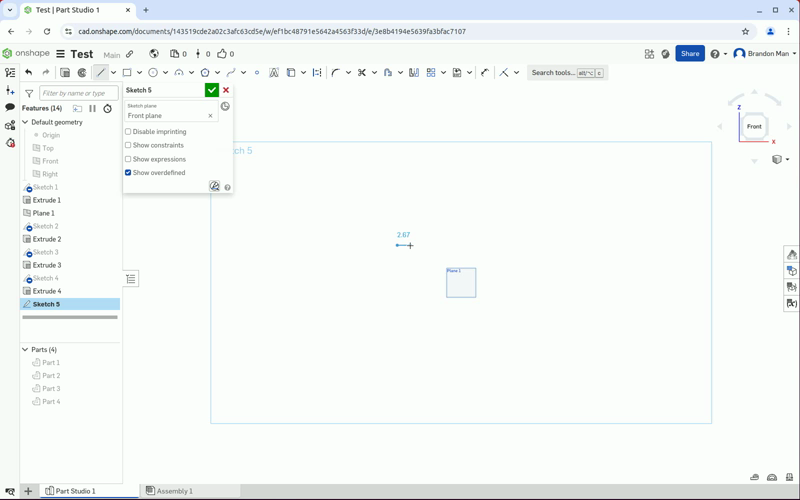
click(410, 245)
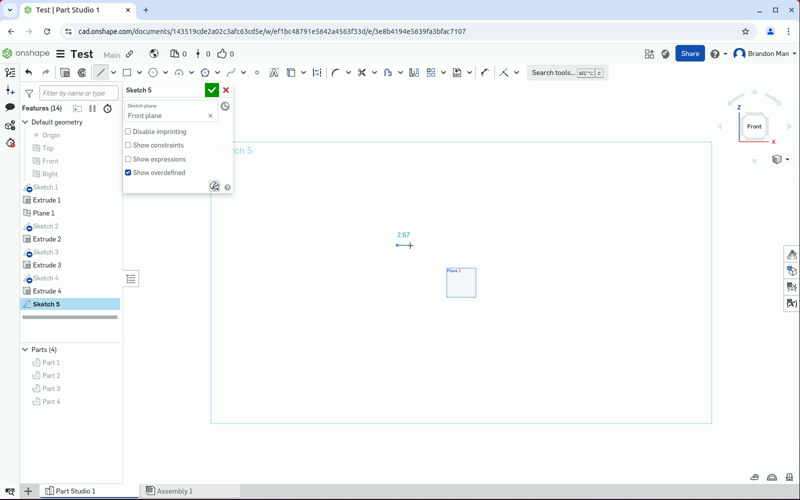
key_up(shift)
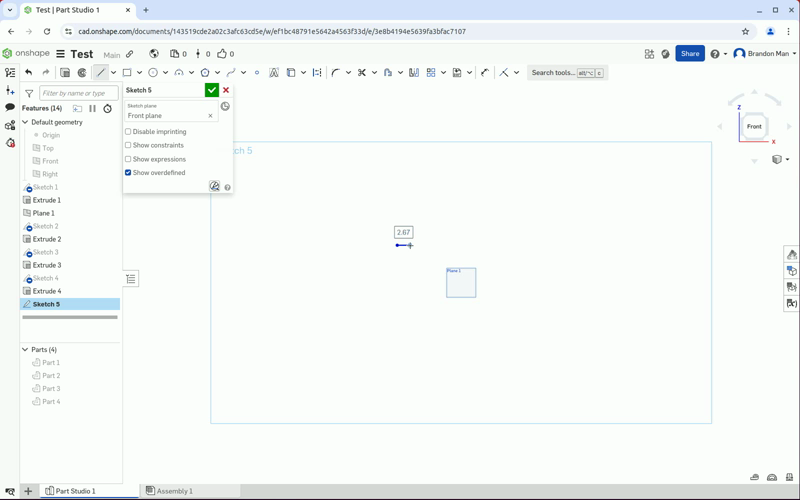
key_down(shift)
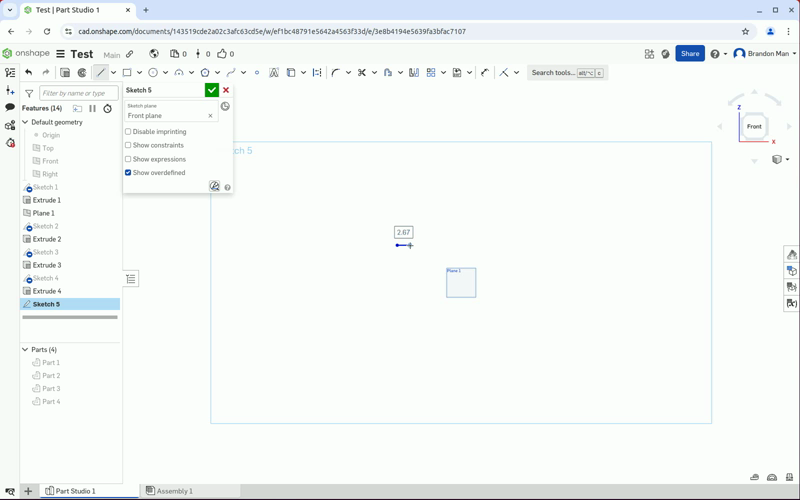
mouse_move(440, 245)
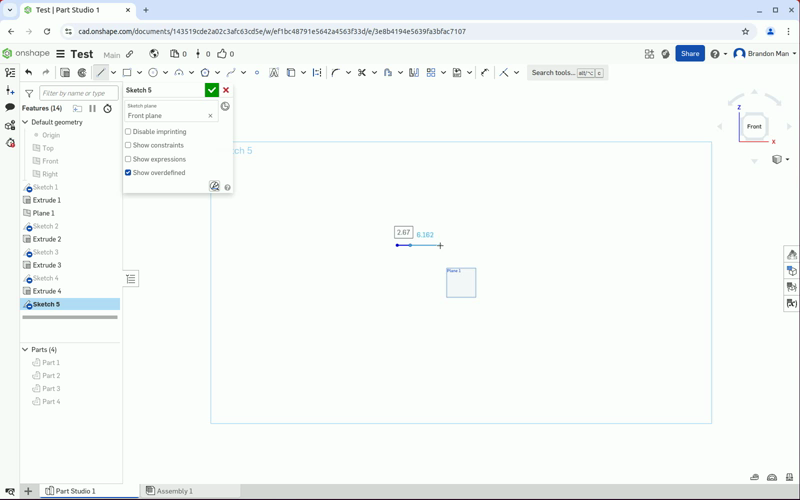
mouse_move(410, 239)
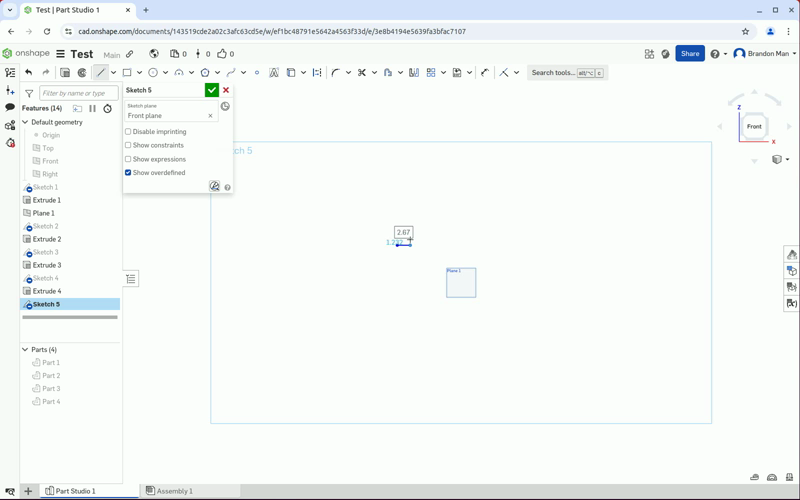
scroll(6)
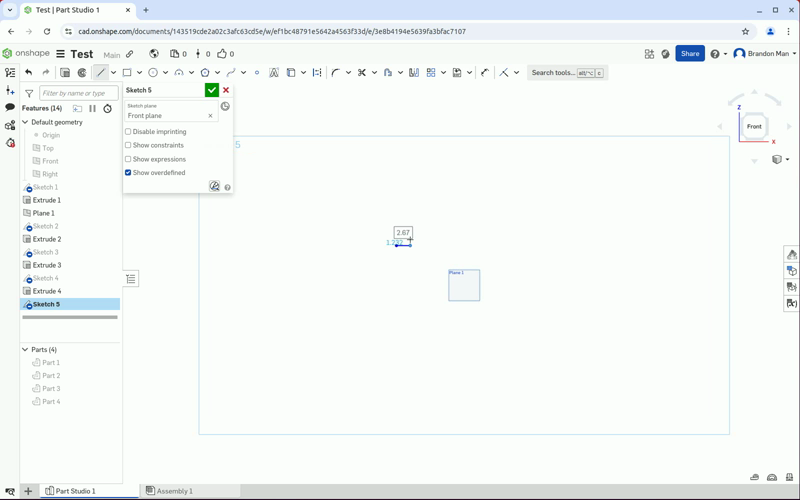
scroll(6)
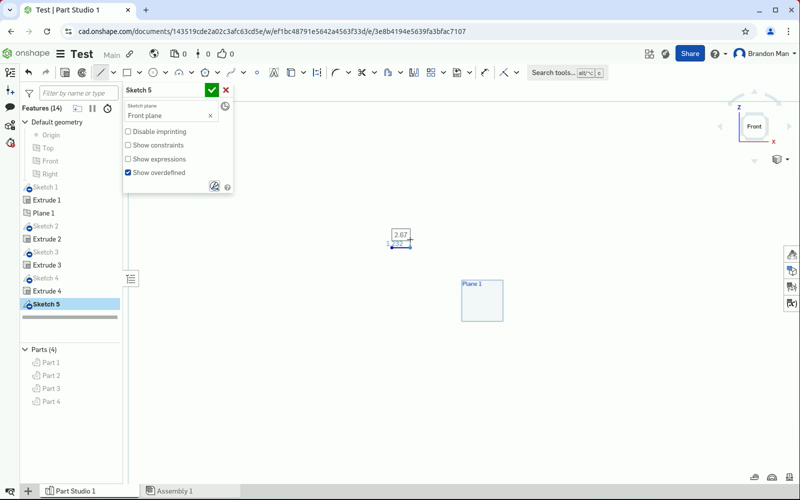
scroll(6)
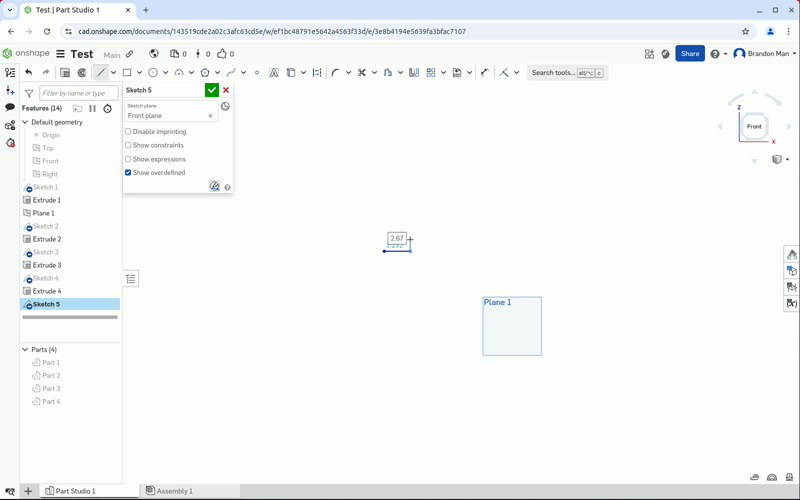
scroll(6)
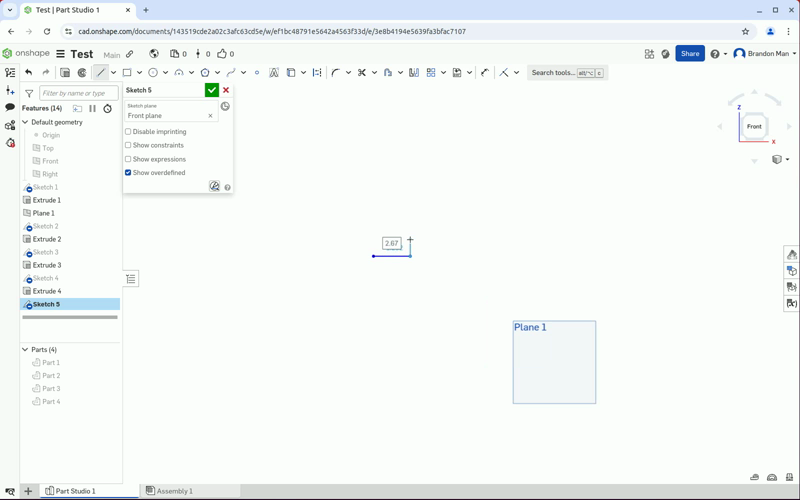
scroll(6)
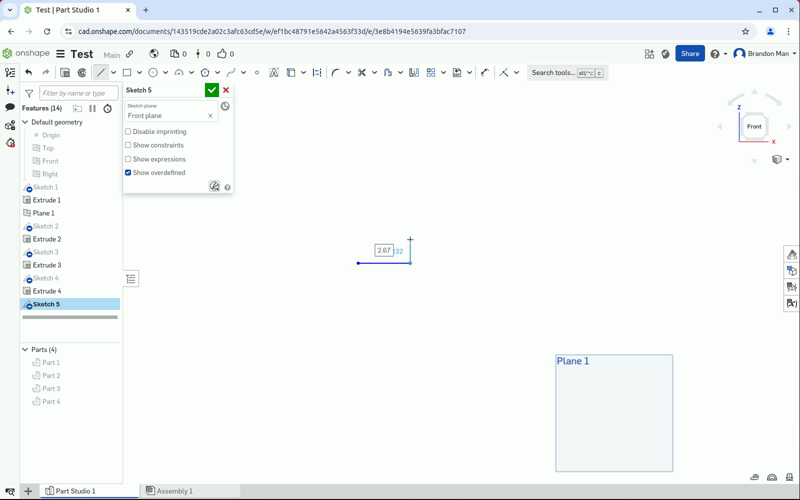
scroll(6)
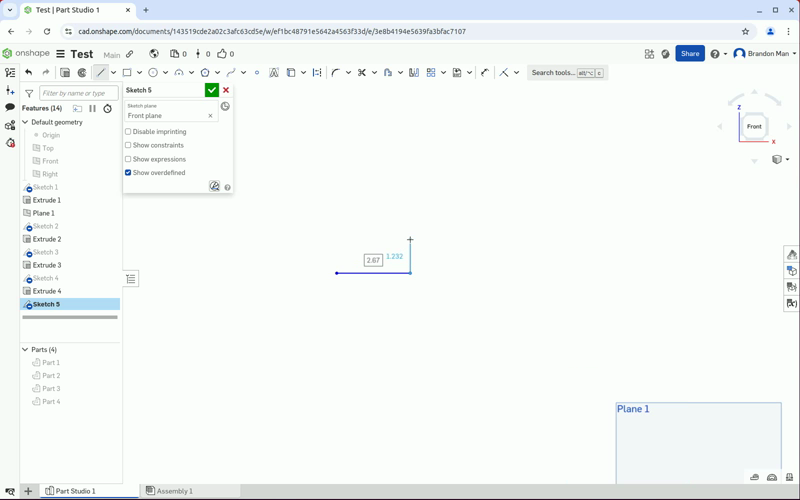
scroll(6)
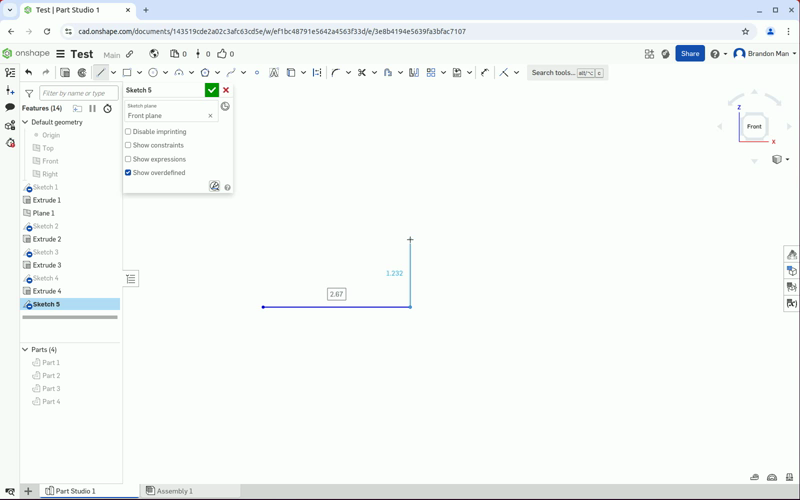
click(410, 239)
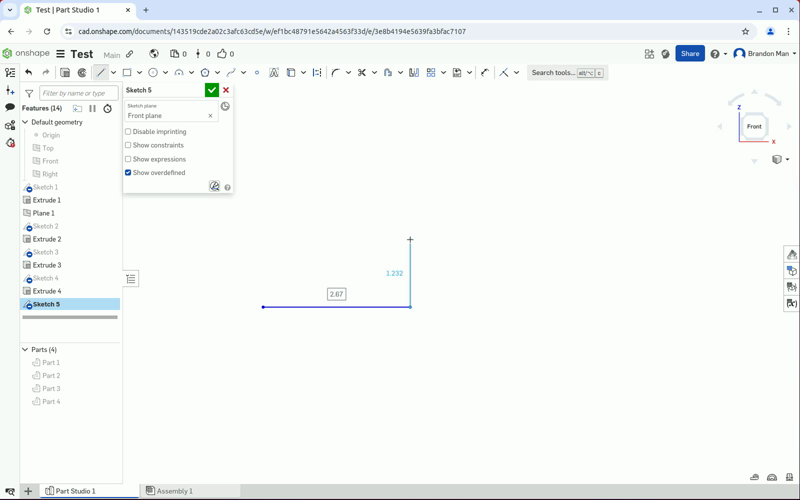
scroll(-6)
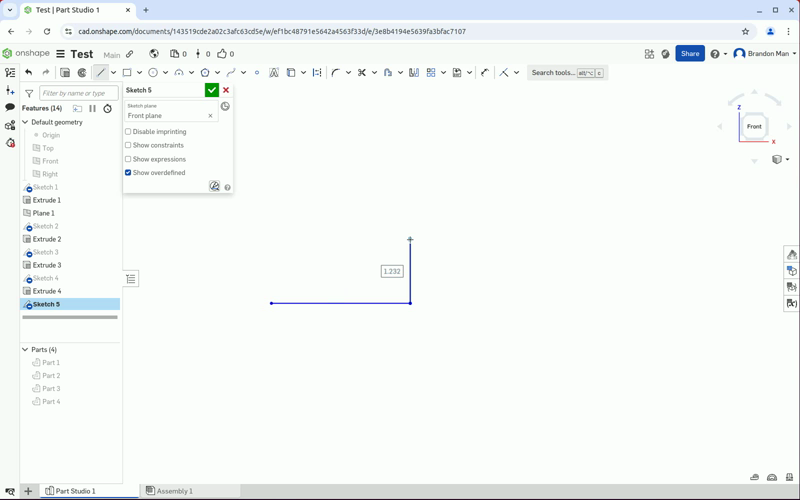
scroll(-6)
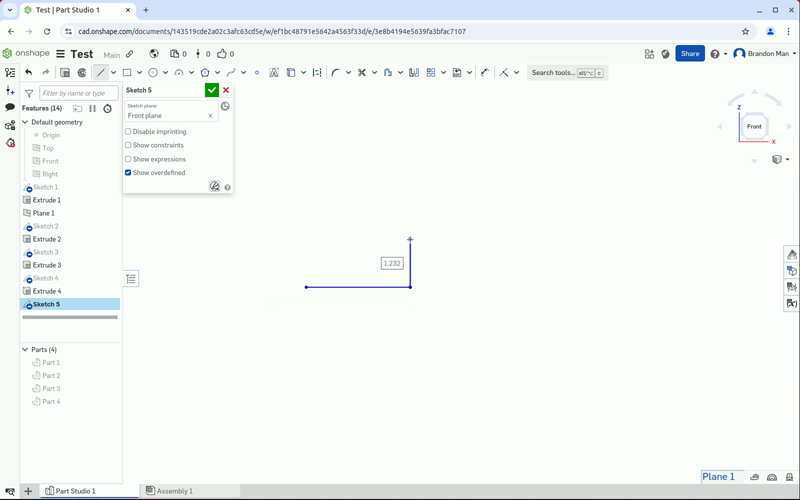
scroll(-6)
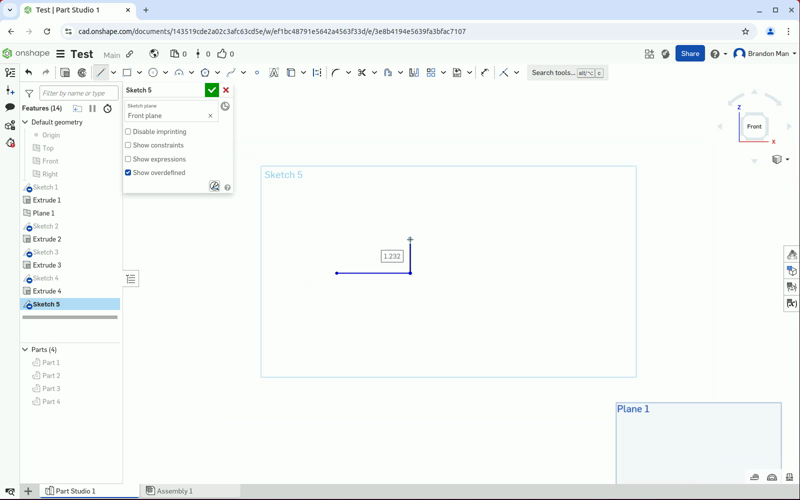
scroll(-6)
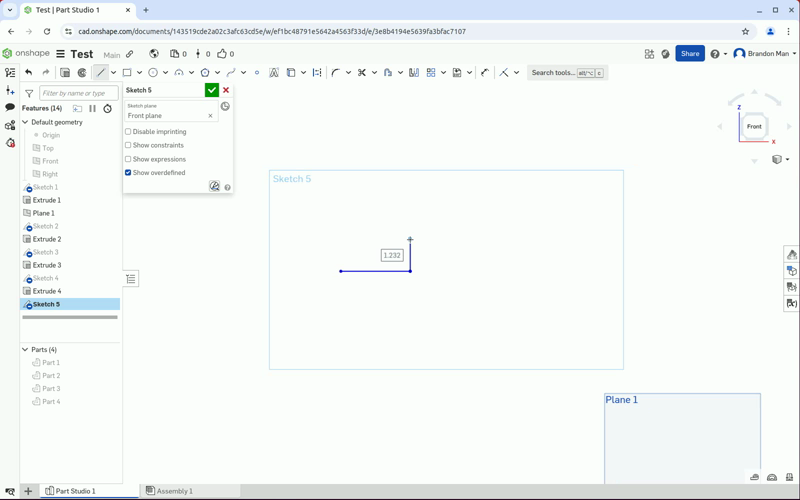
scroll(-6)
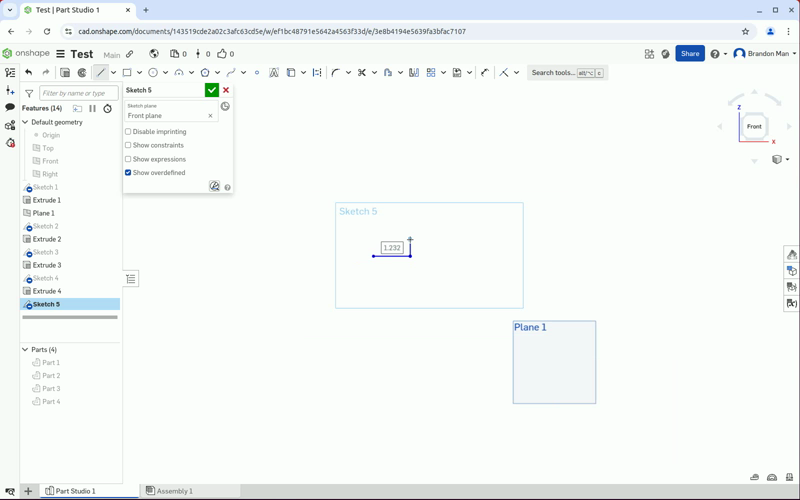
scroll(-6)
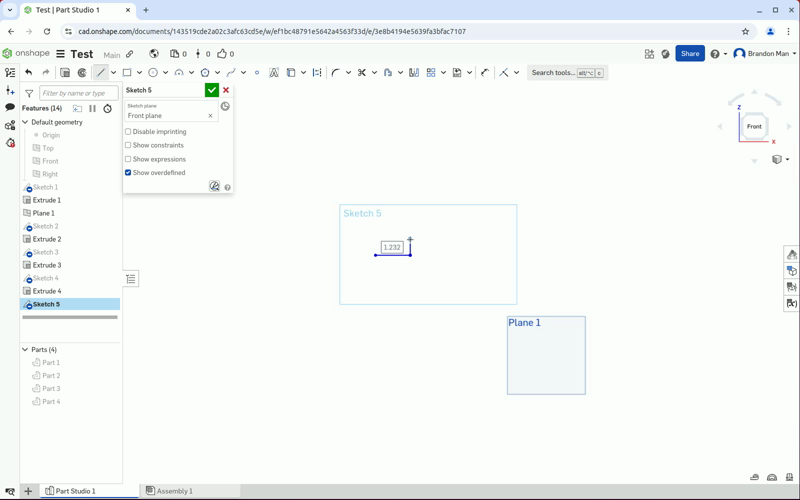
scroll(-6)
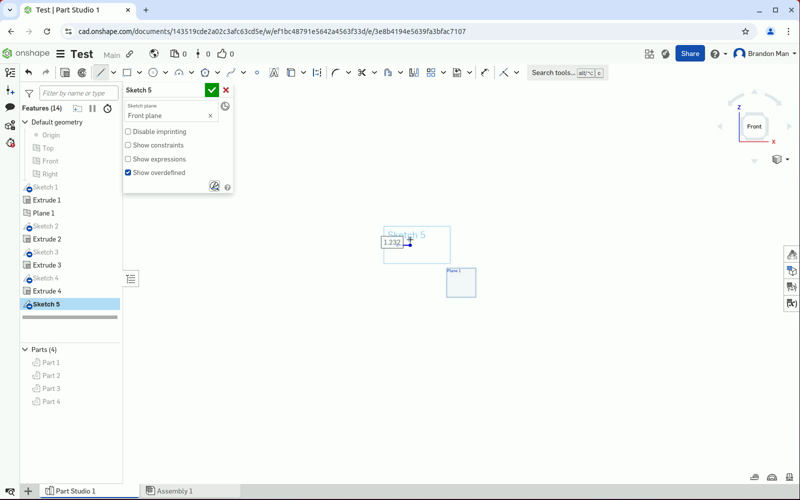
key_up(shift)
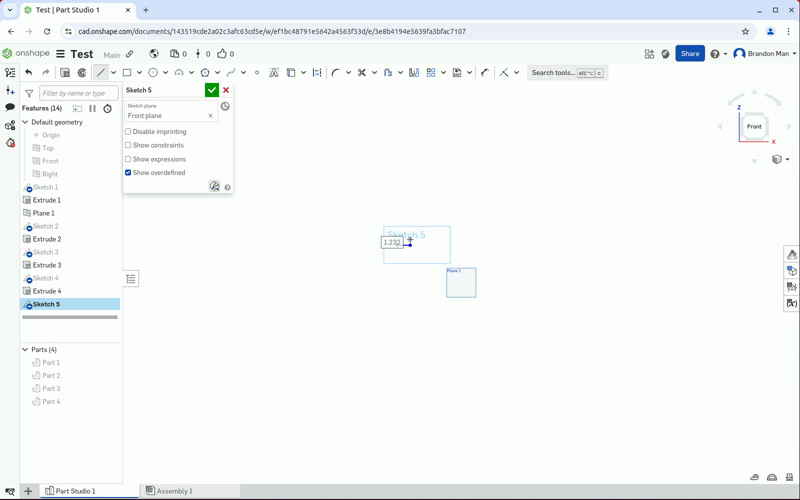
key_down(shift)
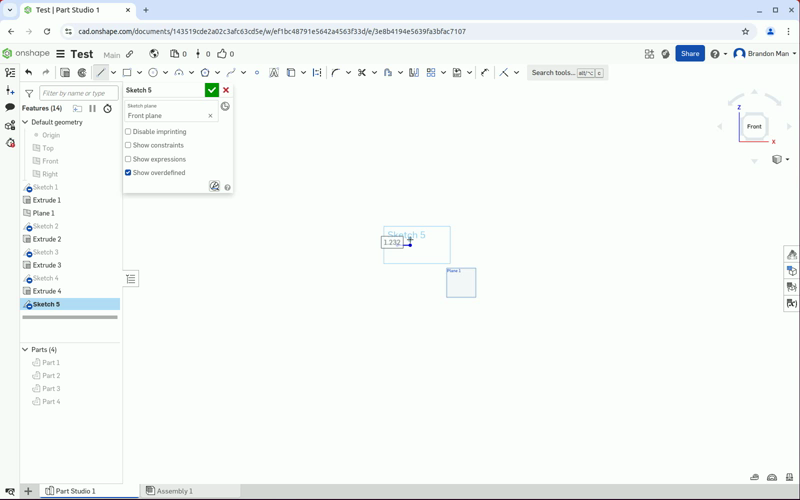
mouse_move(440, 239)
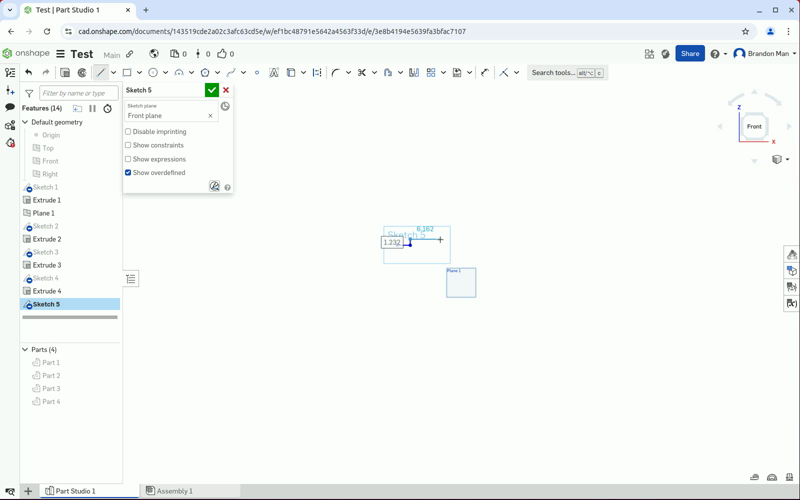
mouse_move(397, 239)
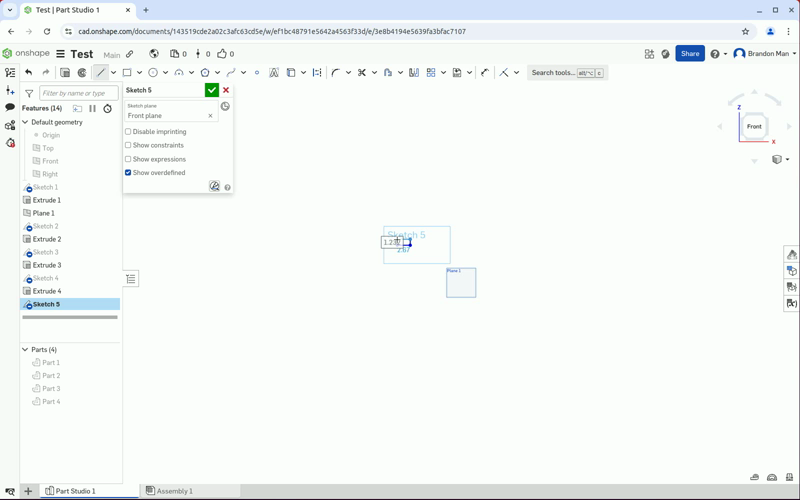
click(397, 239)
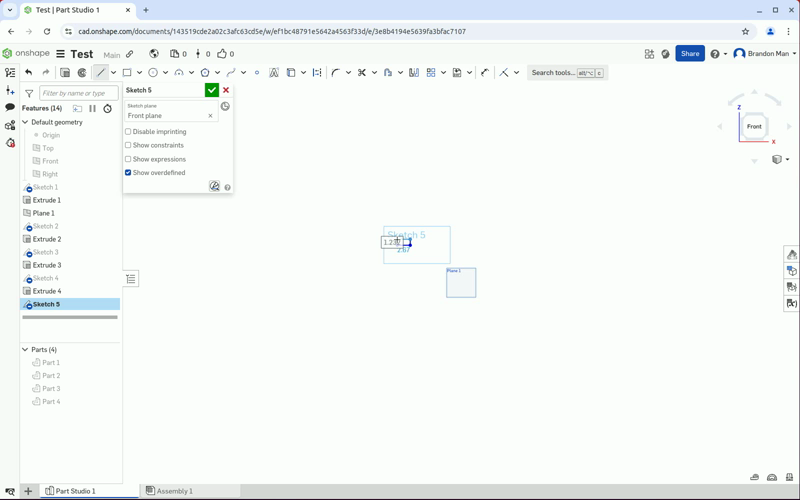
key_up(shift)
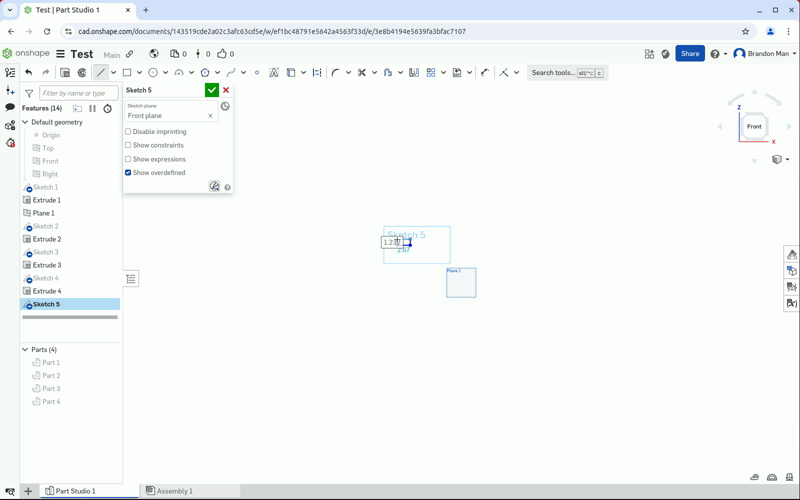
mouse_move(427, 239)
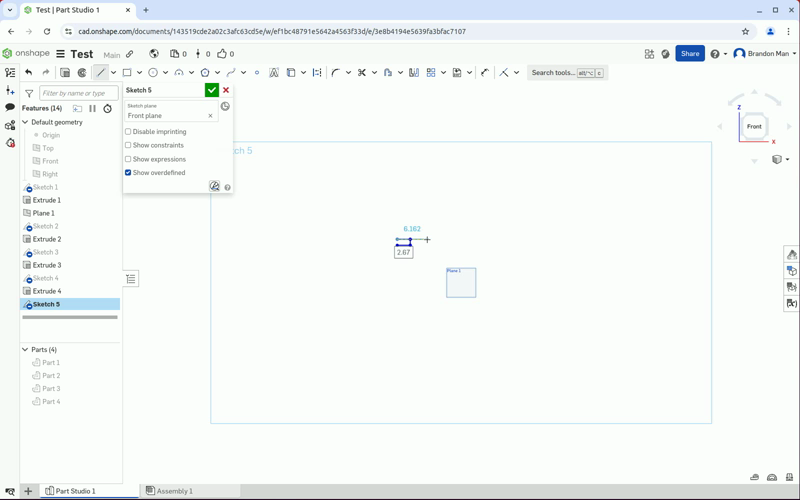
key_down(shift)
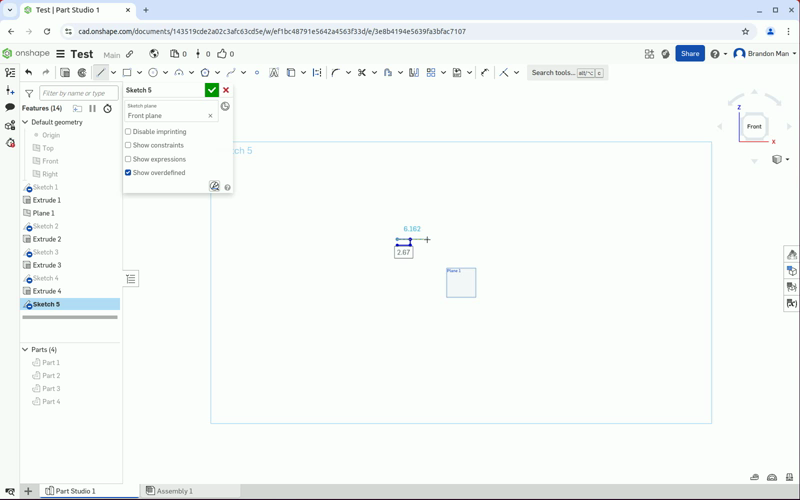
mouse_move(397, 245)
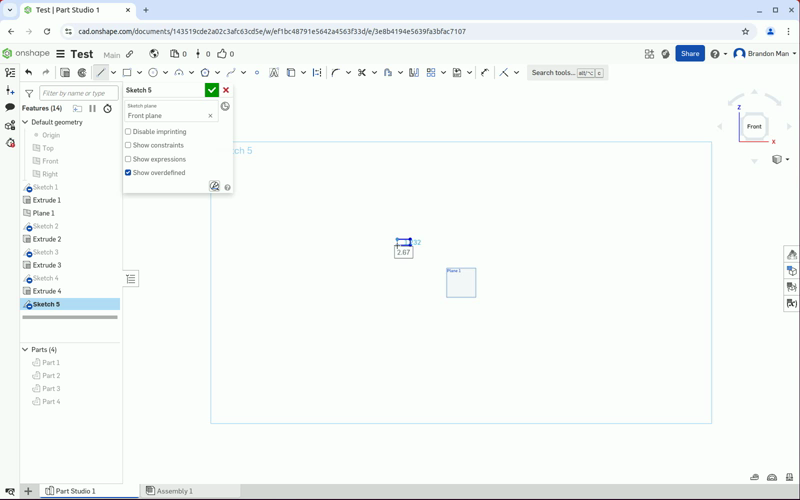
scroll(6)
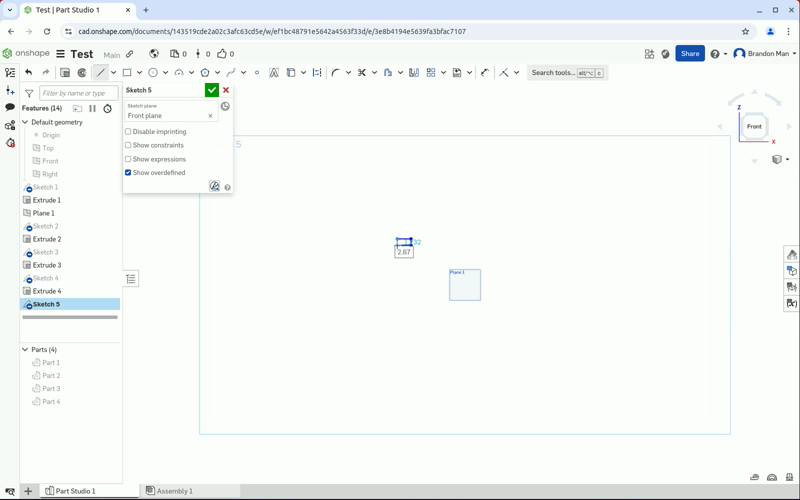
scroll(6)
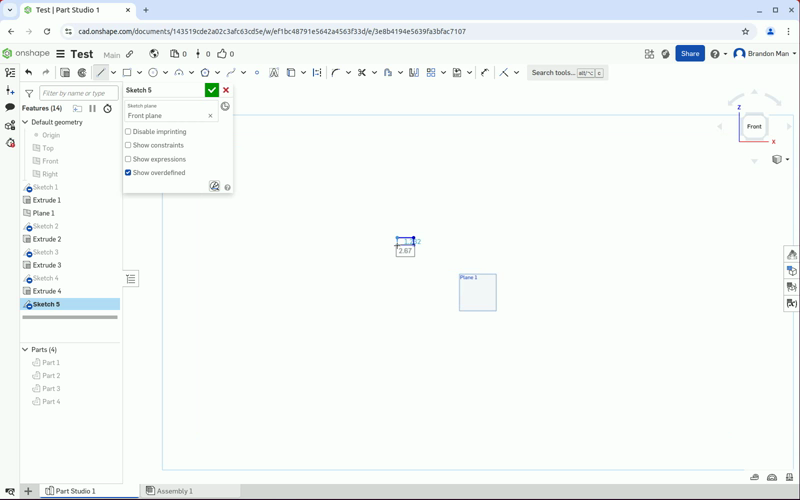
scroll(6)
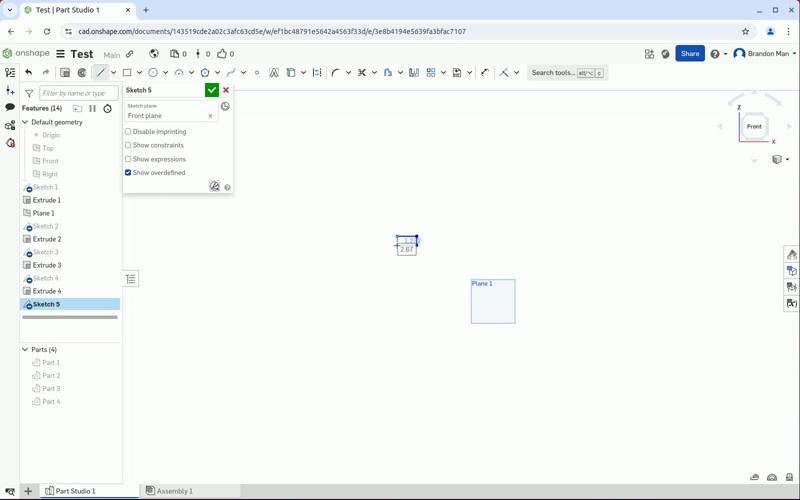
scroll(6)
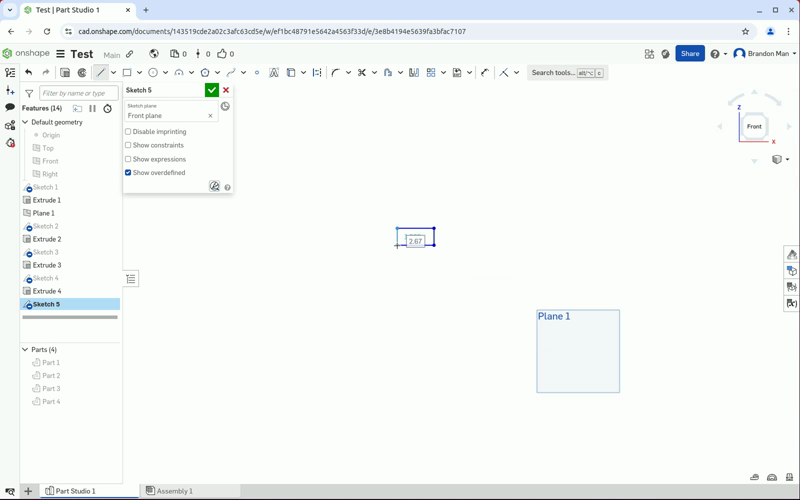
scroll(6)
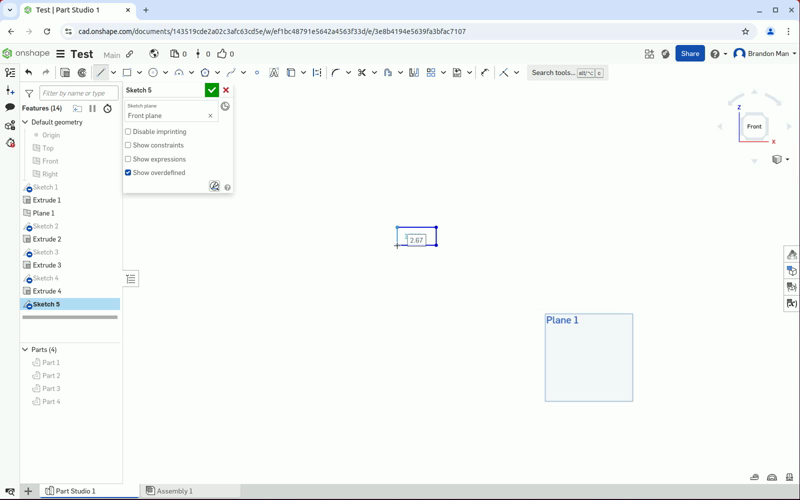
scroll(6)
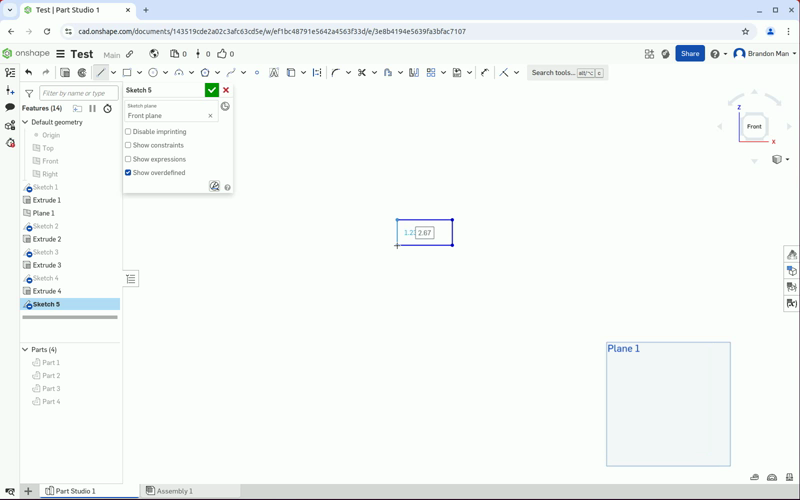
scroll(6)
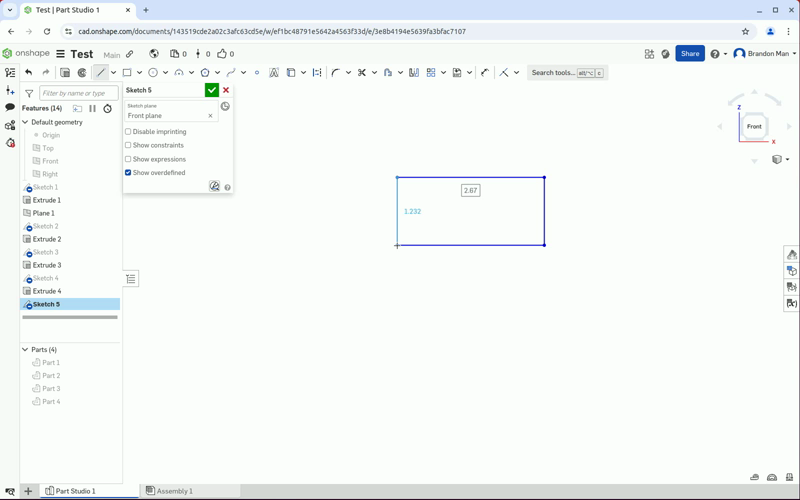
key_up(shift)
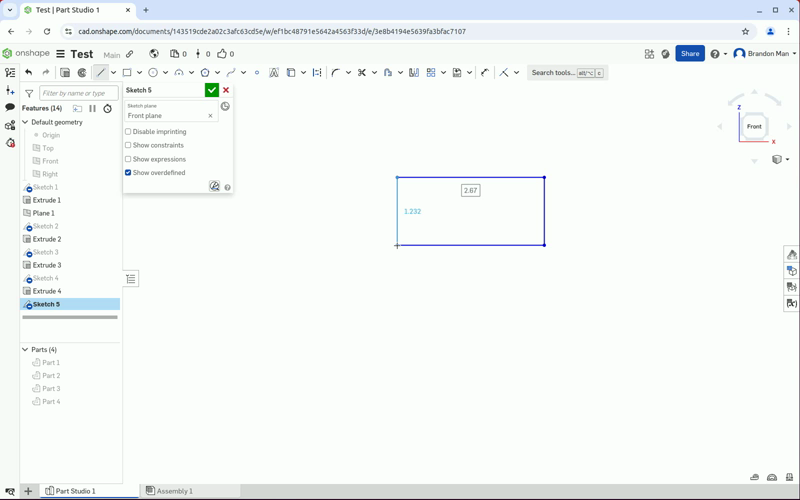
click(397, 245)
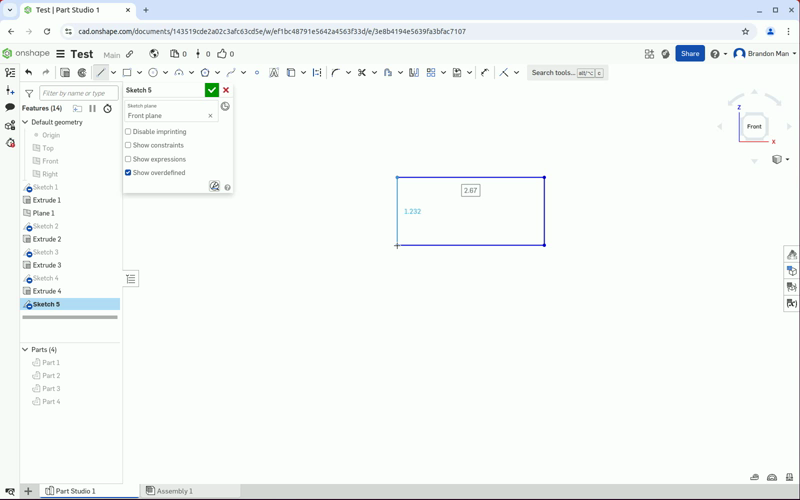
scroll(-6)
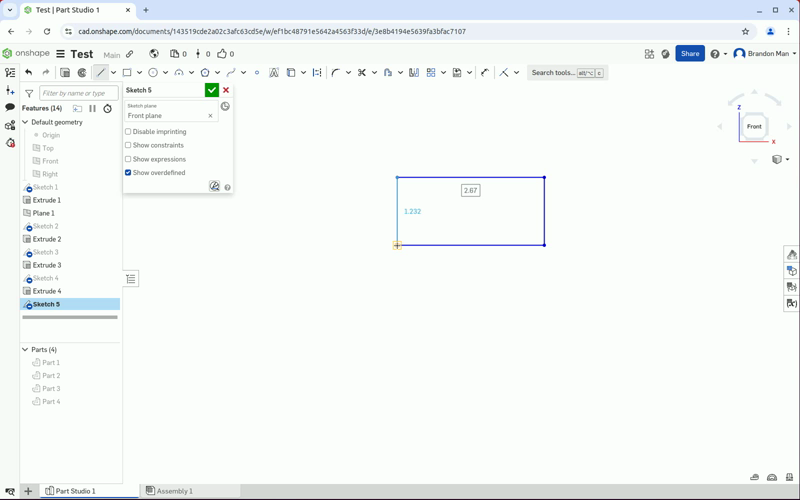
scroll(-6)
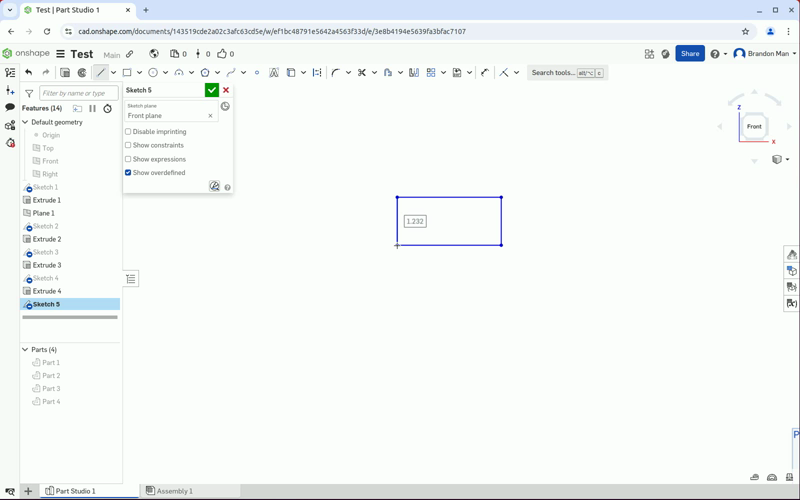
scroll(-6)
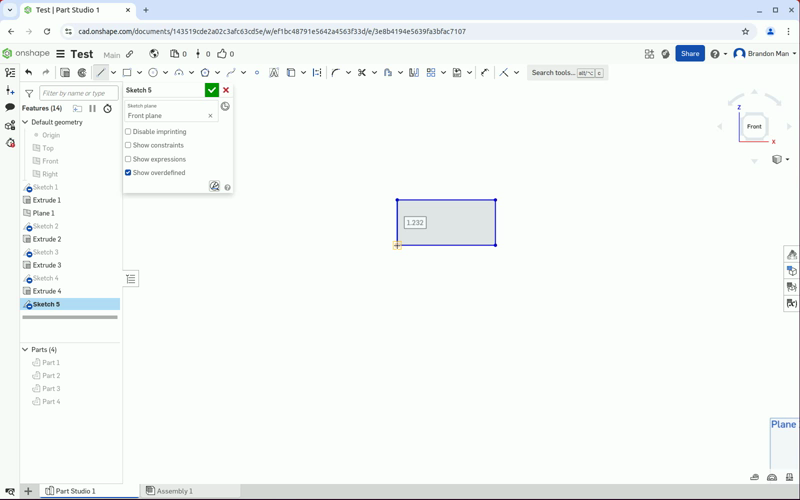
scroll(-6)
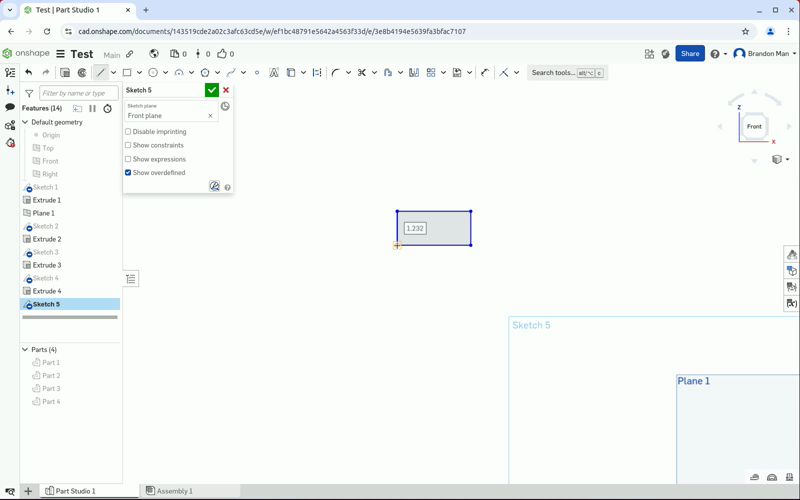
scroll(-6)
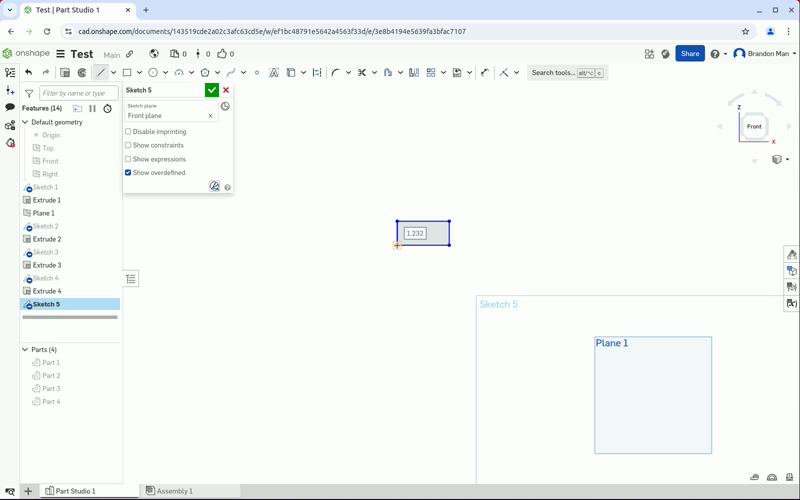
scroll(-6)
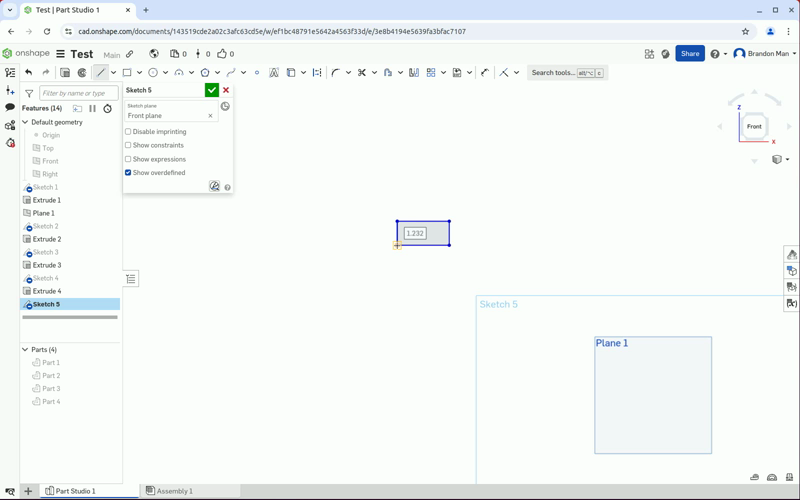
scroll(-6)
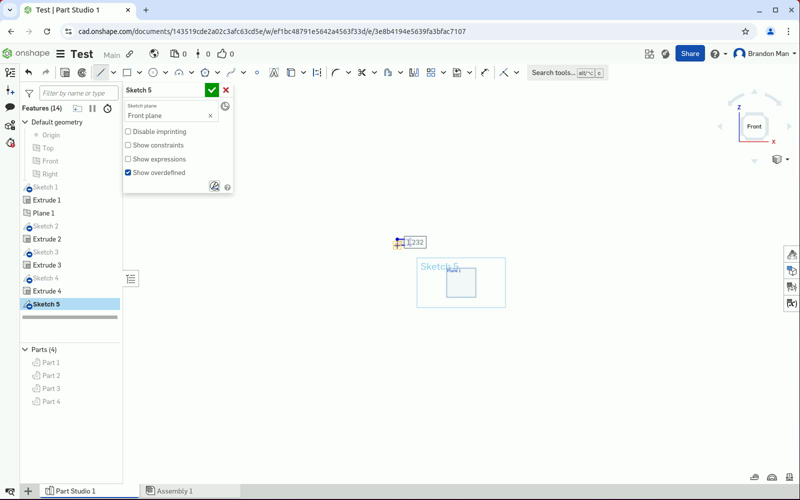
key(esc)
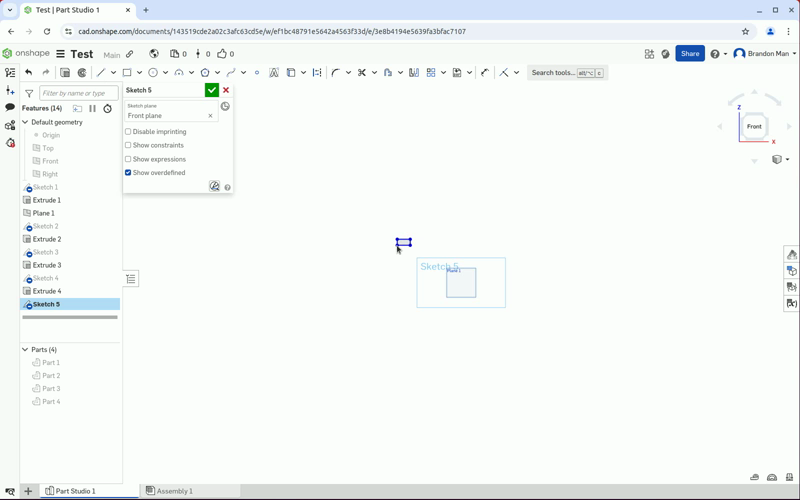
mouse_move(405, 240)
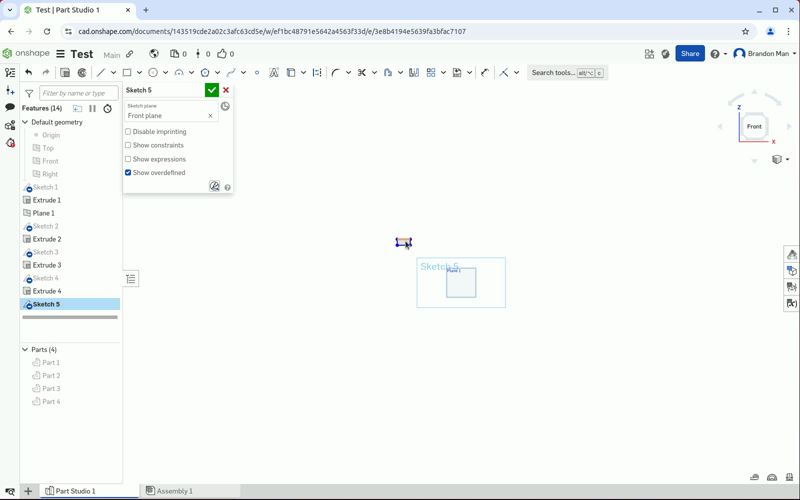
scroll(6)
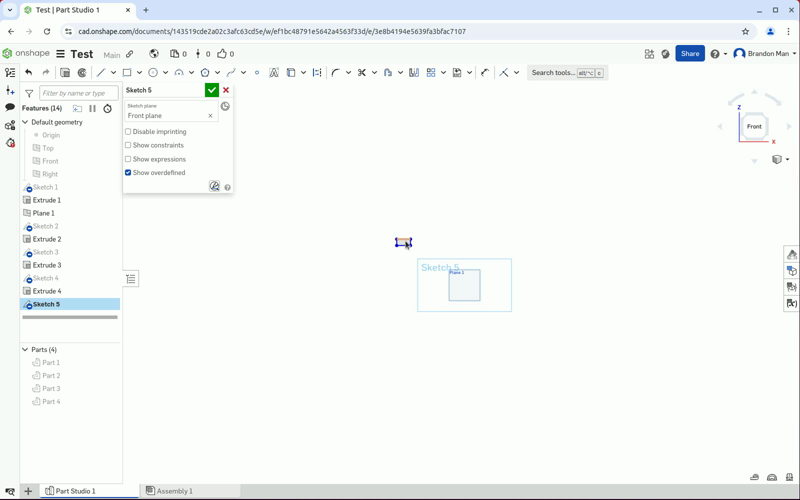
scroll(6)
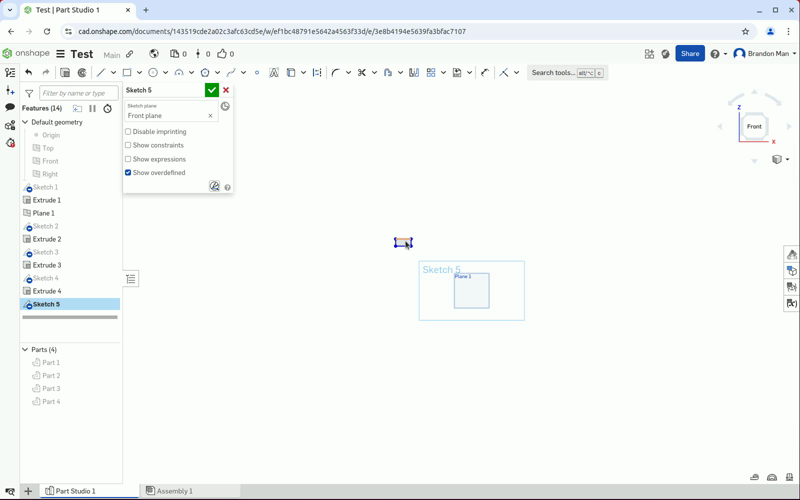
scroll(6)
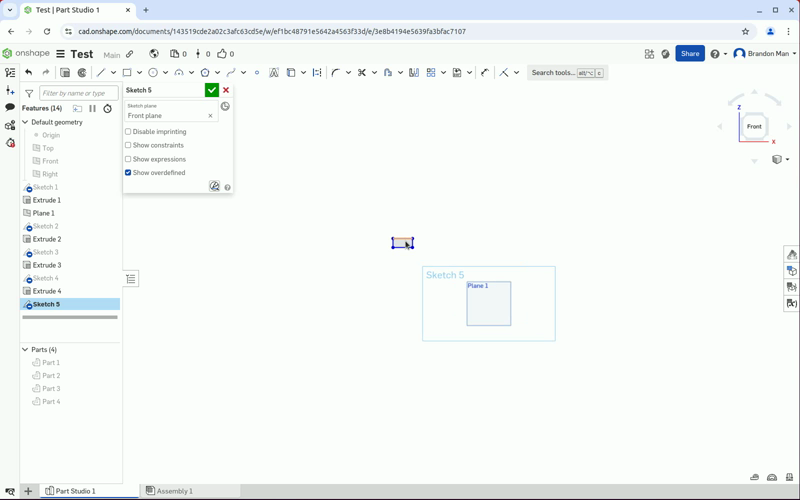
scroll(6)
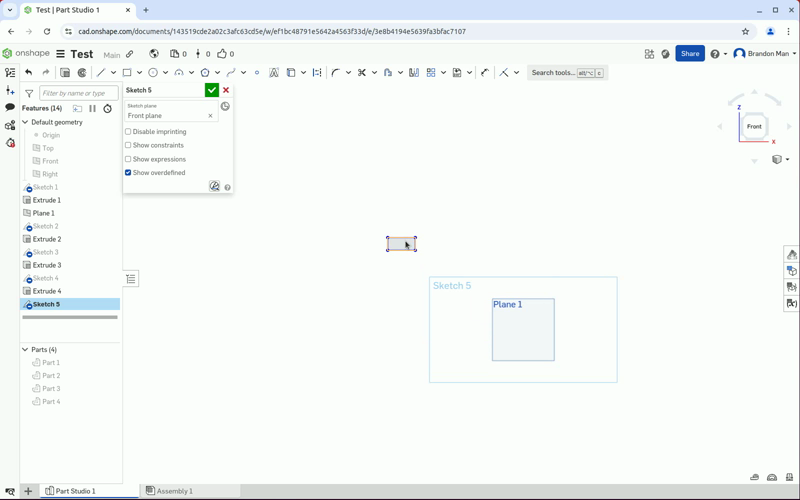
scroll(6)
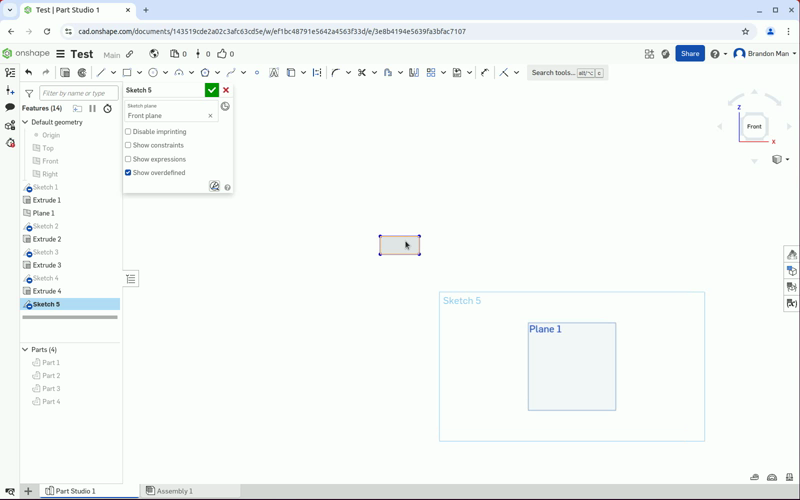
scroll(6)
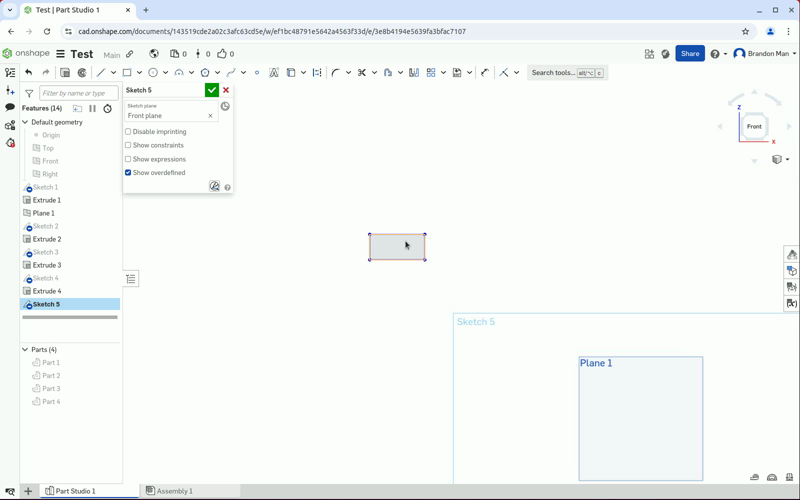
scroll(6)
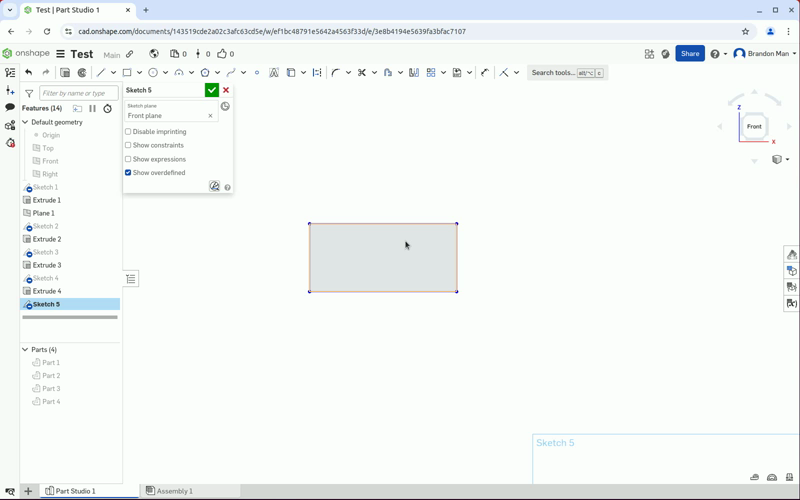
click(405, 240)
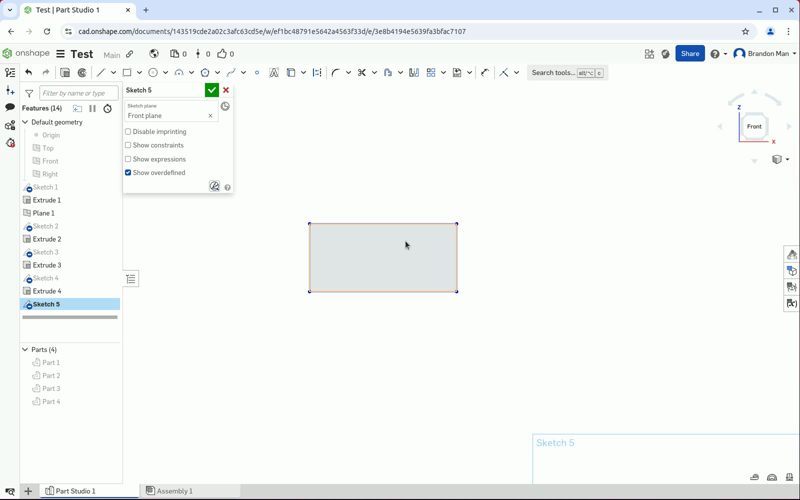
scroll(-6)
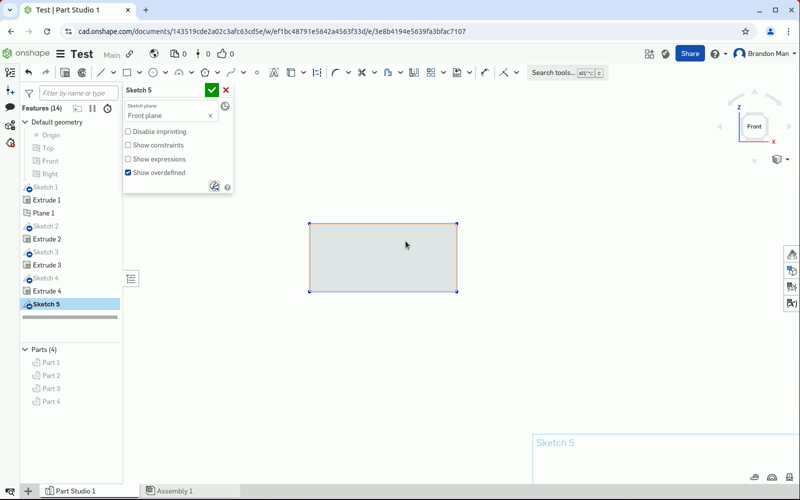
scroll(-6)
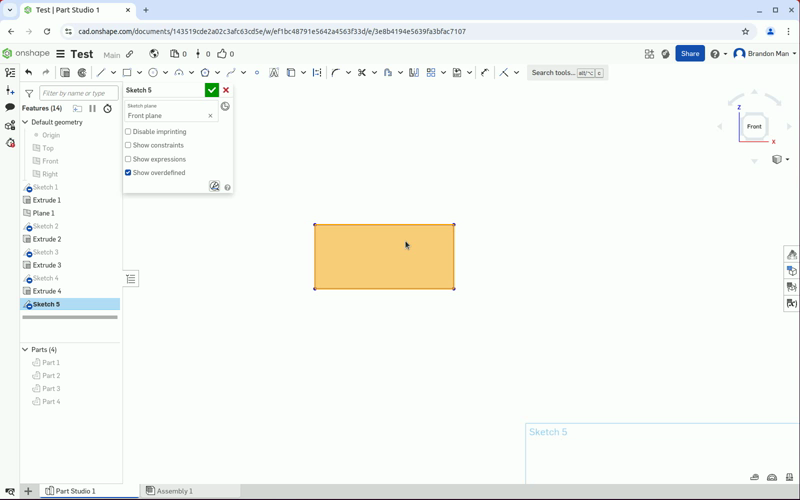
scroll(-6)
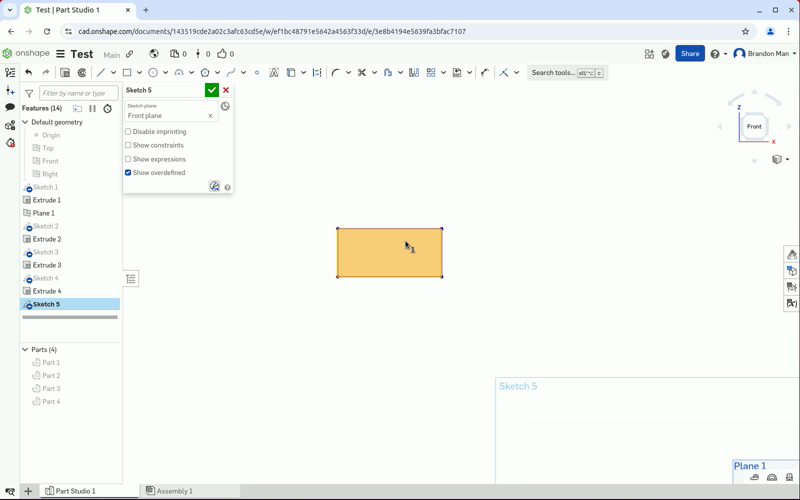
scroll(-6)
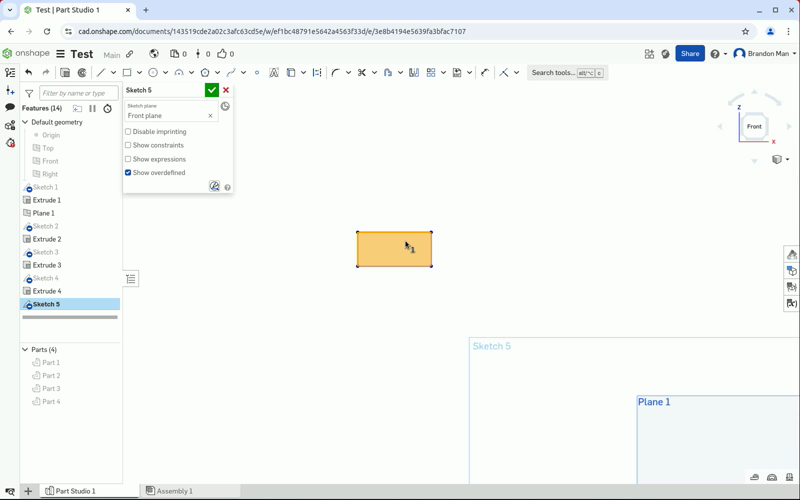
scroll(-6)
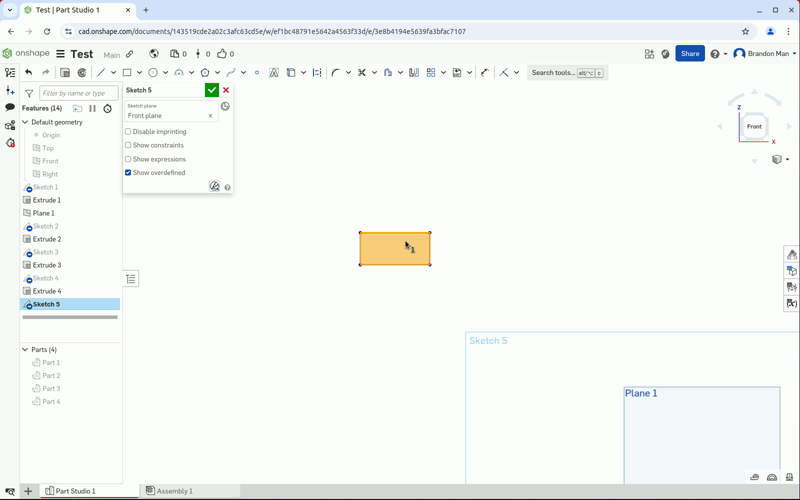
scroll(-6)
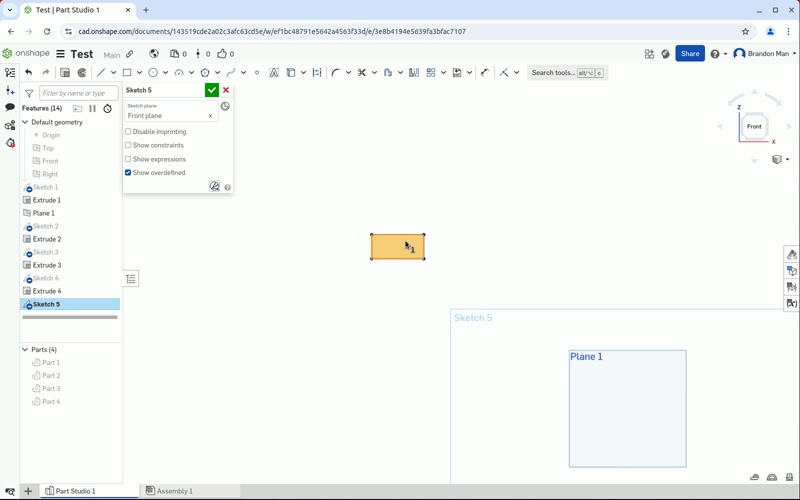
scroll(-6)
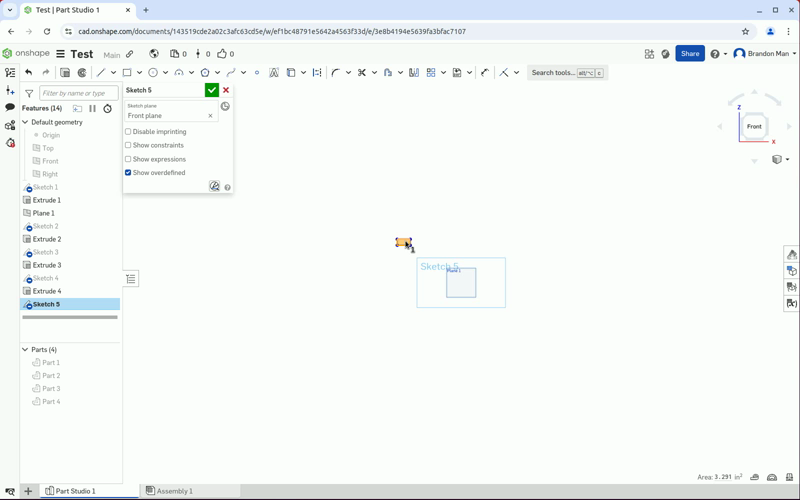
mouse_move(73, 352)
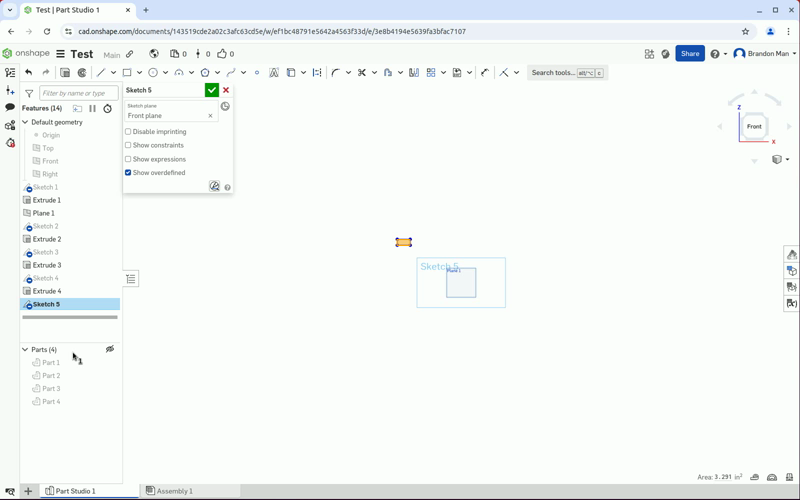
key(shift+y)
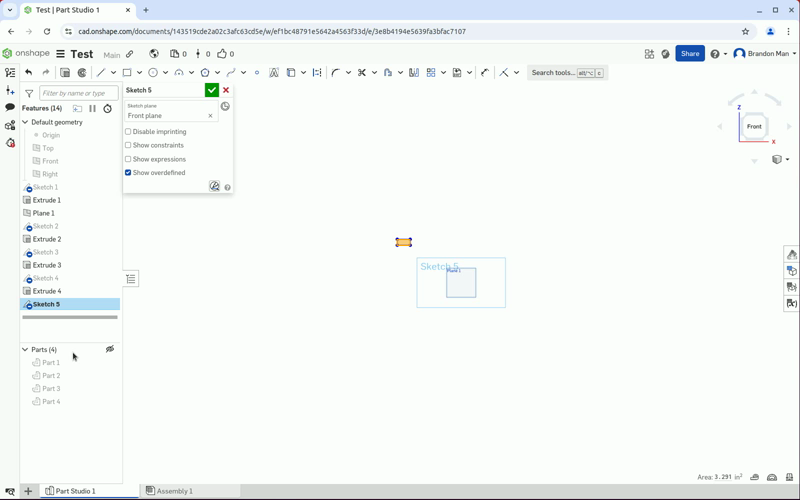
key(shift+e)
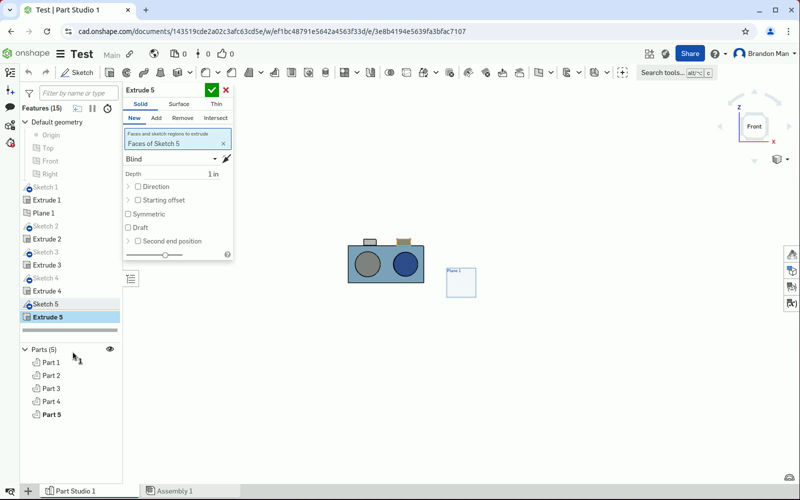
mouse_move(143, 106)
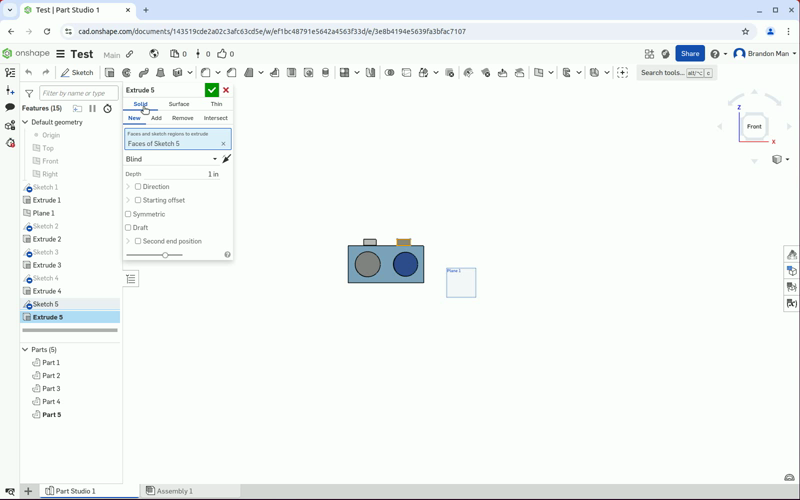
click(143, 106)
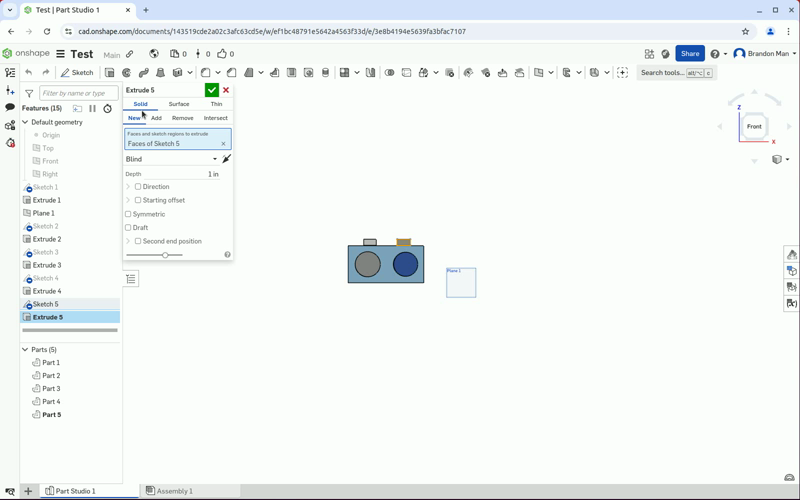
mouse_move(137, 120)
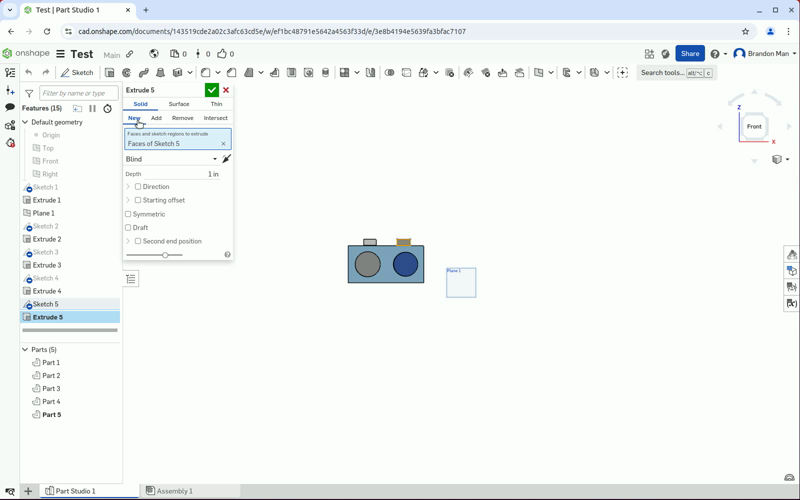
click(137, 120)
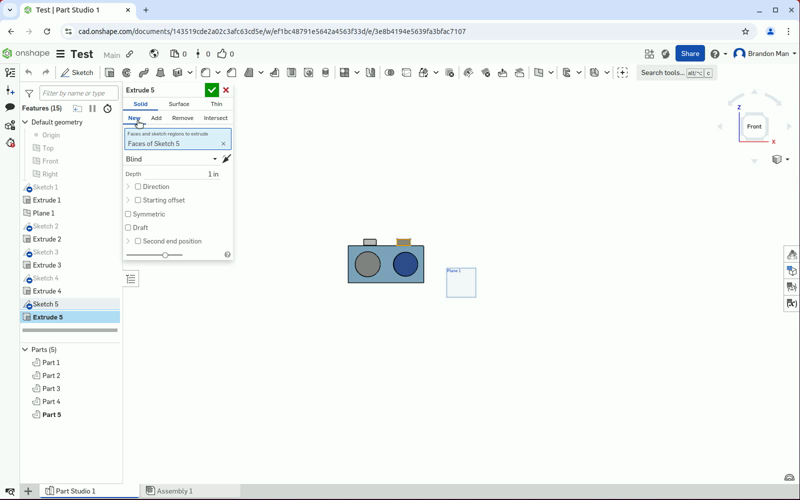
key(tab, 4)
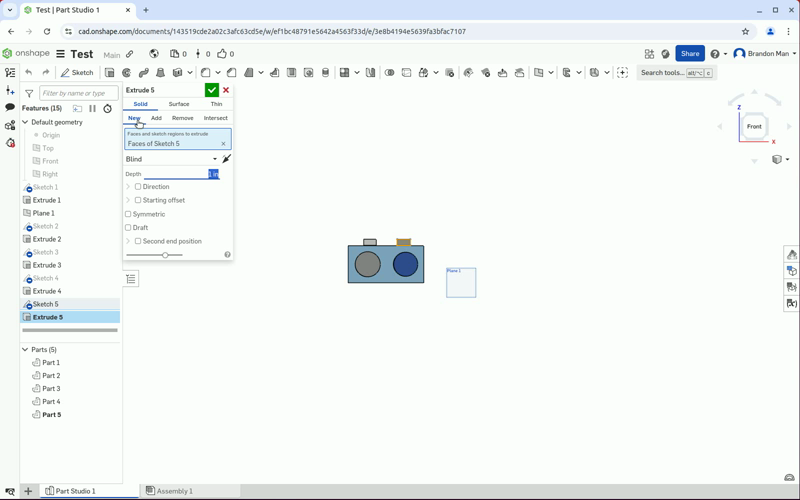
text(2.889)
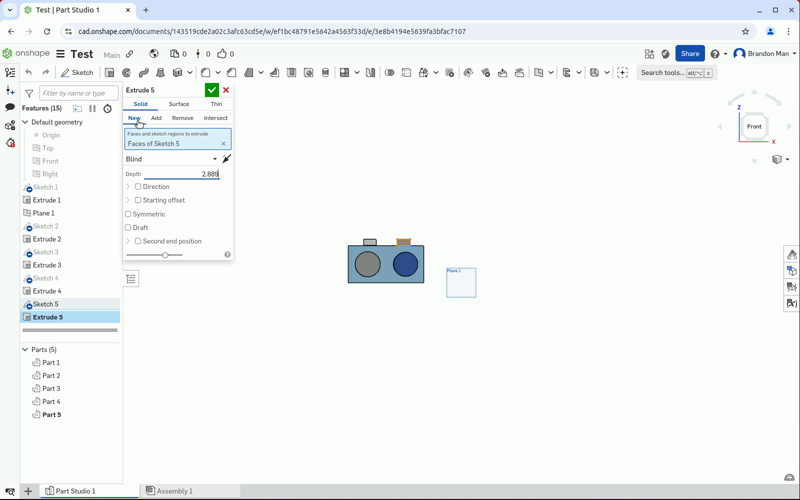
key(enter)
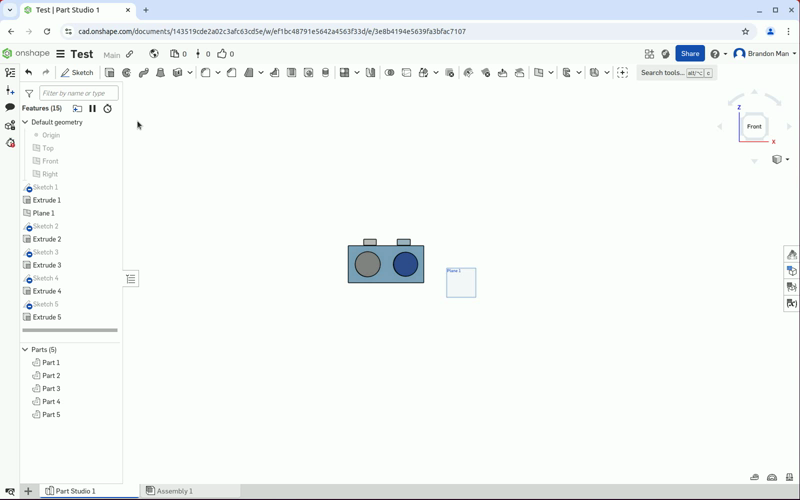
key(shift+h)
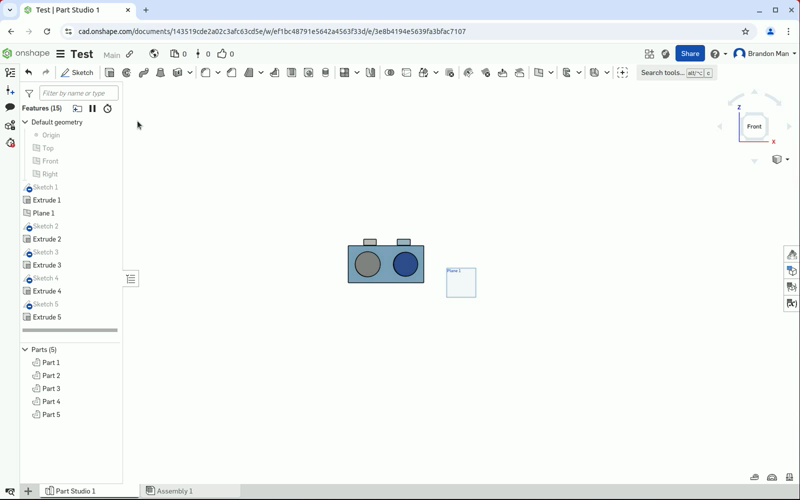
key(shift+h)
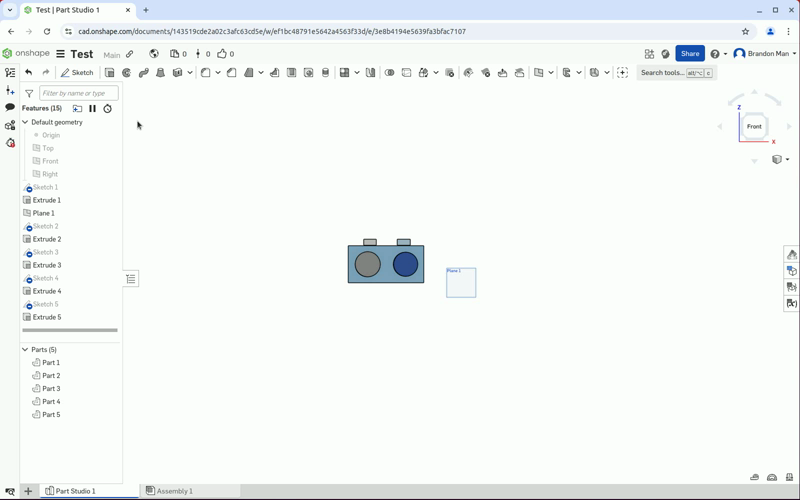
mouse_move(73, 189)
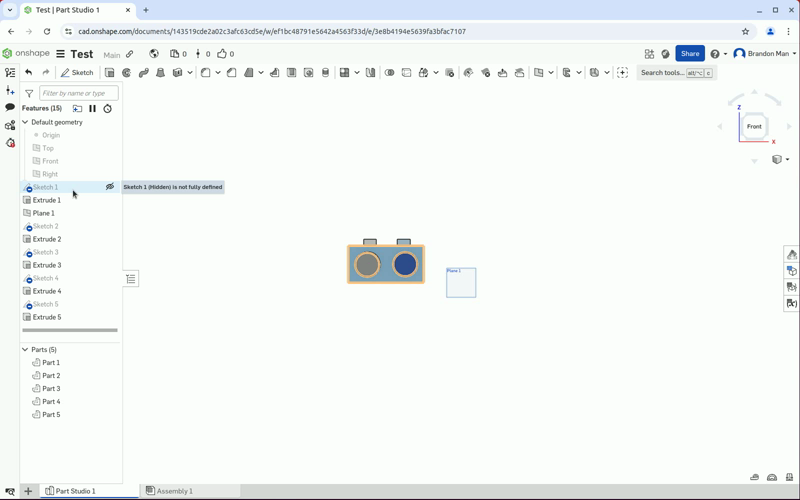
click(73, 189)
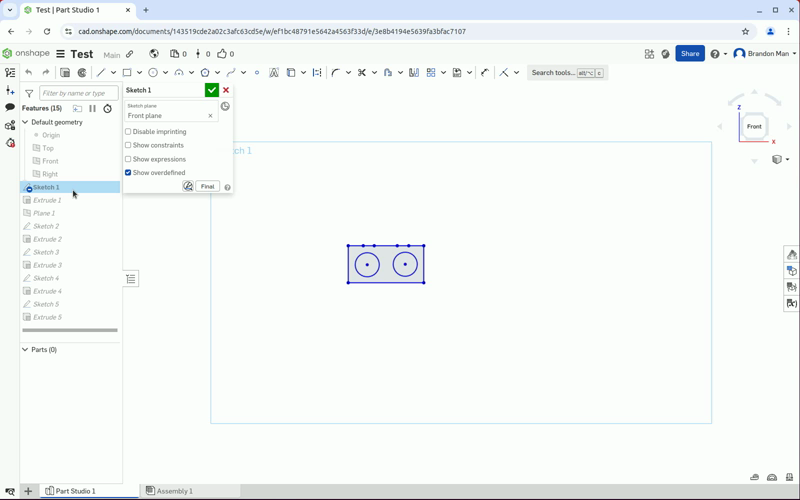
mouse_move(229, 92)
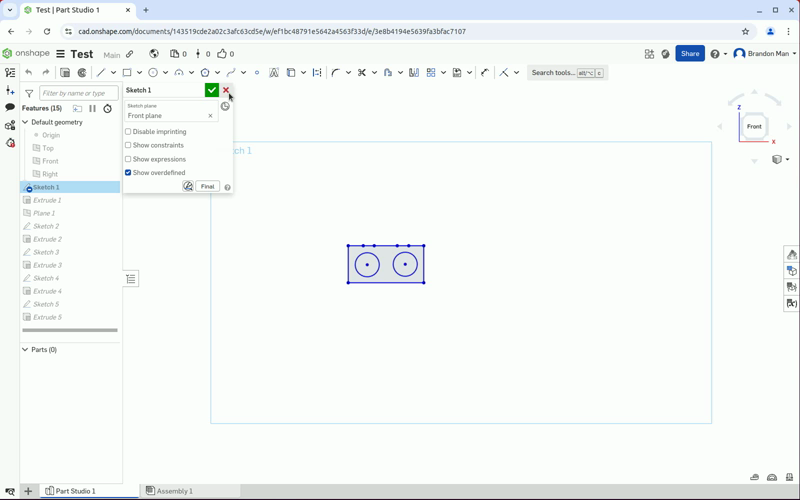
click(229, 92)
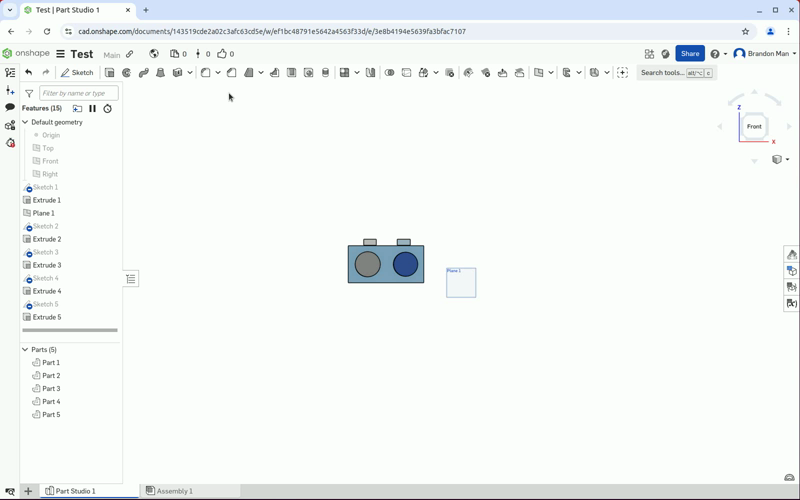
mouse_move(73, 352)
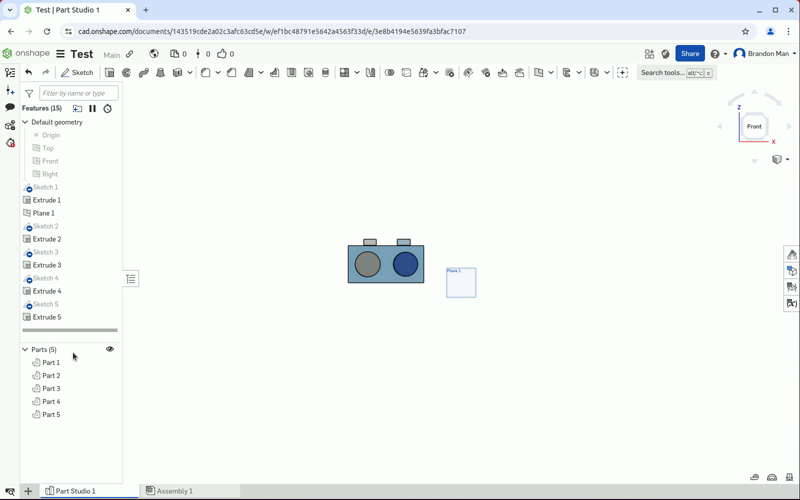
key(y)
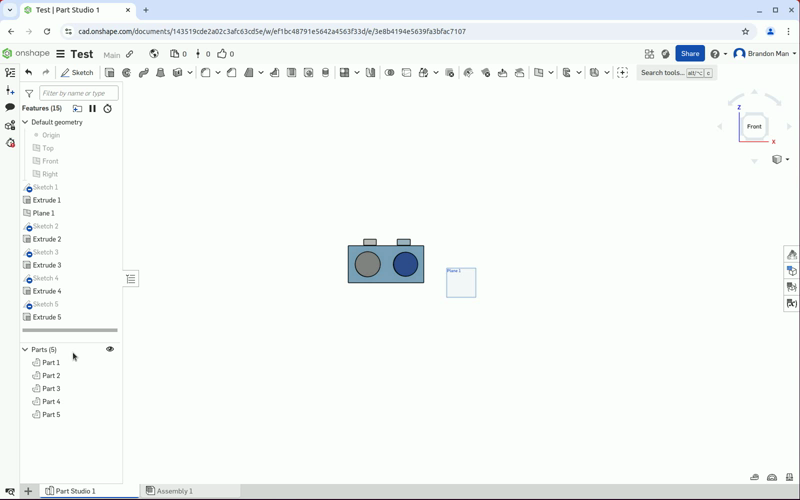
key(shift+p)
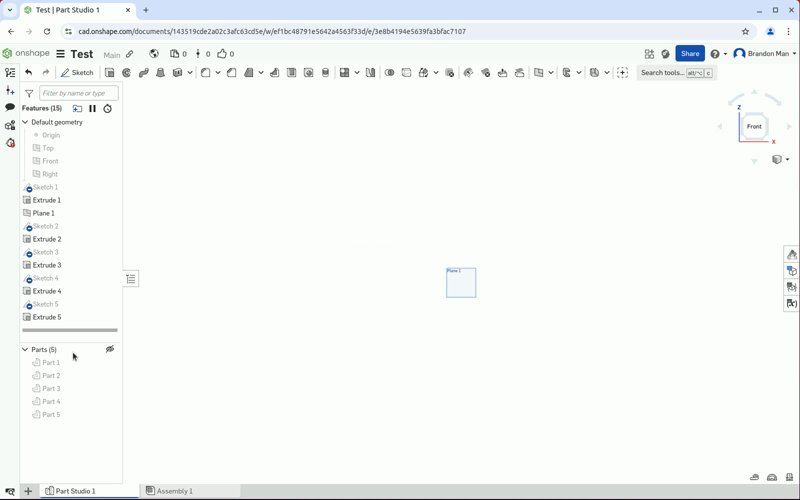
key(space)
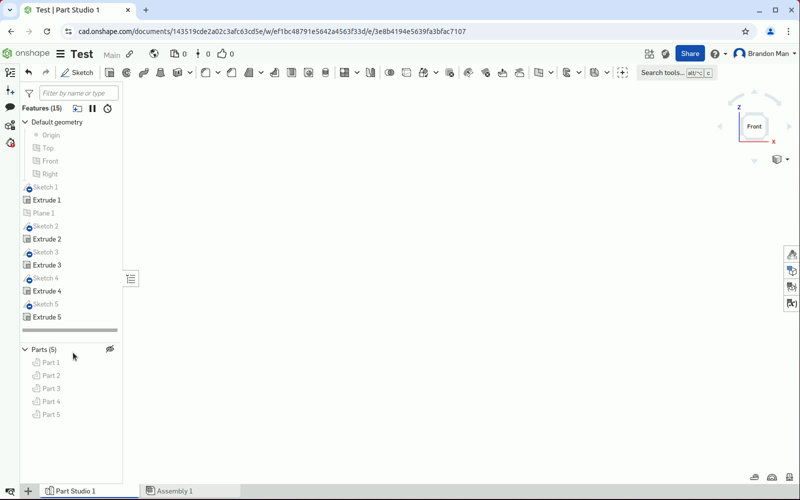
key_down(shift)
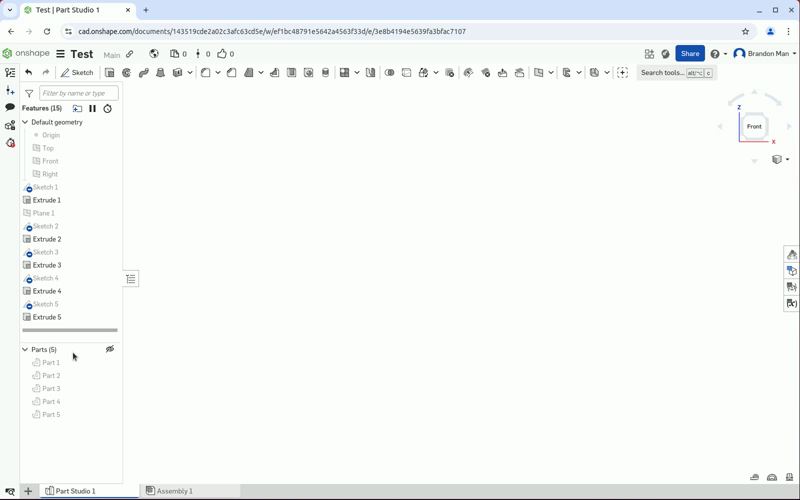
key(left)
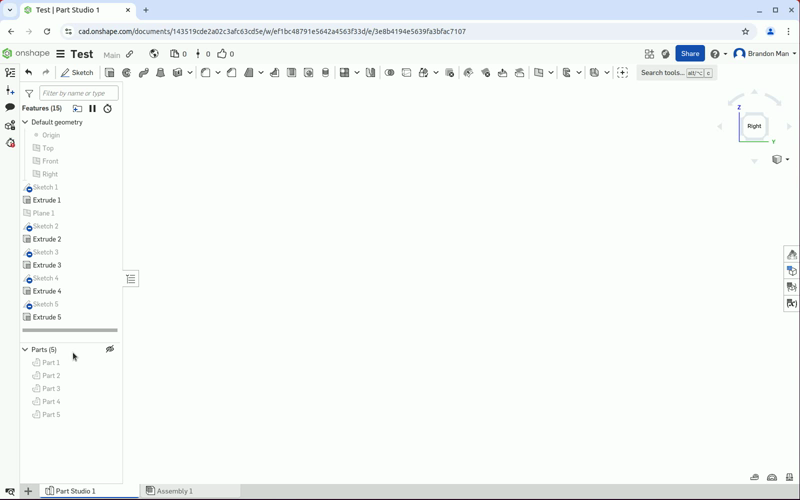
key_up(shift)
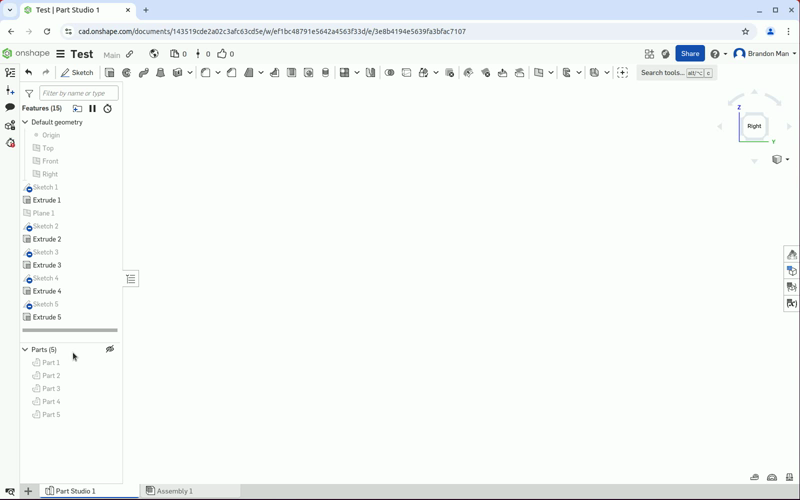
mouse_move(73, 352)
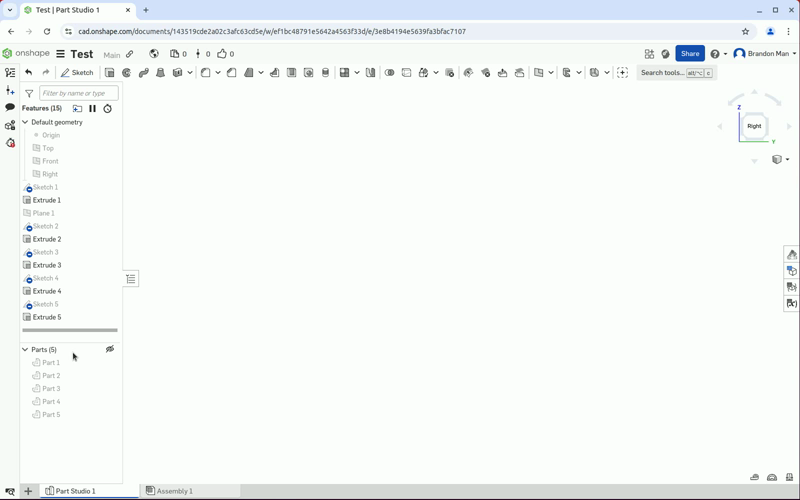
key(shift+y)
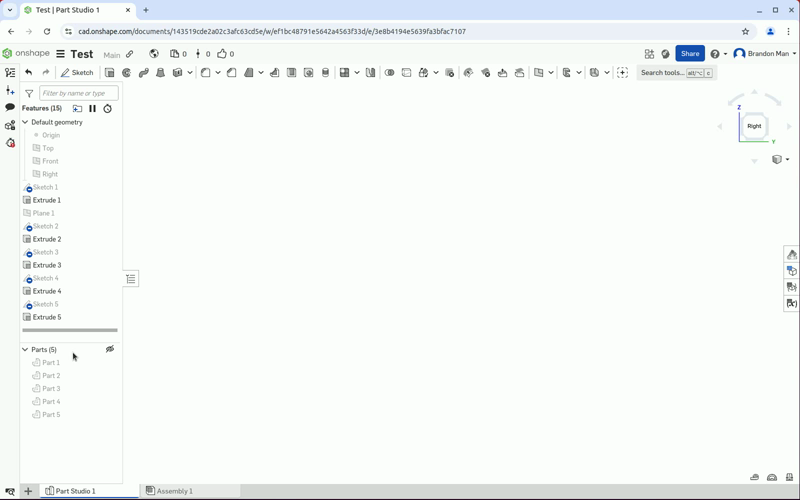
key(shift+s)
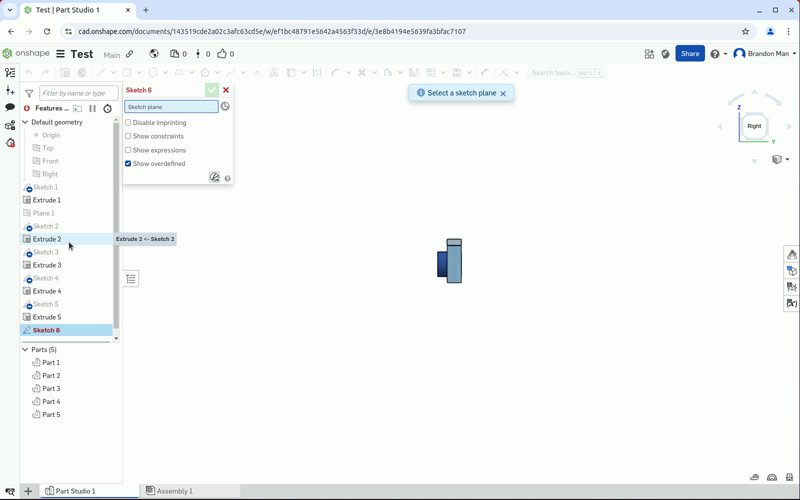
scroll(3)
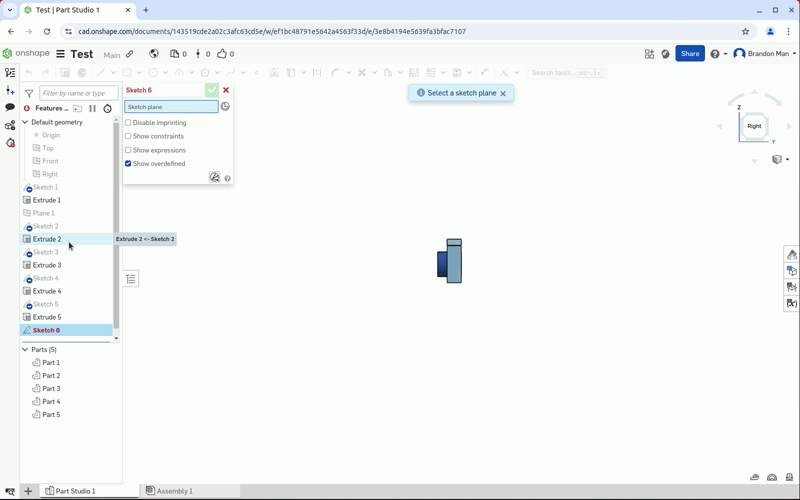
mouse_move(69, 176)
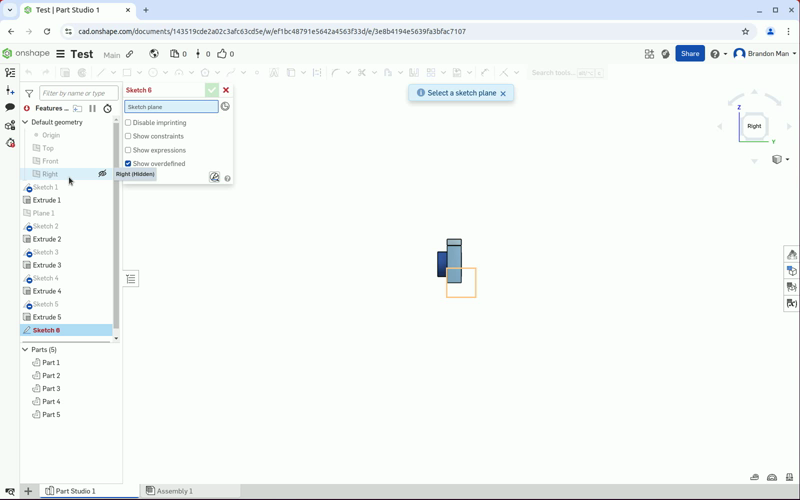
click(69, 176)
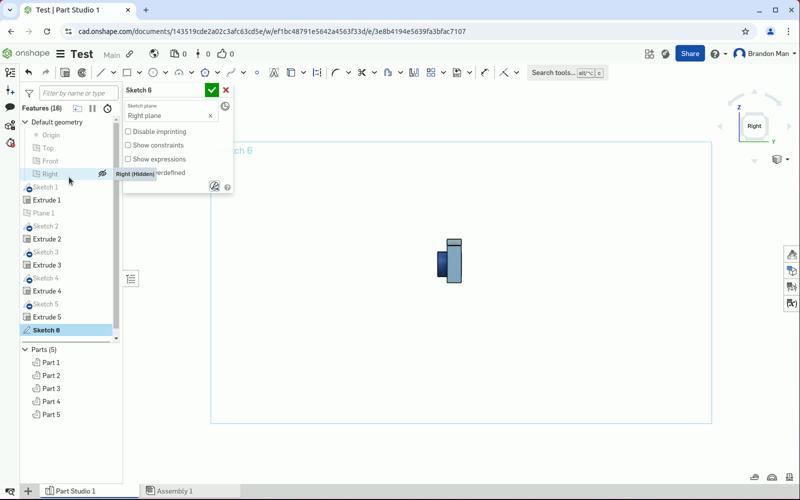
mouse_move(73, 352)
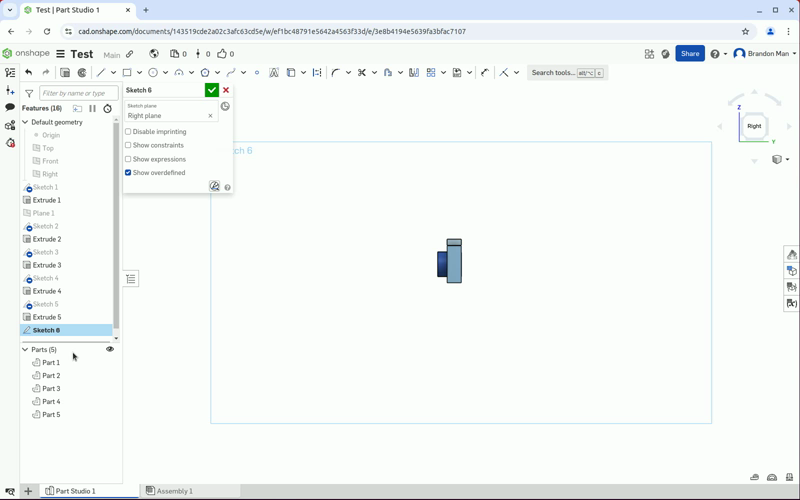
key(y)
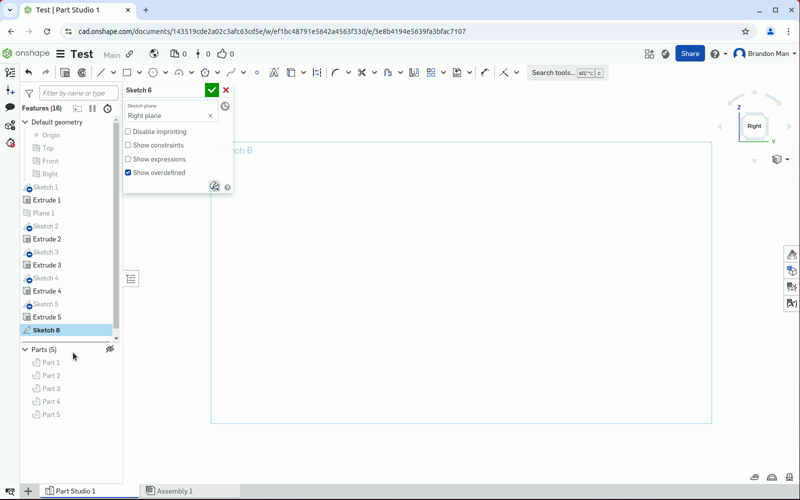
key(c)
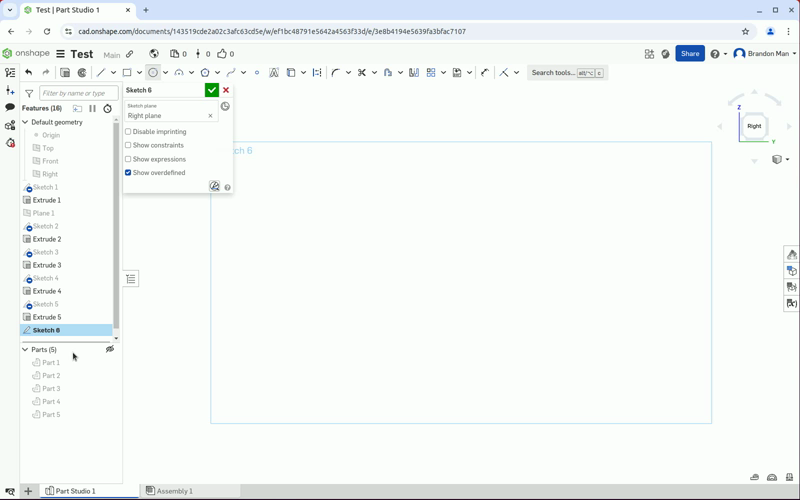
key_down(shift)
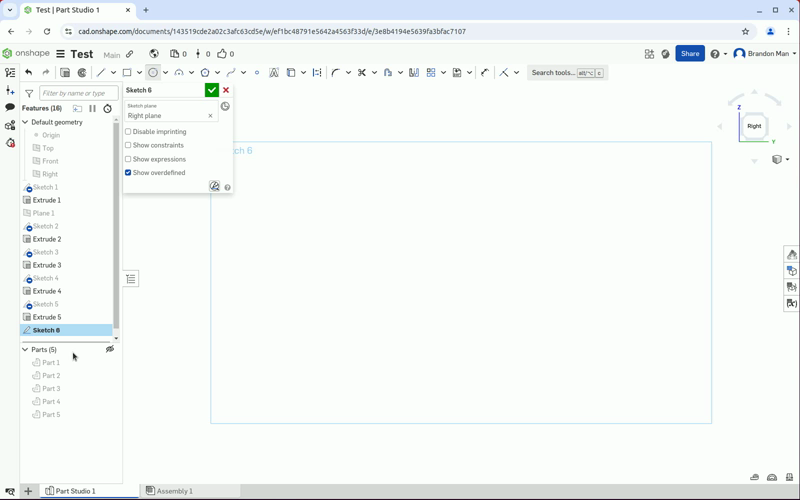
mouse_move(454, 230)
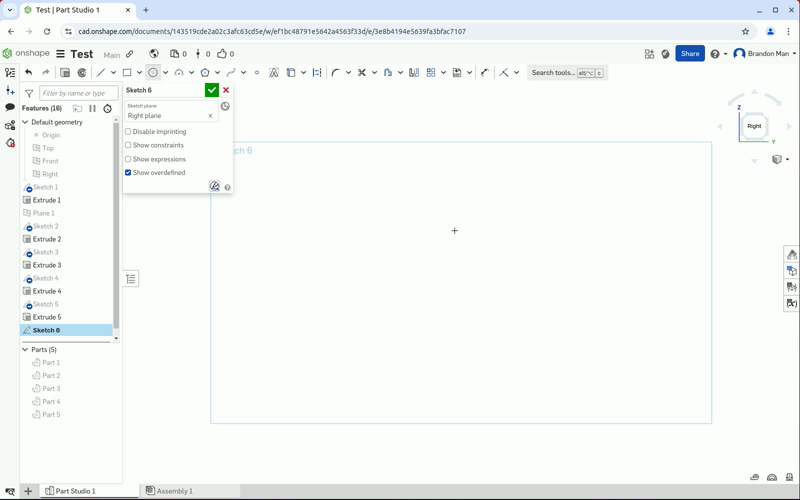
click(454, 230)
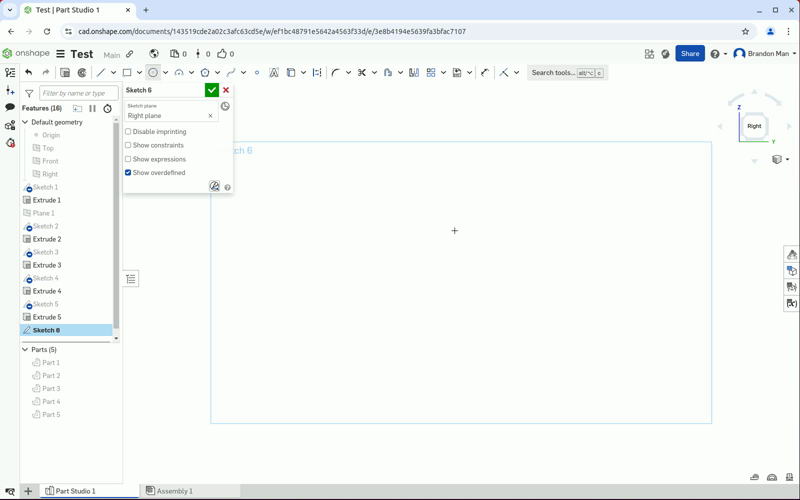
key_up(shift)
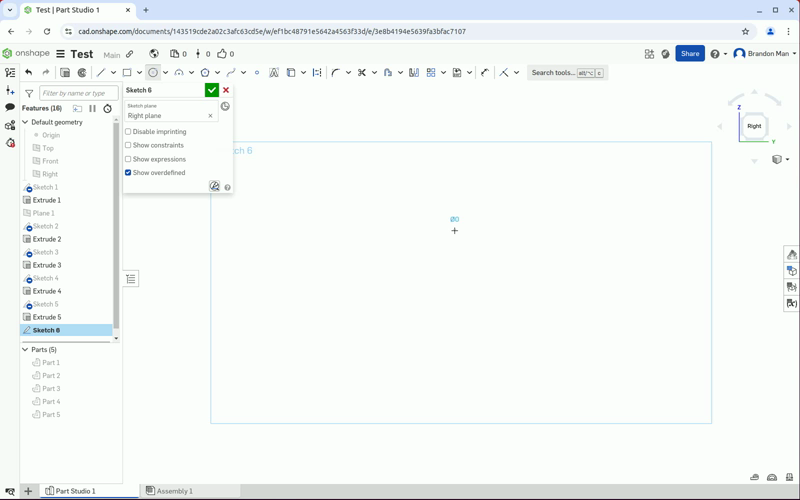
mouse_move(465, 230)
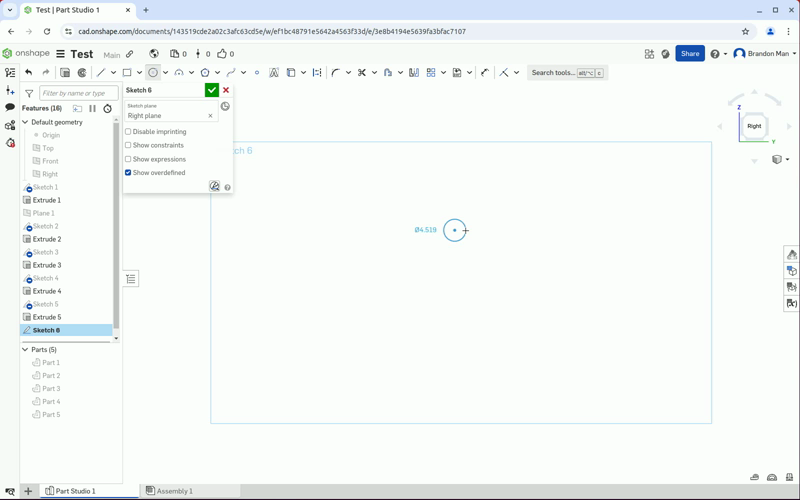
click(465, 230)
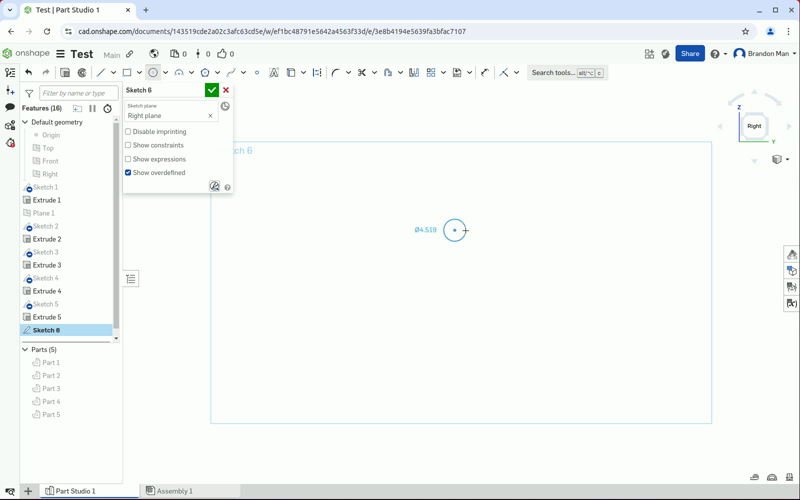
key(esc)
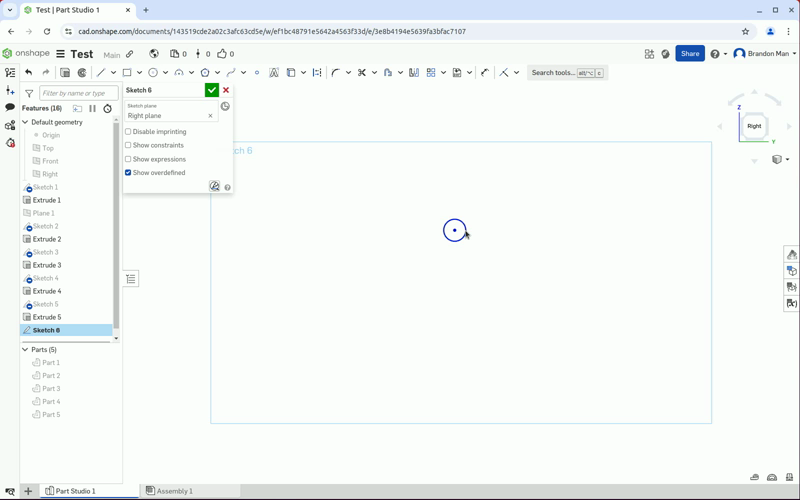
mouse_move(460, 225)
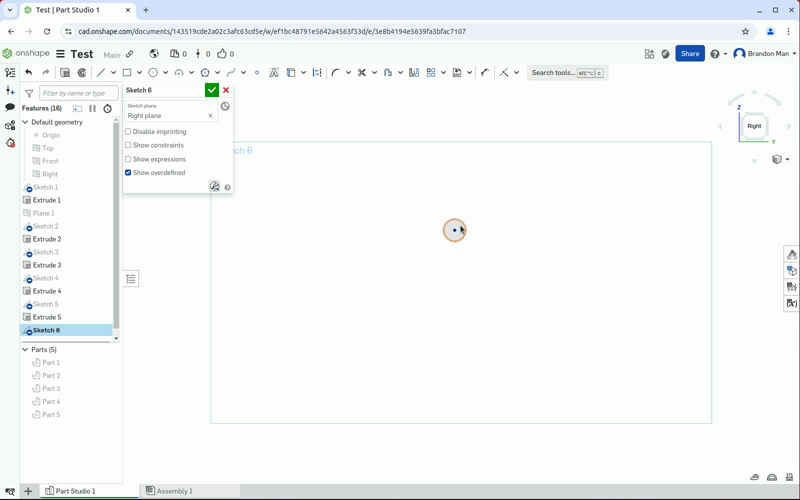
scroll(6)
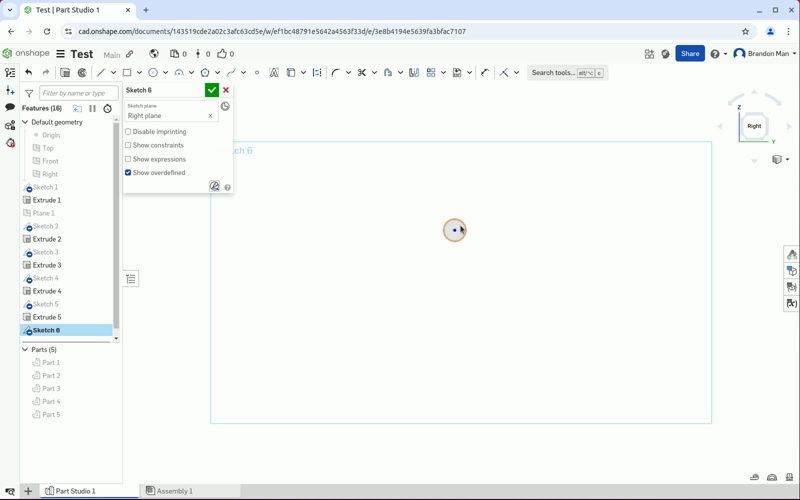
scroll(6)
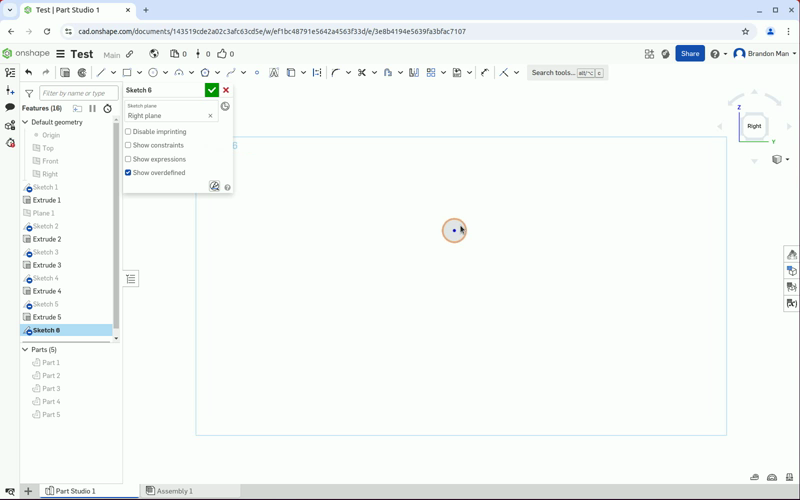
scroll(6)
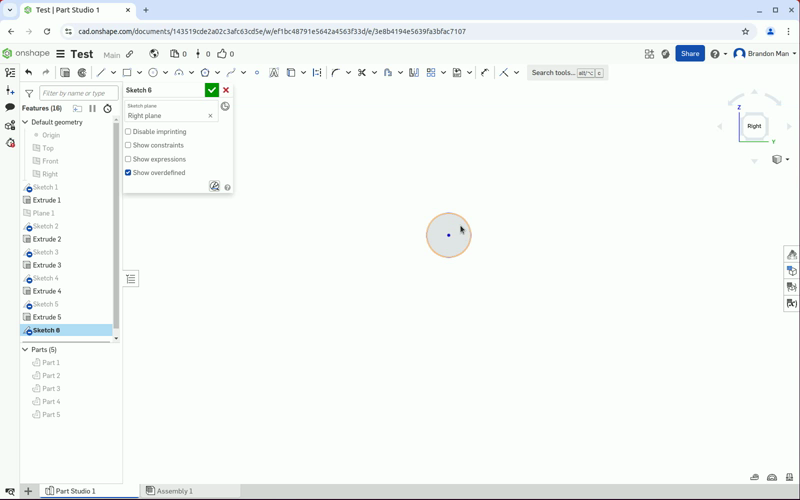
scroll(6)
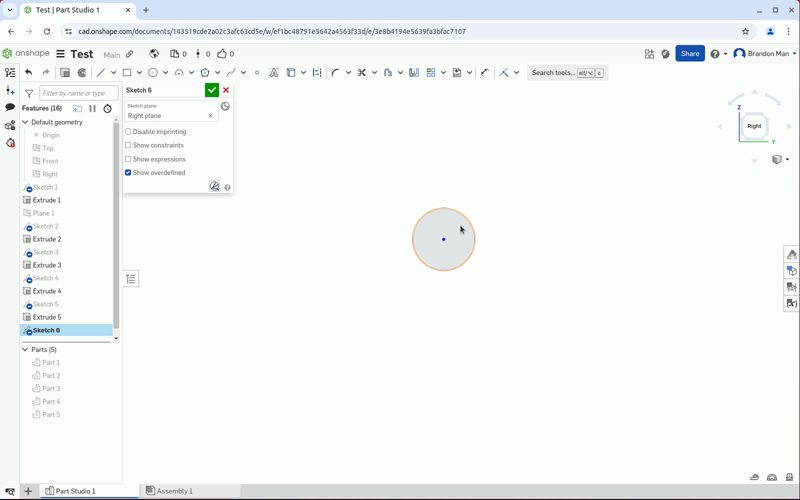
scroll(6)
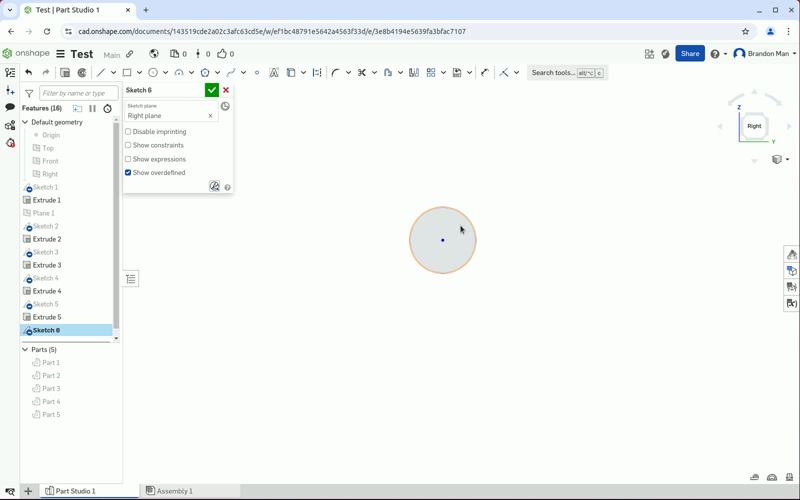
scroll(6)
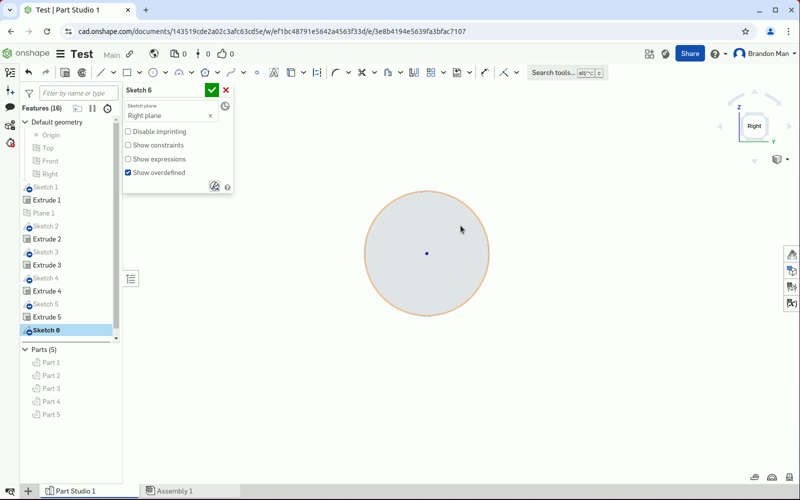
scroll(6)
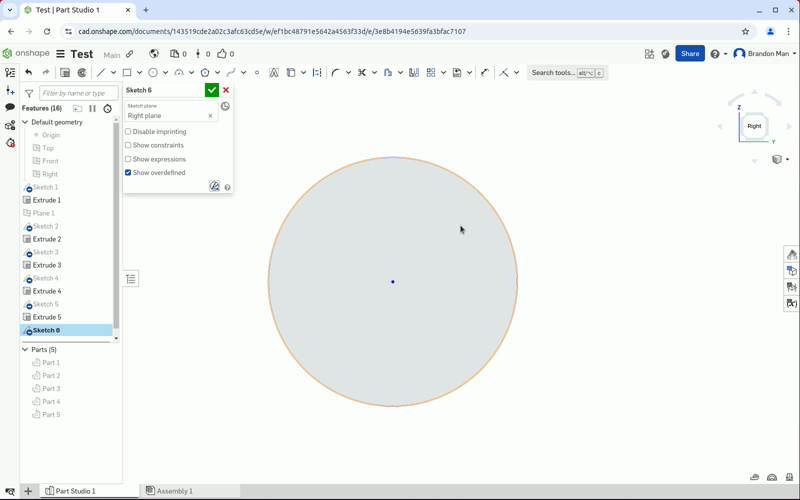
click(460, 225)
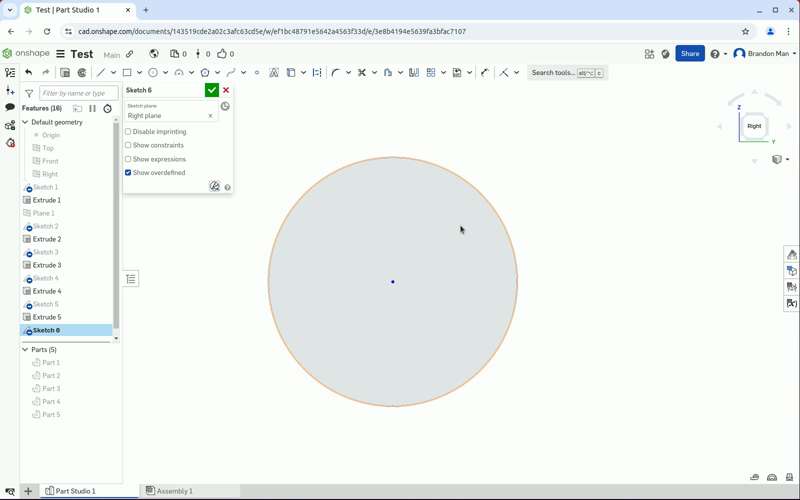
scroll(-6)
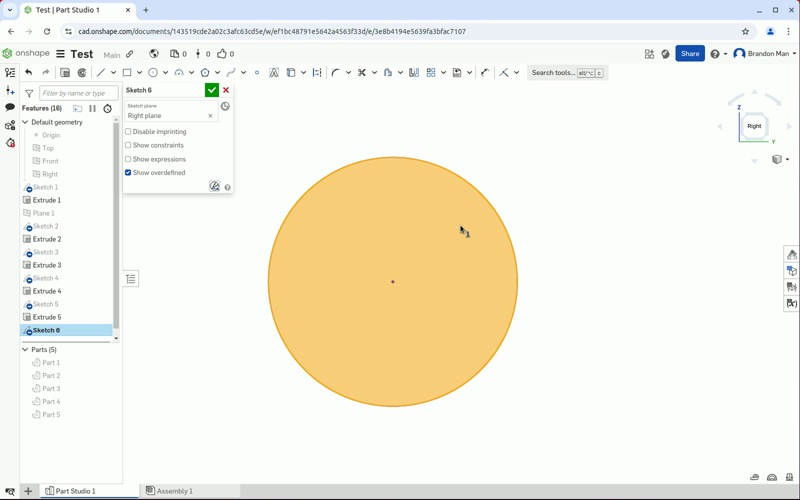
scroll(-6)
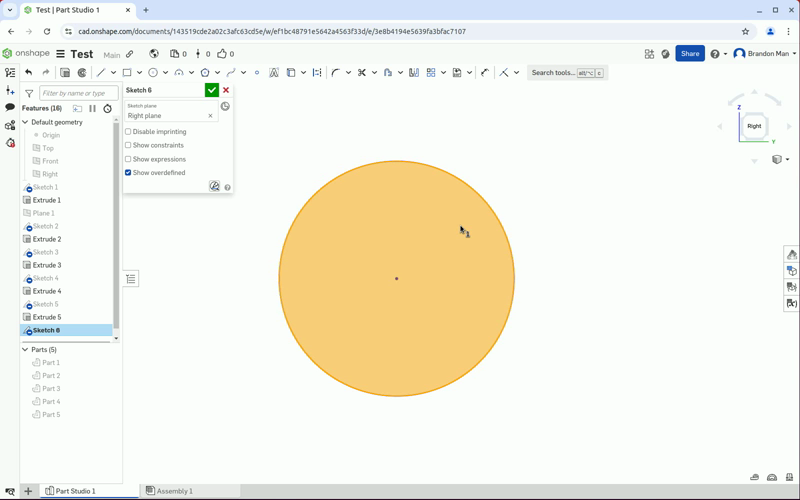
scroll(-6)
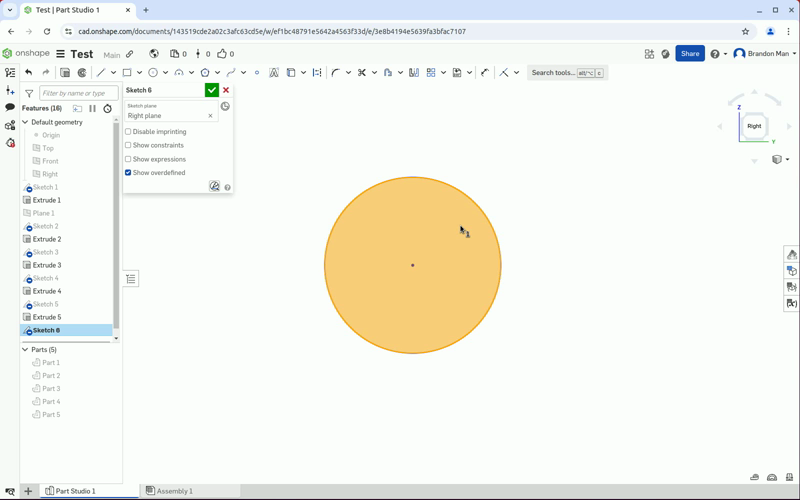
scroll(-6)
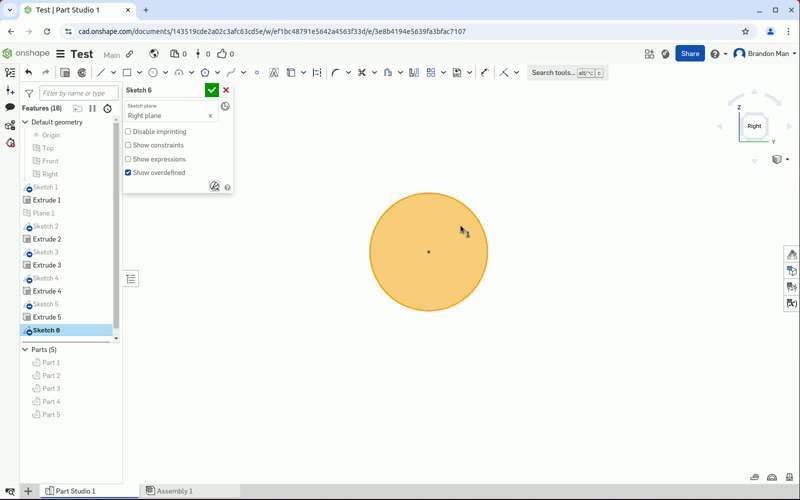
scroll(-6)
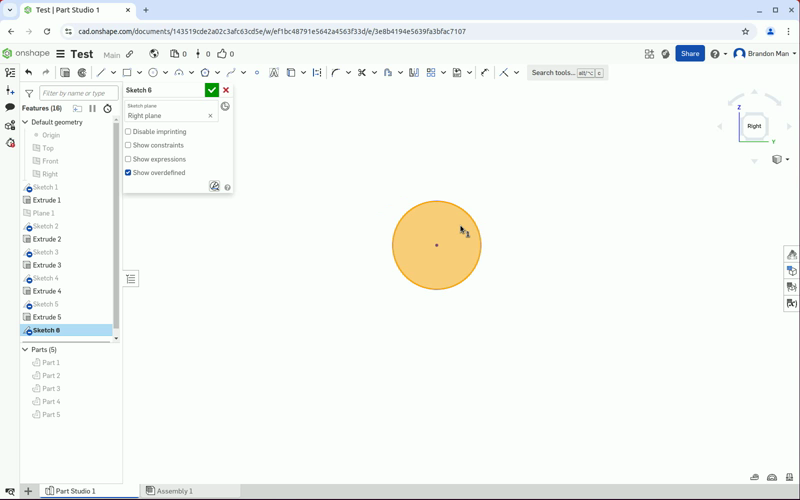
scroll(-6)
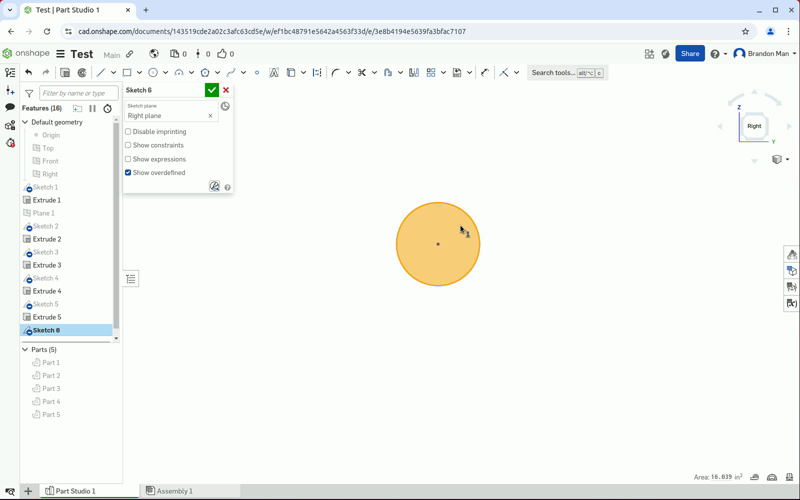
scroll(-6)
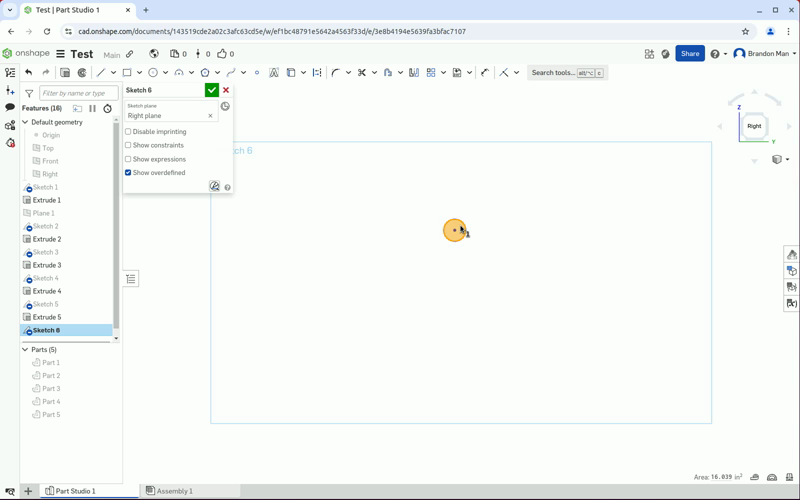
mouse_move(73, 352)
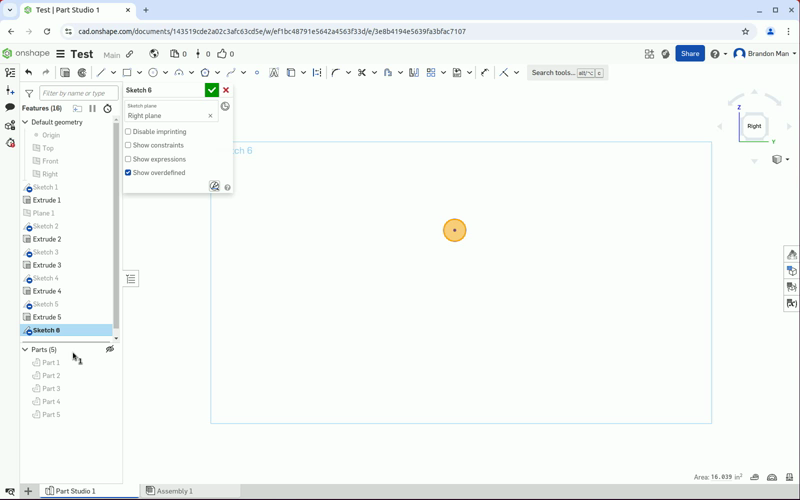
key(shift+y)
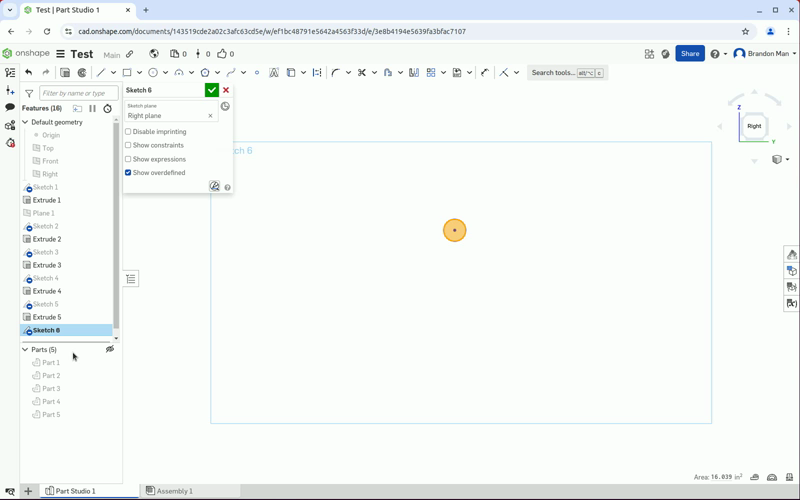
key(shift+e)
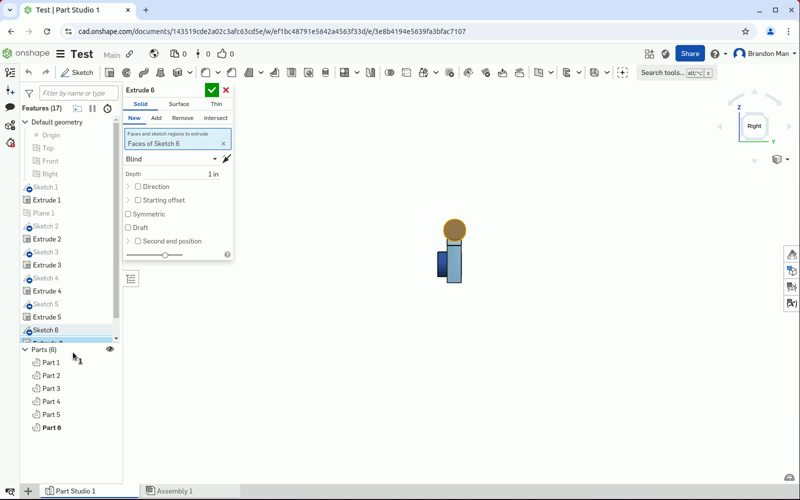
mouse_move(143, 106)
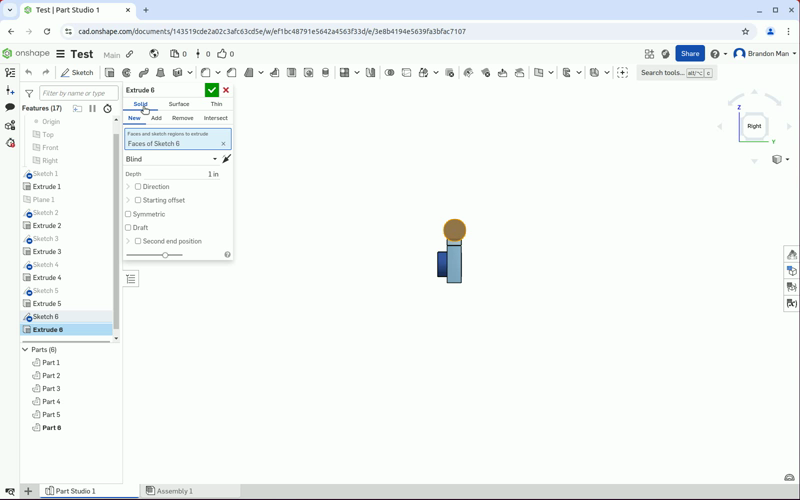
click(143, 106)
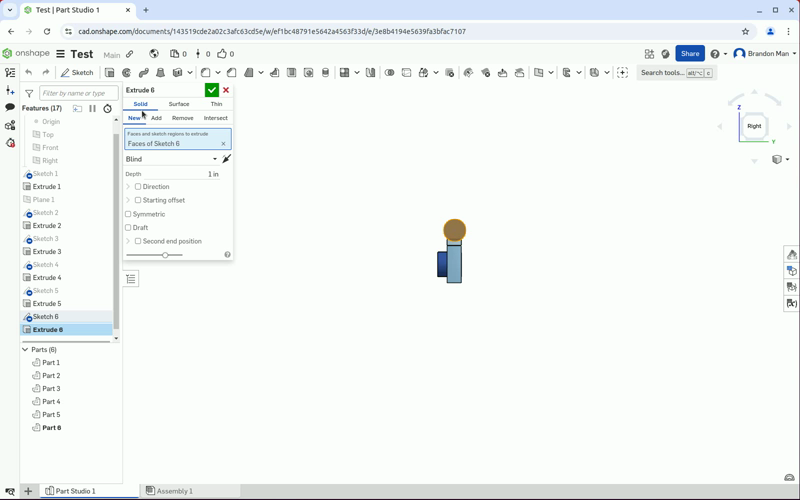
mouse_move(137, 120)
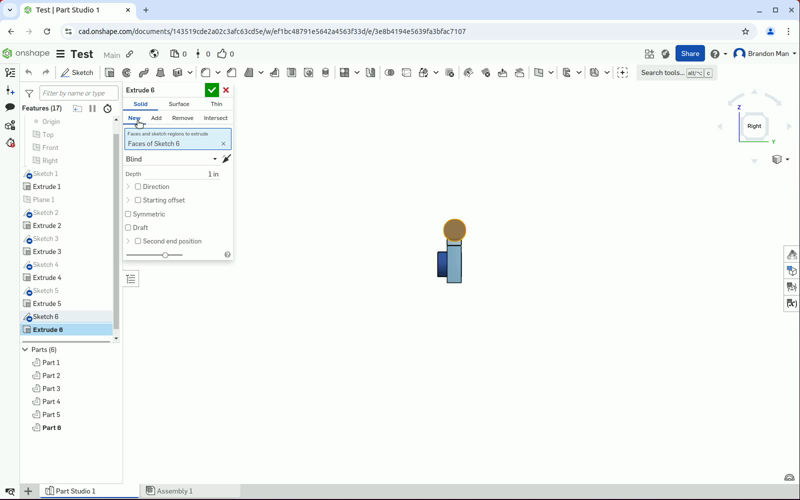
click(137, 120)
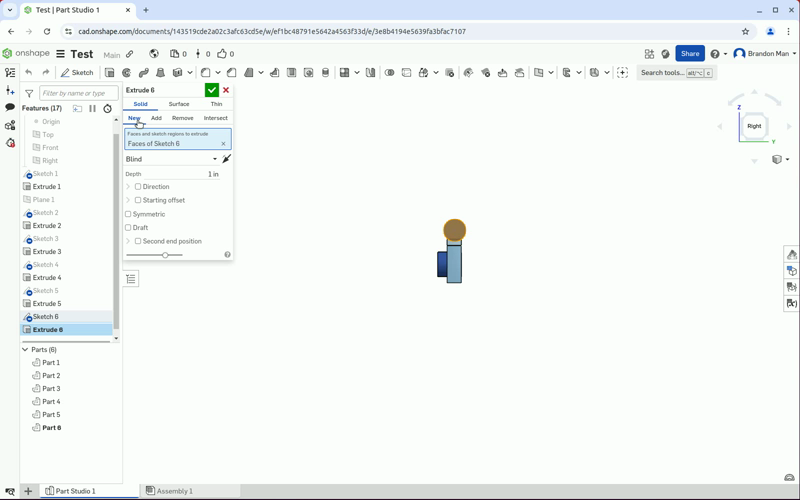
key(tab, 4)
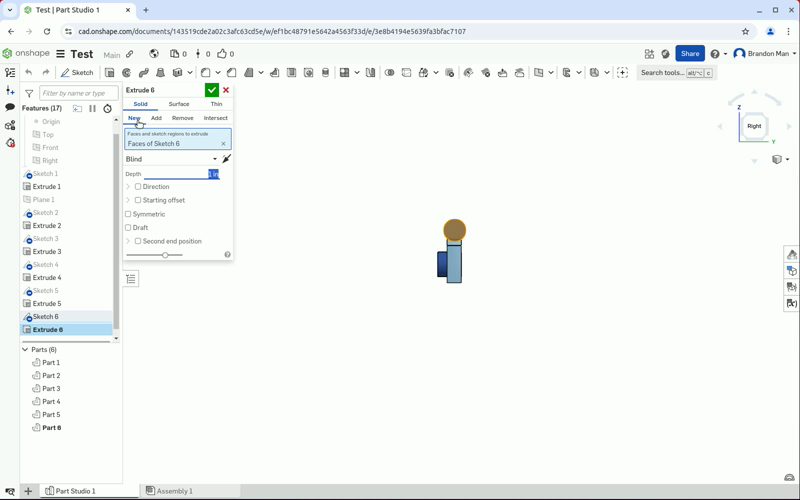
text(-2.166)
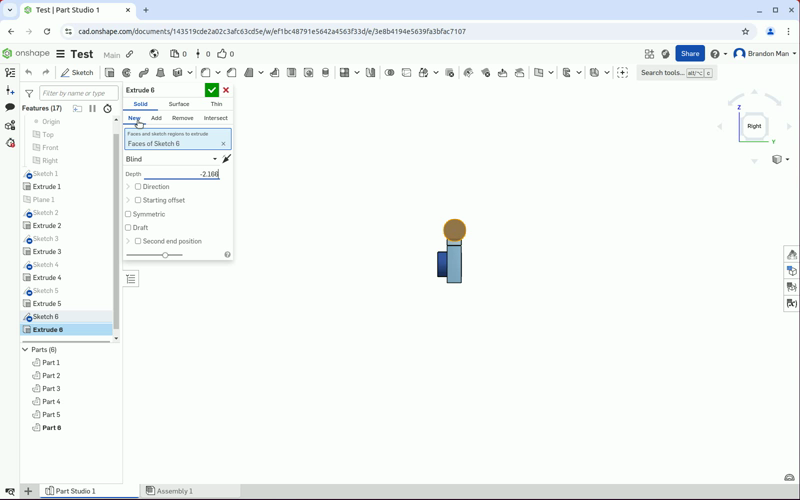
key(enter)
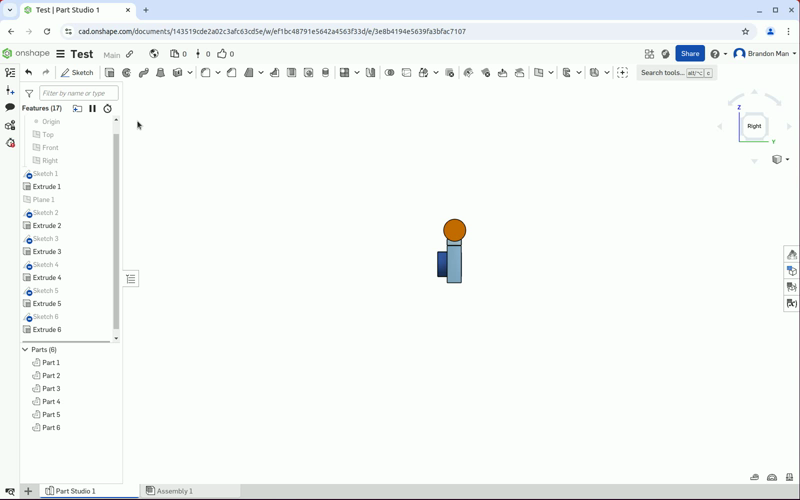
key(shift+h)
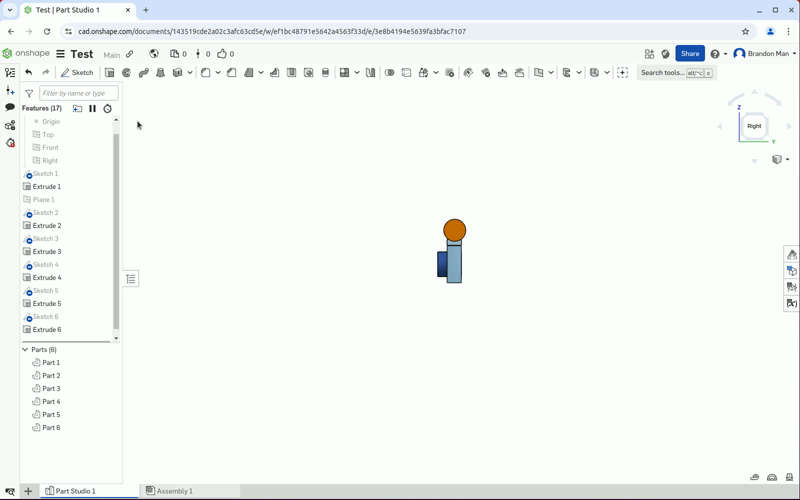
key(shift+h)
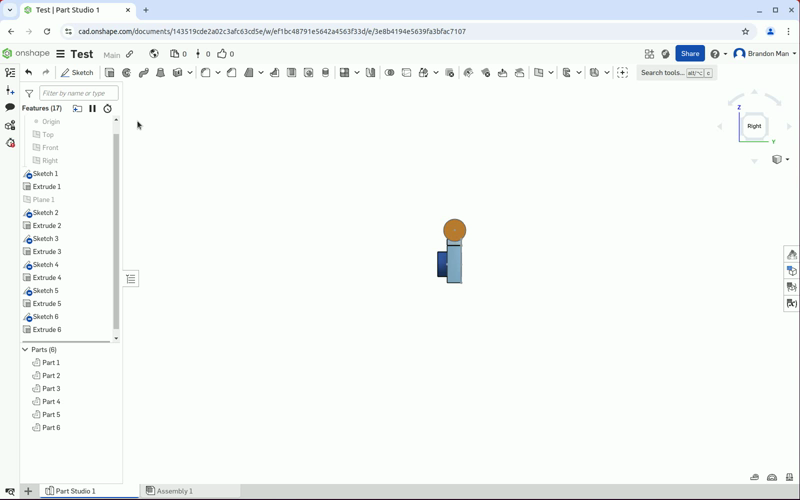
key(shift+7)
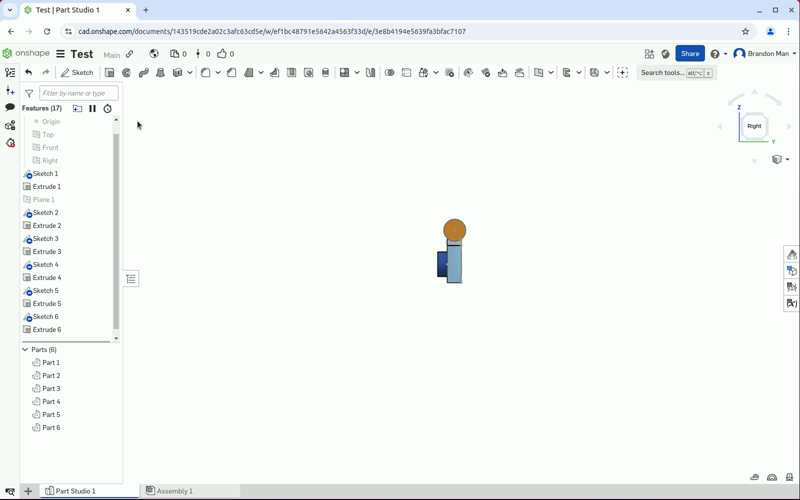
key(right, 2)
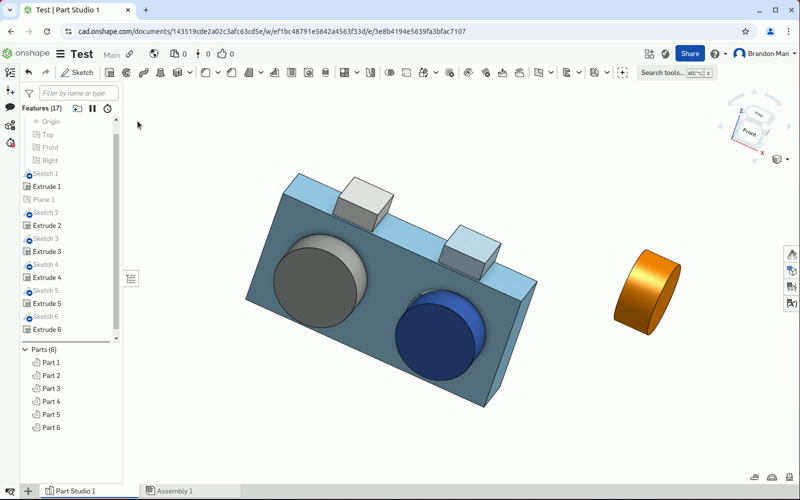
key(down, 2)
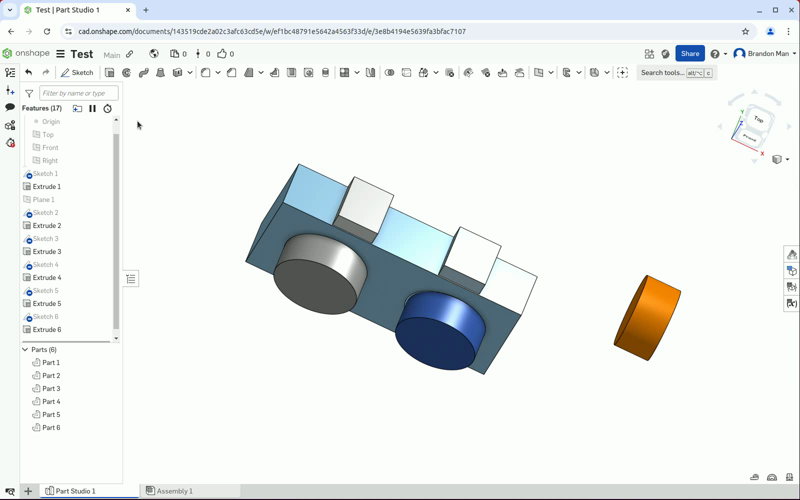
key(up, 2)
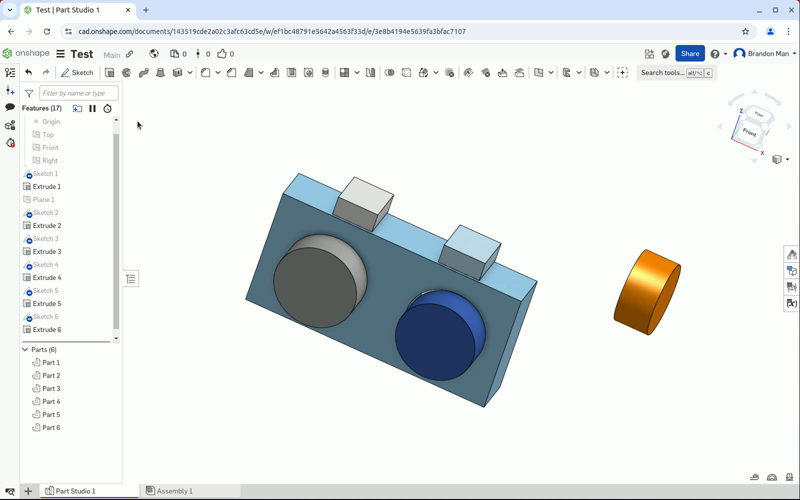
key(left, 2)
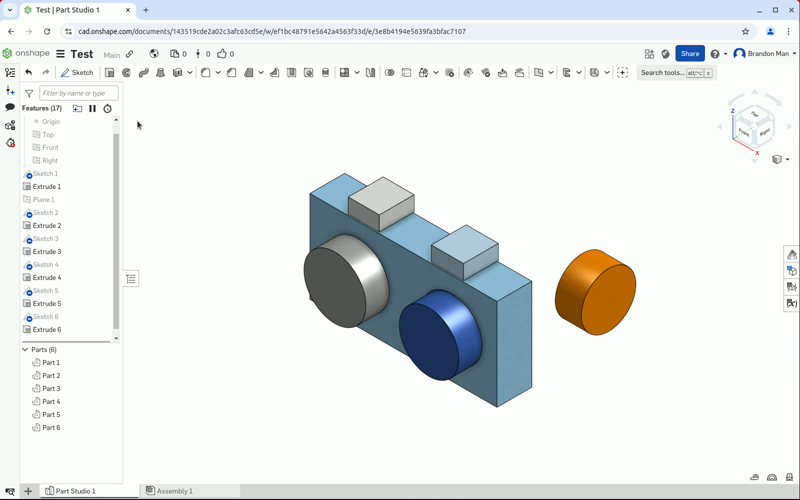
mouse_move(69, 176)
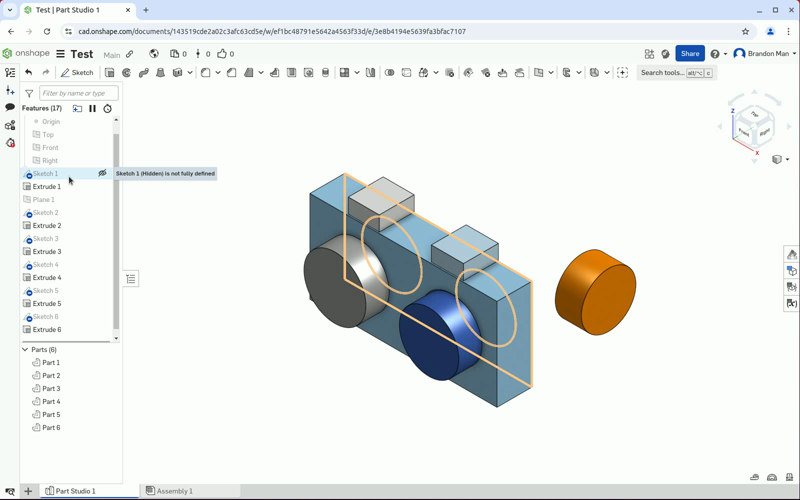
click(69, 176)